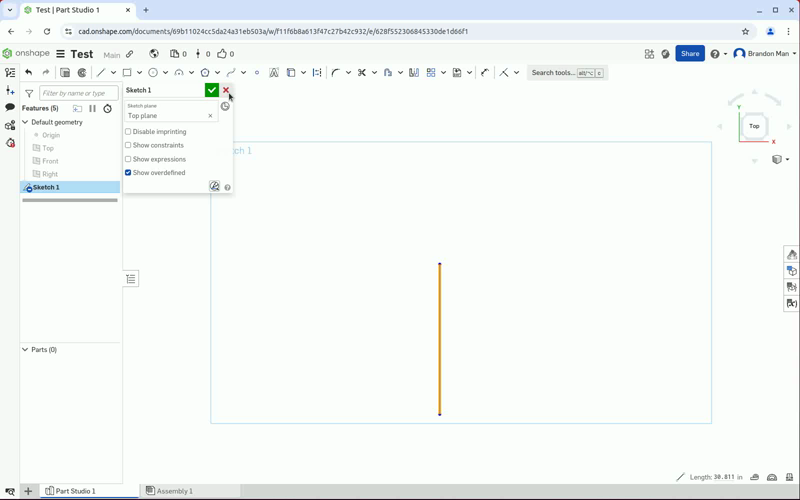
key(shift+h)
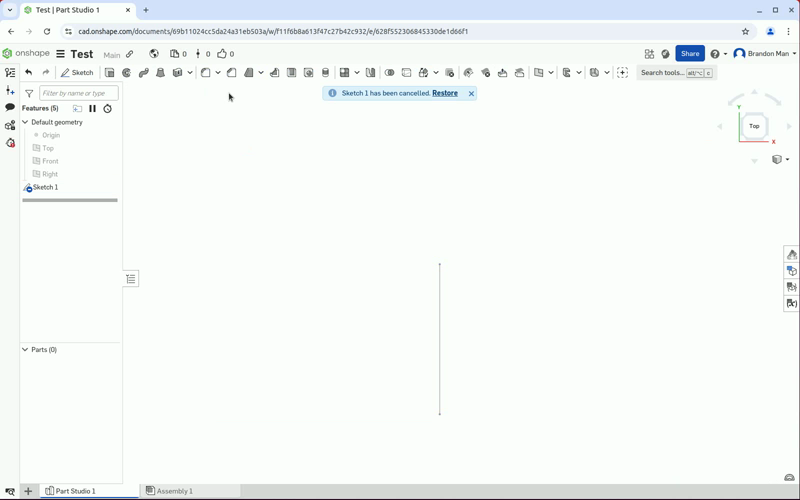
key(shift+s)
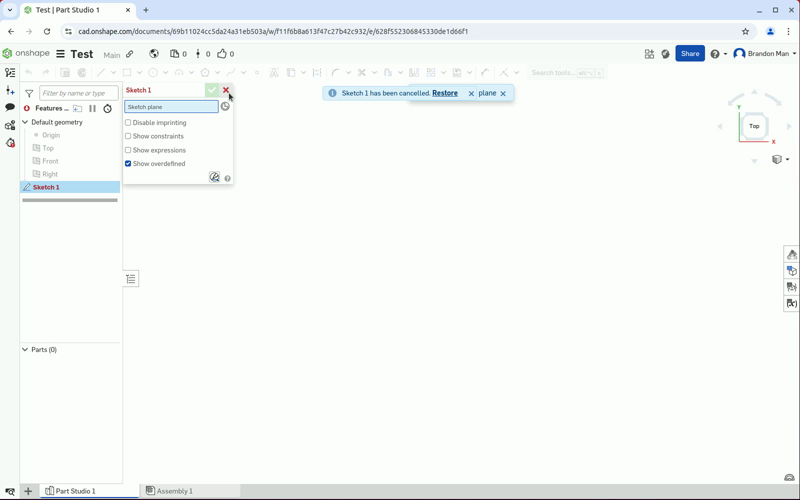
mouse_move(73, 150)
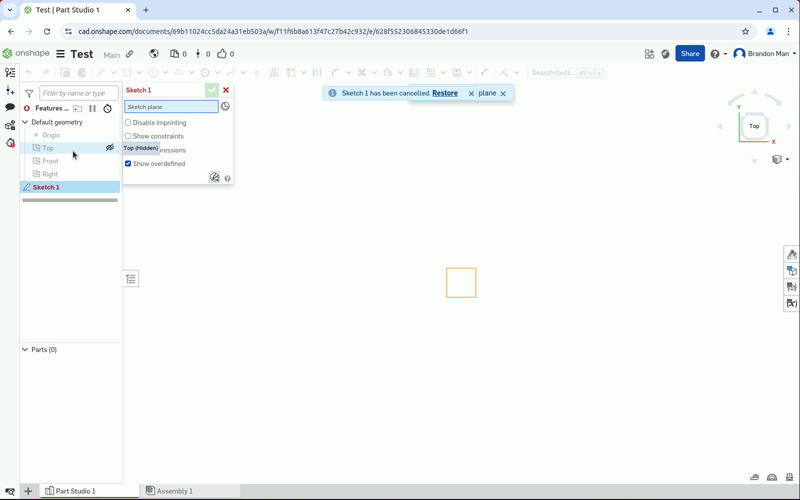
click(73, 150)
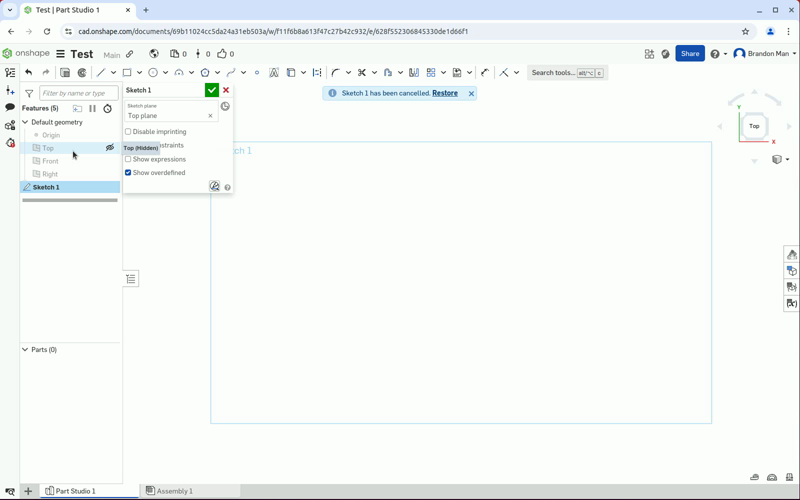
mouse_move(73, 352)
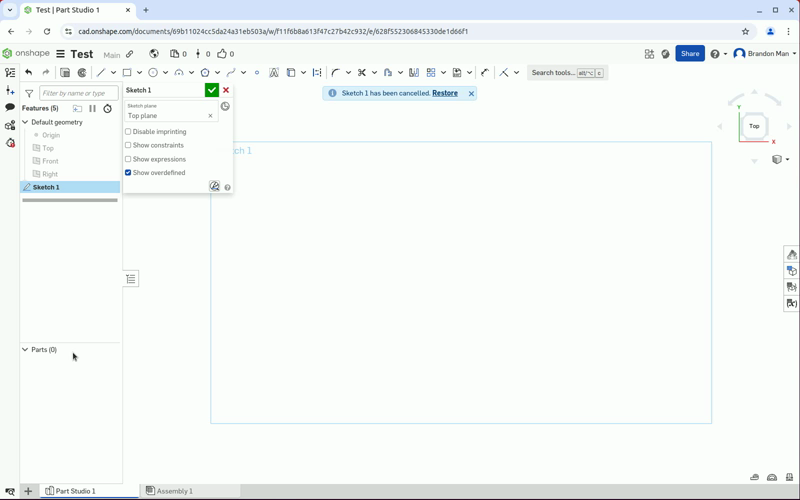
key(y)
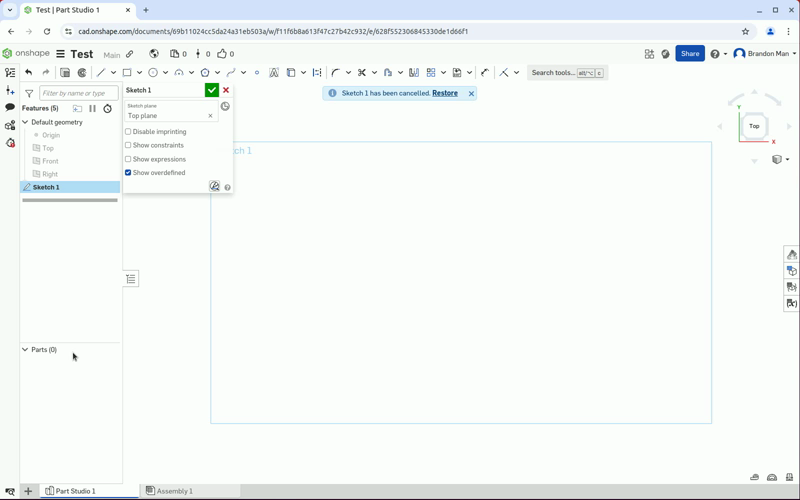
key(l)
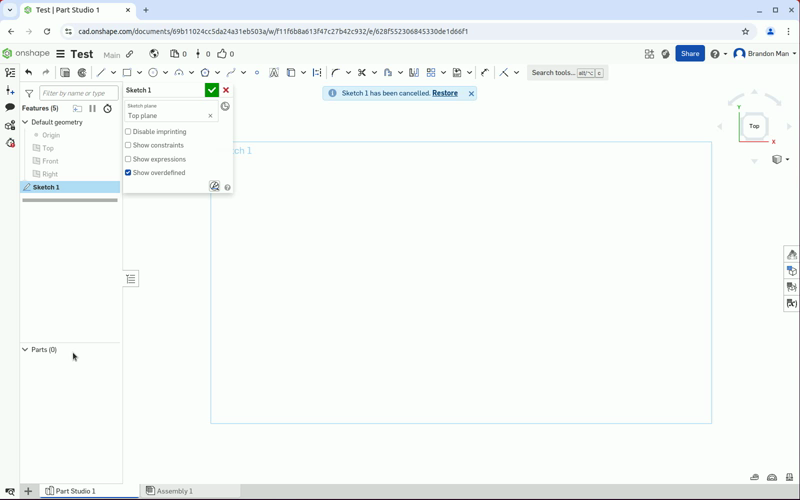
key_down(shift)
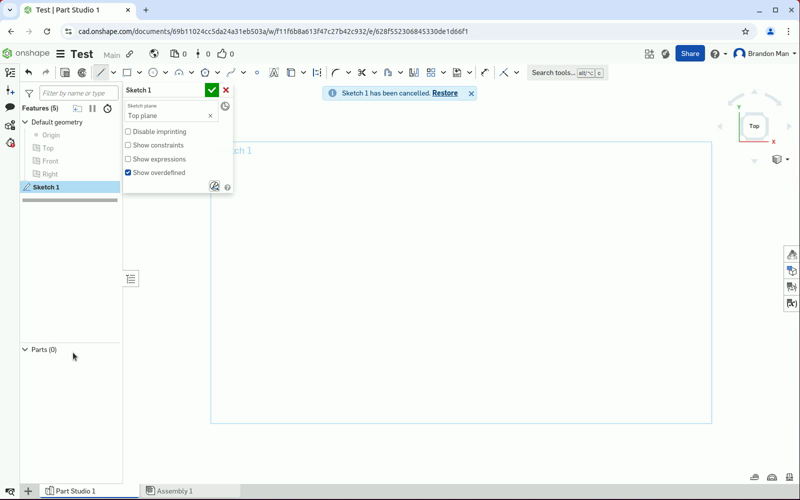
mouse_move(449, 313)
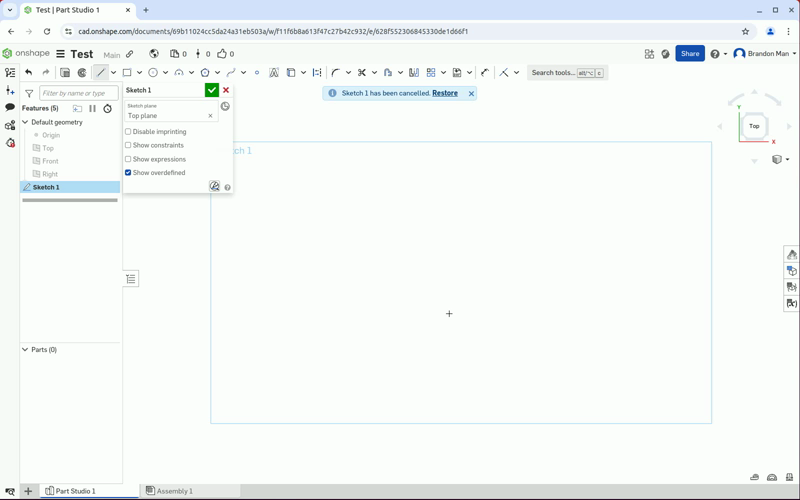
click(449, 313)
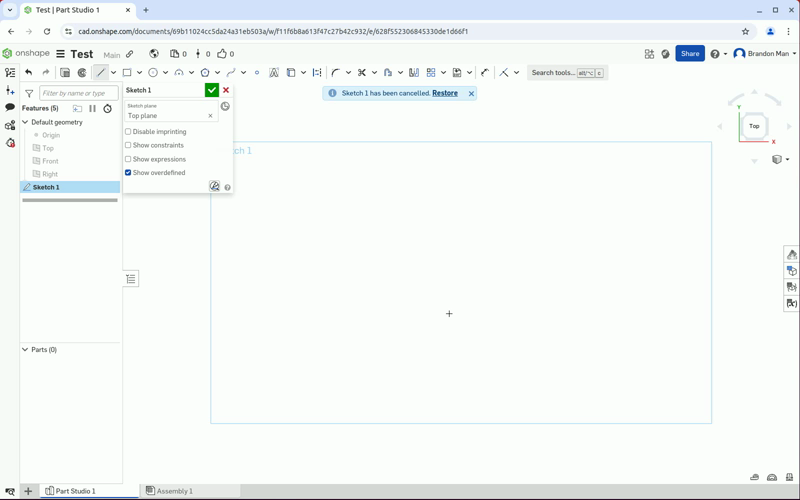
key_up(shift)
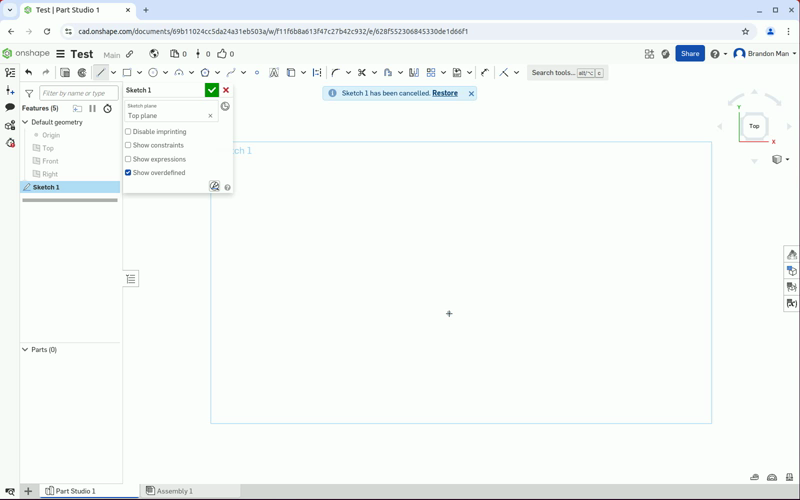
key_down(shift)
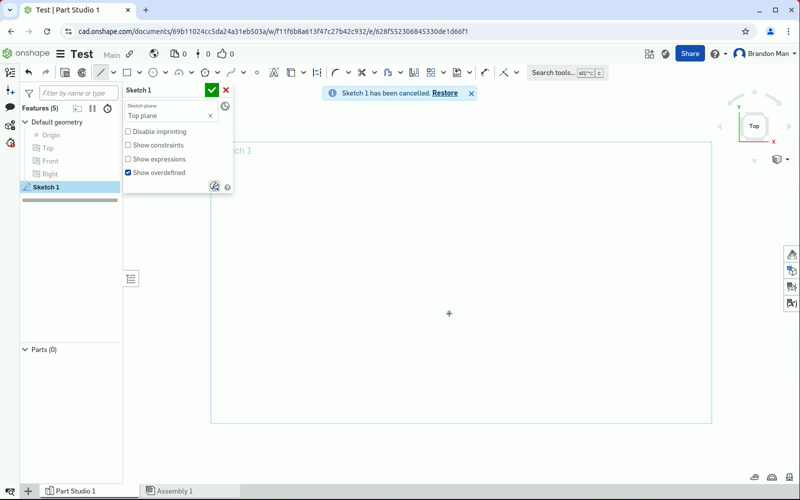
mouse_move(479, 313)
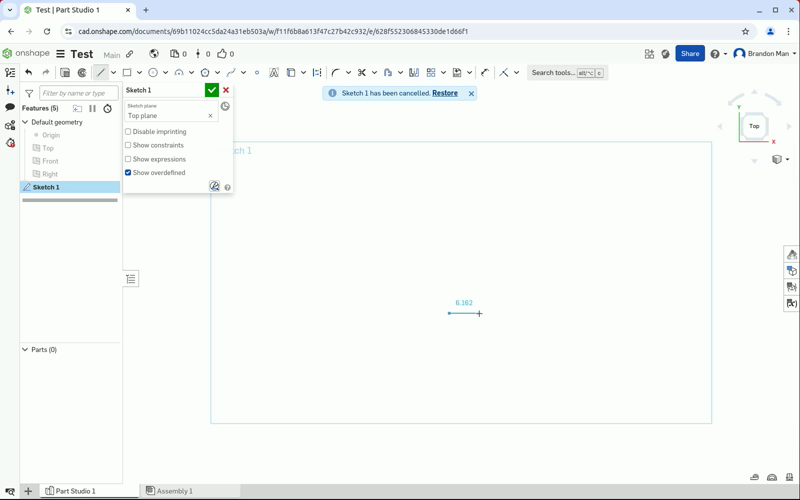
mouse_move(456, 313)
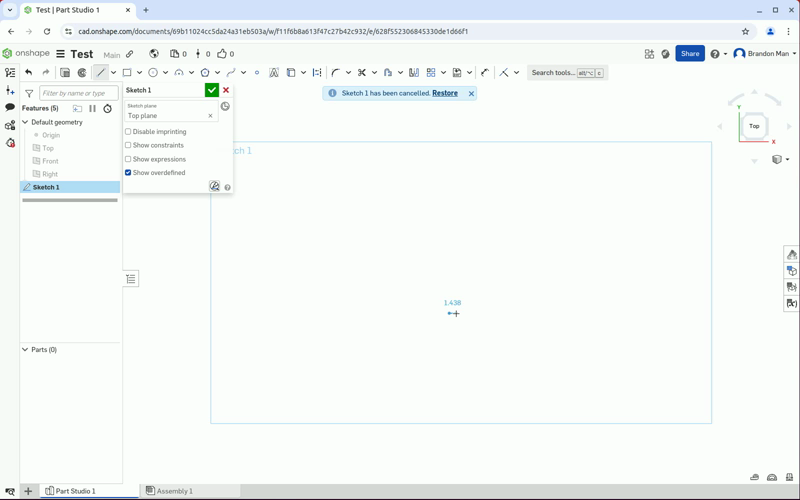
scroll(6)
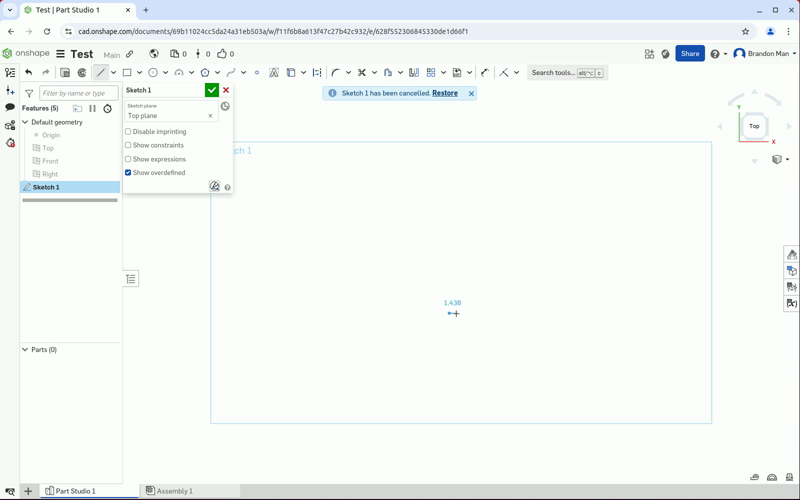
scroll(6)
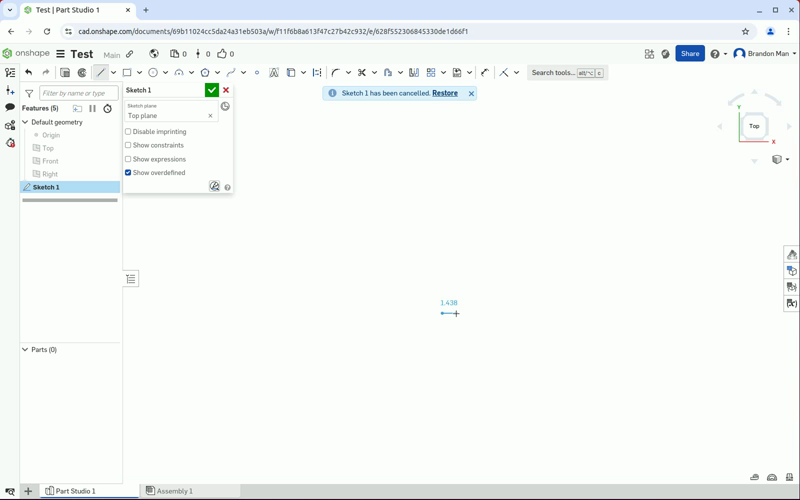
scroll(6)
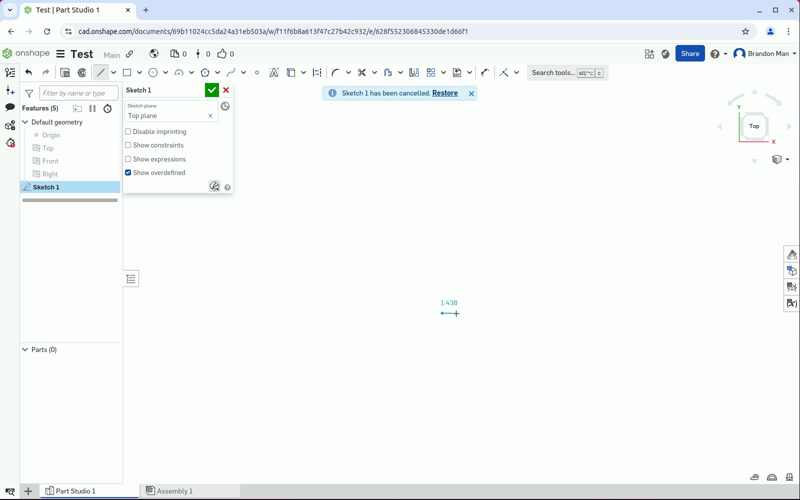
scroll(6)
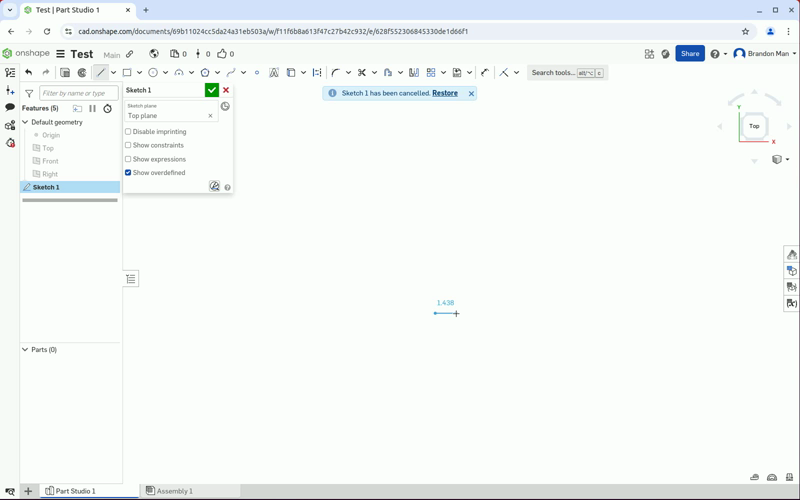
scroll(6)
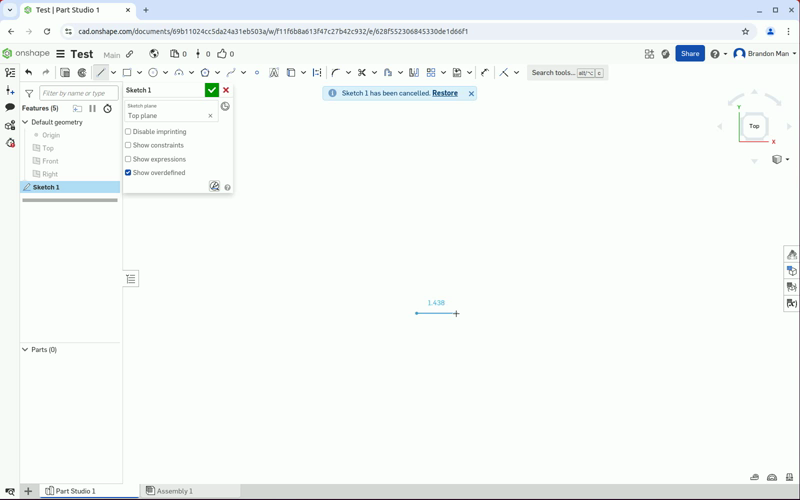
scroll(6)
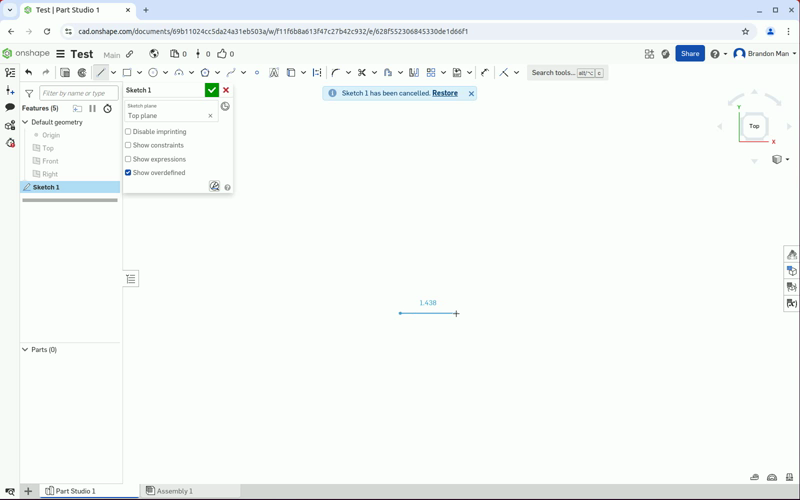
scroll(6)
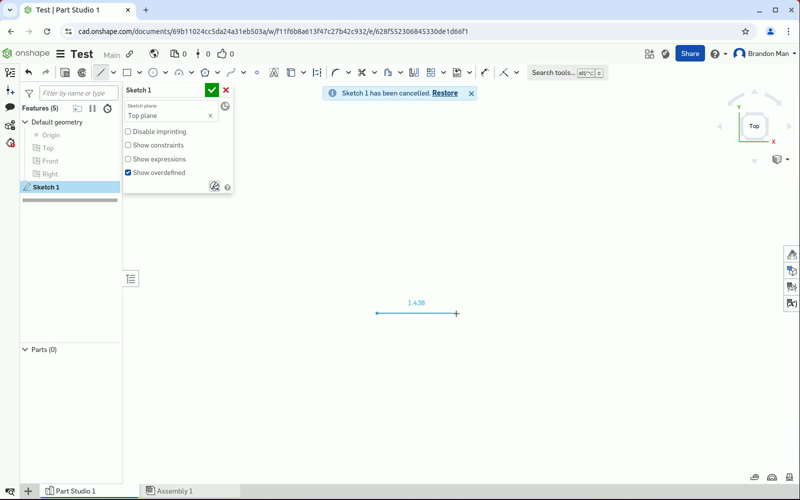
click(456, 313)
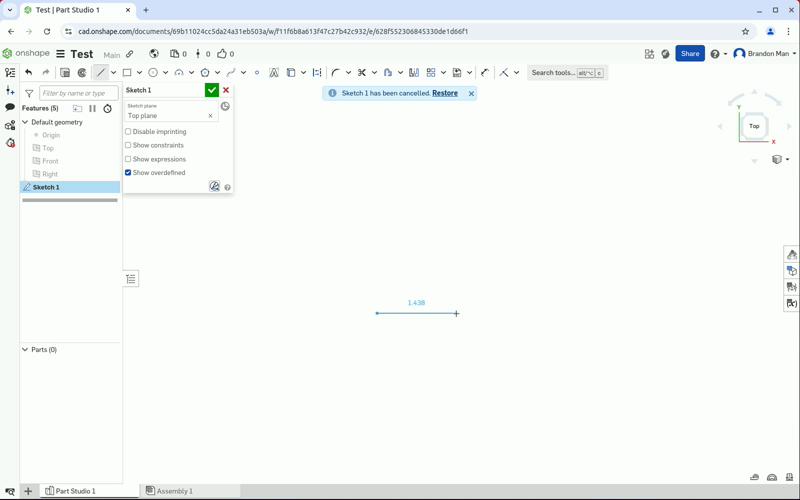
scroll(-6)
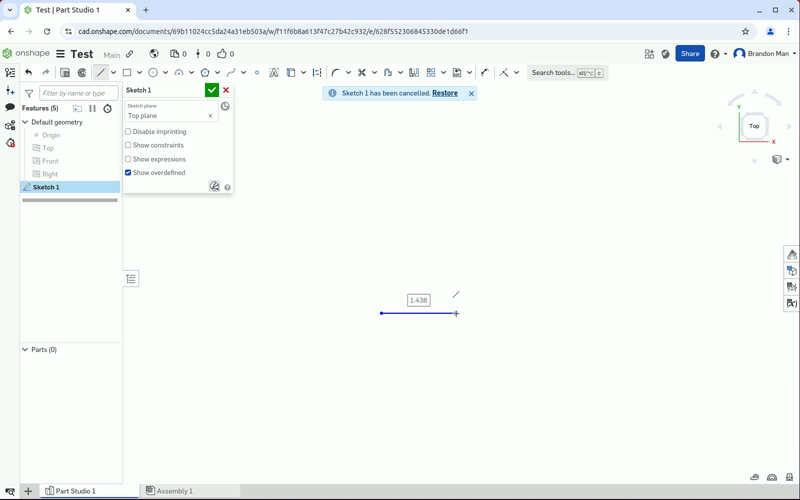
scroll(-6)
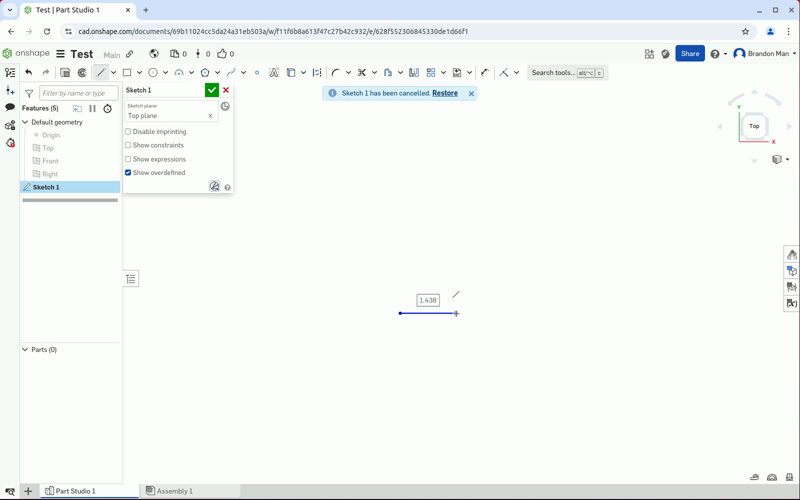
scroll(-6)
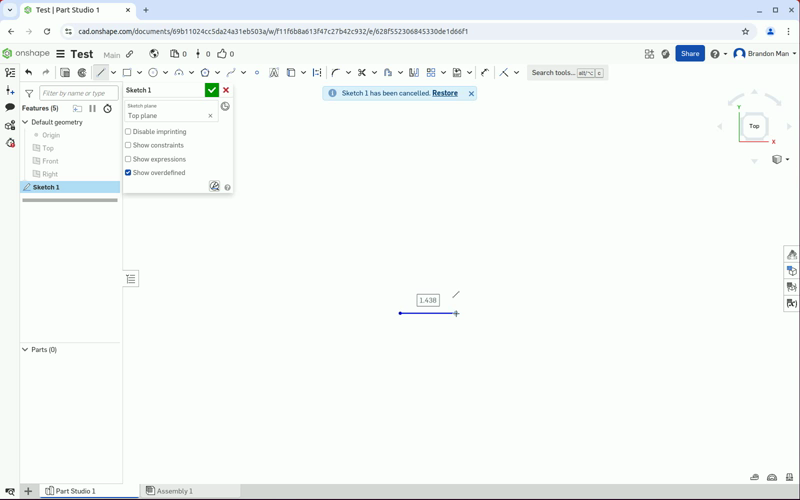
scroll(-6)
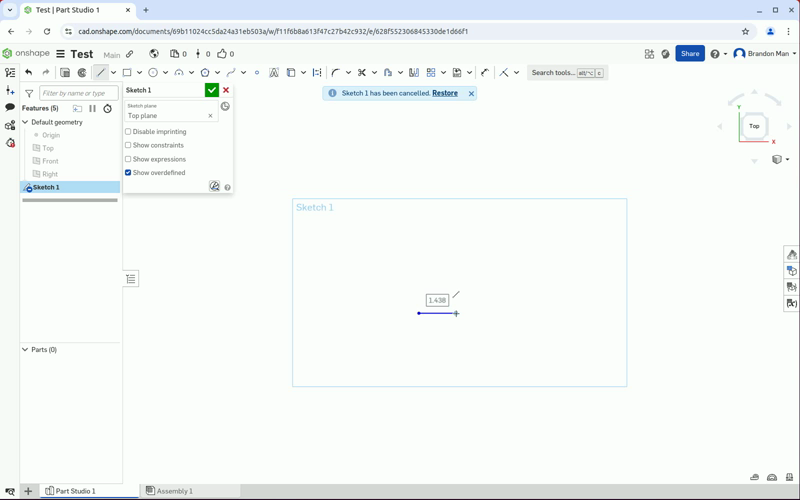
scroll(-6)
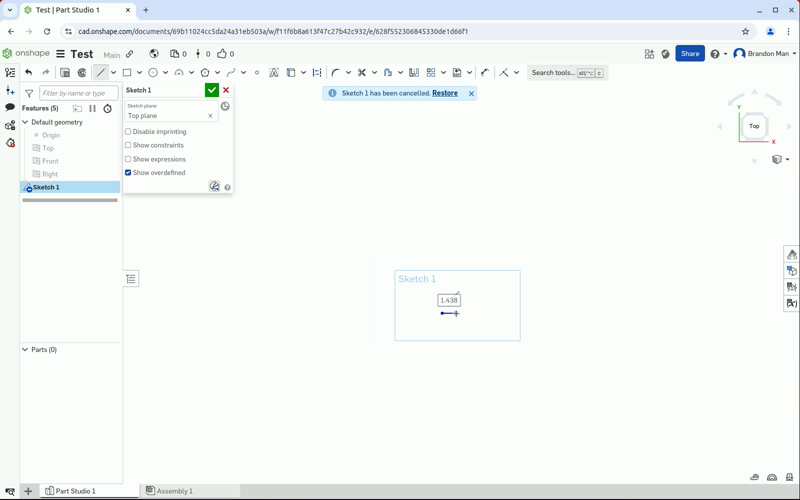
scroll(-6)
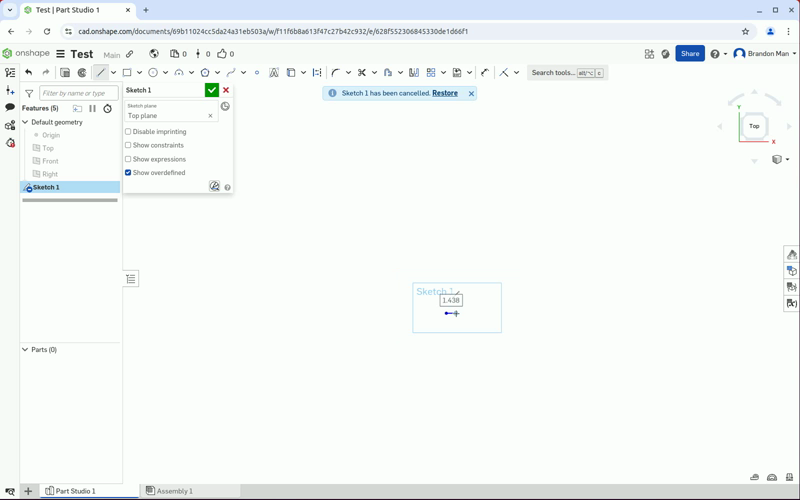
scroll(-6)
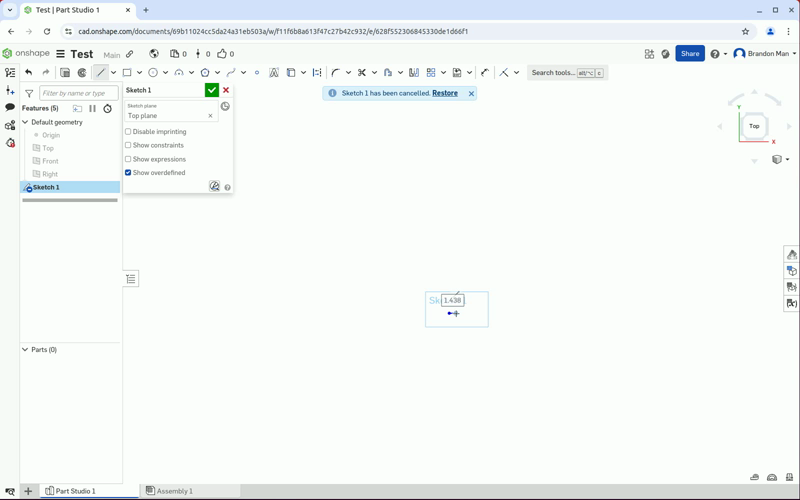
key_up(shift)
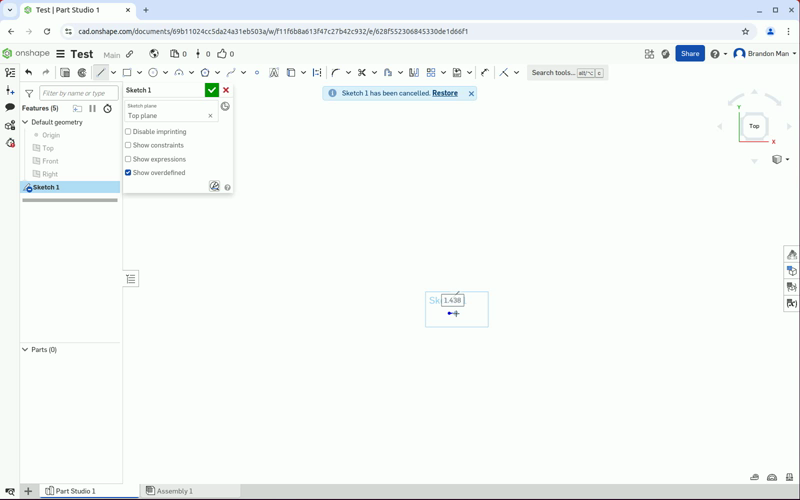
key_down(shift)
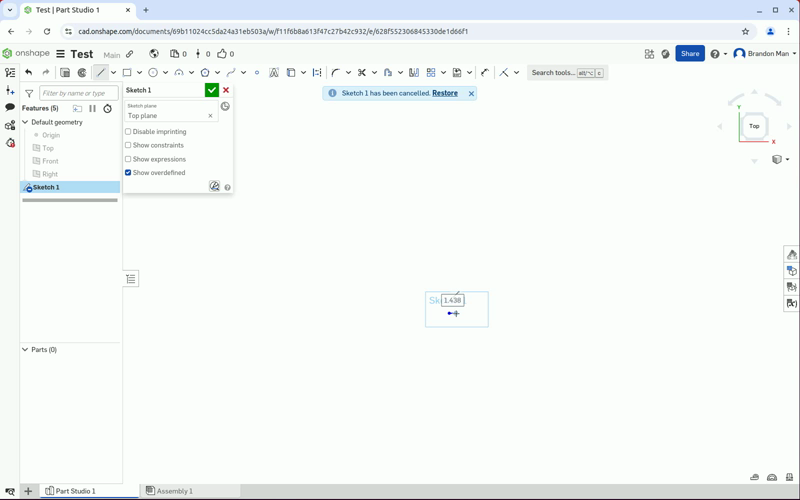
mouse_move(486, 313)
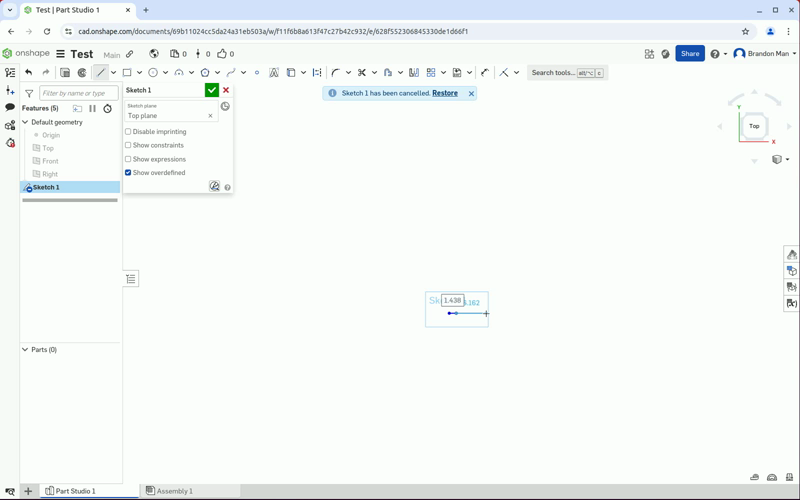
mouse_move(456, 322)
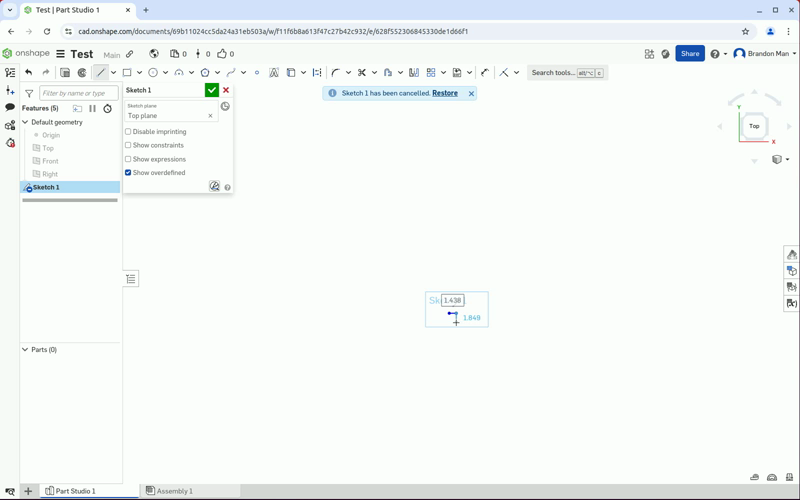
click(456, 322)
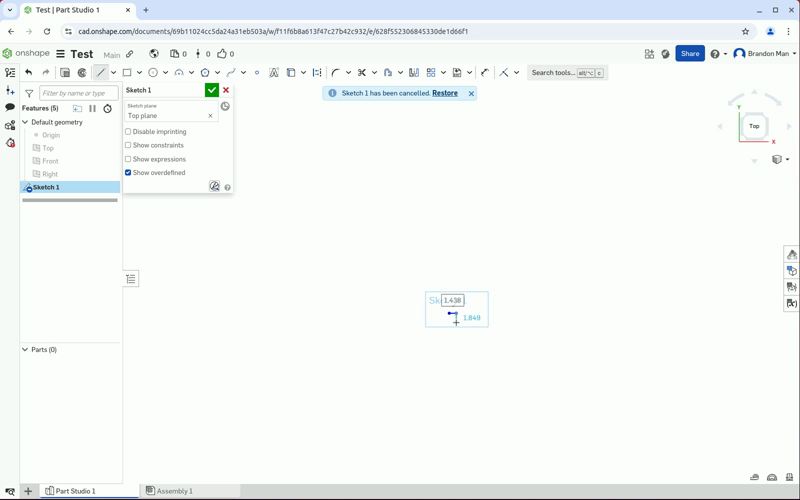
key_up(shift)
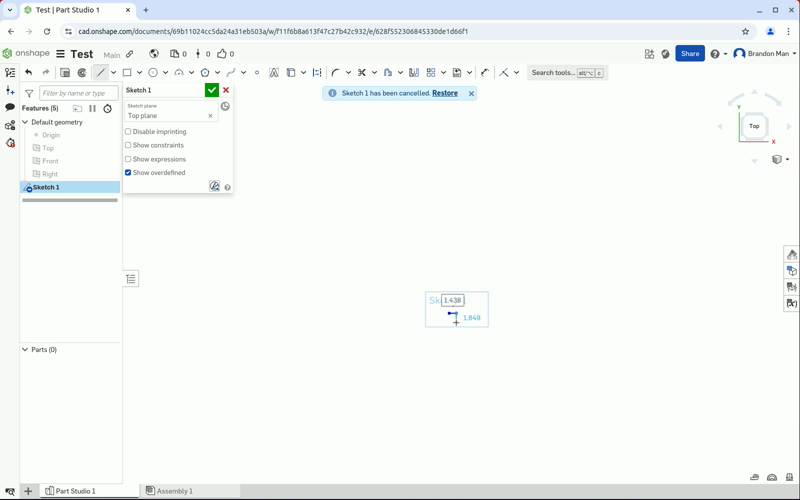
key_down(shift)
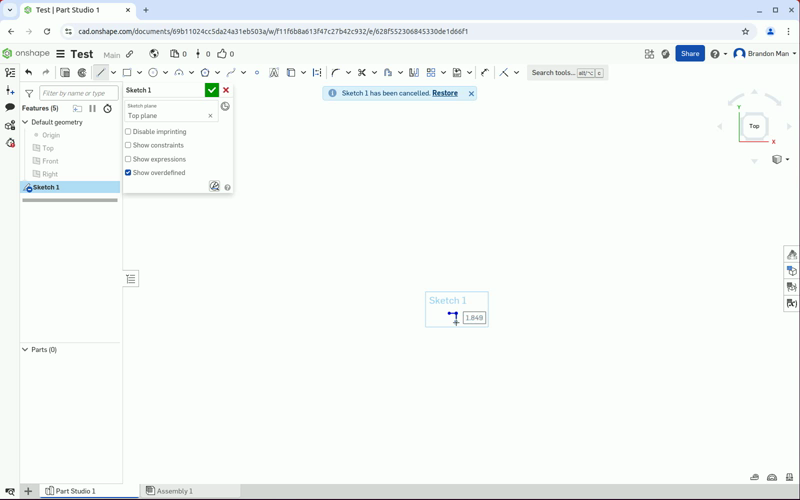
mouse_move(486, 322)
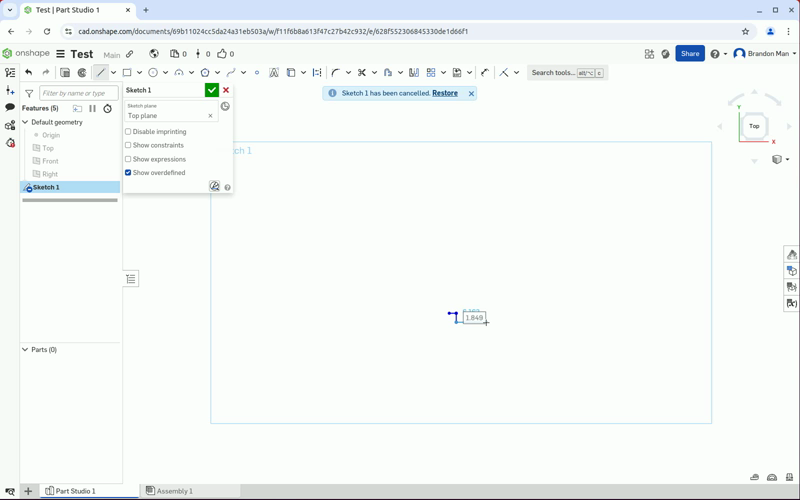
mouse_move(471, 322)
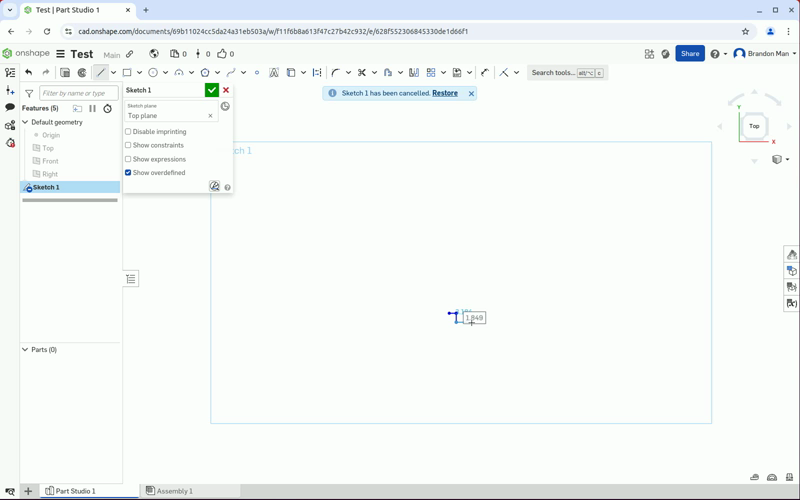
click(471, 322)
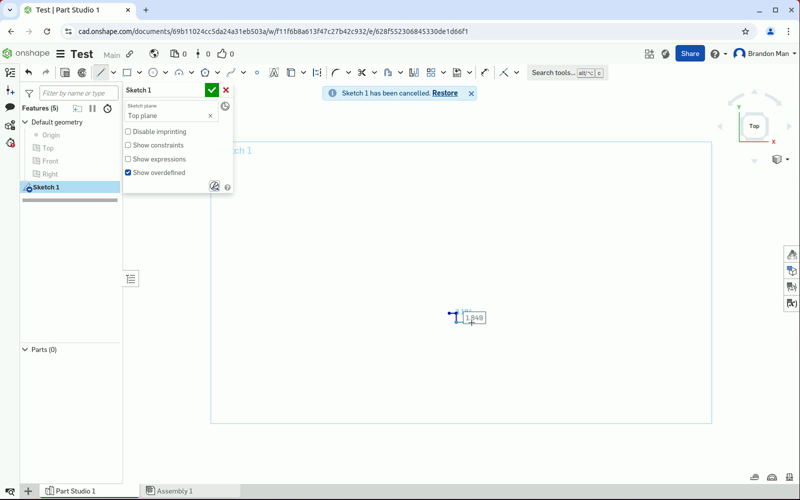
key_up(shift)
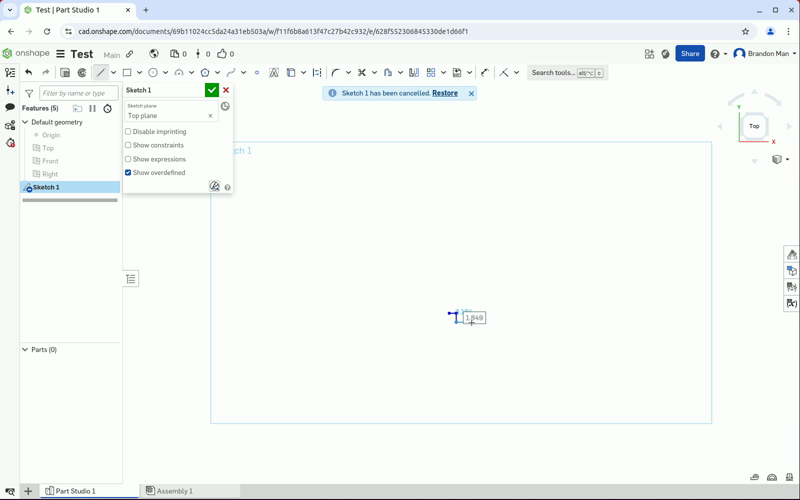
key_down(shift)
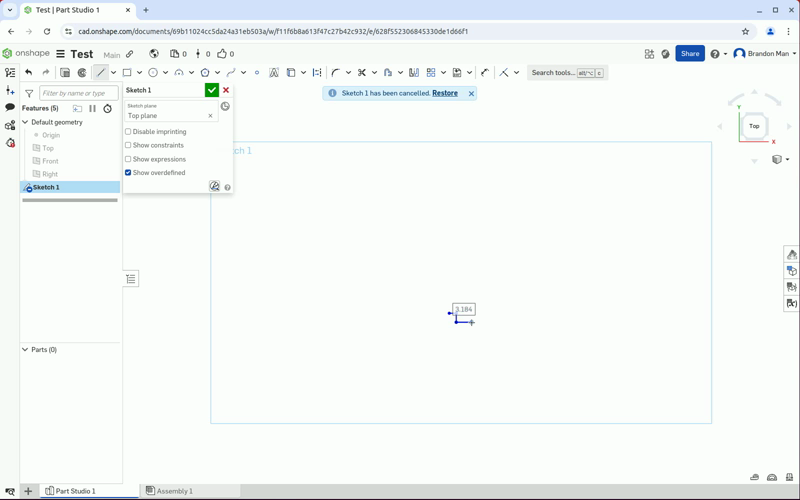
mouse_move(501, 322)
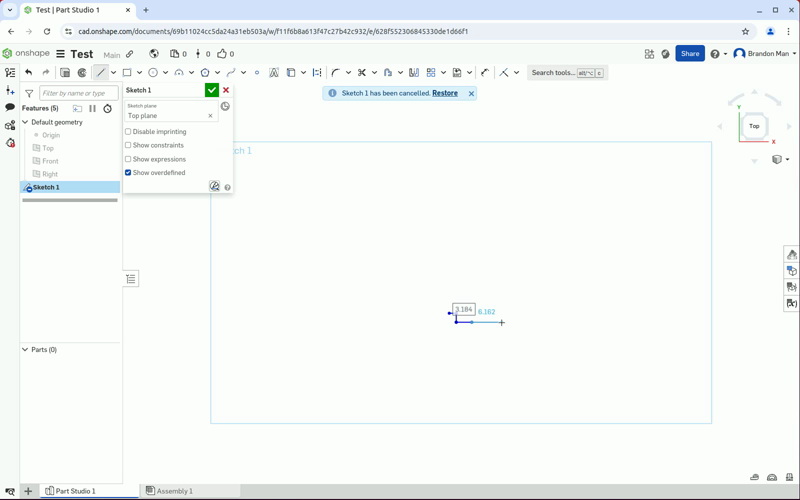
mouse_move(471, 316)
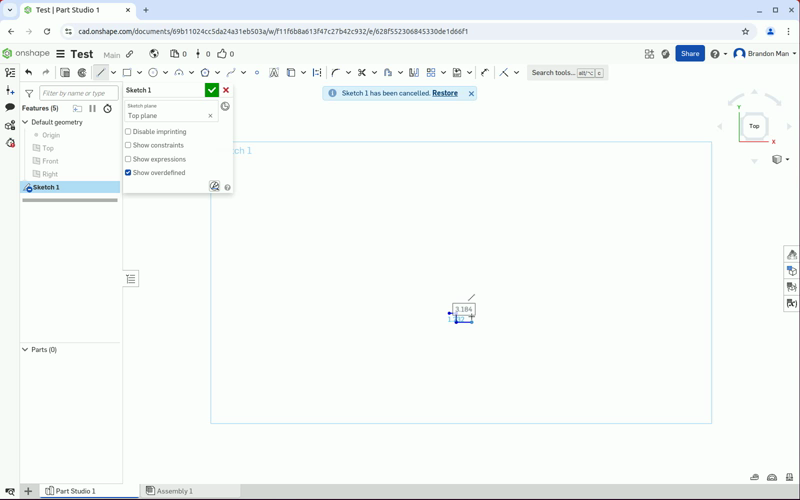
scroll(6)
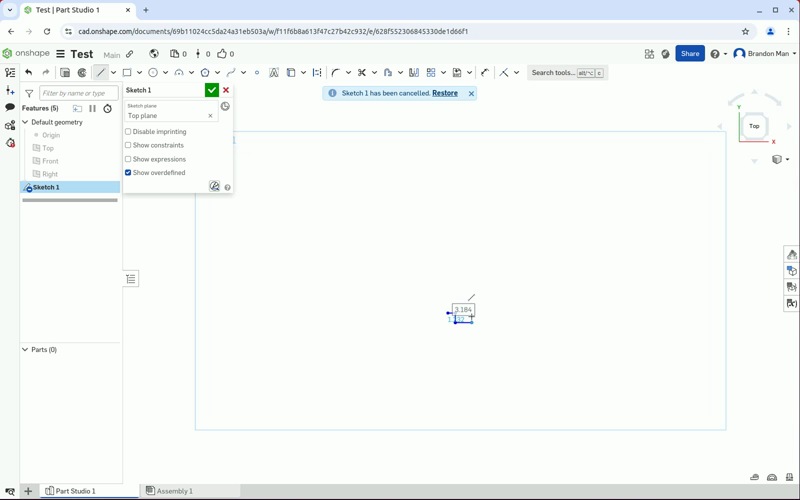
scroll(6)
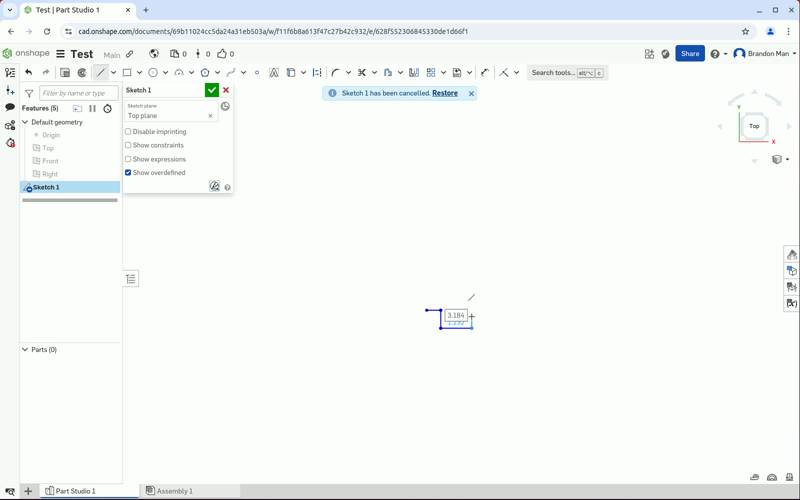
scroll(6)
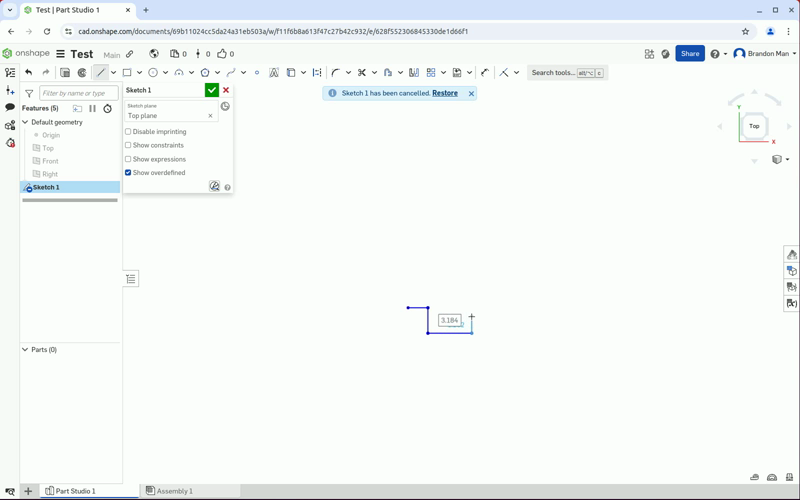
scroll(6)
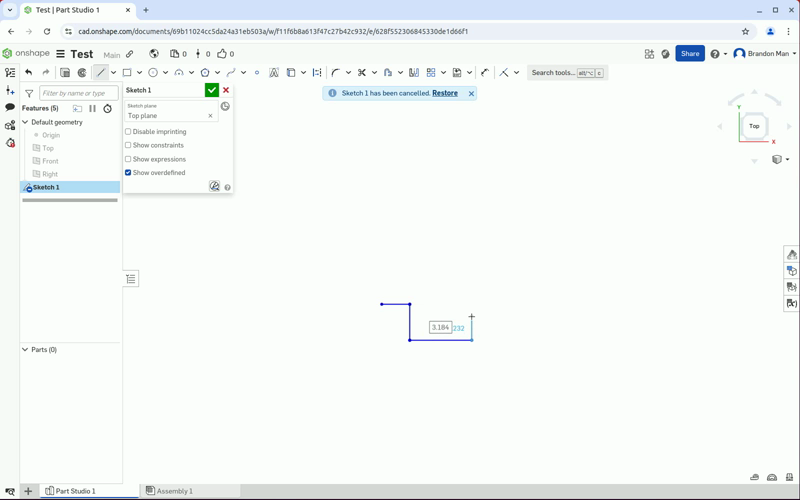
scroll(6)
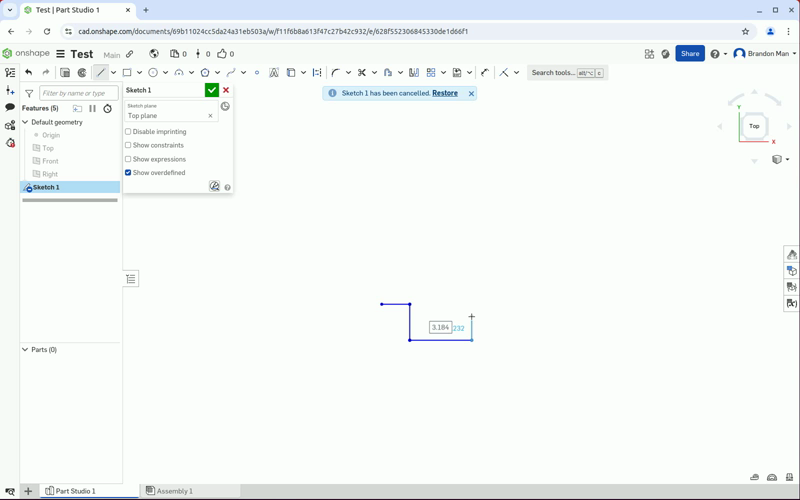
scroll(6)
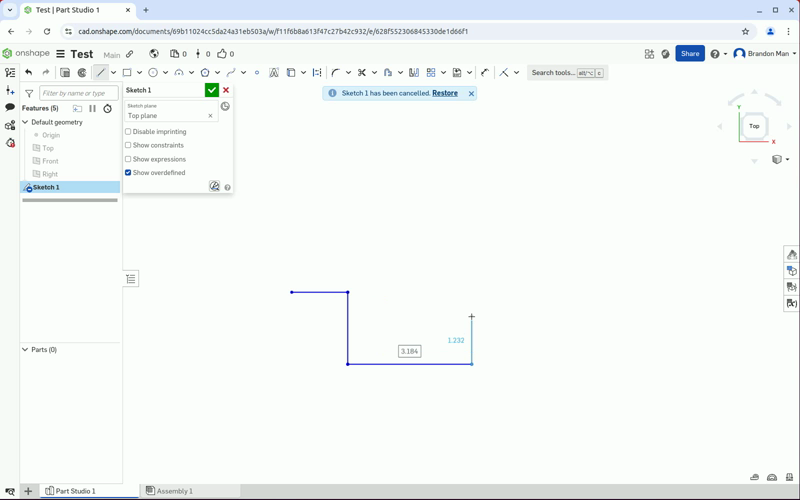
scroll(6)
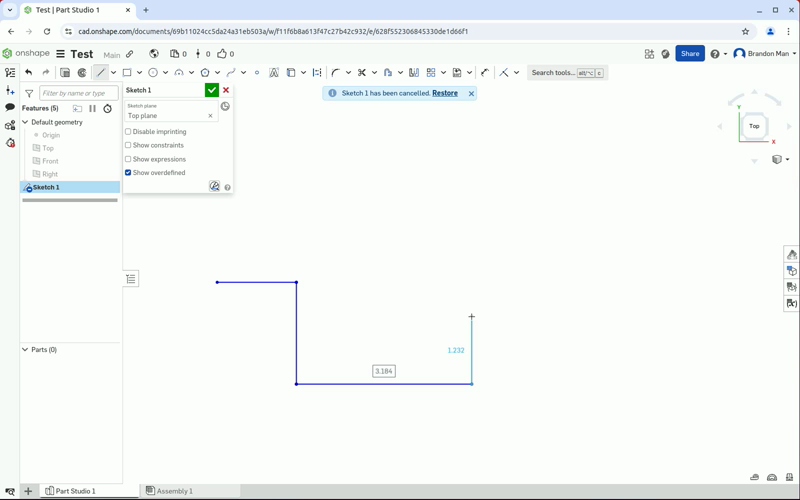
click(471, 316)
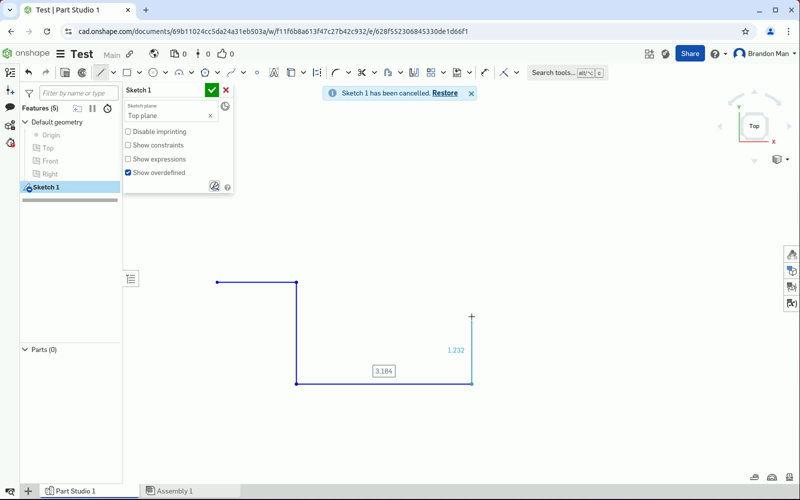
scroll(-6)
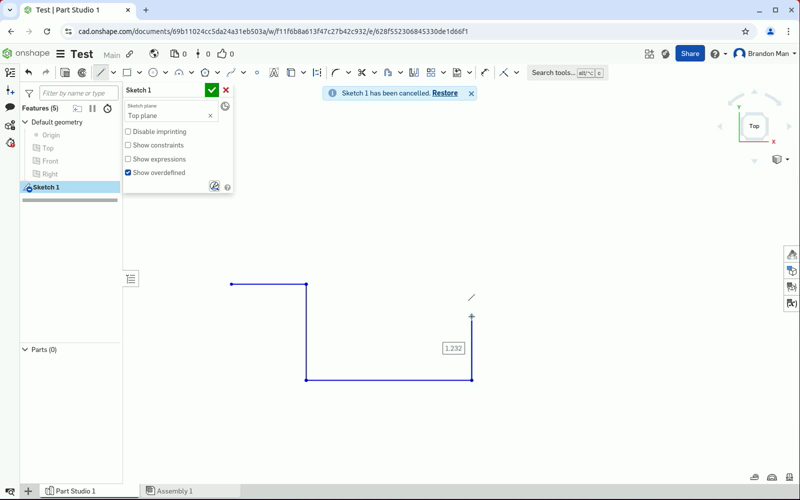
scroll(-6)
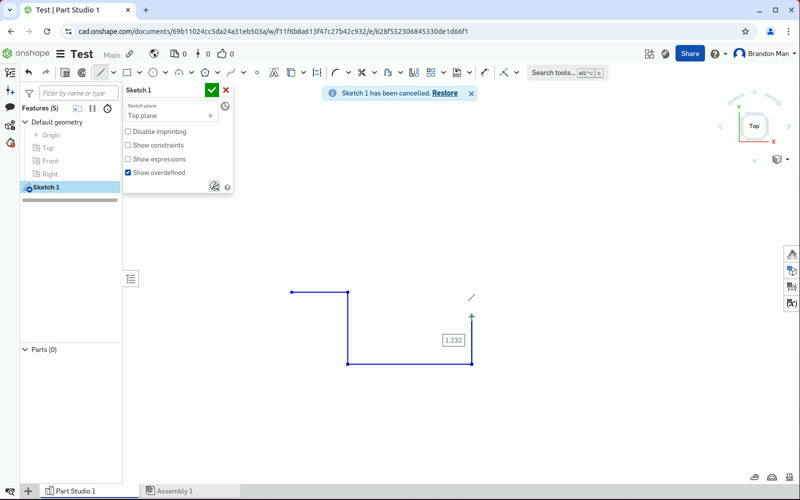
scroll(-6)
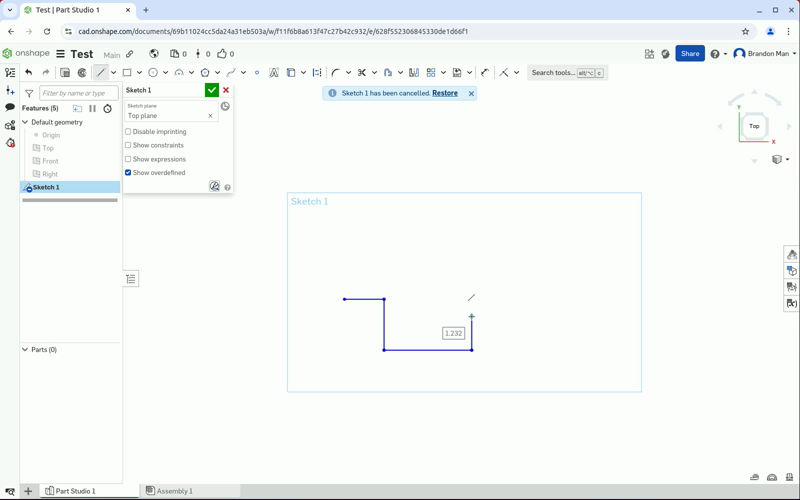
scroll(-6)
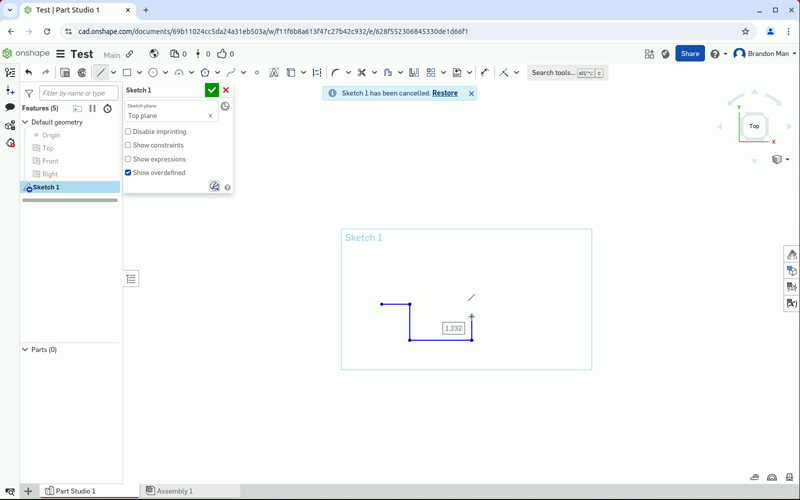
scroll(-6)
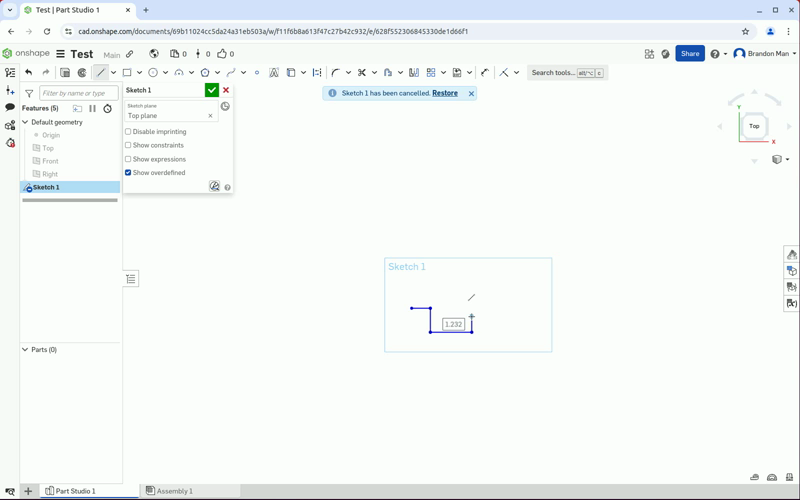
scroll(-6)
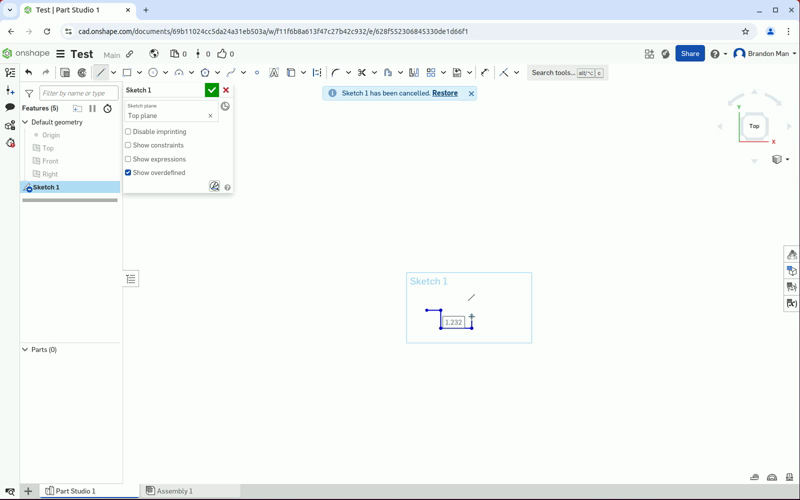
scroll(-6)
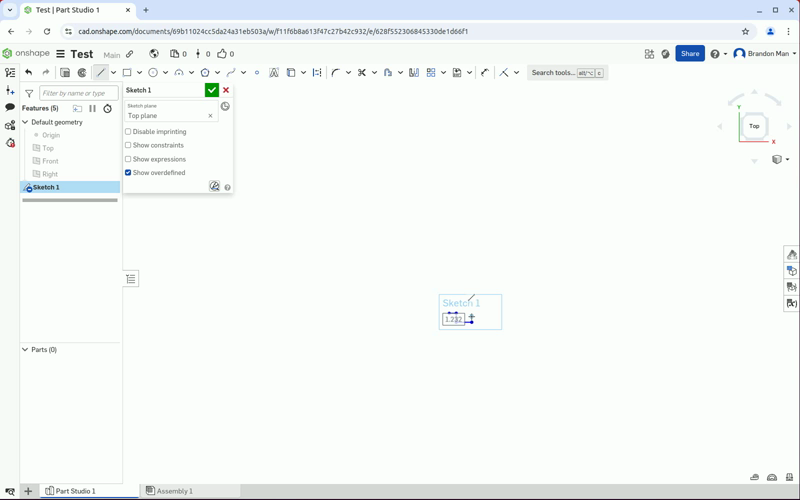
key_up(shift)
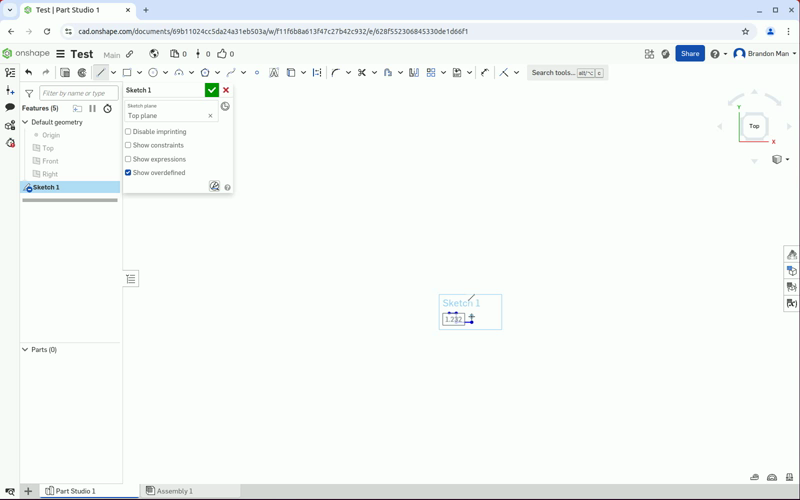
key_down(shift)
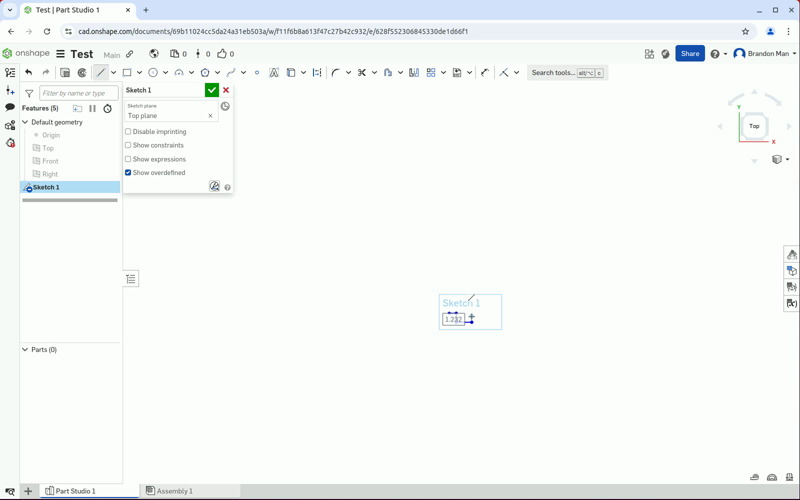
mouse_move(501, 316)
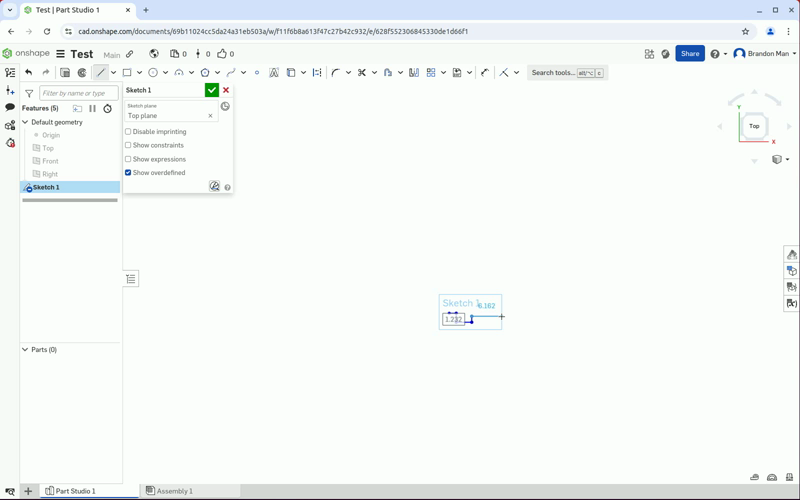
mouse_move(478, 316)
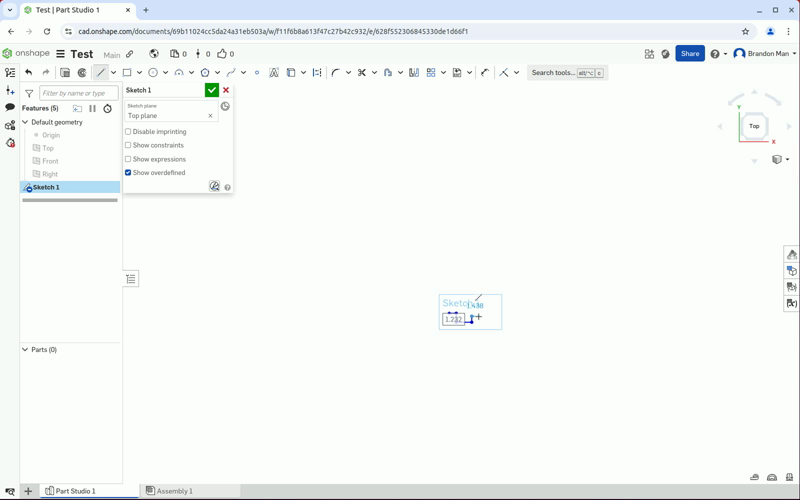
scroll(6)
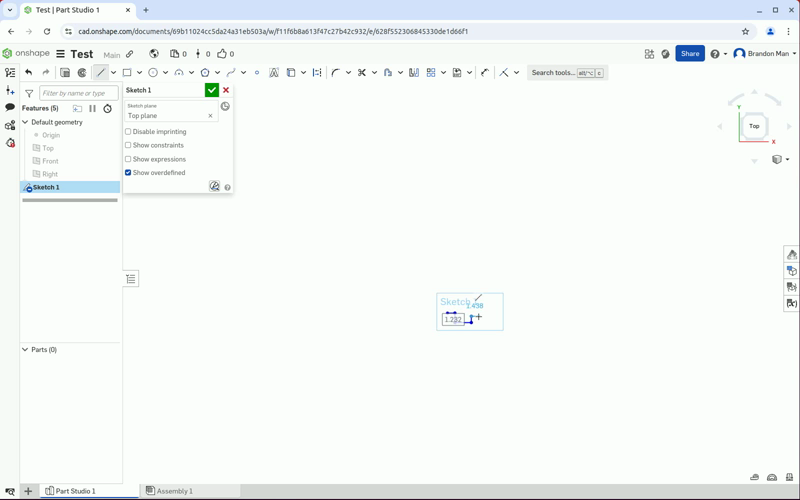
scroll(6)
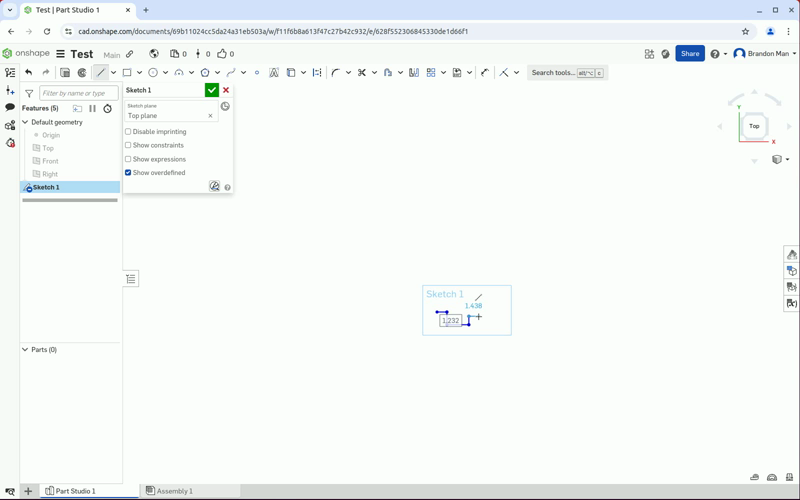
scroll(6)
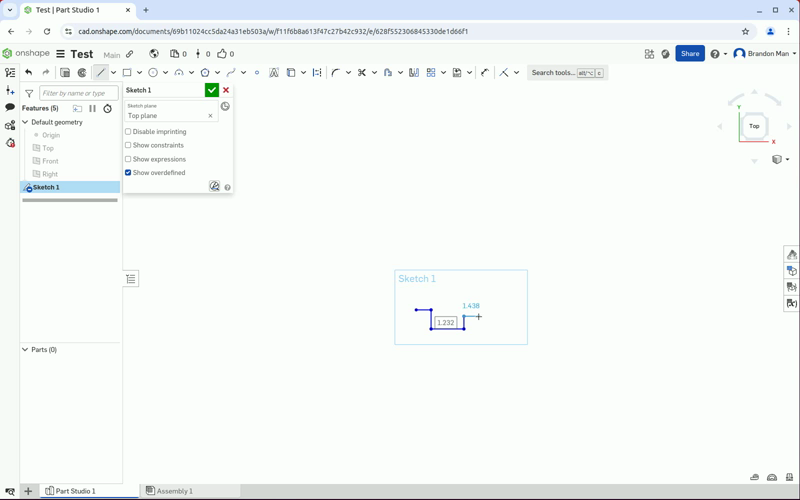
scroll(6)
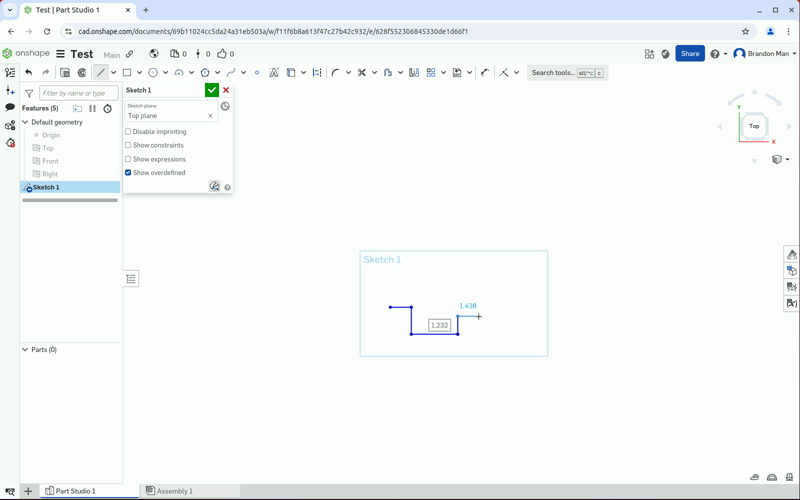
scroll(6)
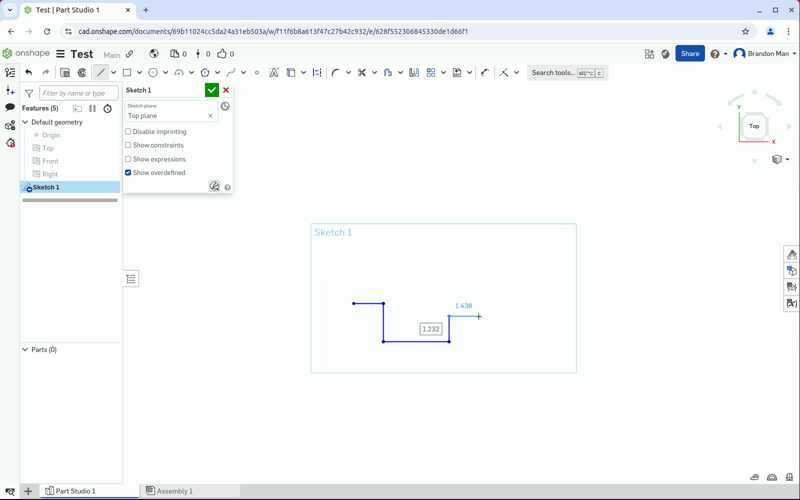
scroll(6)
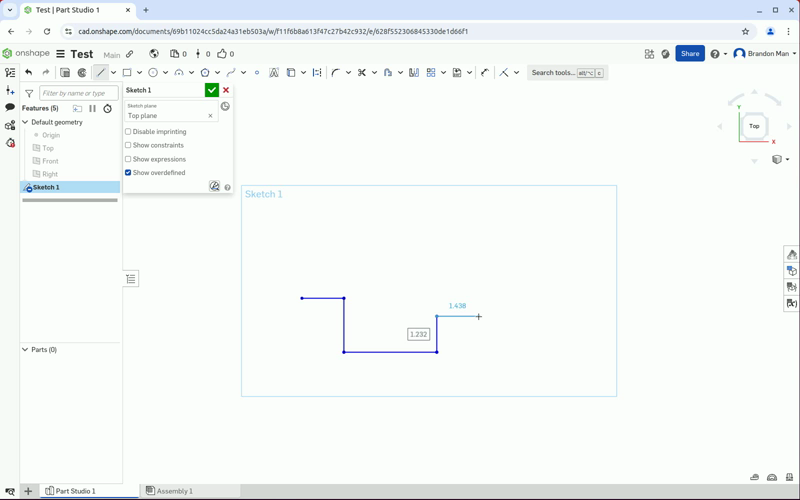
scroll(6)
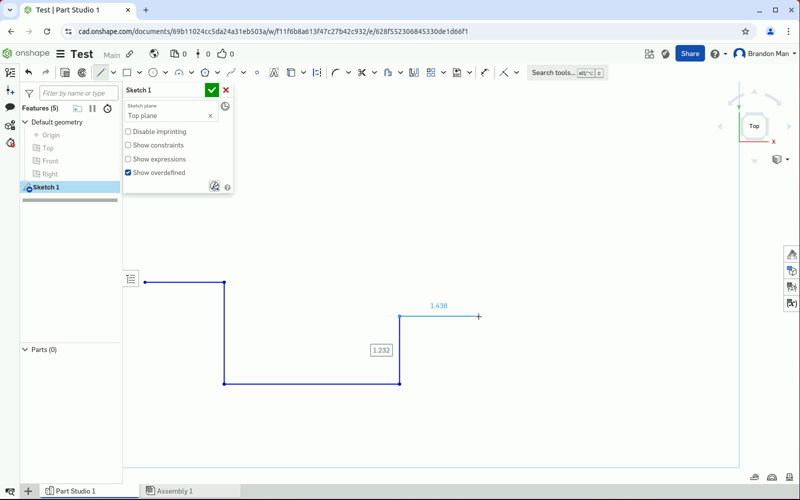
click(478, 316)
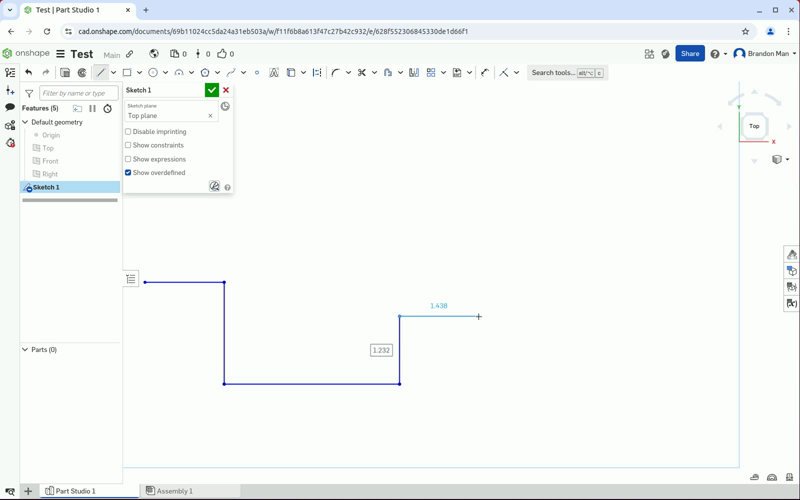
scroll(-6)
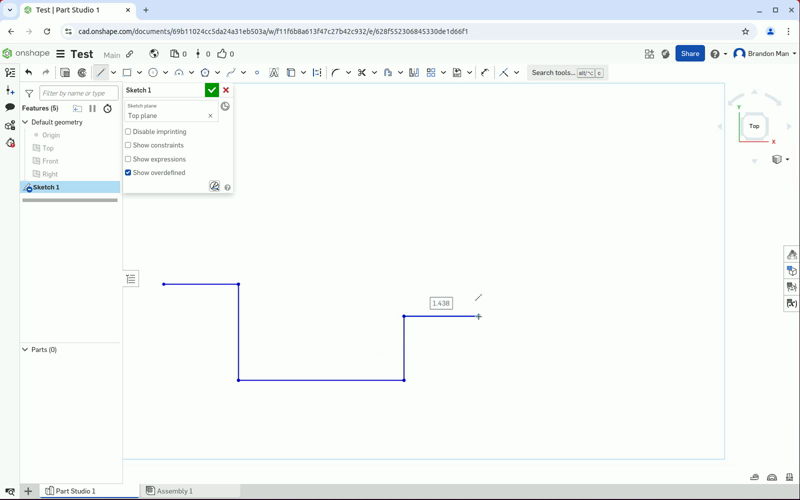
scroll(-6)
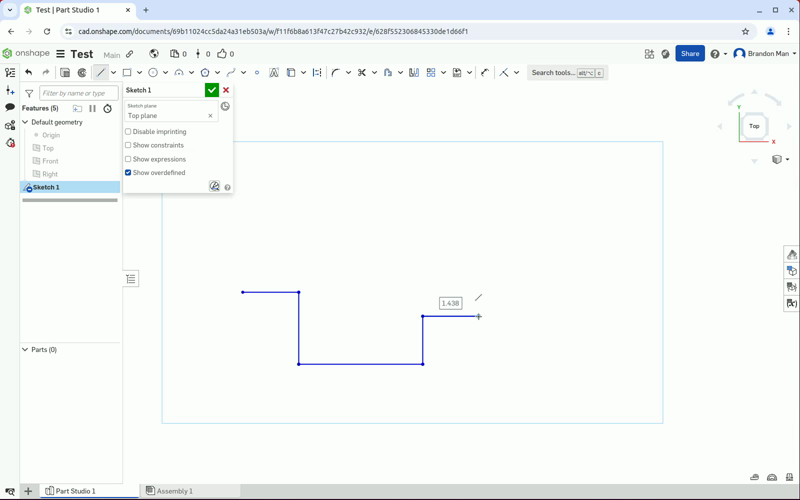
scroll(-6)
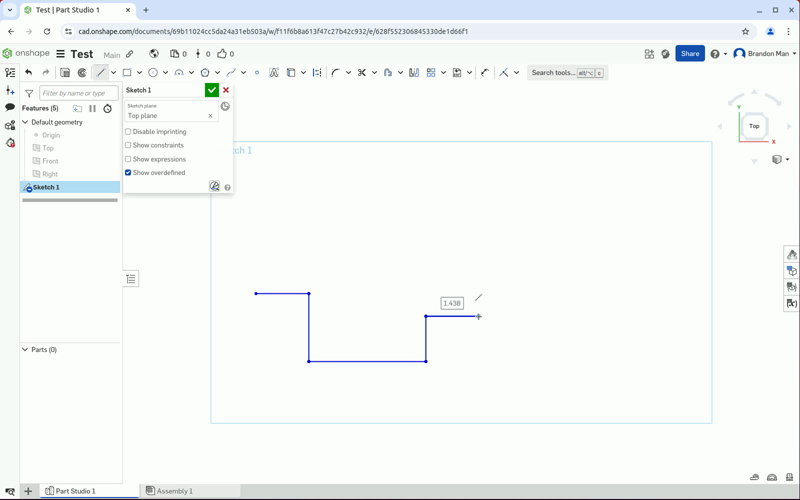
scroll(-6)
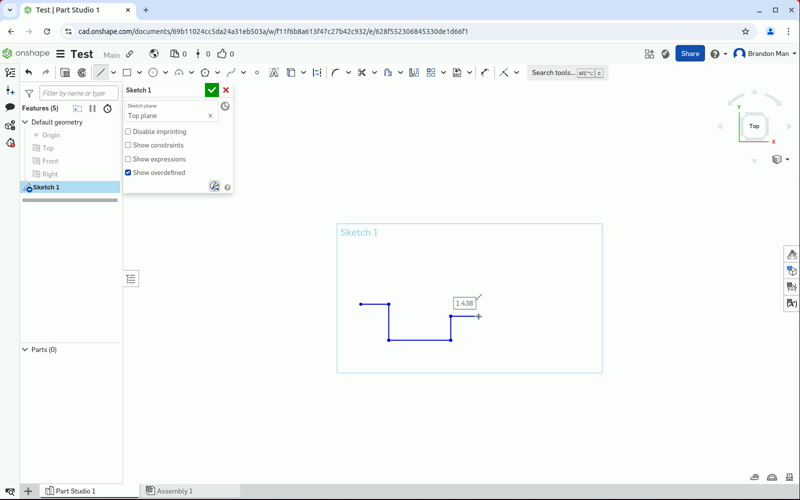
scroll(-6)
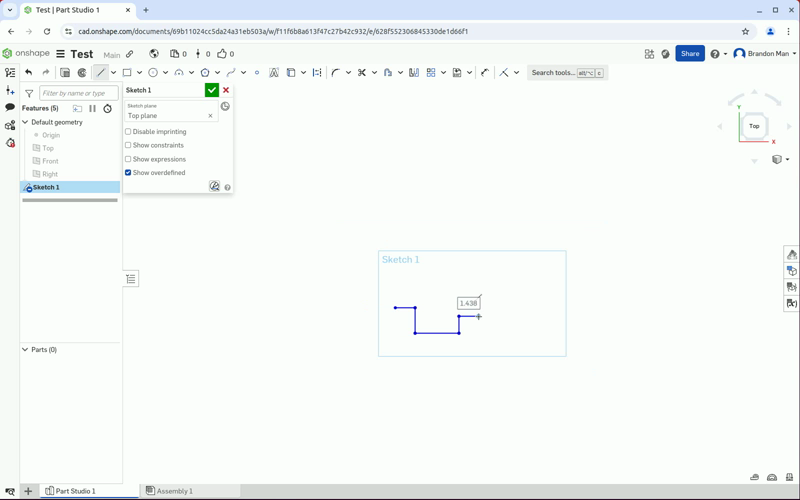
scroll(-6)
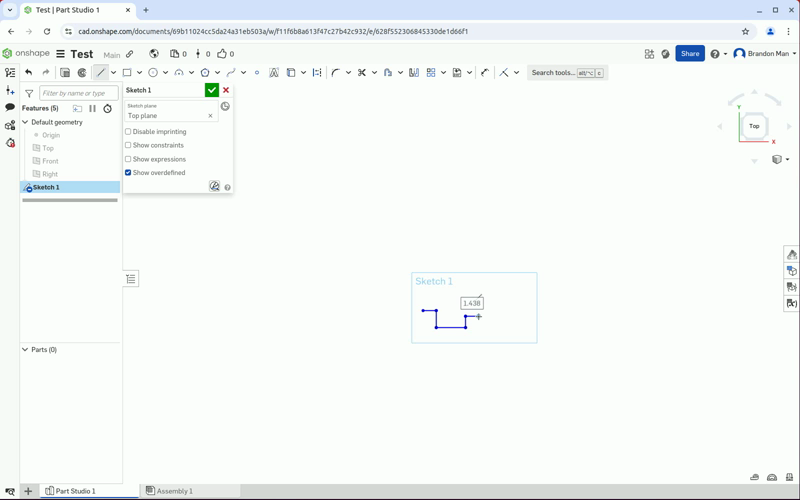
scroll(-6)
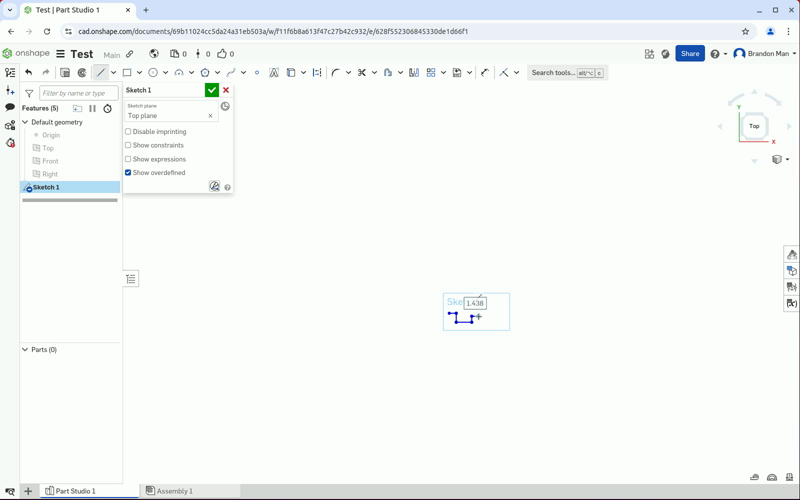
key_up(shift)
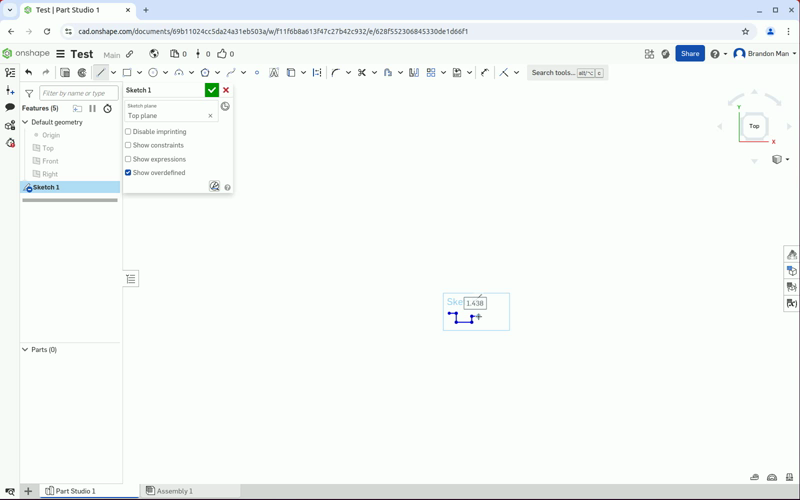
key_down(shift)
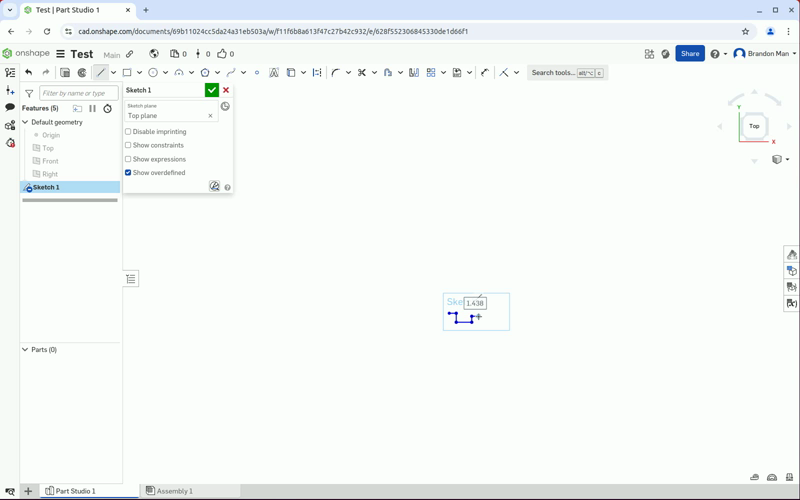
mouse_move(508, 316)
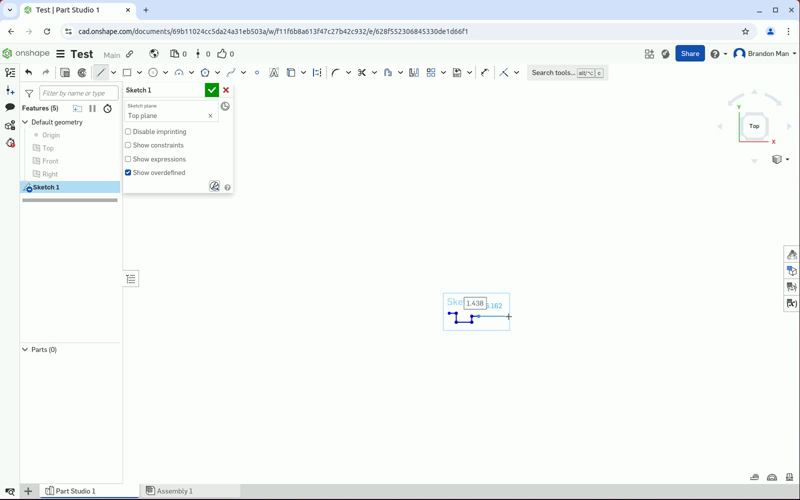
mouse_move(478, 258)
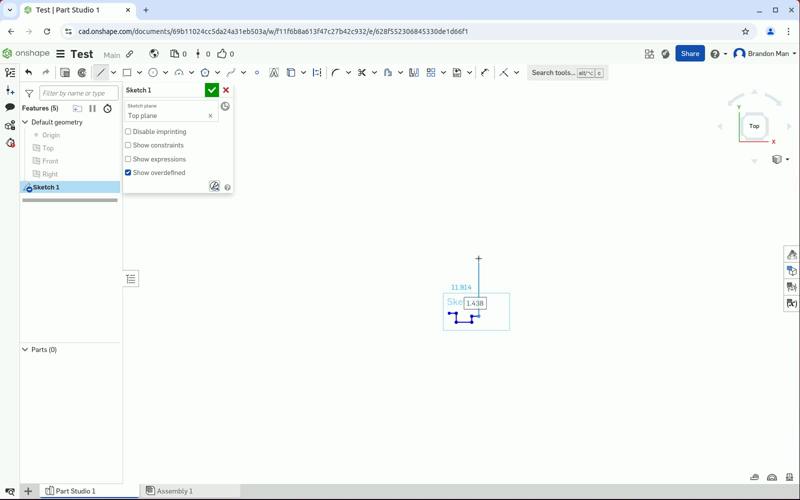
click(478, 258)
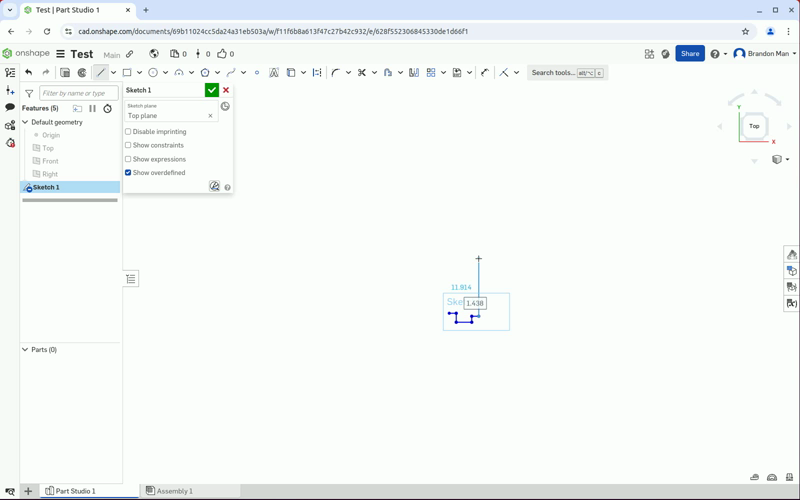
key_up(shift)
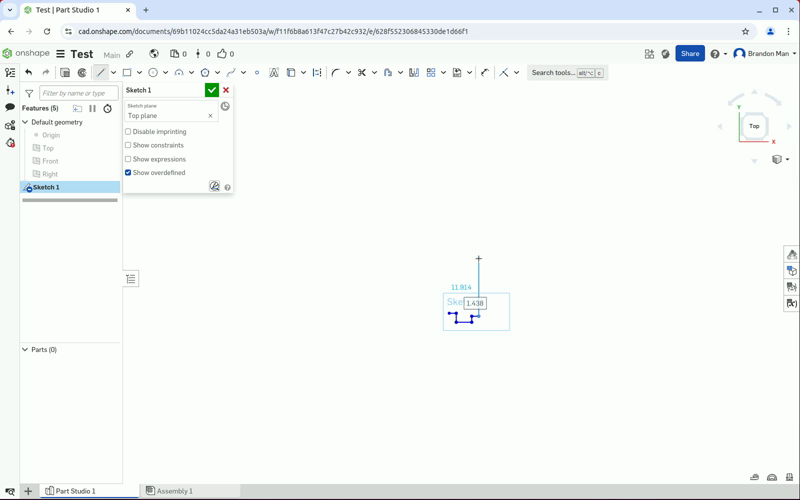
key_down(shift)
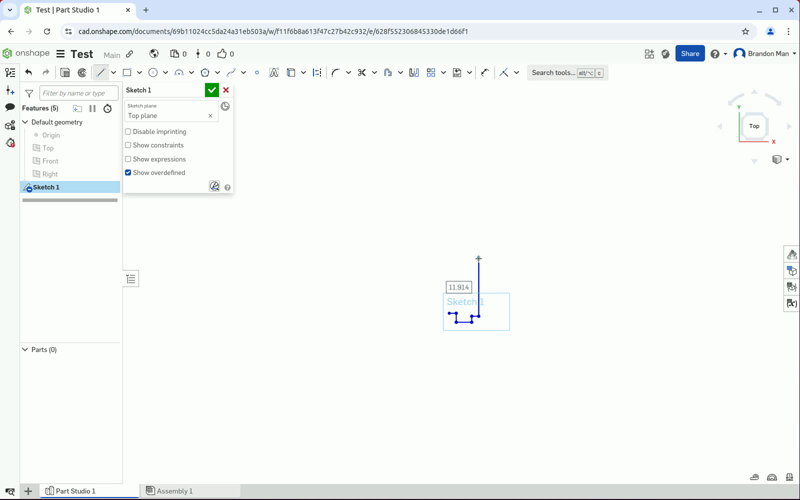
mouse_move(508, 258)
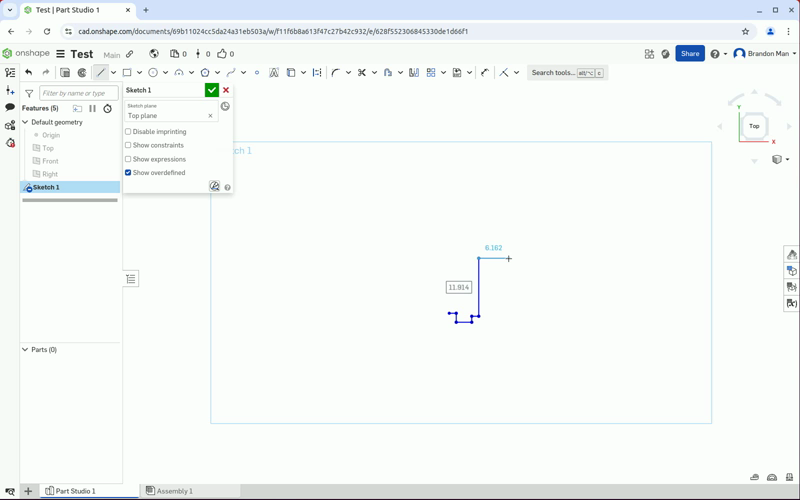
mouse_move(471, 258)
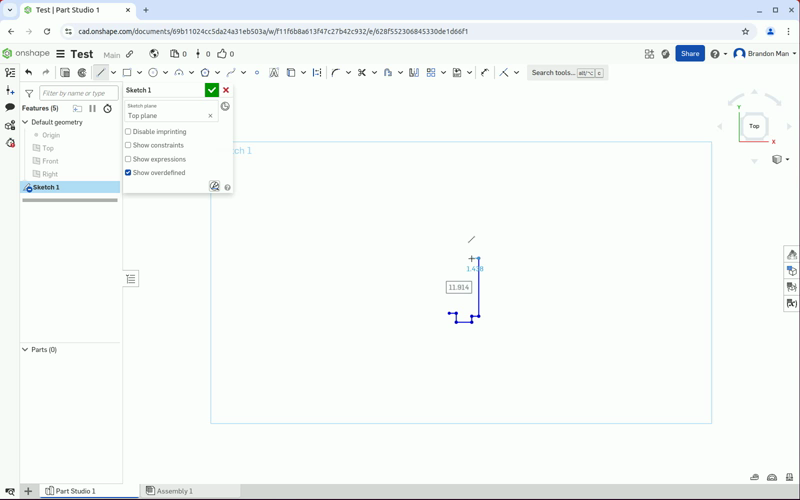
scroll(6)
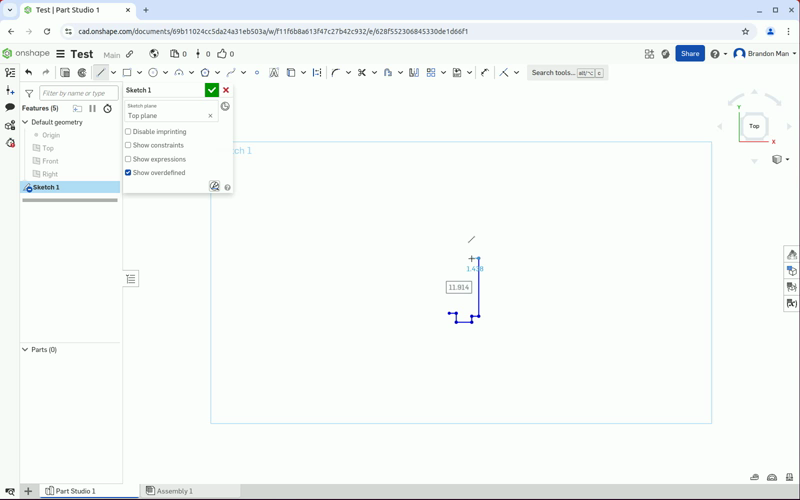
scroll(6)
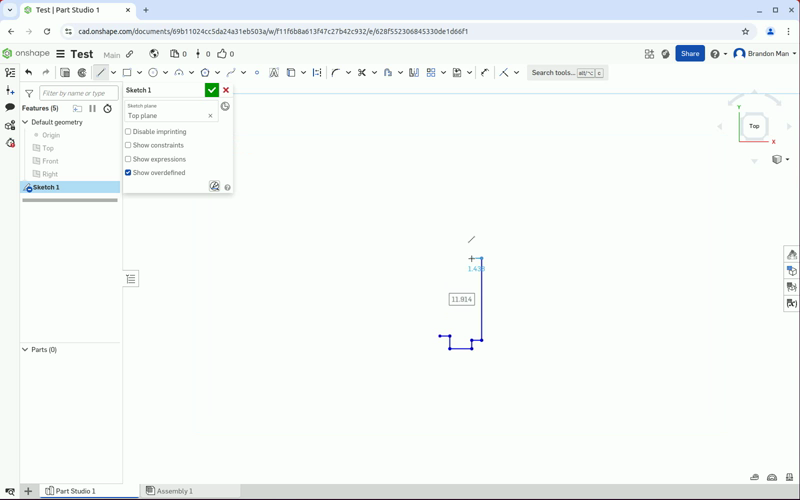
scroll(6)
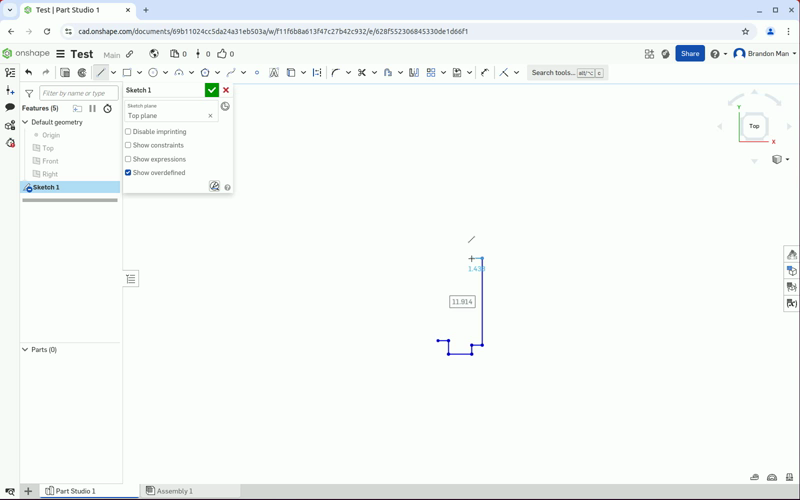
scroll(6)
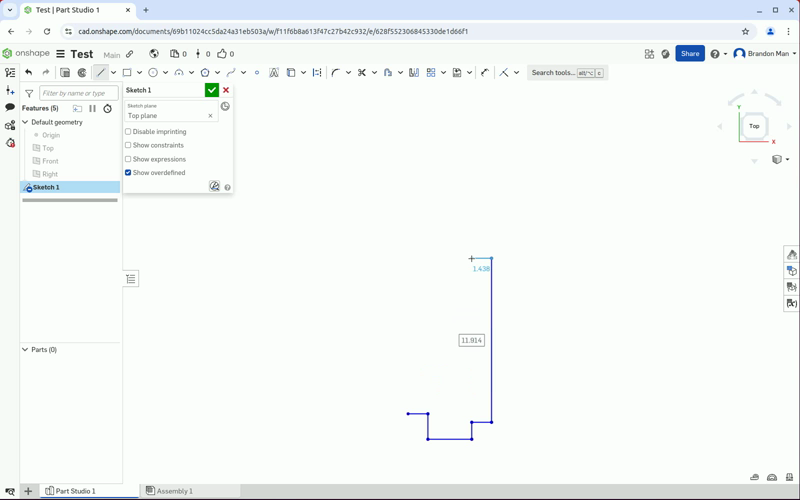
scroll(6)
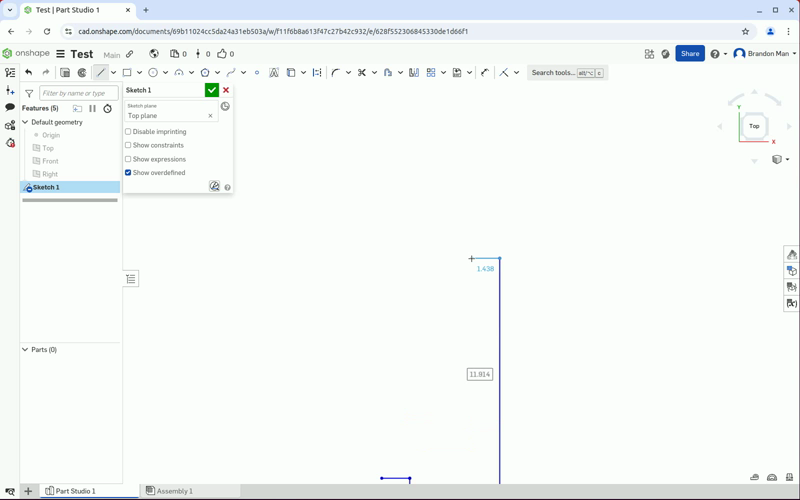
scroll(6)
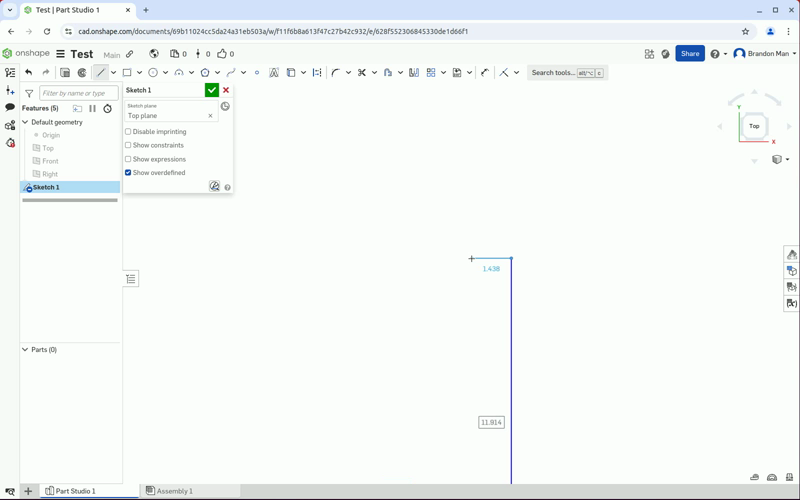
scroll(6)
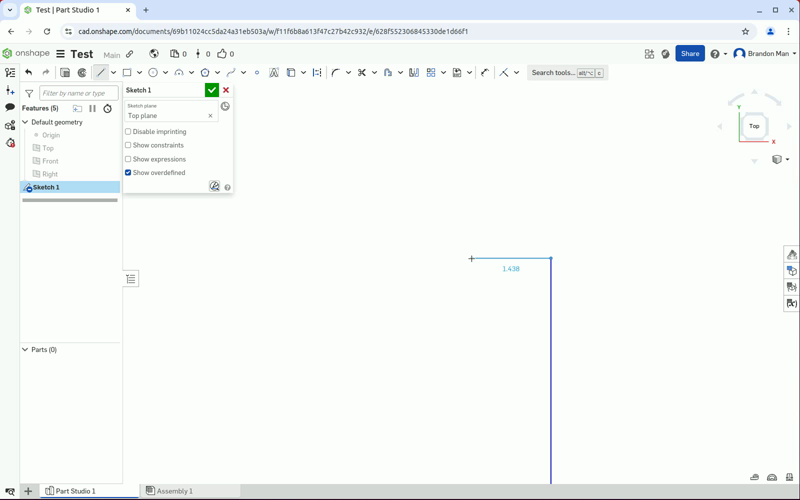
click(471, 258)
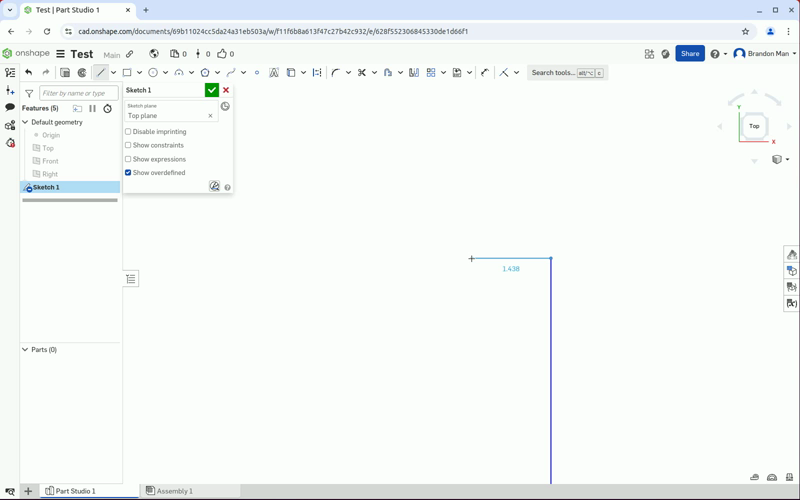
scroll(-6)
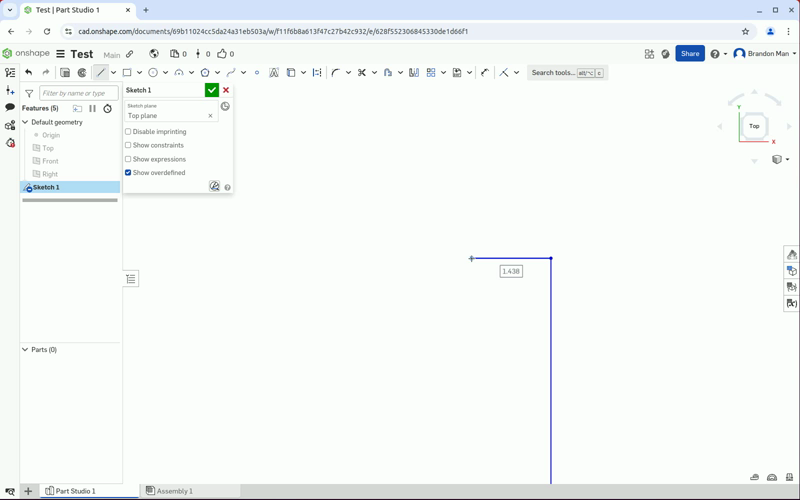
scroll(-6)
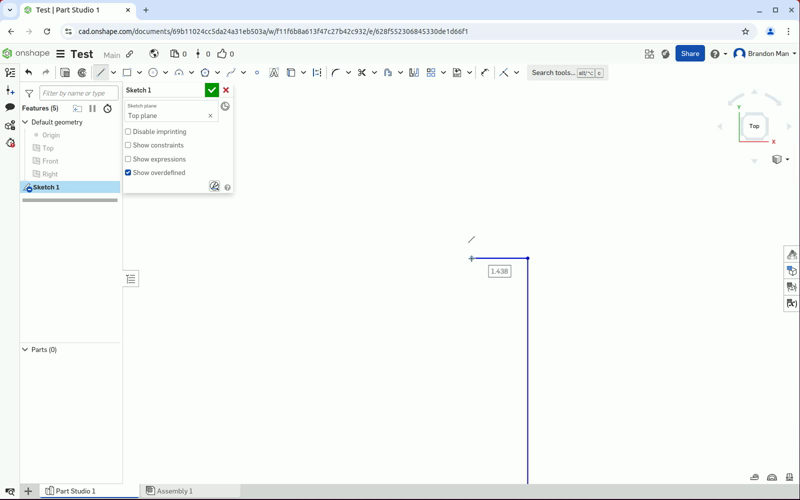
scroll(-6)
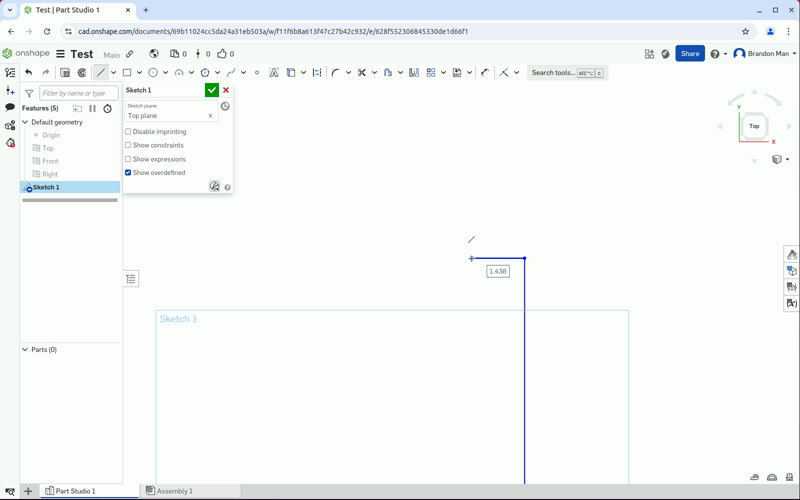
scroll(-6)
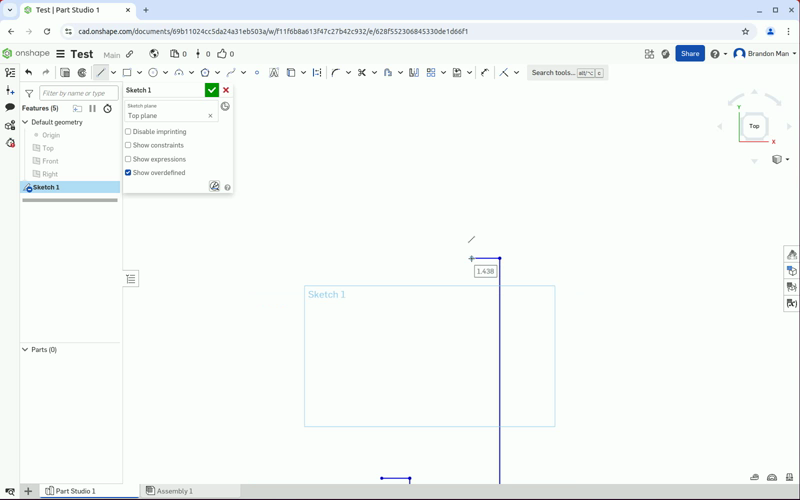
scroll(-6)
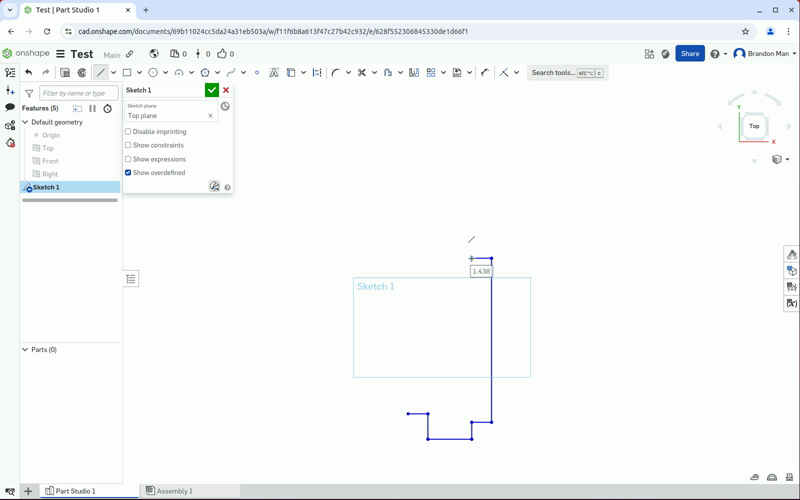
scroll(-6)
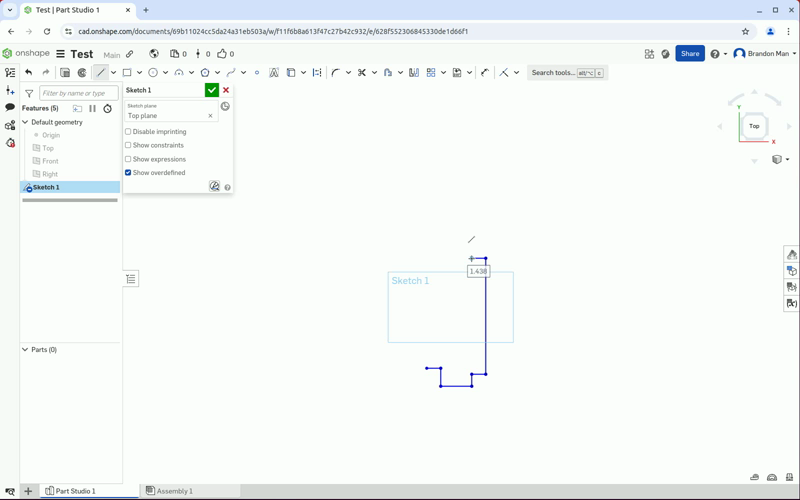
scroll(-6)
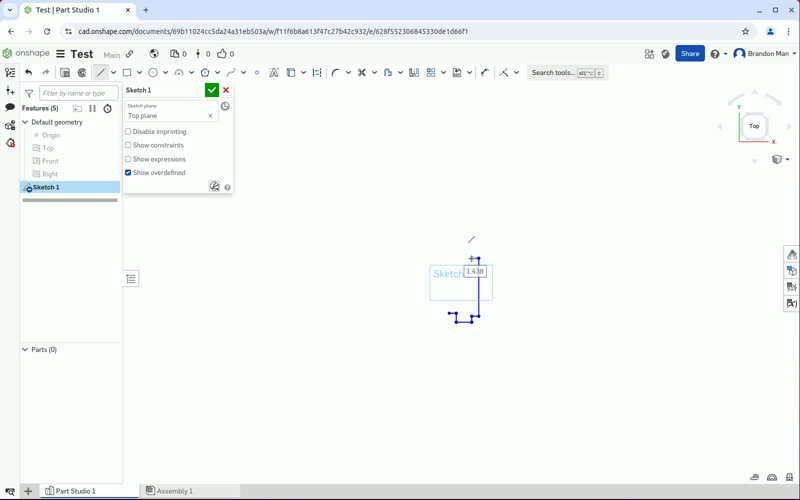
key_up(shift)
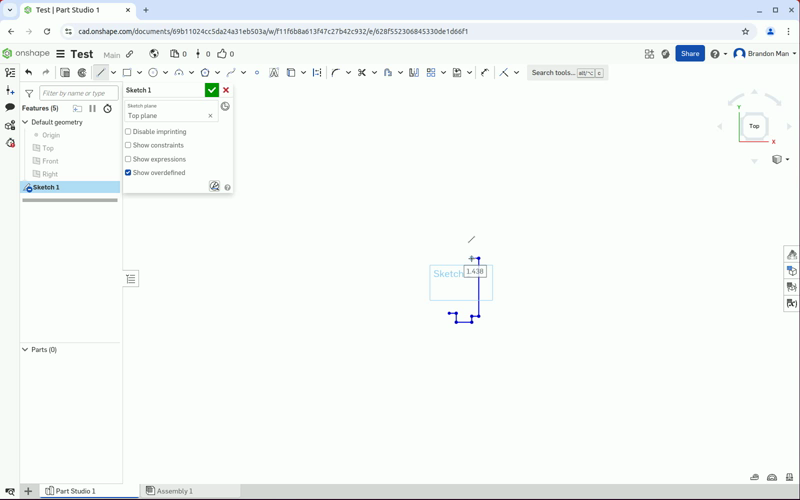
key_down(shift)
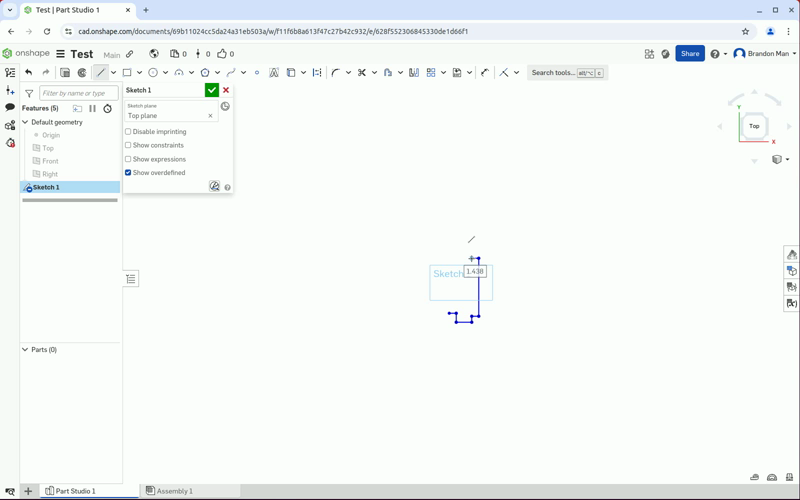
mouse_move(501, 258)
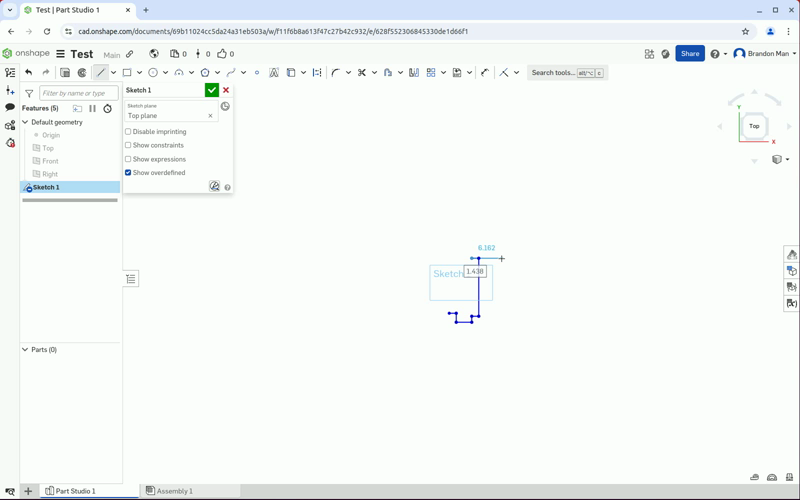
mouse_move(471, 248)
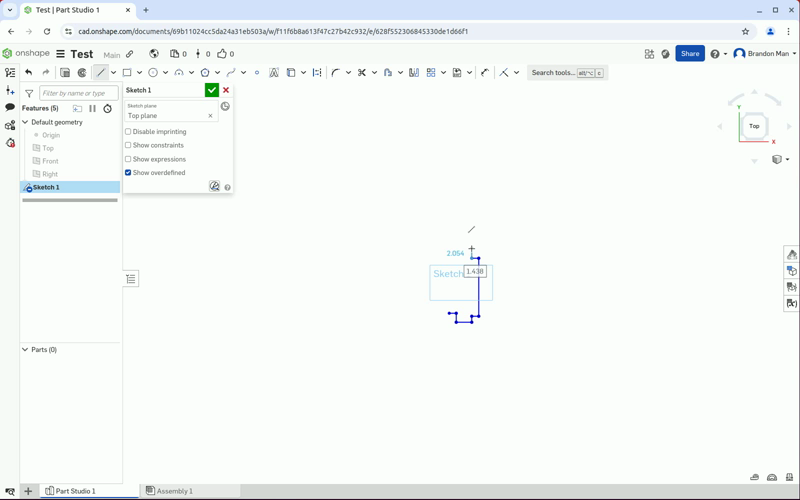
click(471, 248)
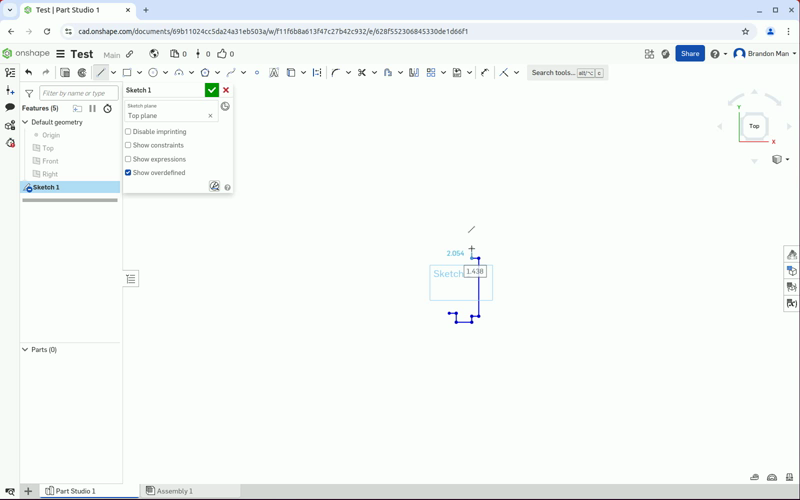
key_up(shift)
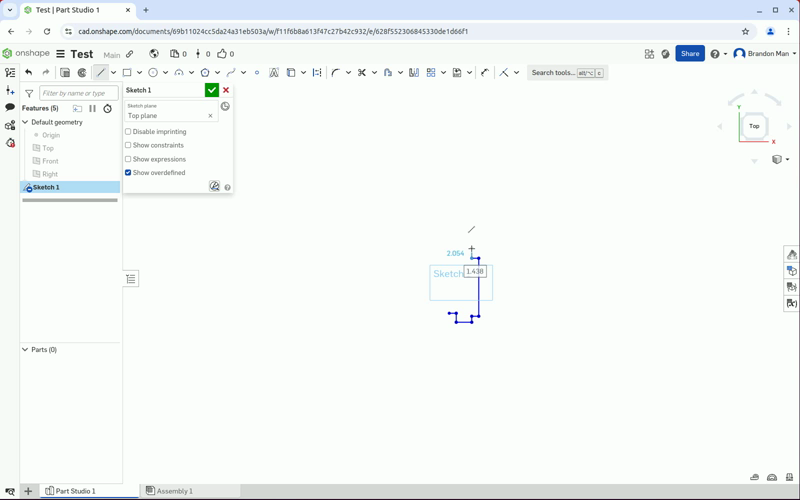
key_down(shift)
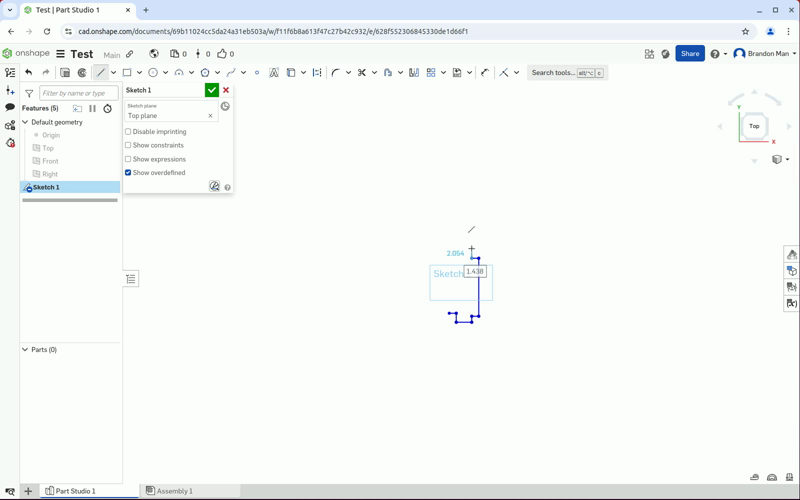
mouse_move(501, 248)
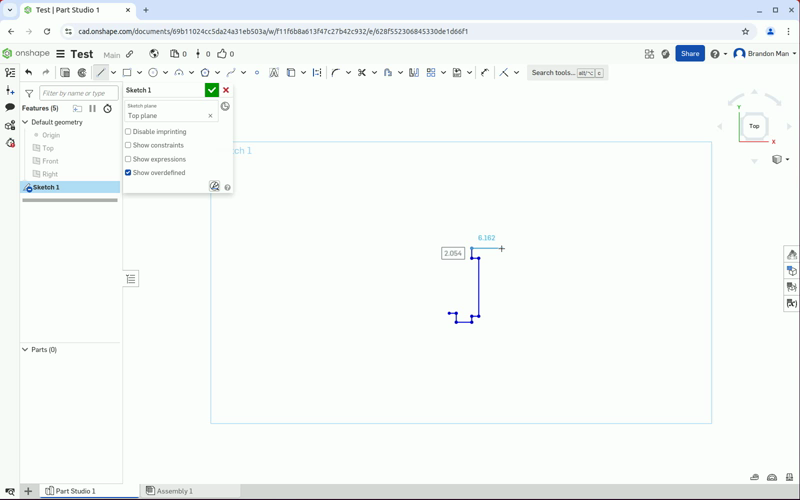
mouse_move(456, 248)
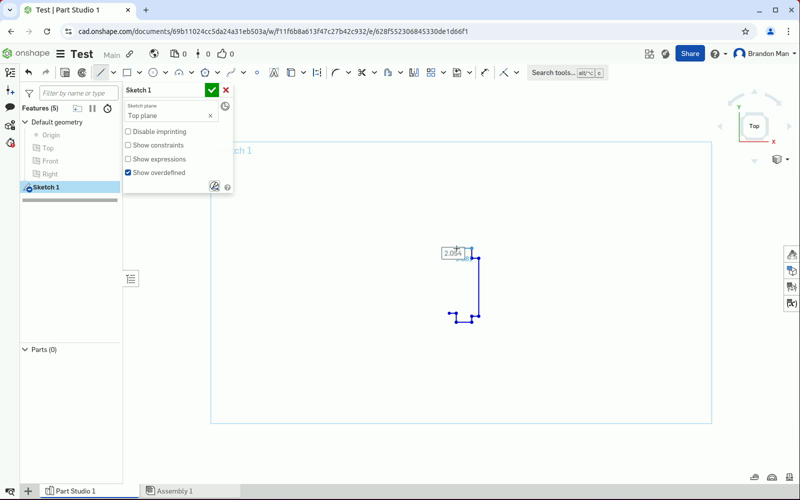
click(456, 248)
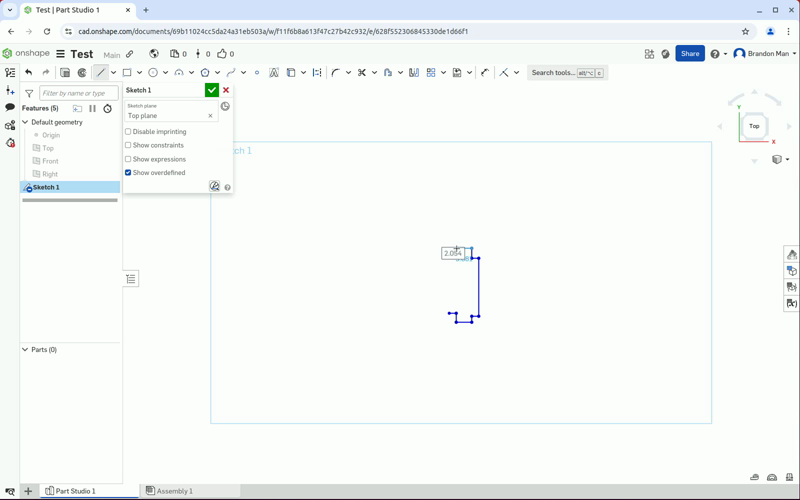
key_up(shift)
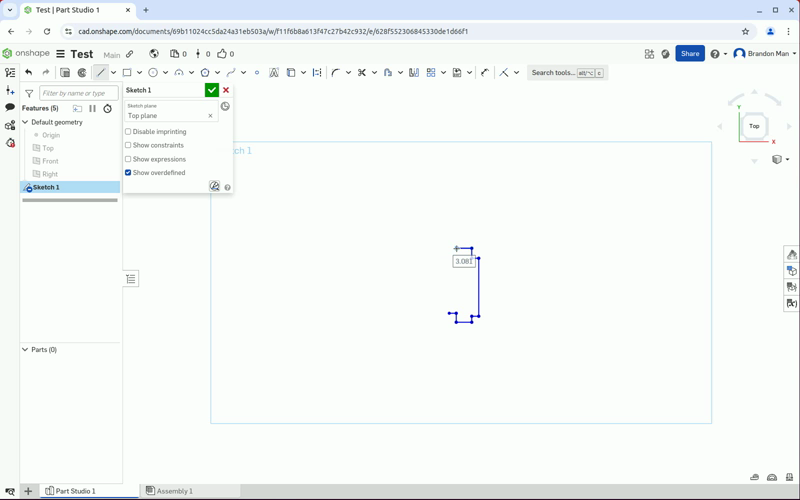
key_down(shift)
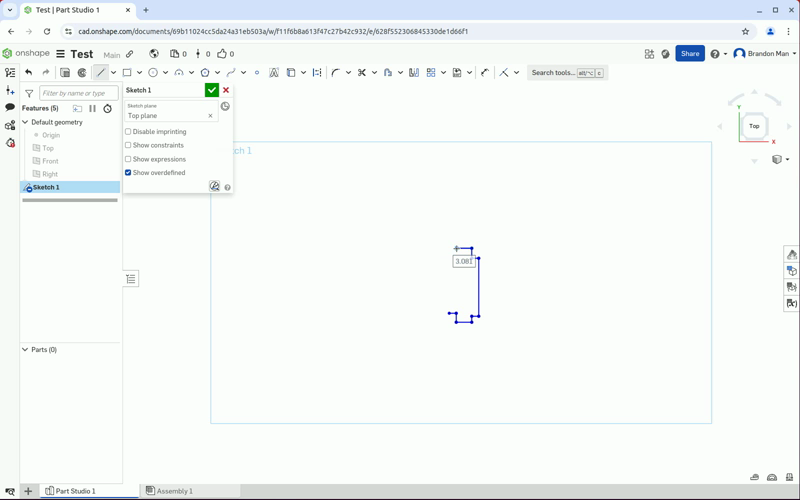
mouse_move(486, 248)
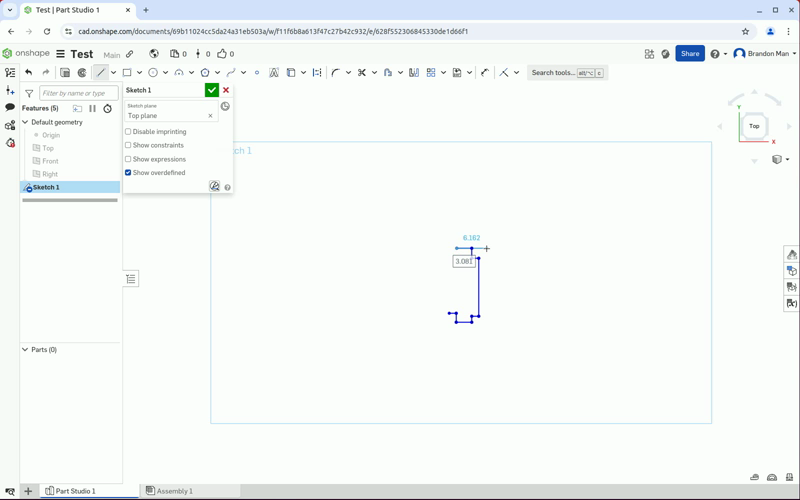
mouse_move(456, 258)
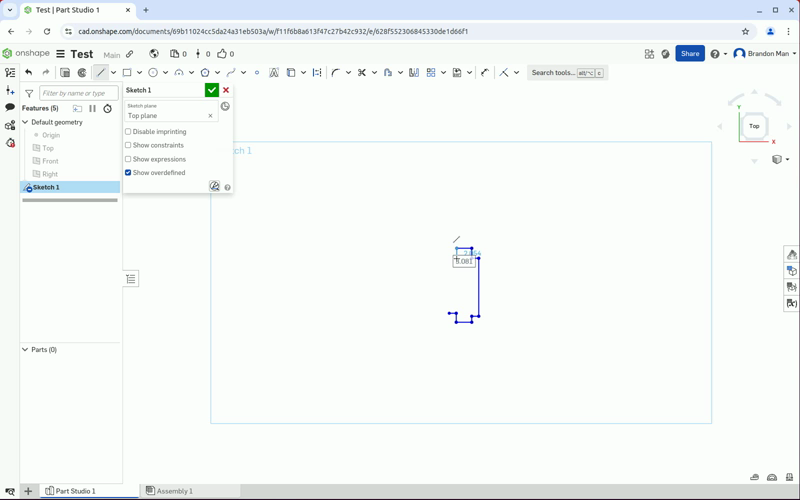
click(456, 258)
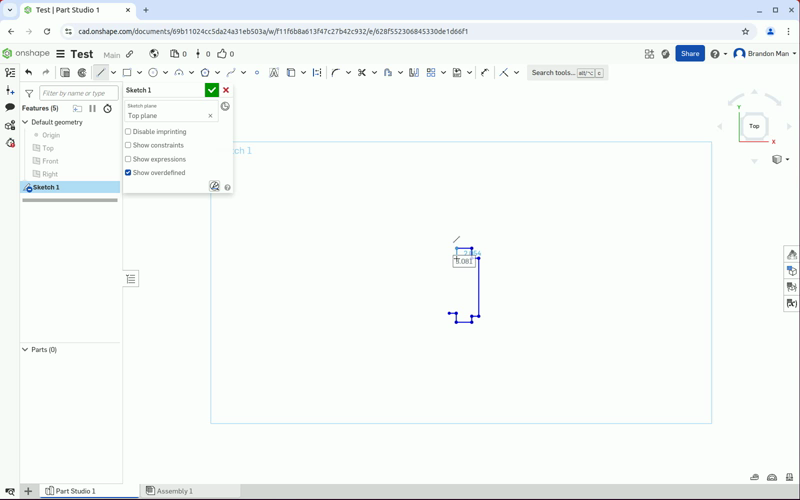
key_up(shift)
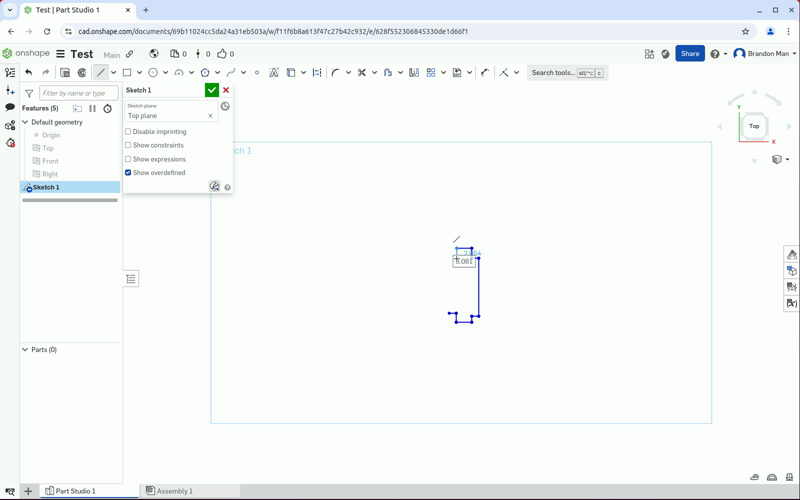
key_down(shift)
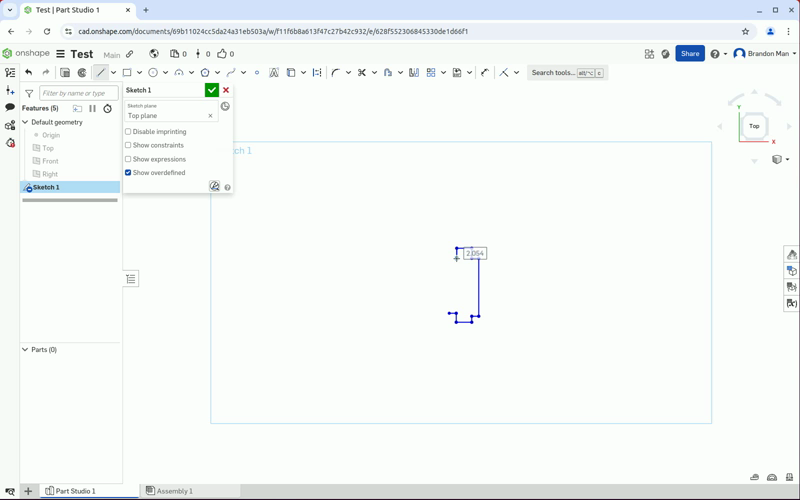
mouse_move(486, 258)
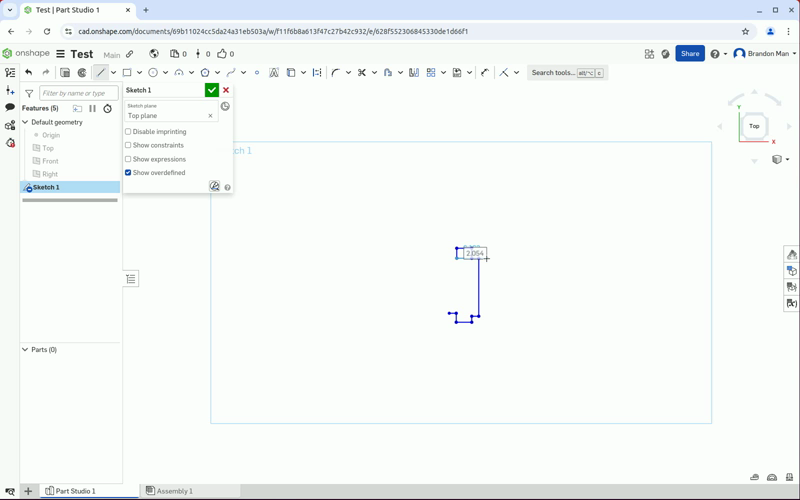
mouse_move(449, 258)
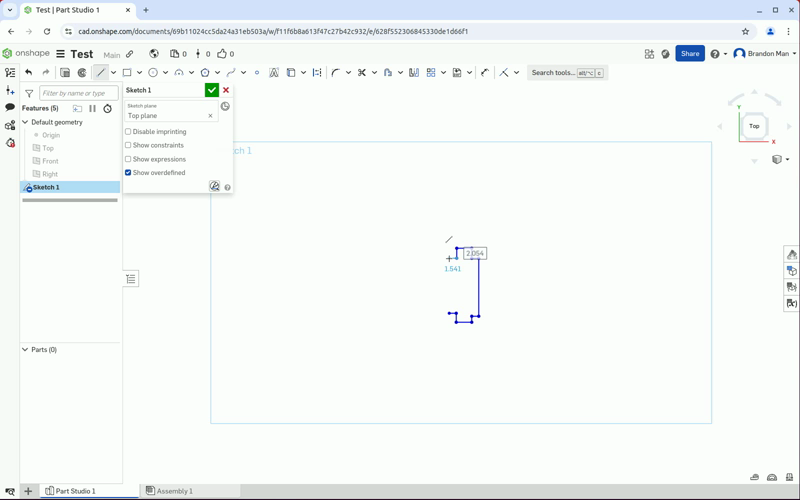
click(449, 258)
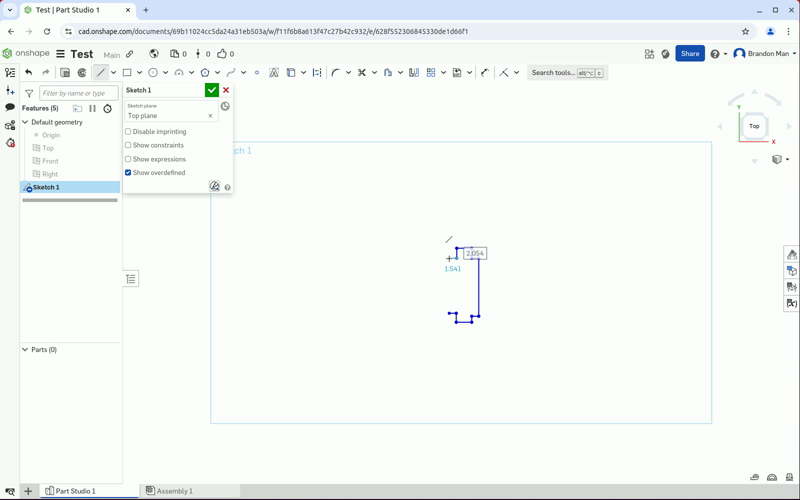
key_up(shift)
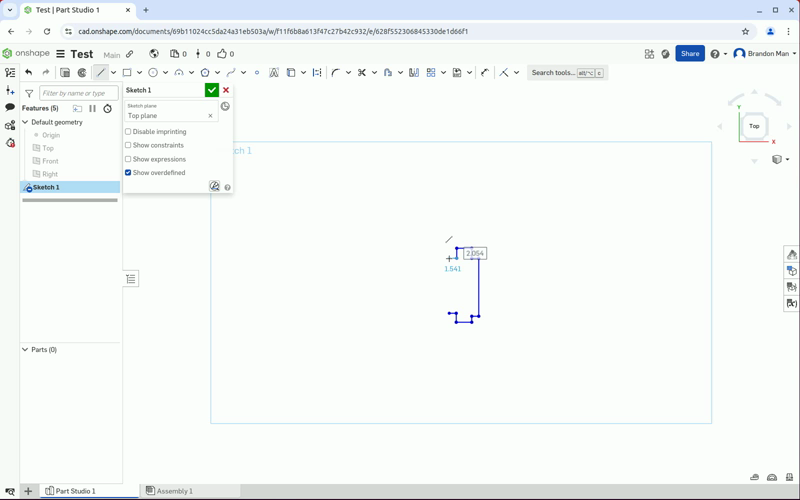
mouse_move(479, 258)
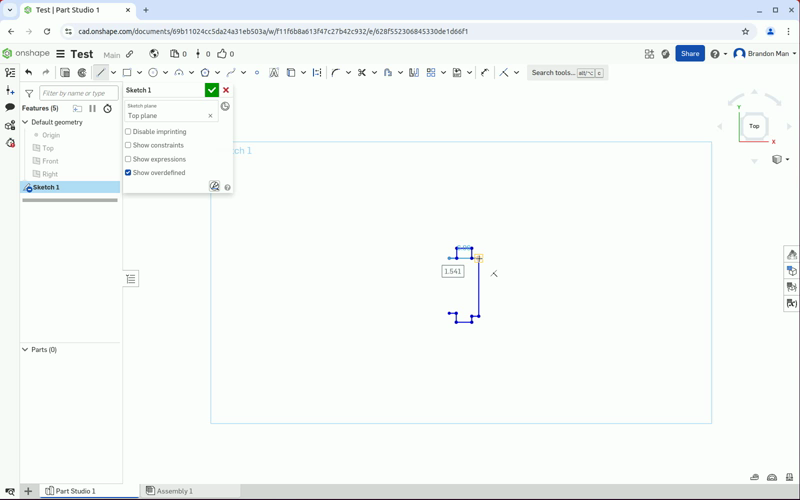
key_down(shift)
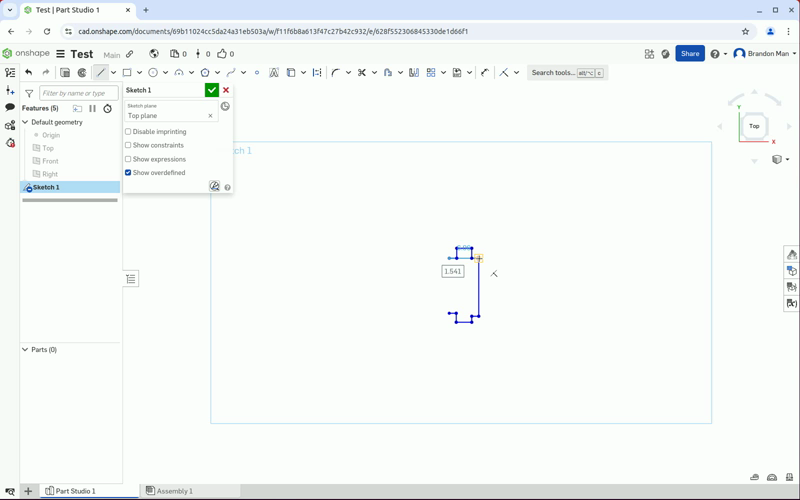
mouse_move(449, 313)
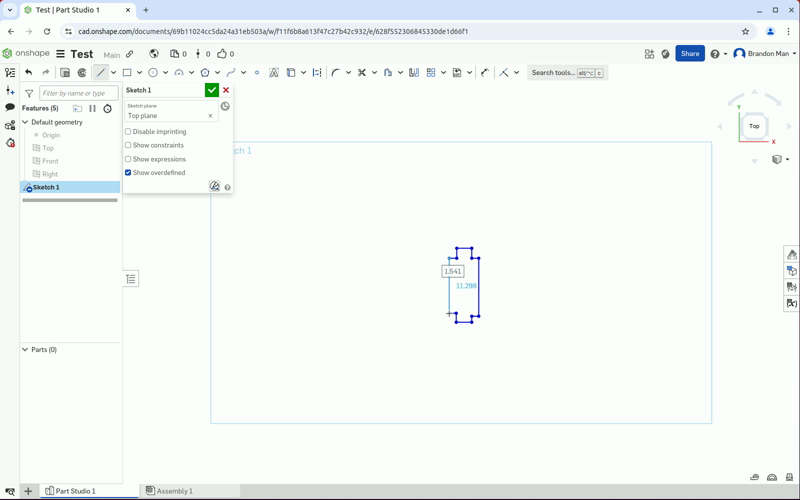
key_up(shift)
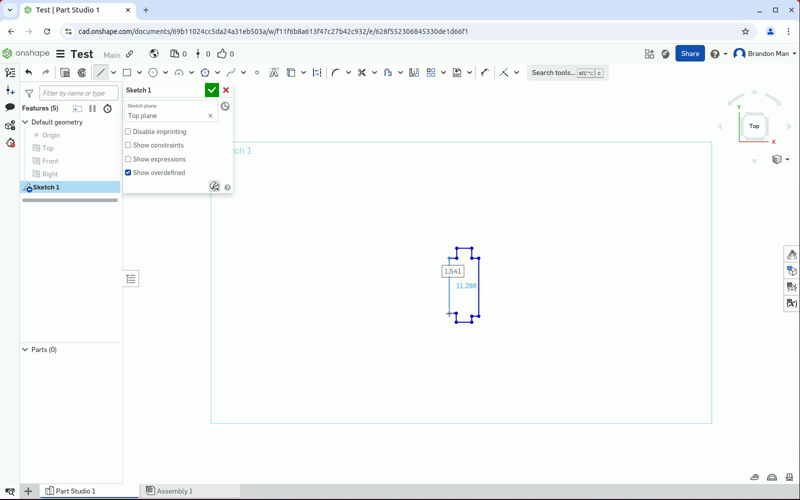
click(449, 313)
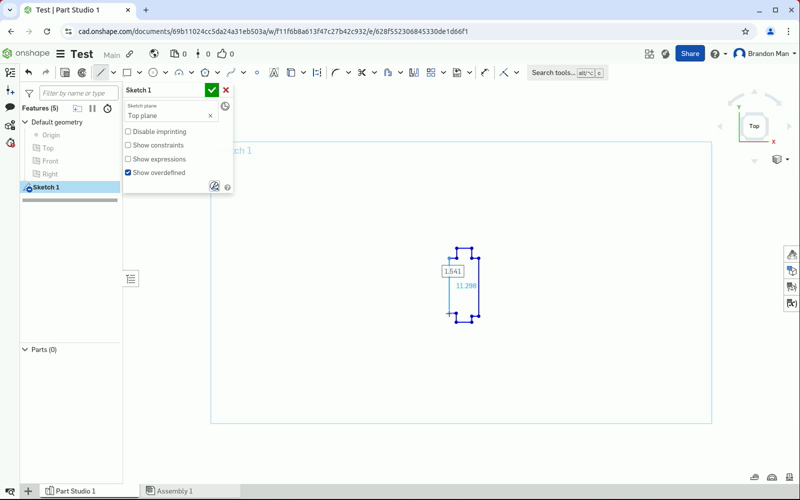
key(esc)
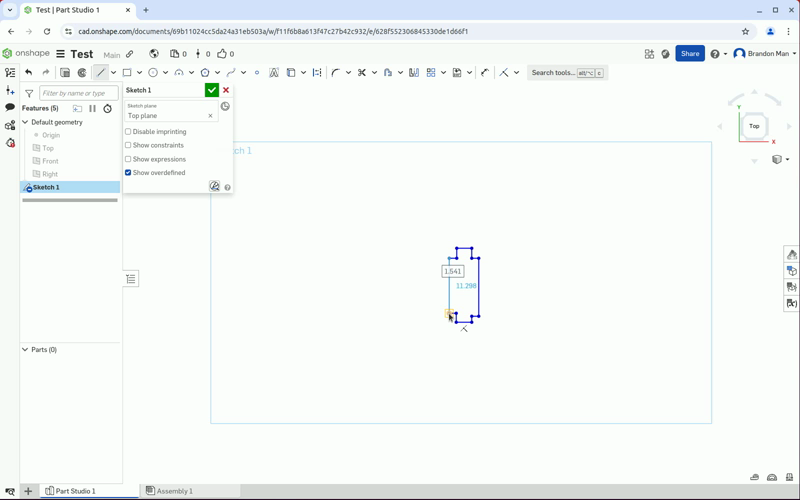
key(c)
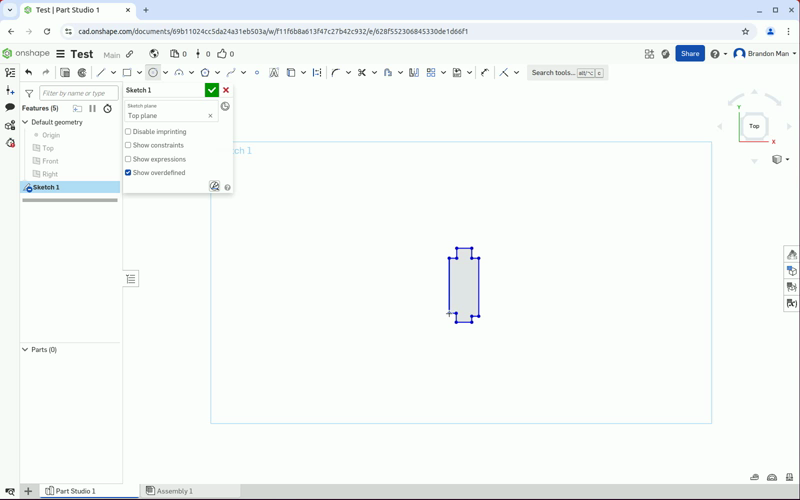
key_down(shift)
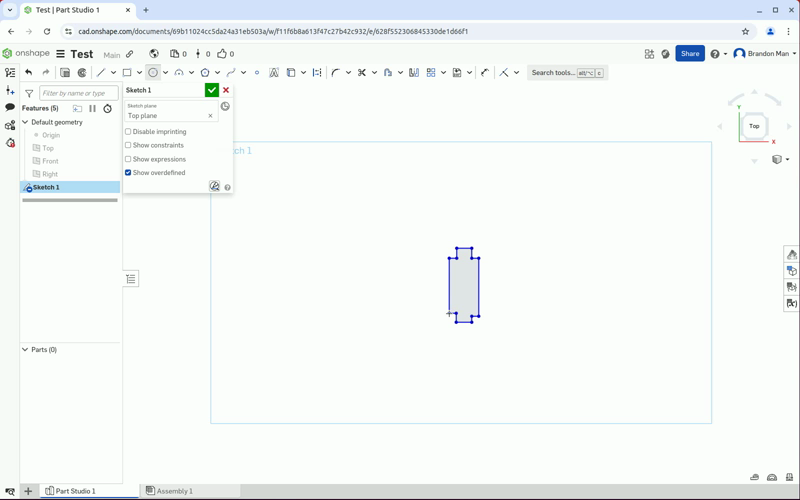
mouse_move(460, 258)
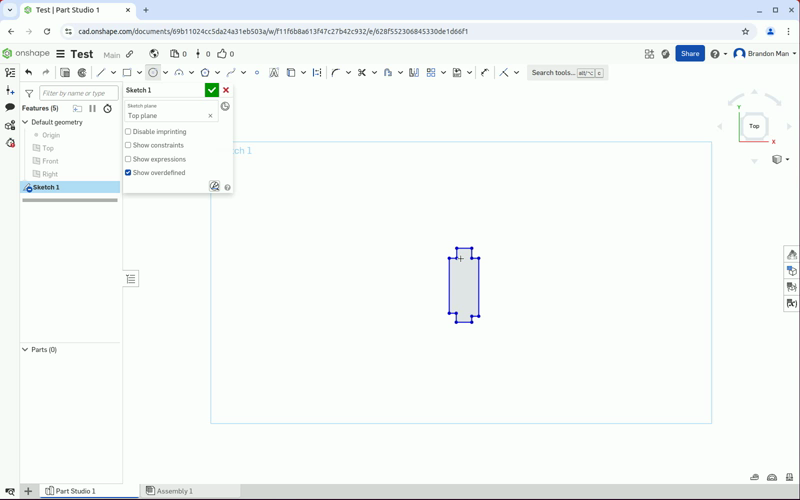
scroll(6)
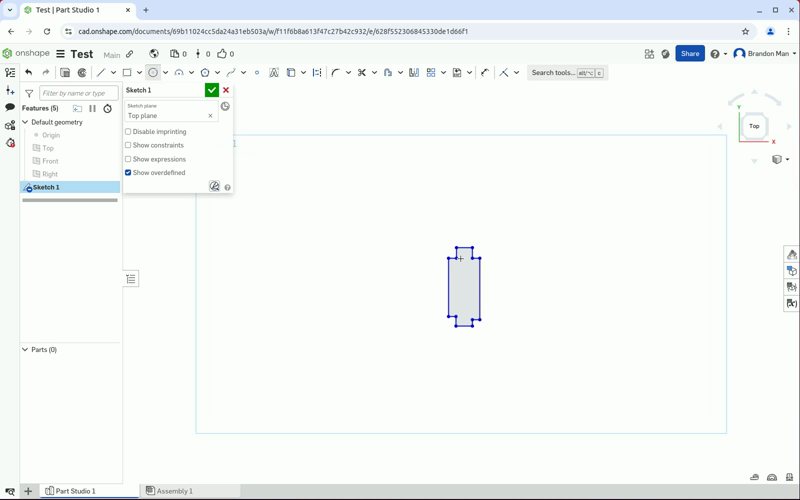
scroll(6)
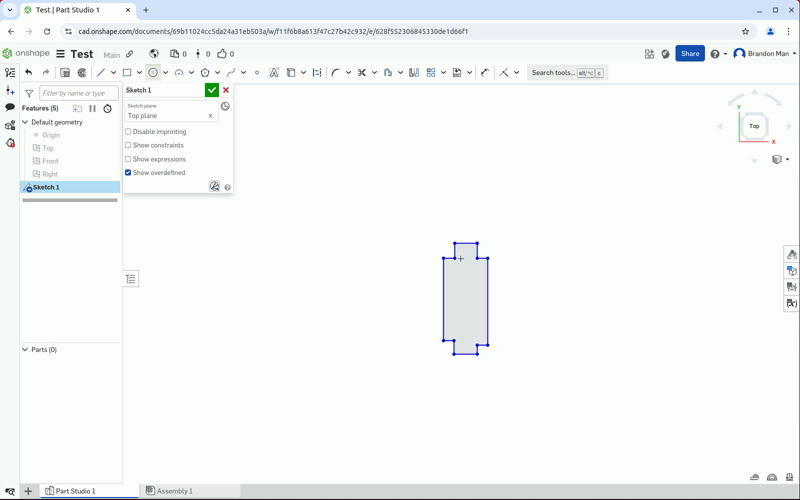
scroll(6)
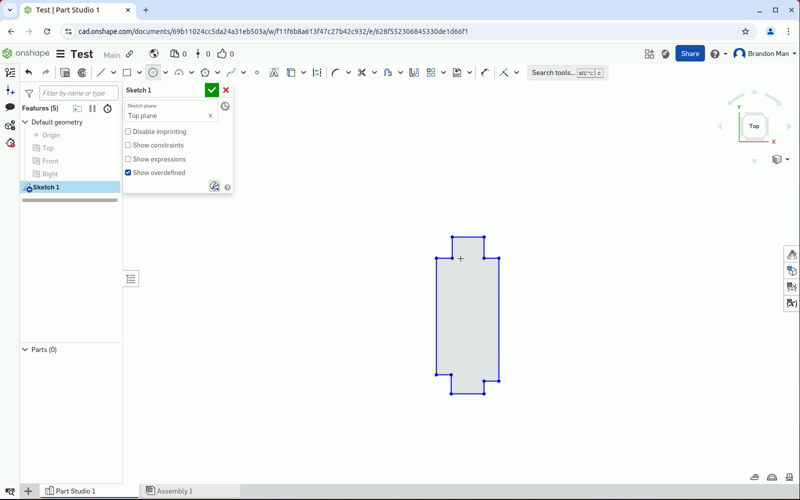
scroll(6)
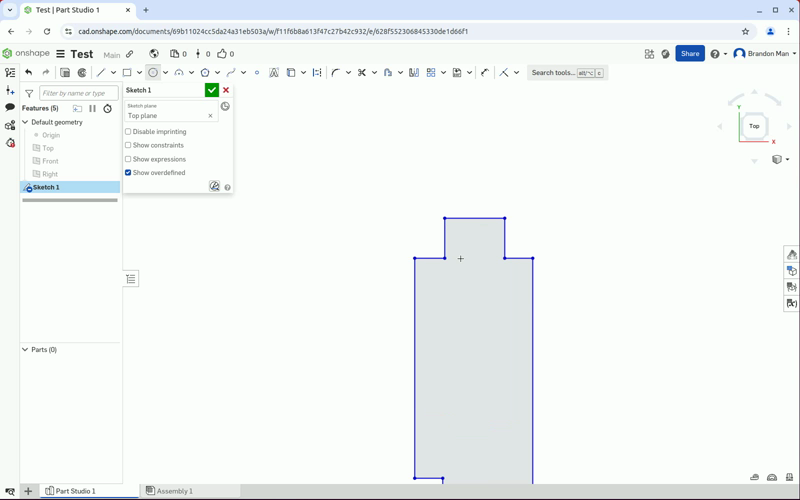
scroll(6)
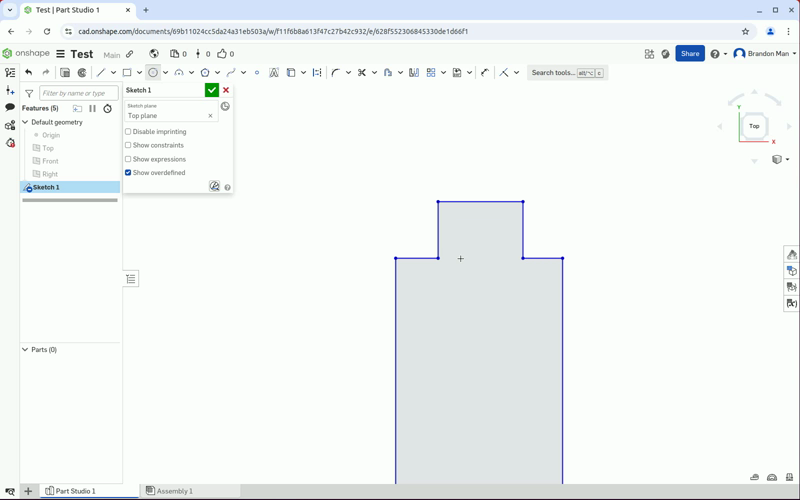
scroll(6)
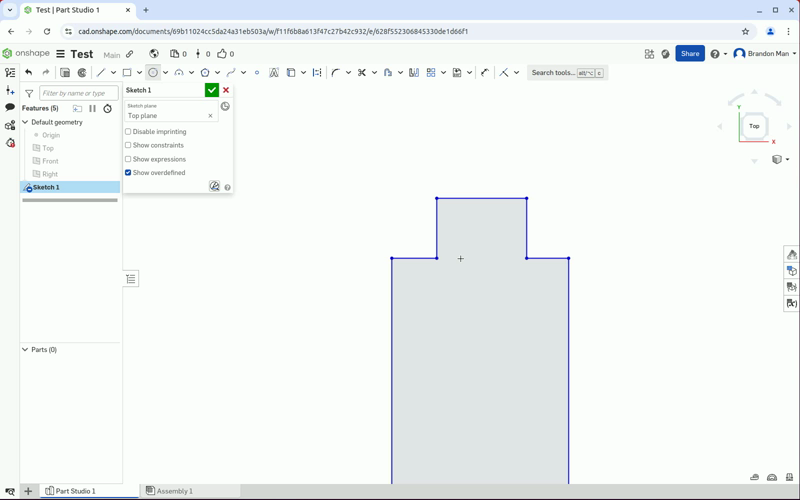
scroll(6)
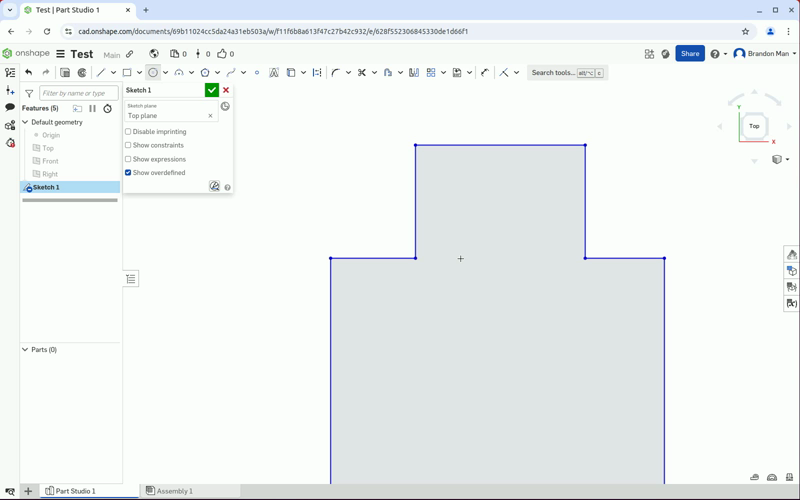
click(460, 258)
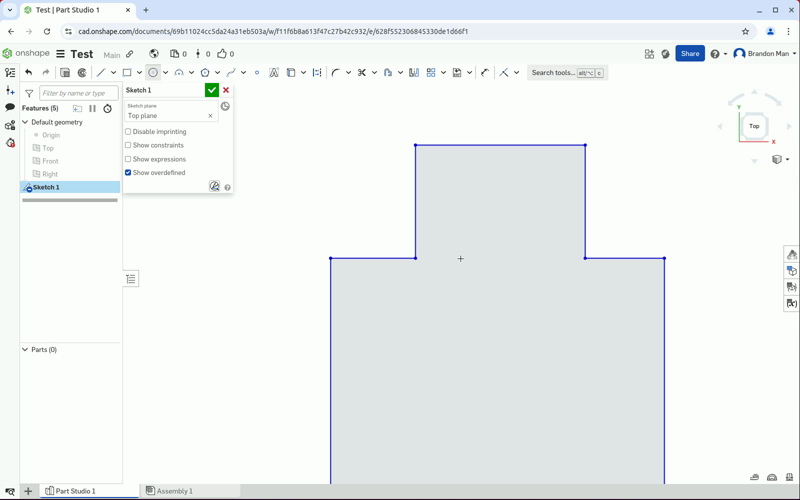
scroll(-6)
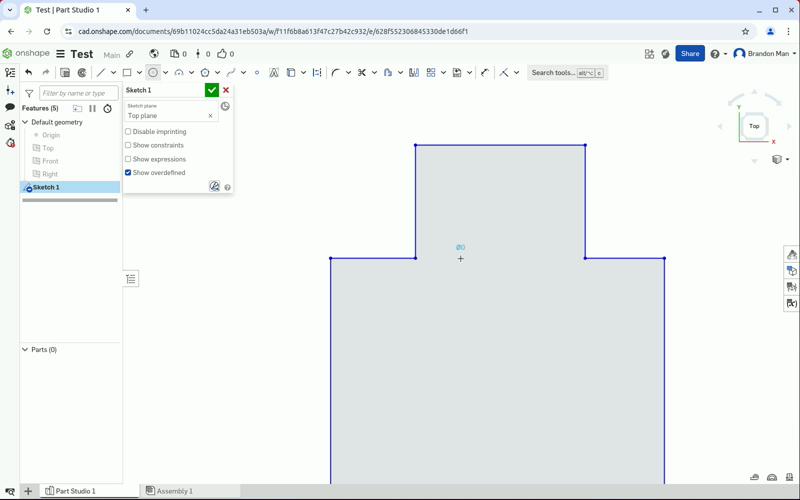
scroll(-6)
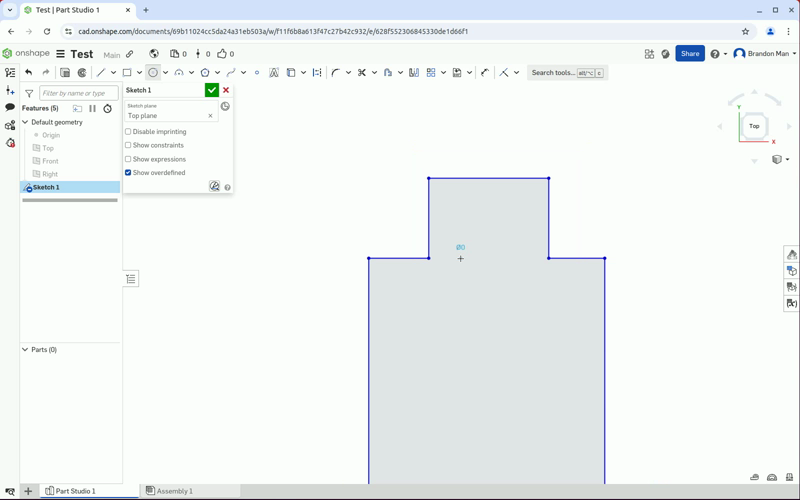
scroll(-6)
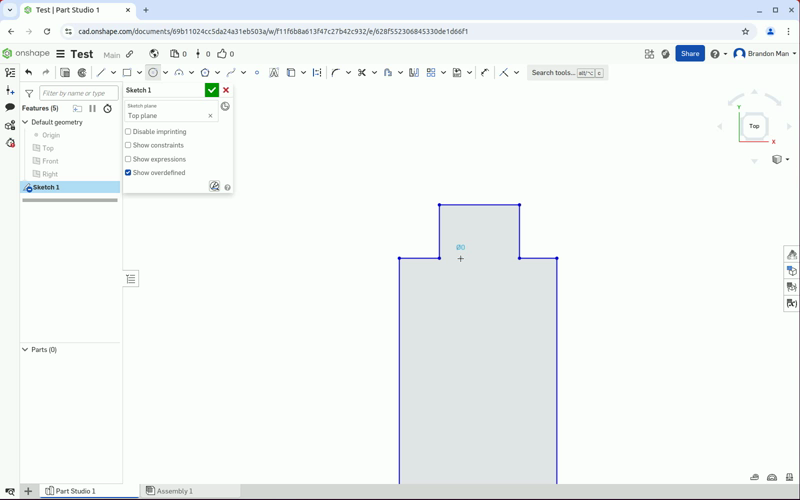
scroll(-6)
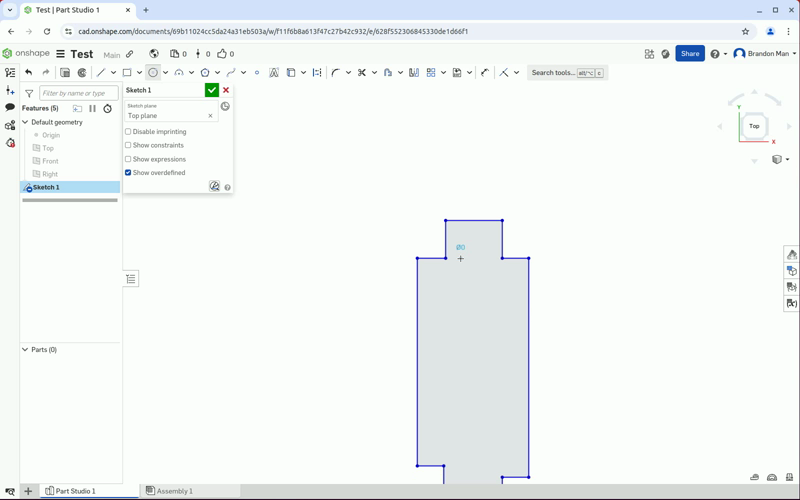
scroll(-6)
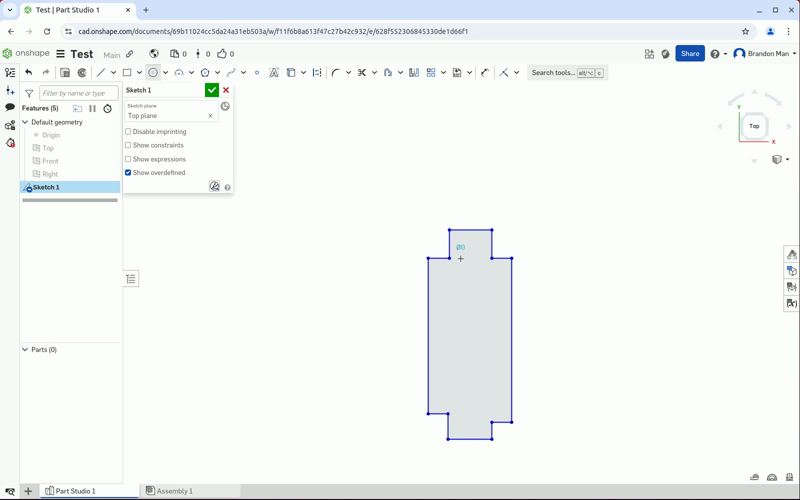
scroll(-6)
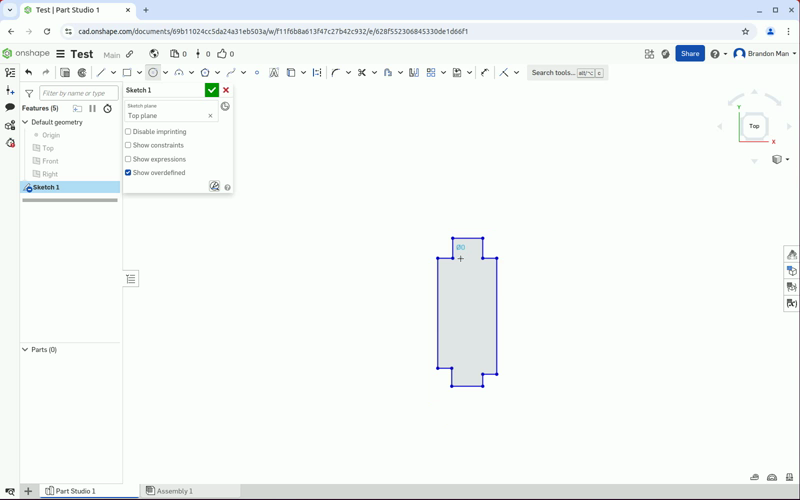
scroll(-6)
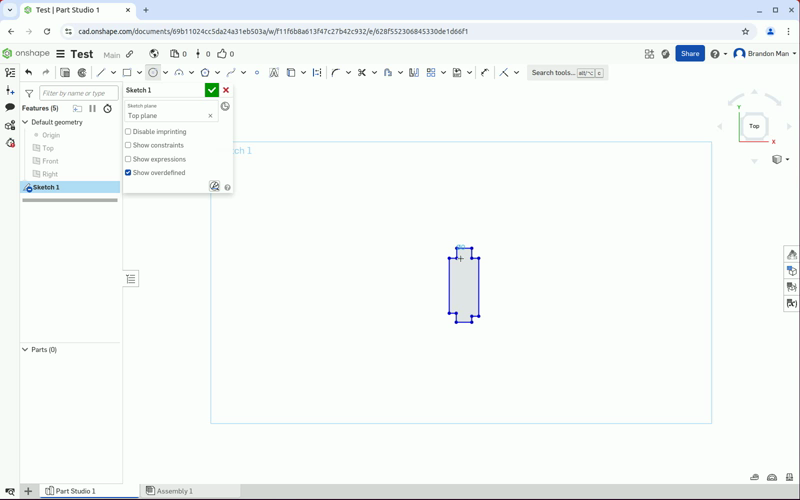
key_up(shift)
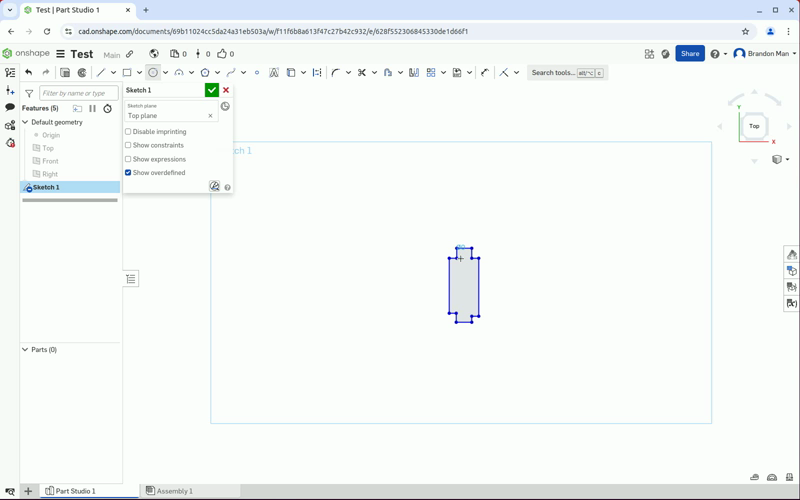
mouse_move(462, 258)
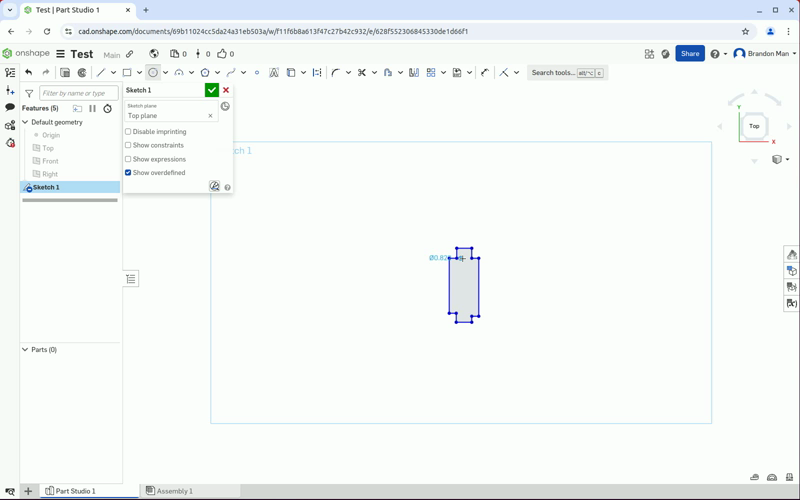
scroll(6)
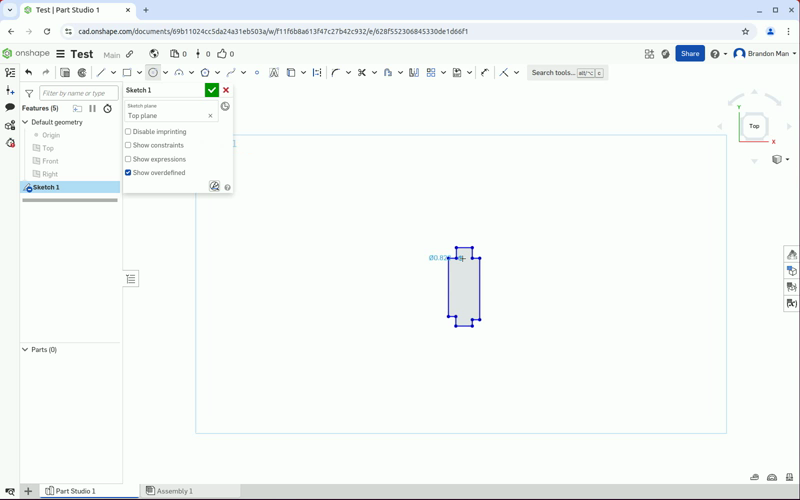
scroll(6)
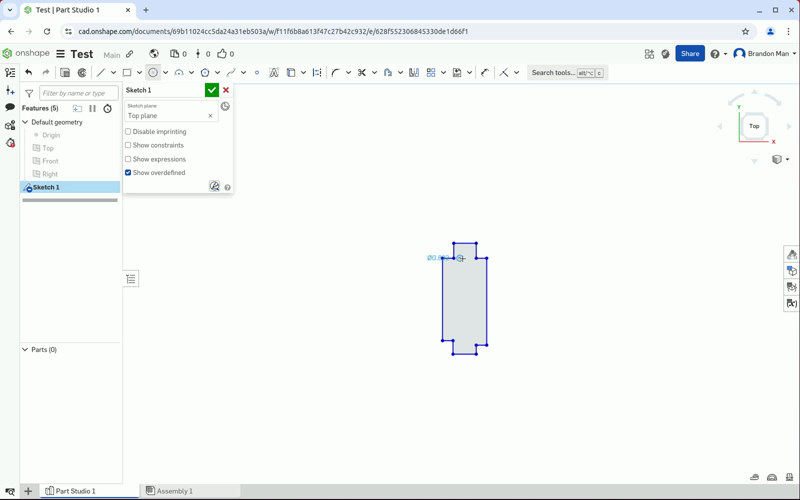
scroll(6)
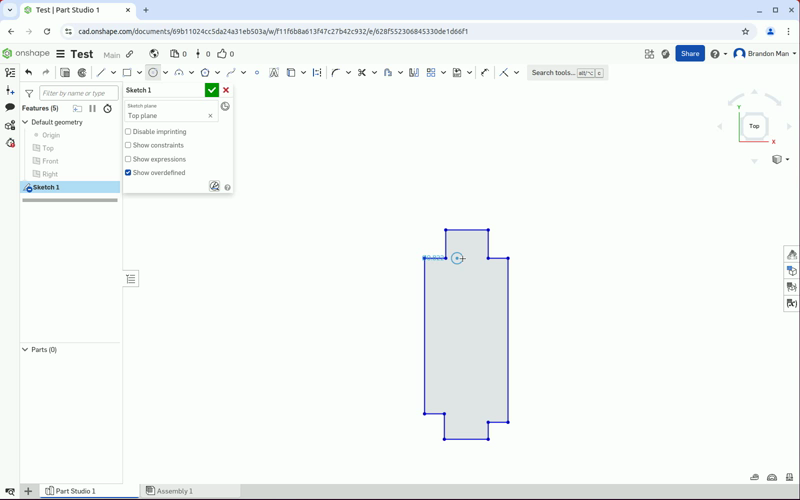
scroll(6)
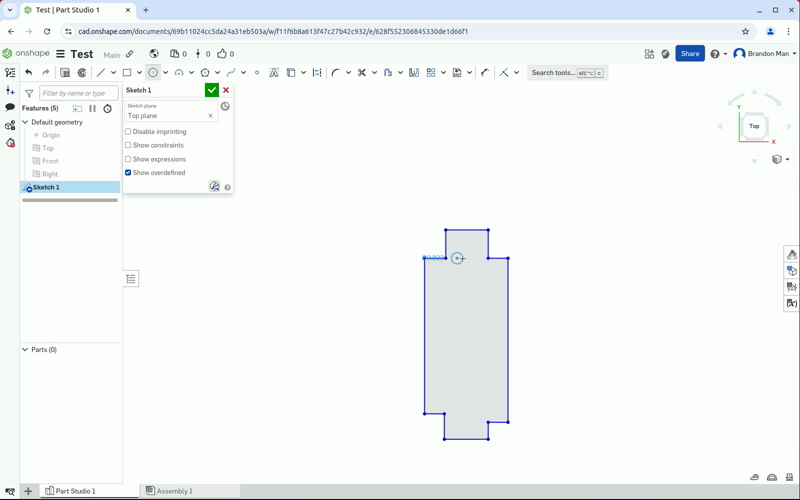
scroll(6)
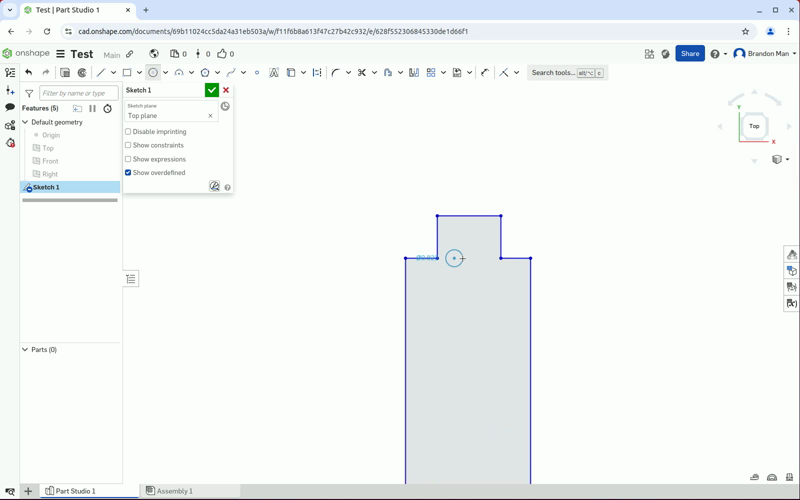
scroll(6)
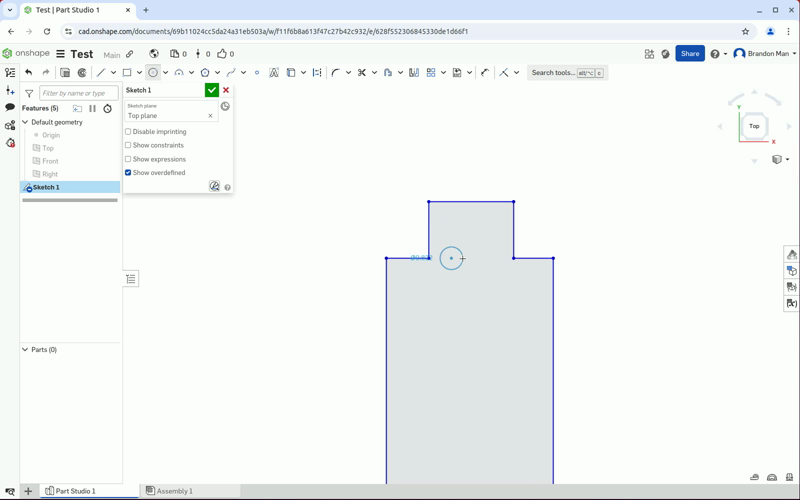
scroll(6)
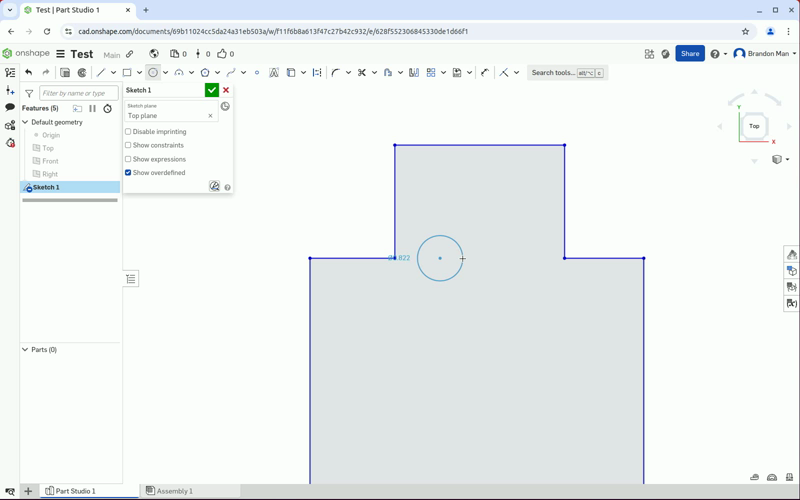
click(462, 258)
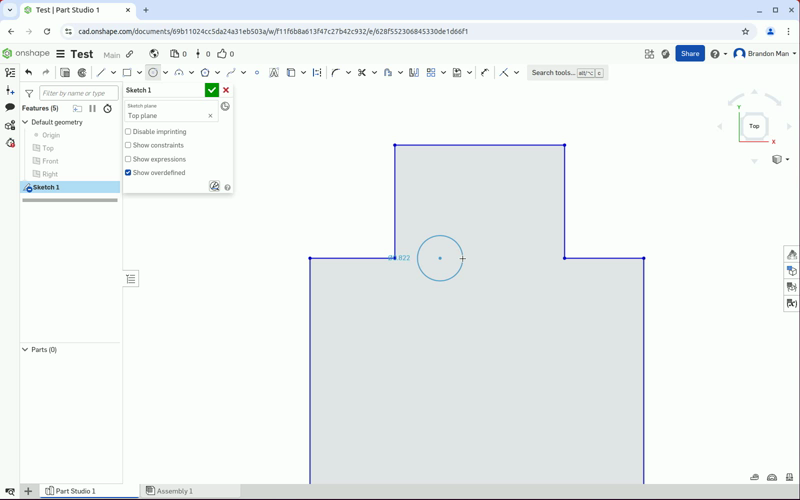
scroll(-6)
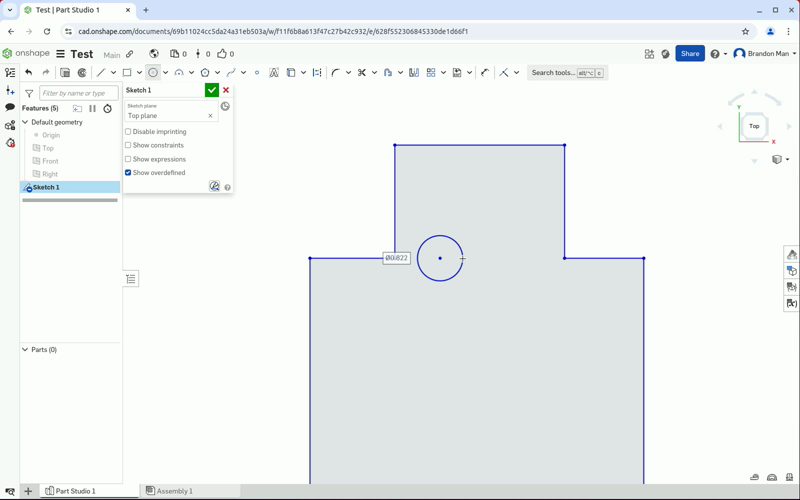
scroll(-6)
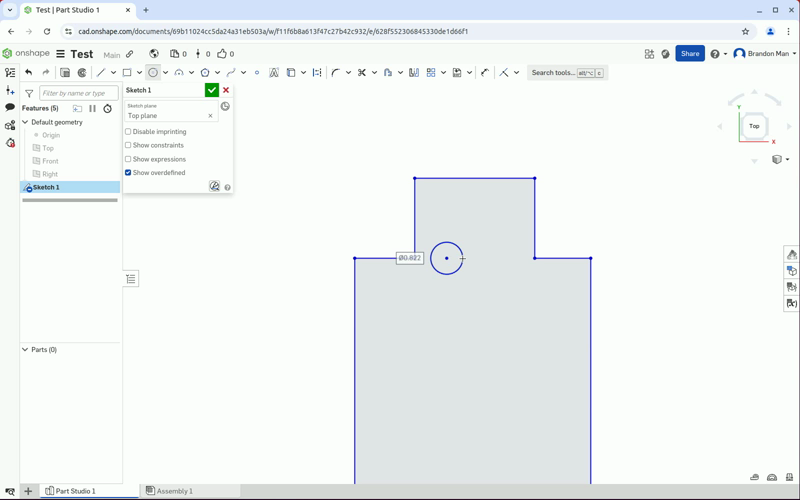
scroll(-6)
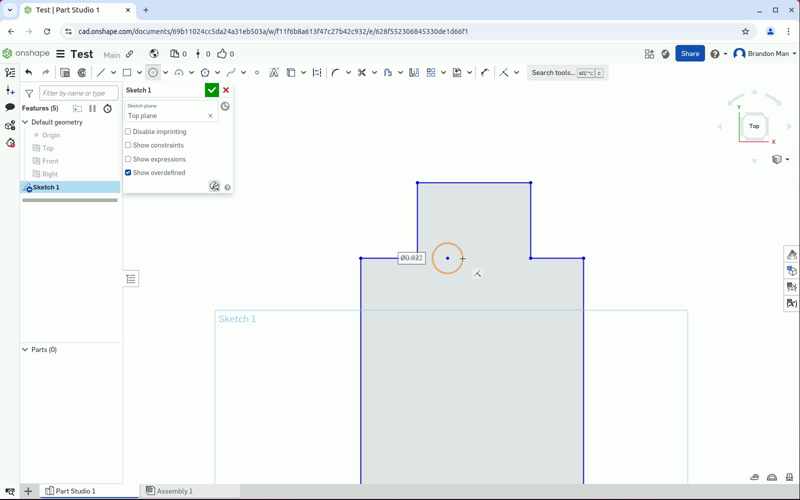
scroll(-6)
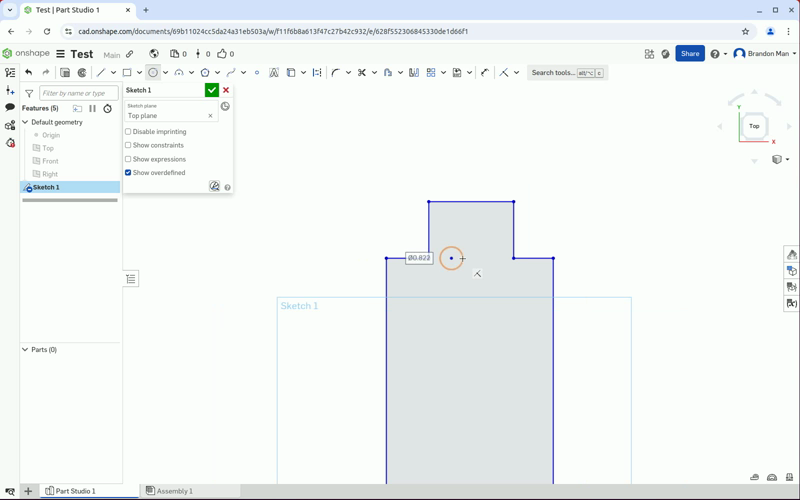
scroll(-6)
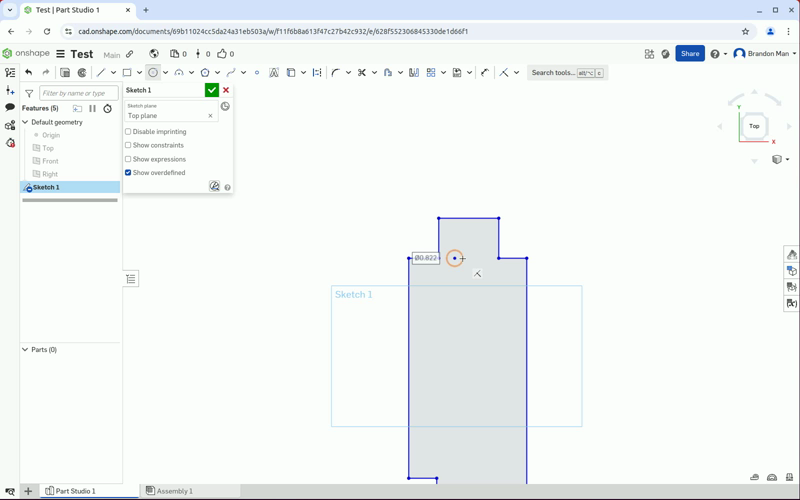
scroll(-6)
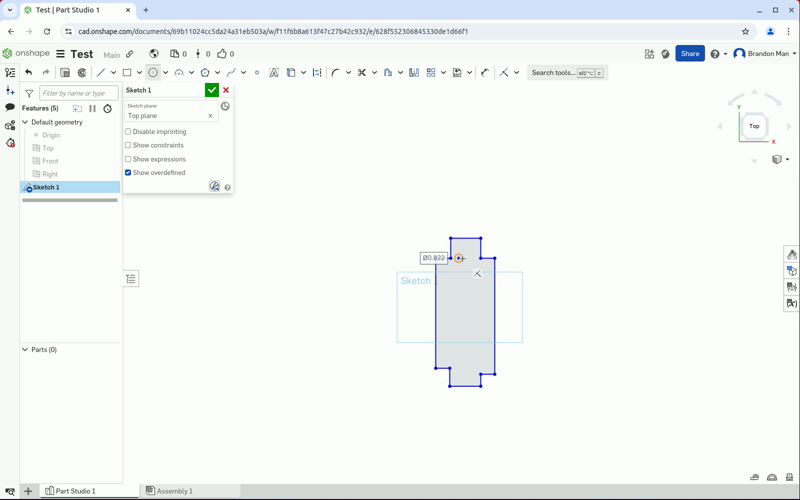
scroll(-6)
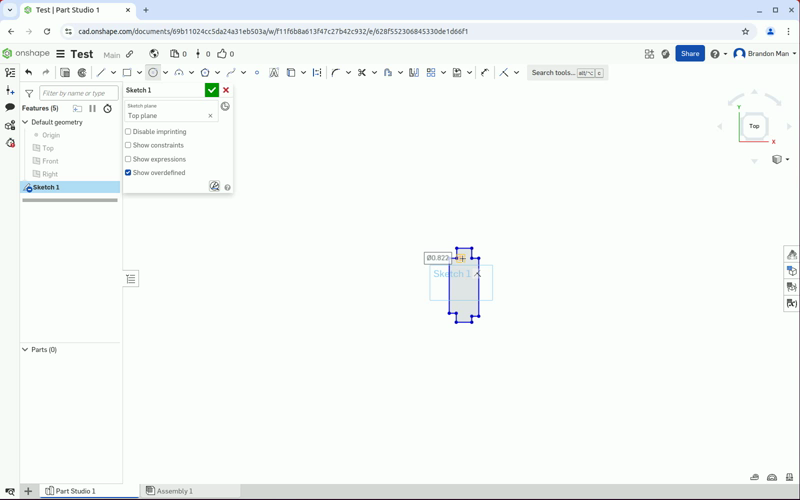
key(esc)
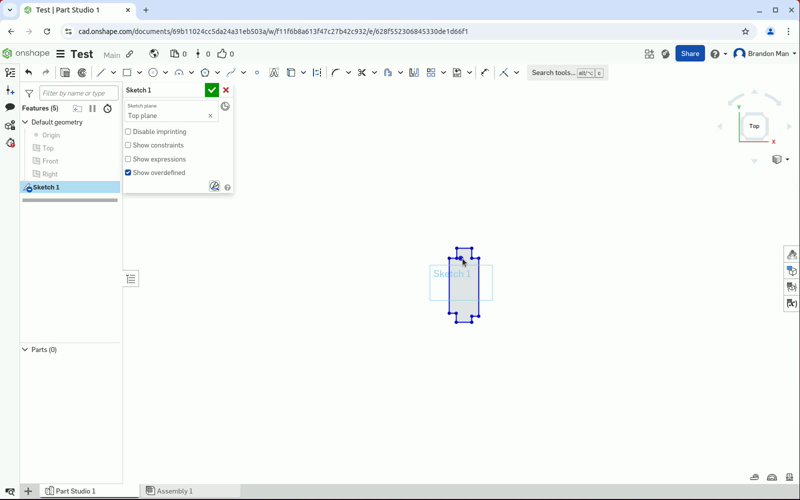
key(c)
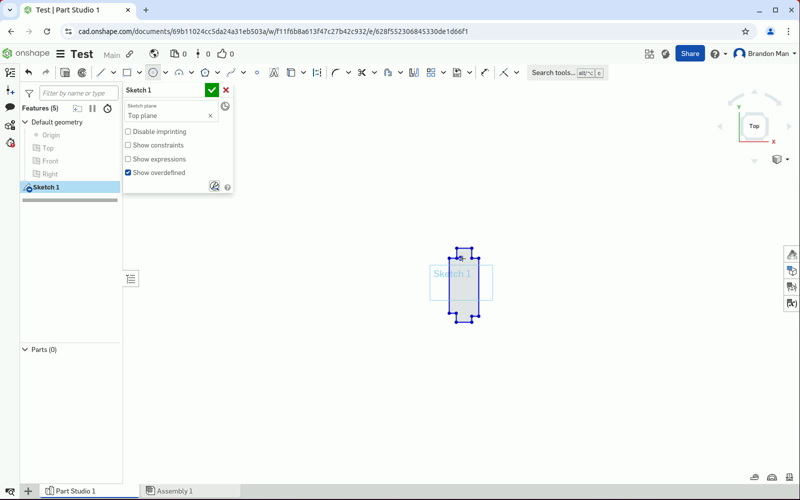
key_down(shift)
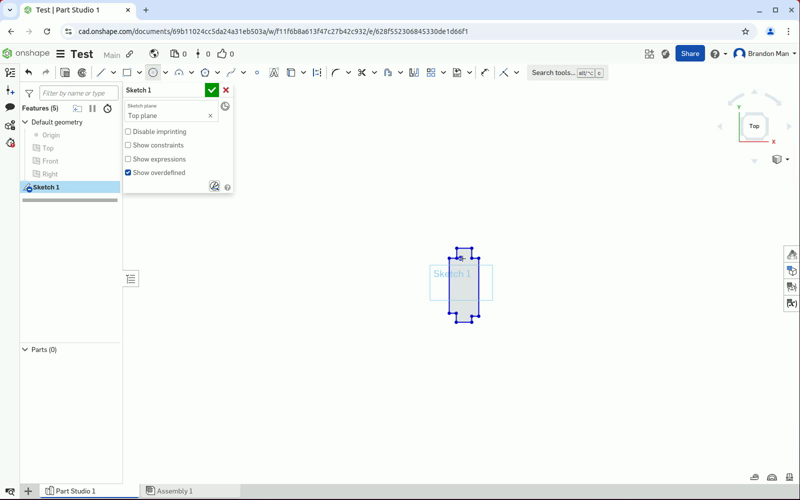
mouse_move(460, 318)
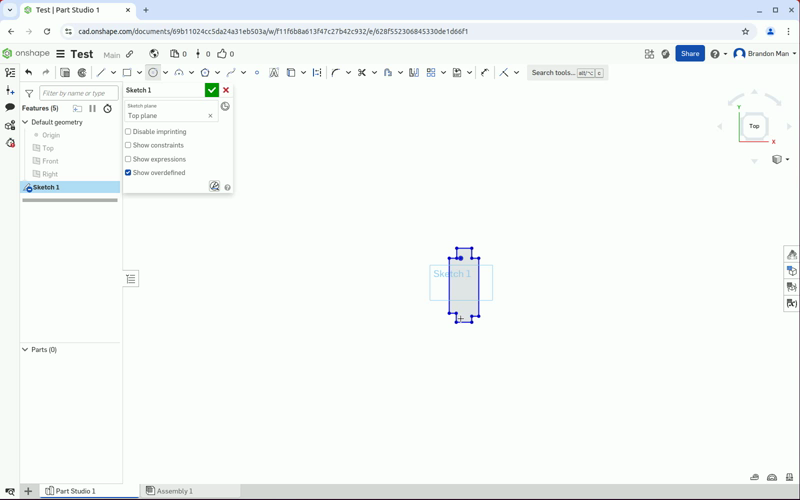
click(460, 318)
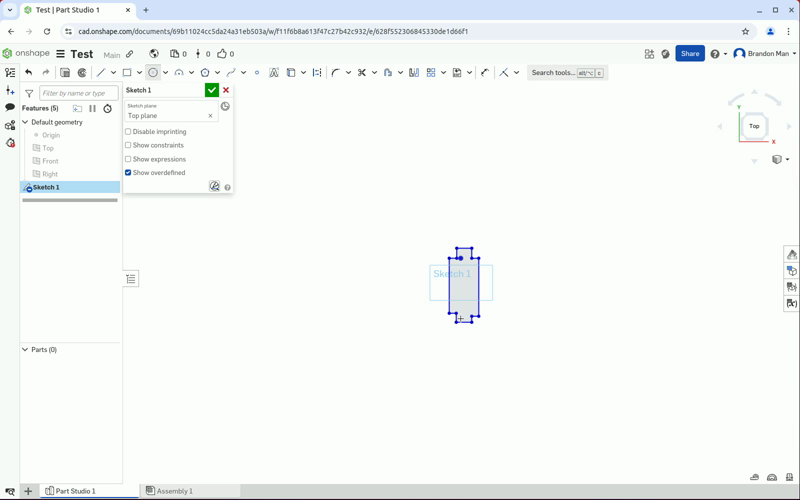
key_up(shift)
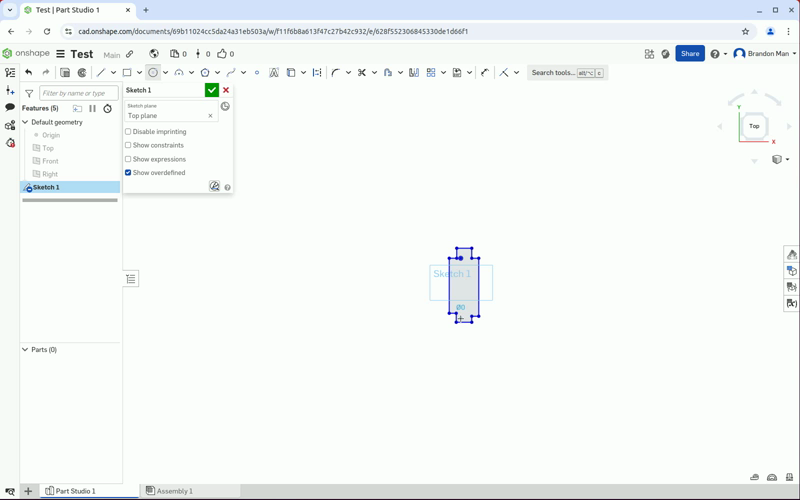
mouse_move(462, 318)
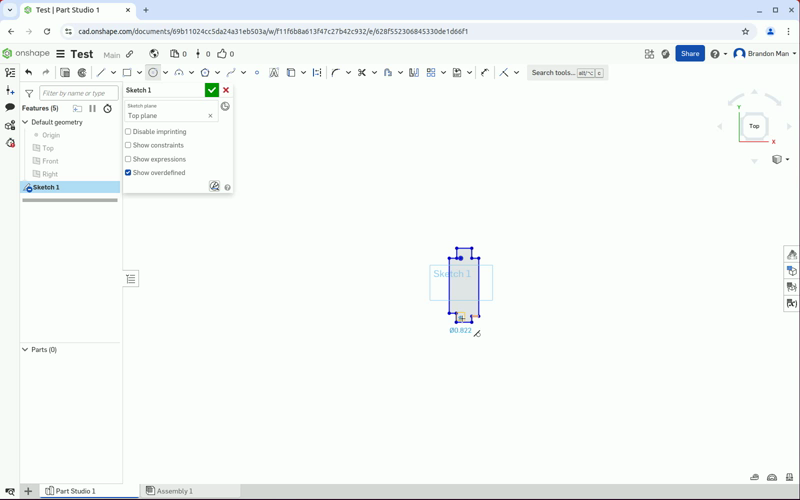
scroll(6)
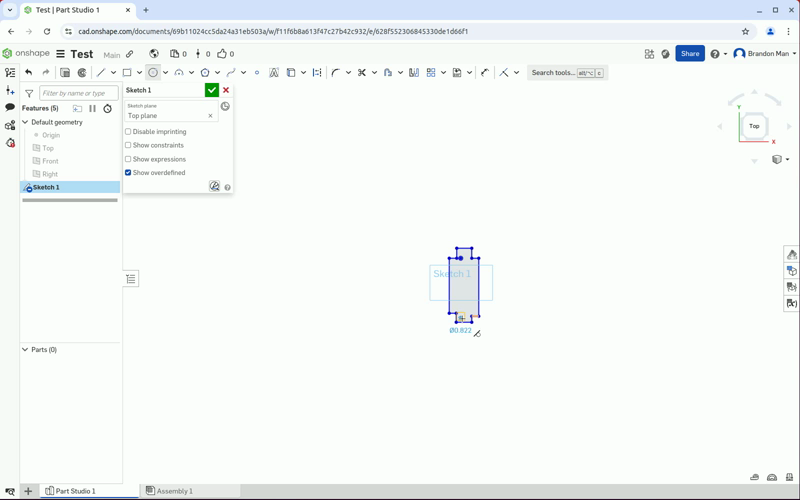
scroll(6)
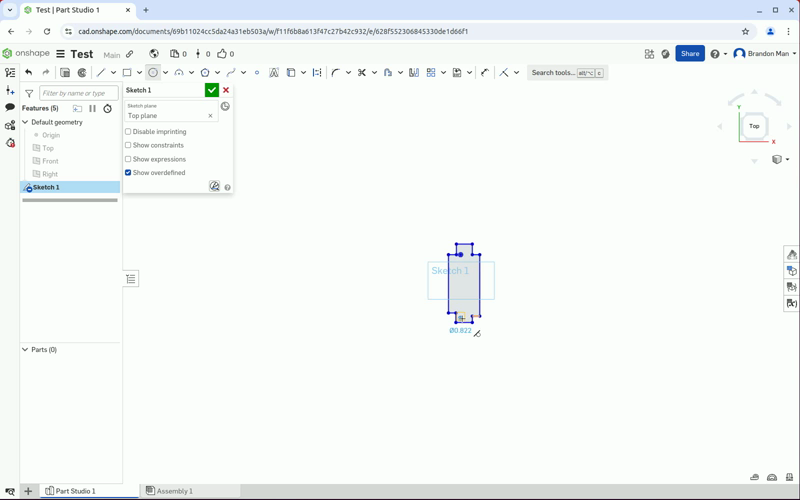
scroll(6)
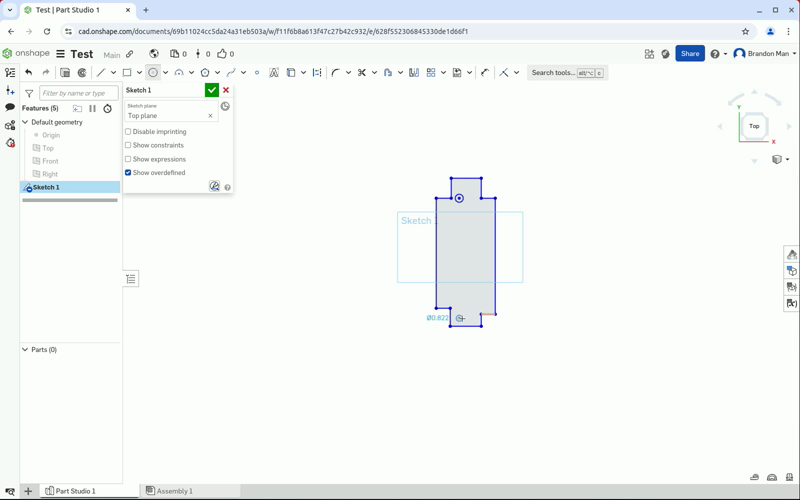
scroll(6)
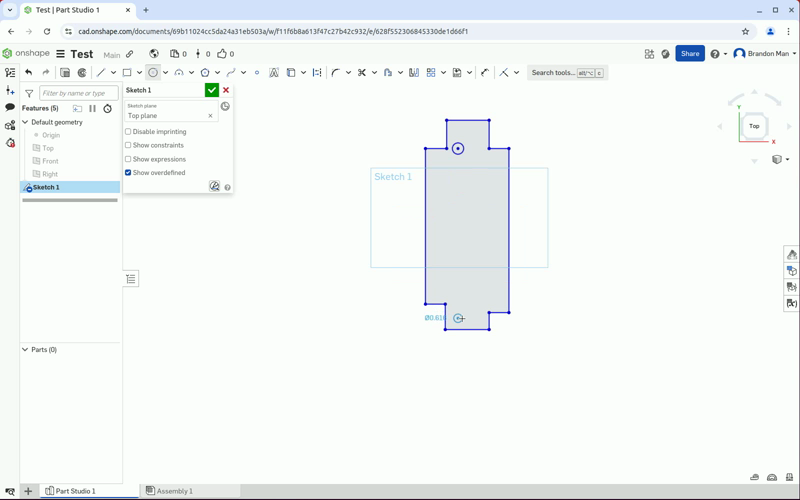
scroll(6)
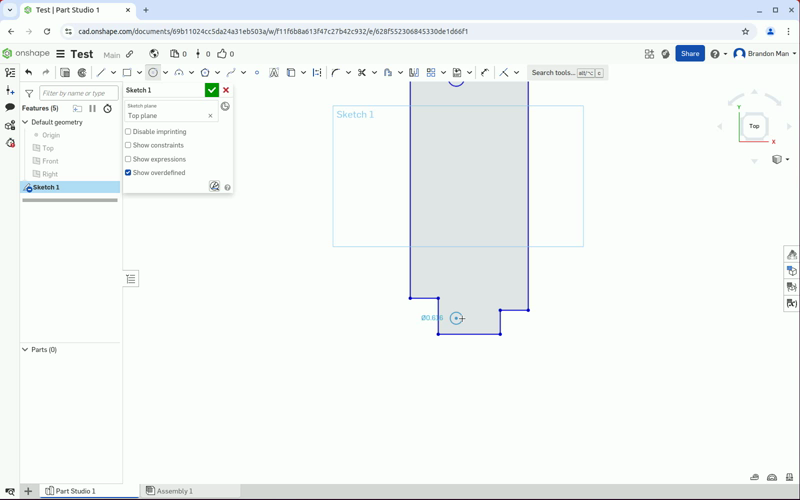
scroll(6)
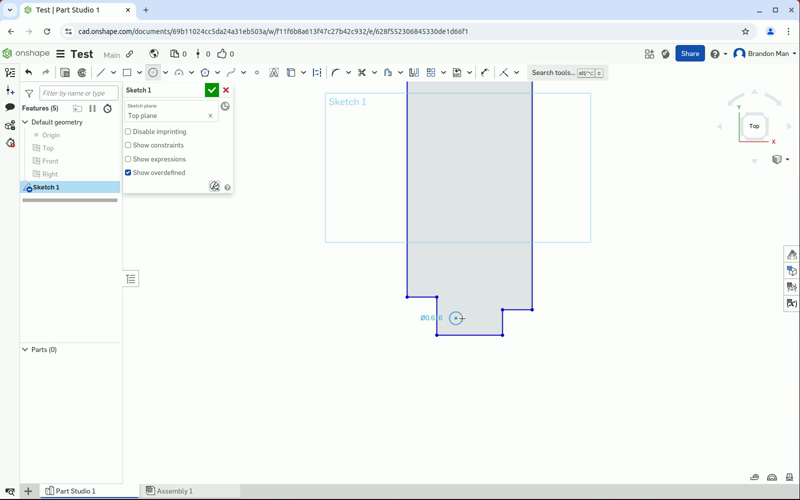
scroll(6)
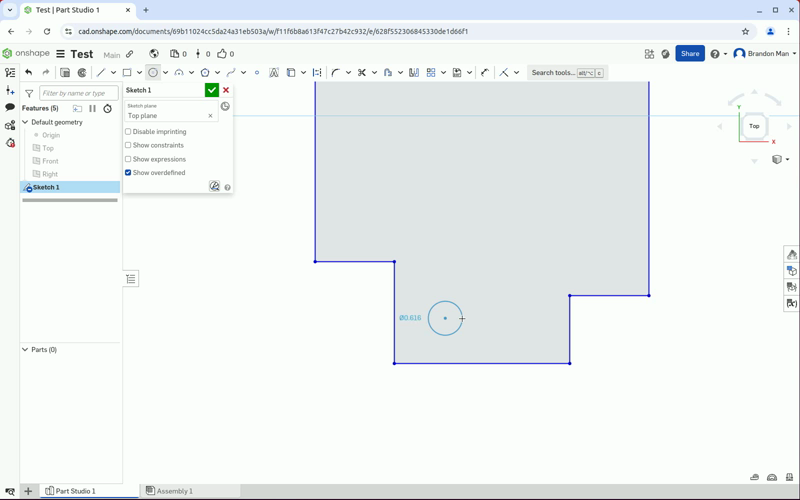
click(462, 318)
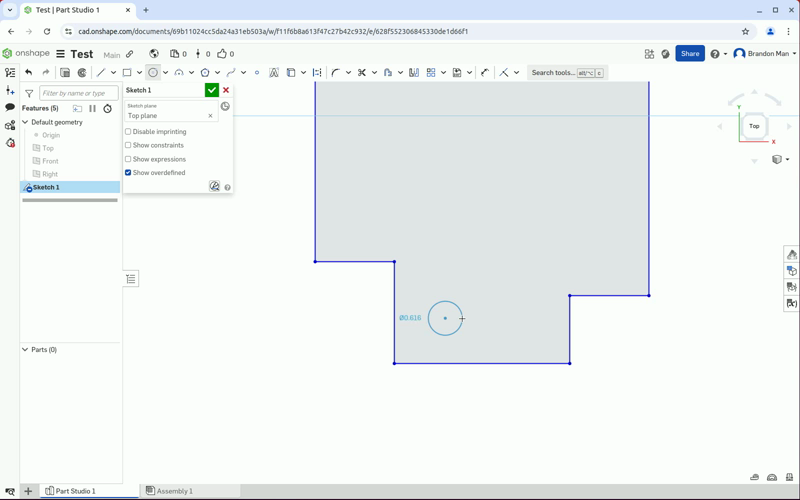
scroll(-6)
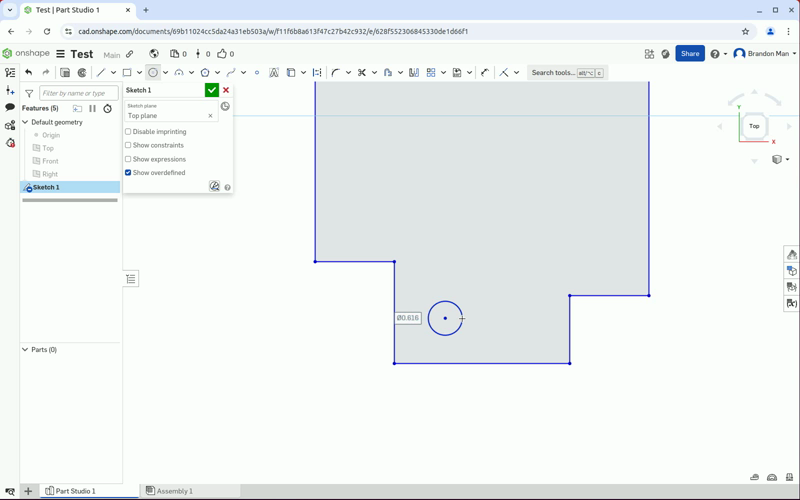
scroll(-6)
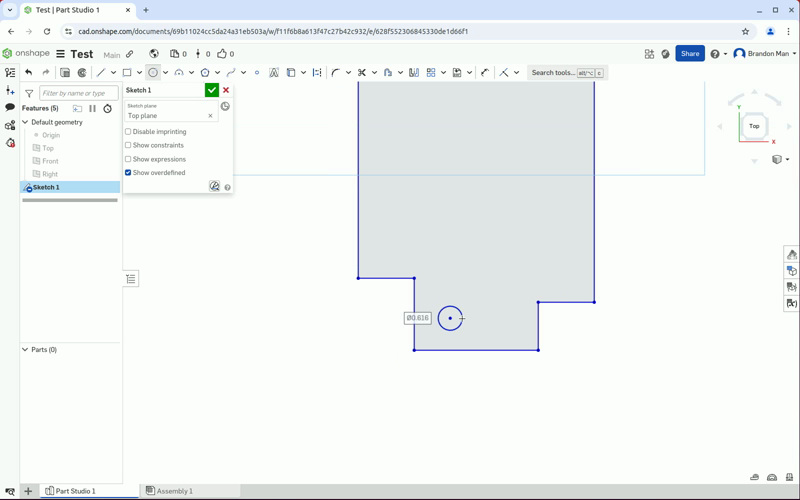
scroll(-6)
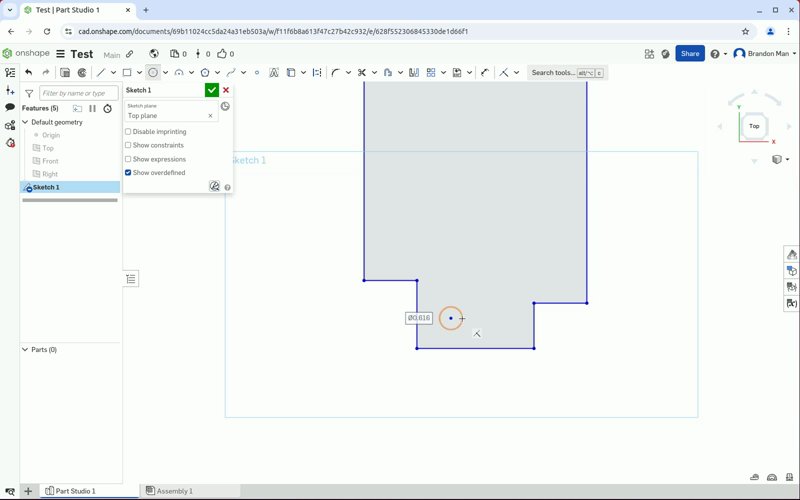
scroll(-6)
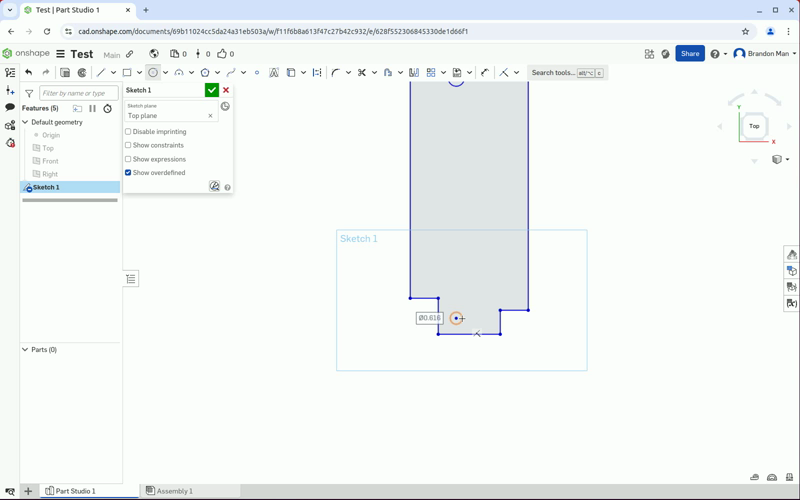
scroll(-6)
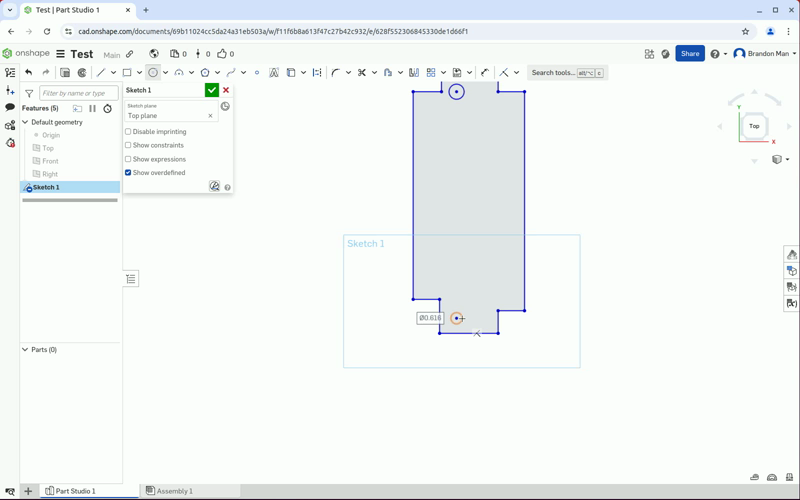
scroll(-6)
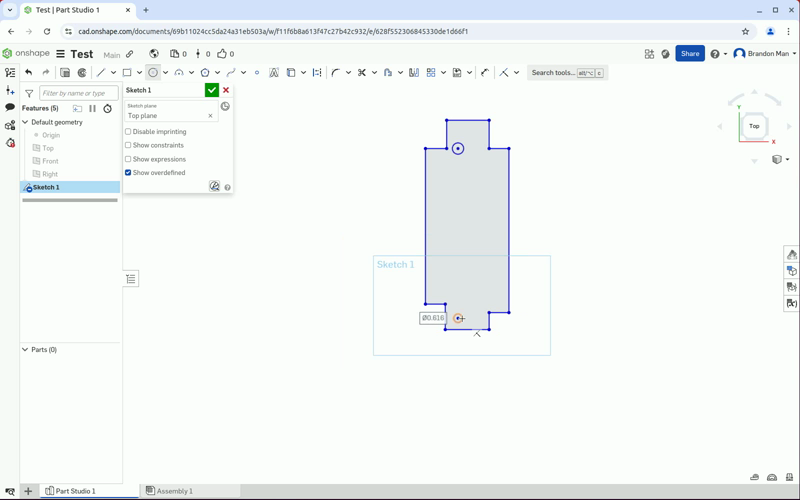
scroll(-6)
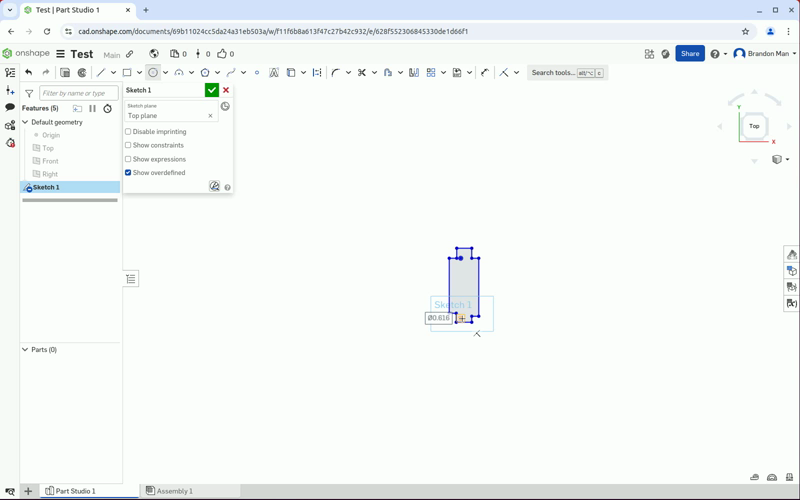
key(esc)
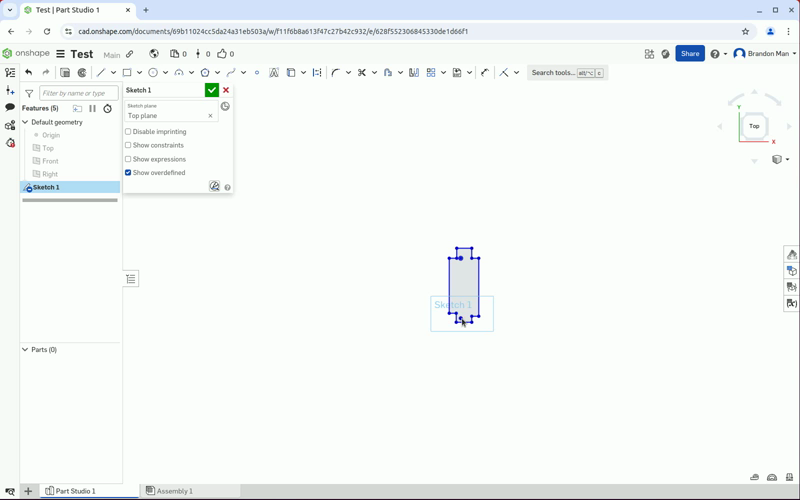
key(c)
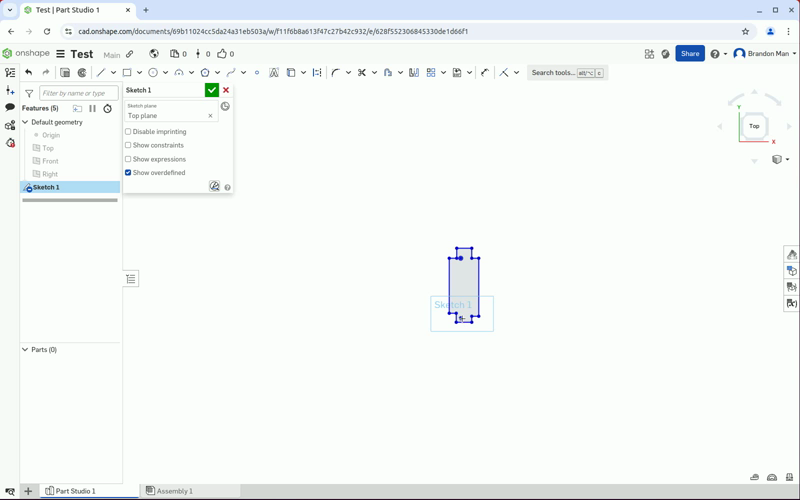
key_down(shift)
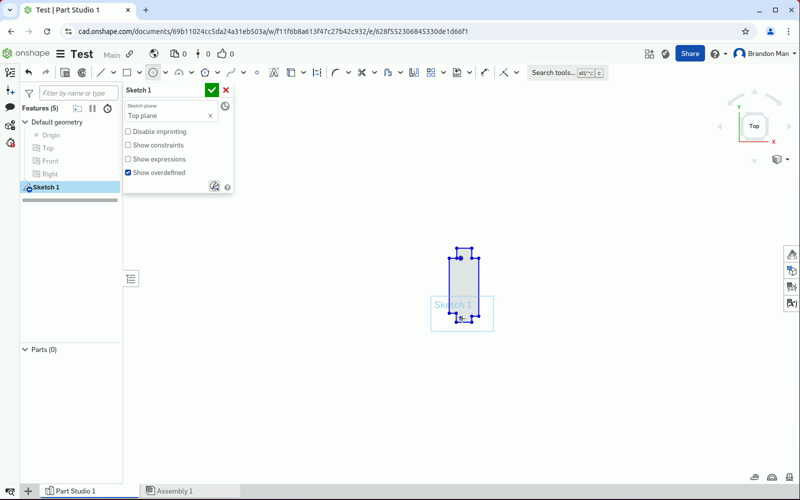
mouse_move(465, 258)
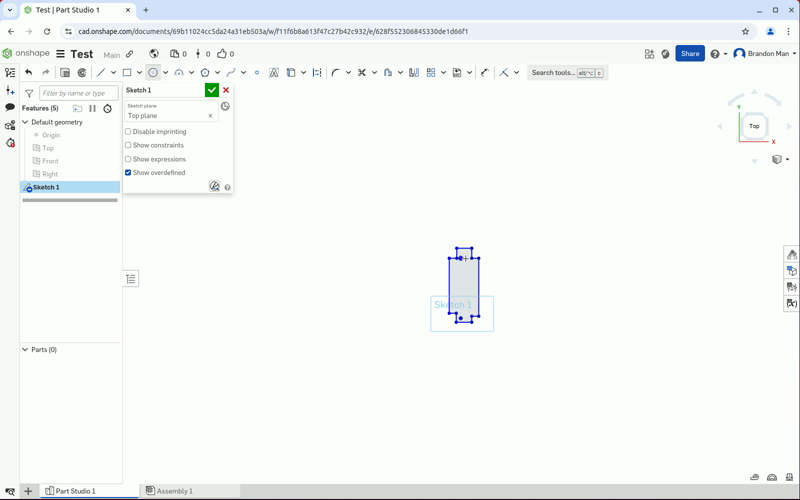
scroll(6)
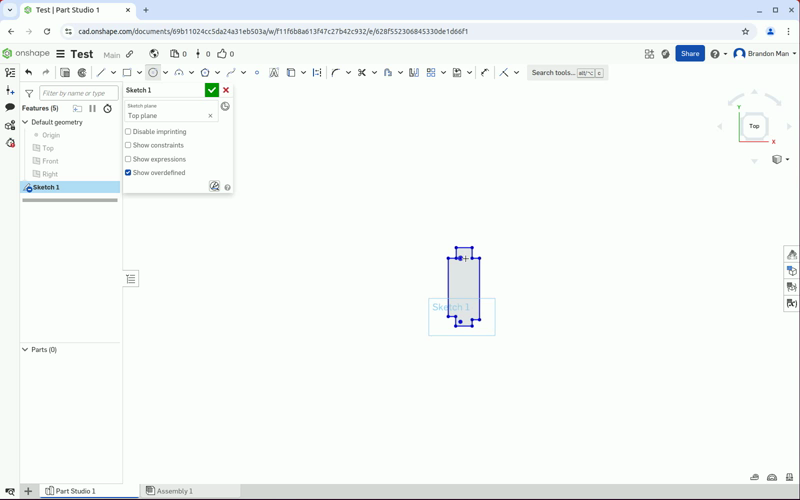
scroll(6)
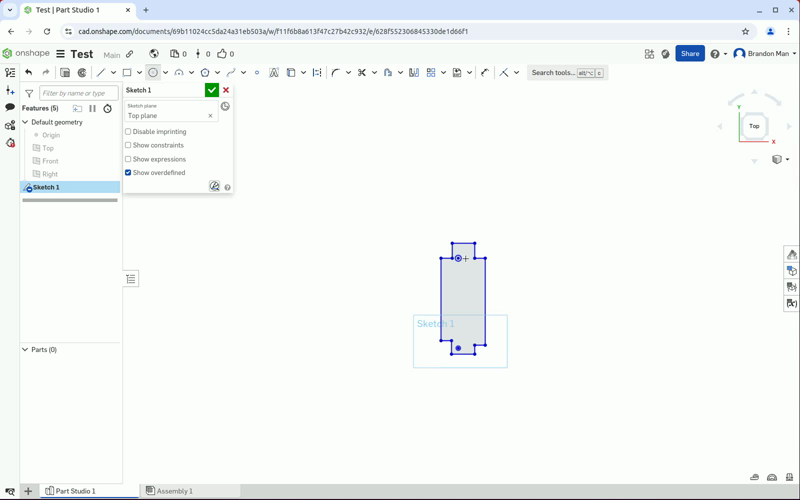
scroll(6)
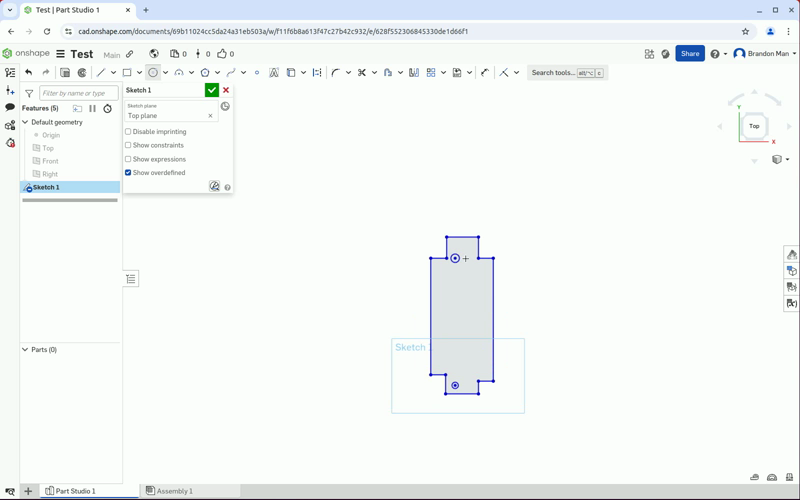
scroll(6)
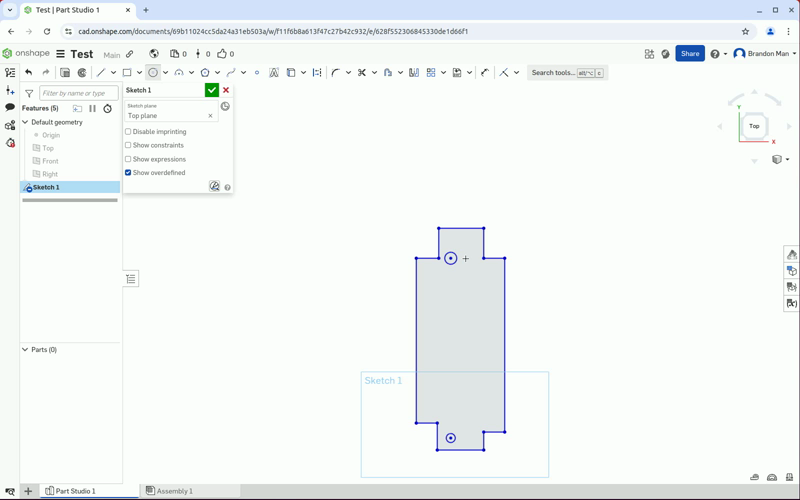
scroll(6)
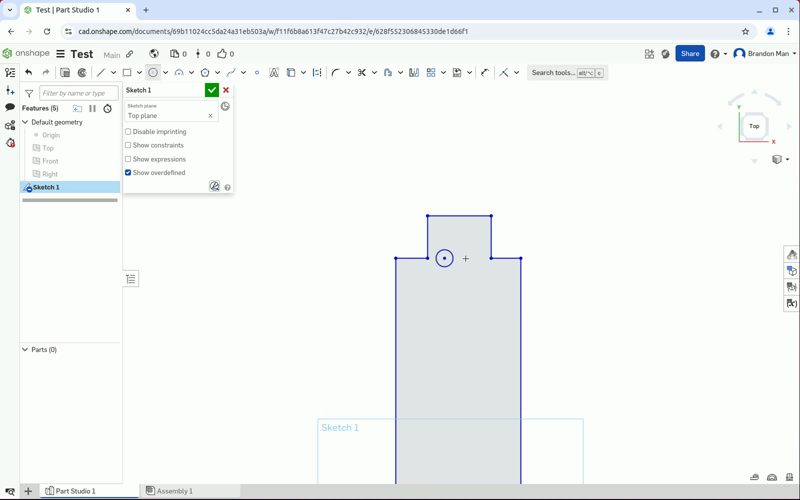
scroll(6)
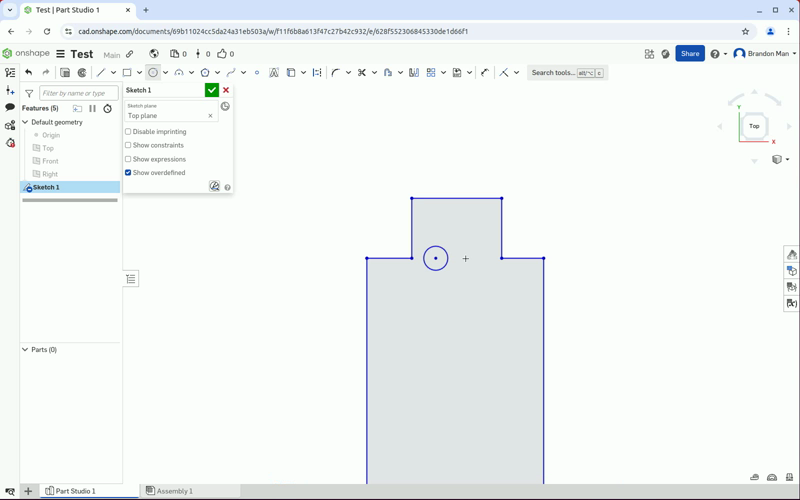
scroll(6)
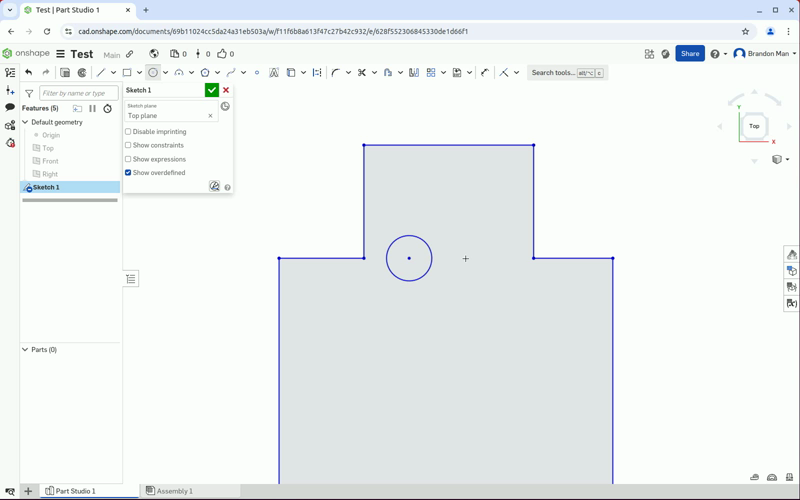
click(465, 258)
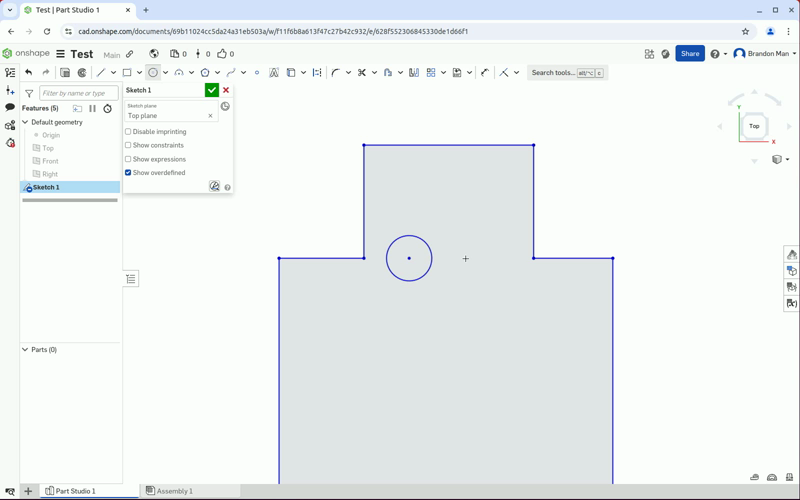
scroll(-6)
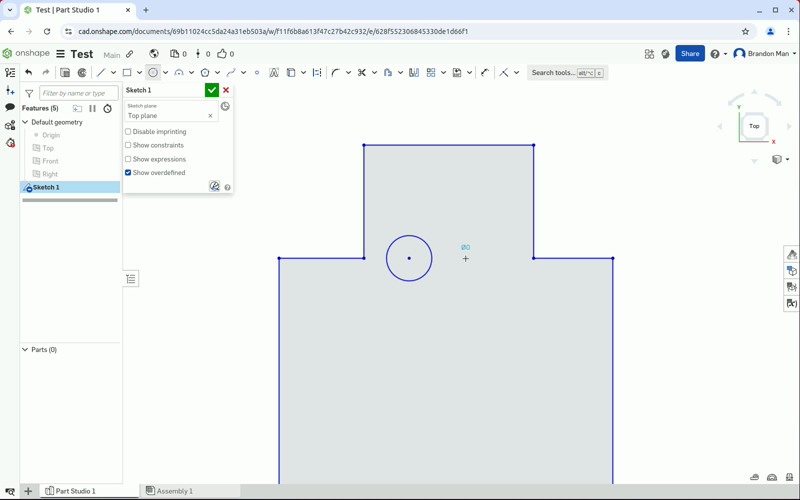
scroll(-6)
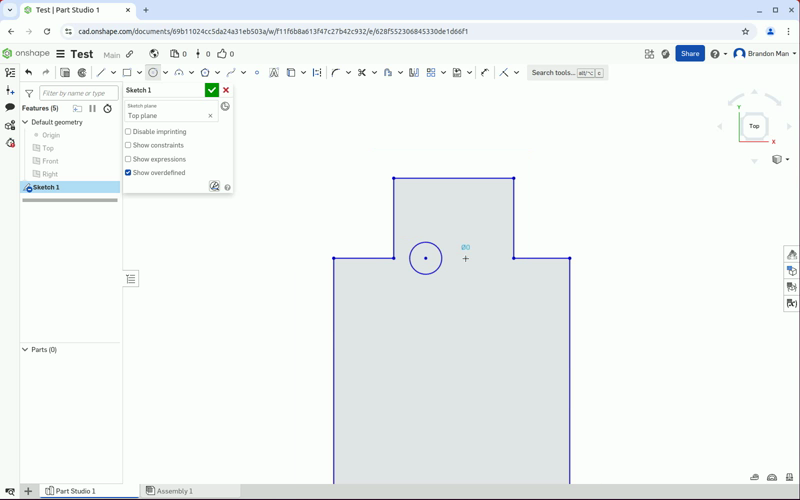
scroll(-6)
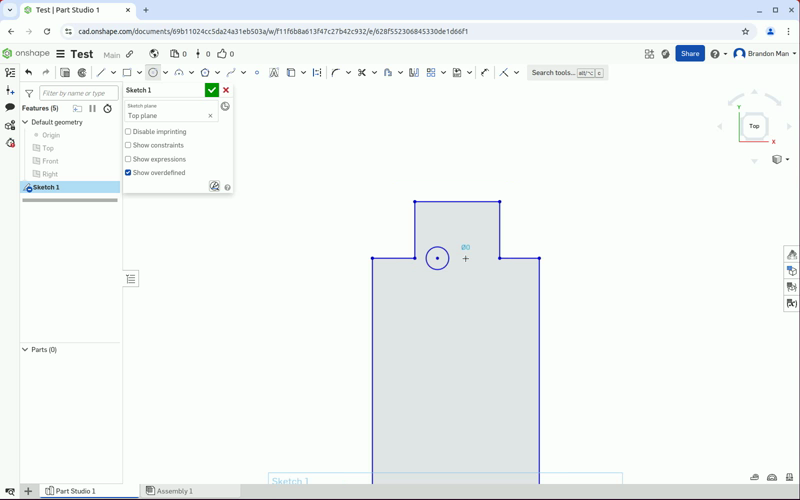
scroll(-6)
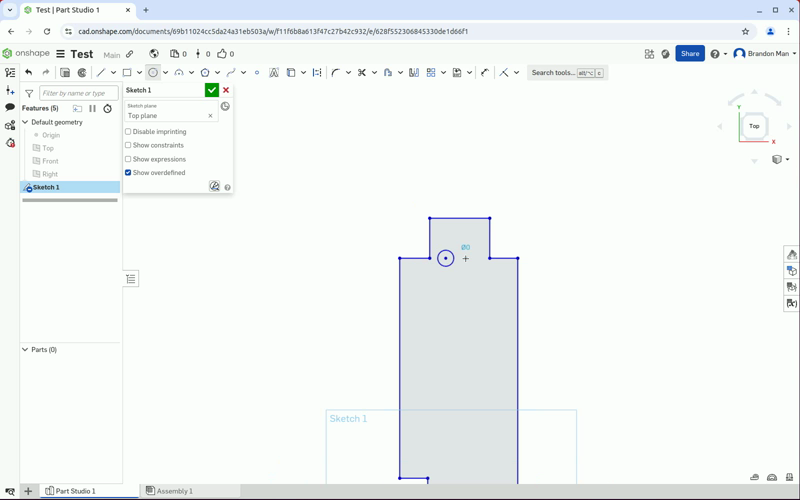
scroll(-6)
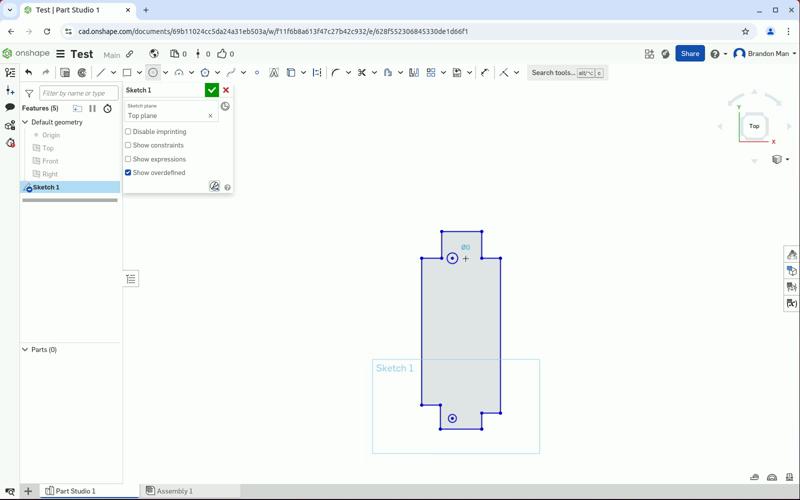
scroll(-6)
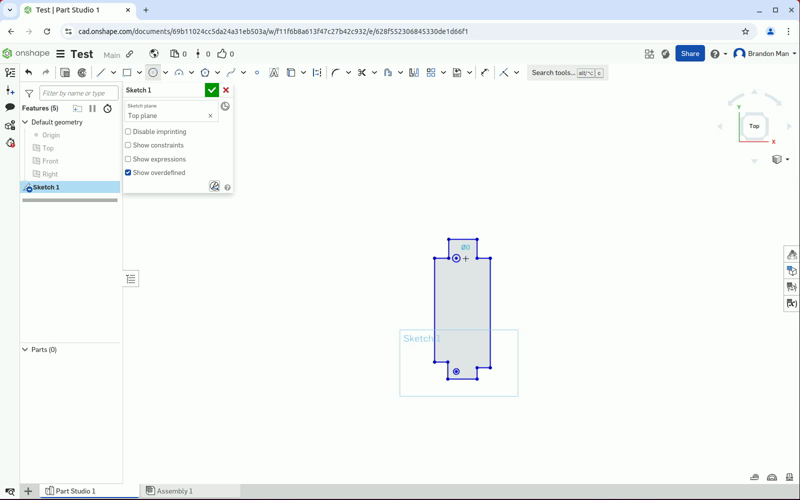
scroll(-6)
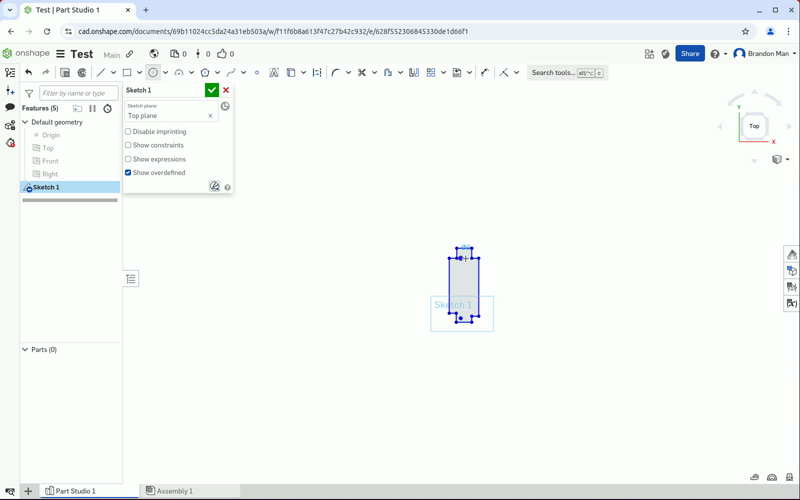
key_up(shift)
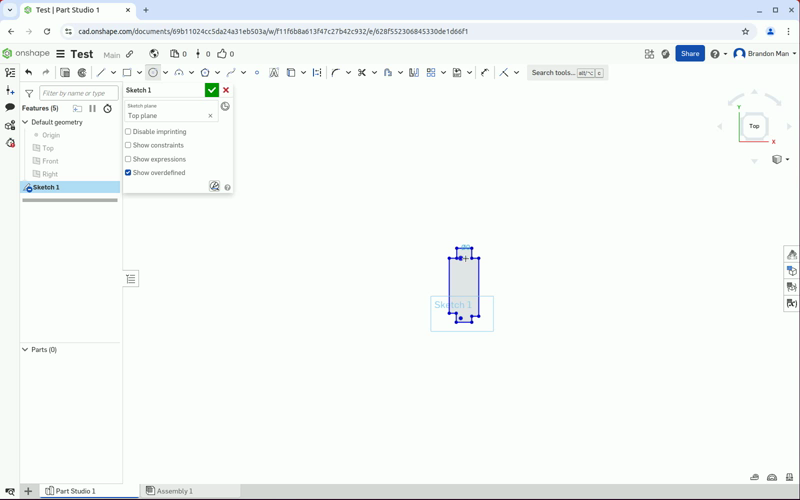
mouse_move(467, 258)
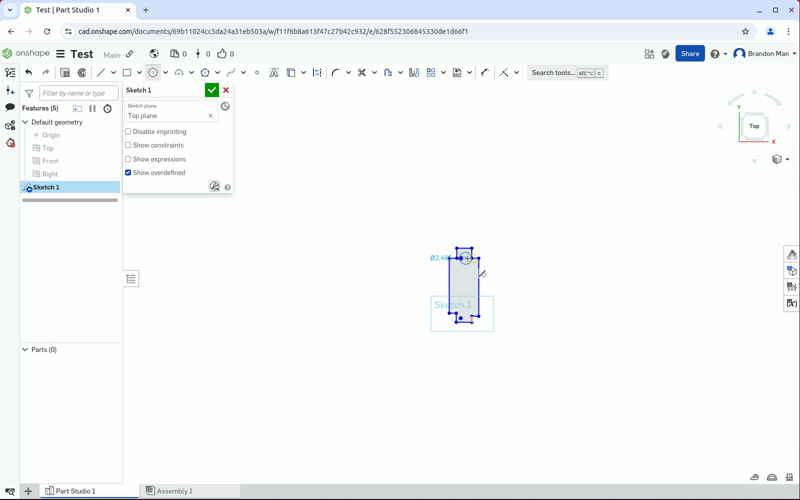
scroll(6)
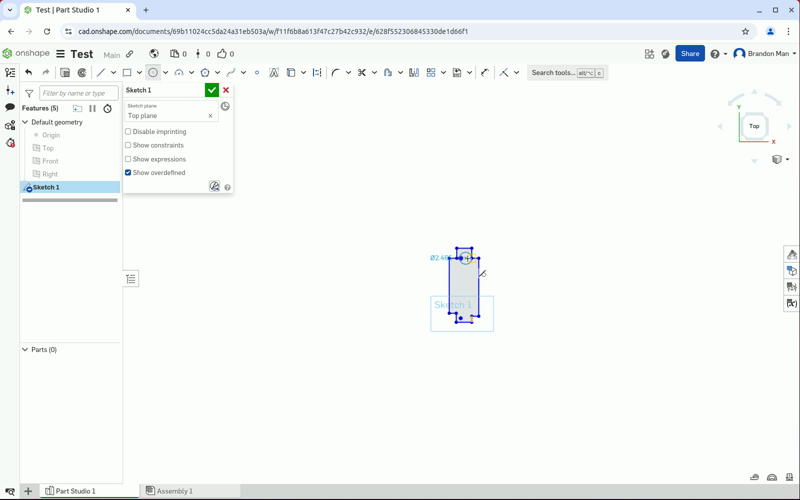
scroll(6)
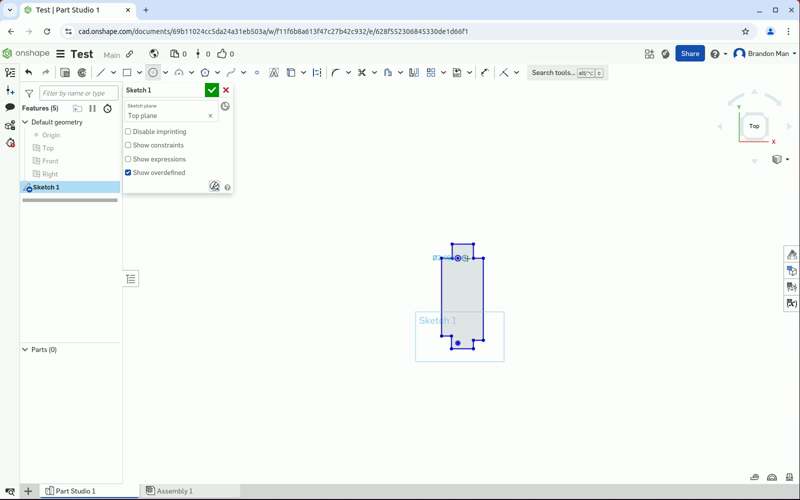
scroll(6)
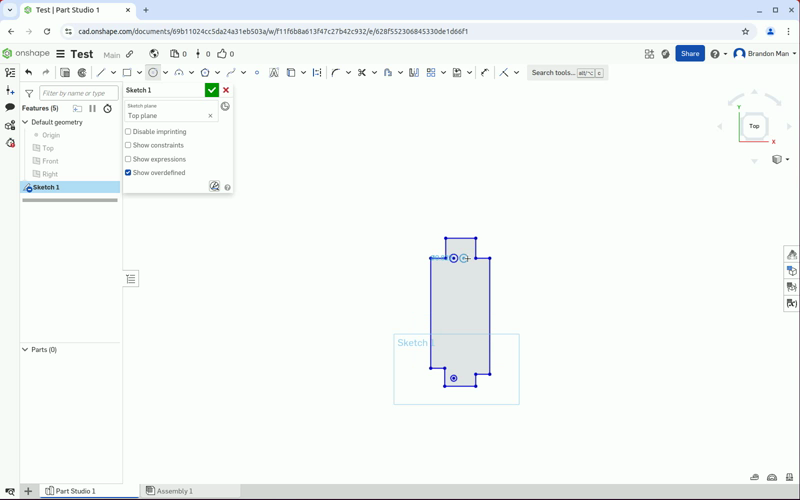
scroll(6)
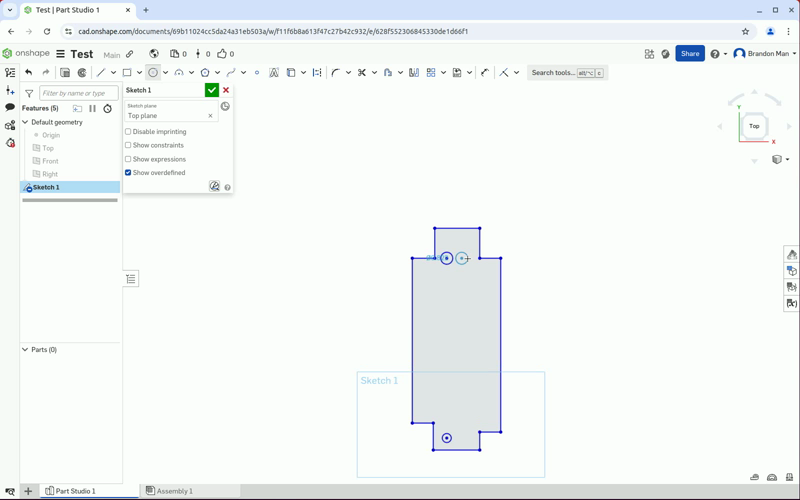
scroll(6)
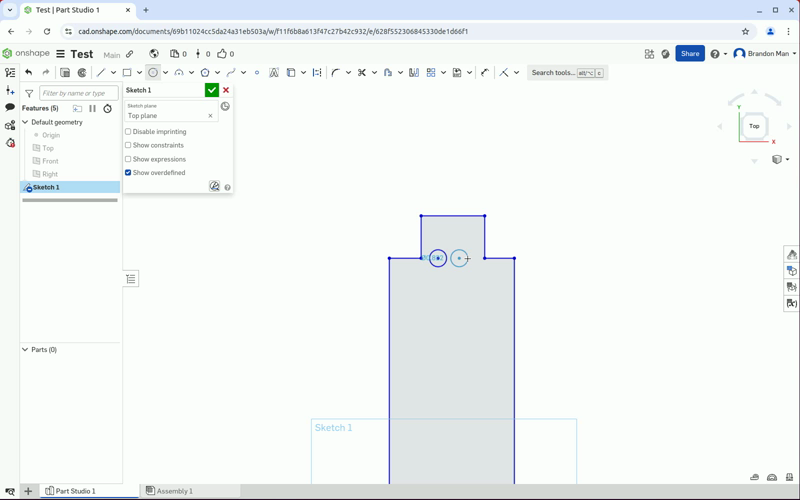
scroll(6)
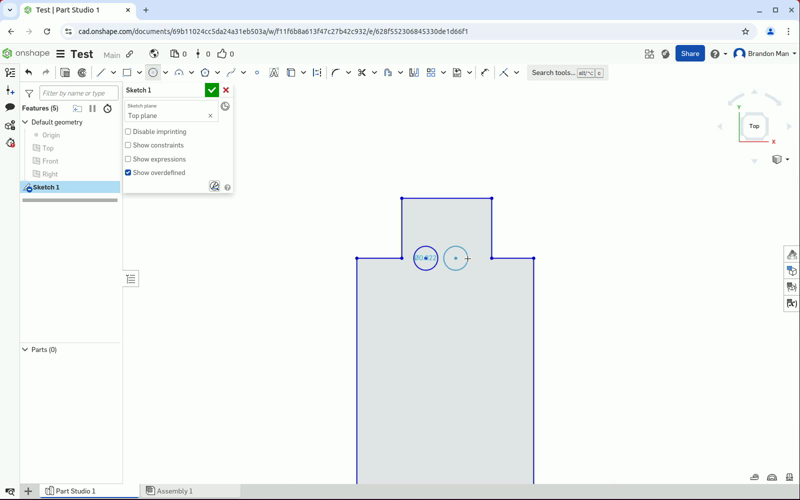
scroll(6)
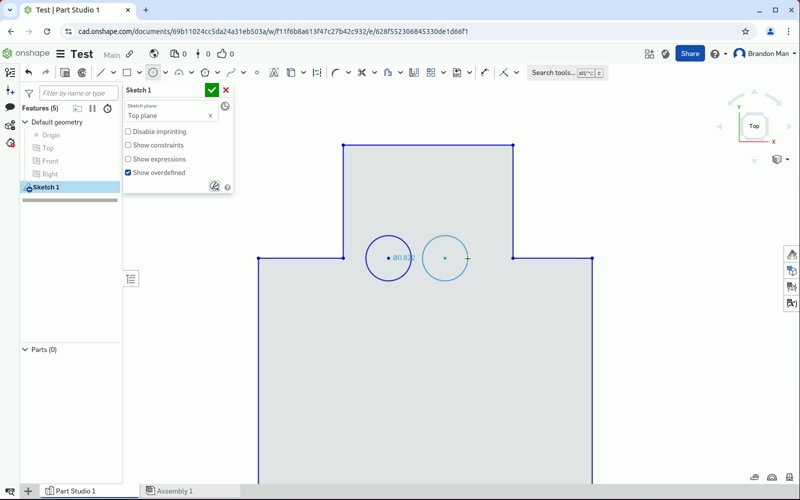
click(467, 258)
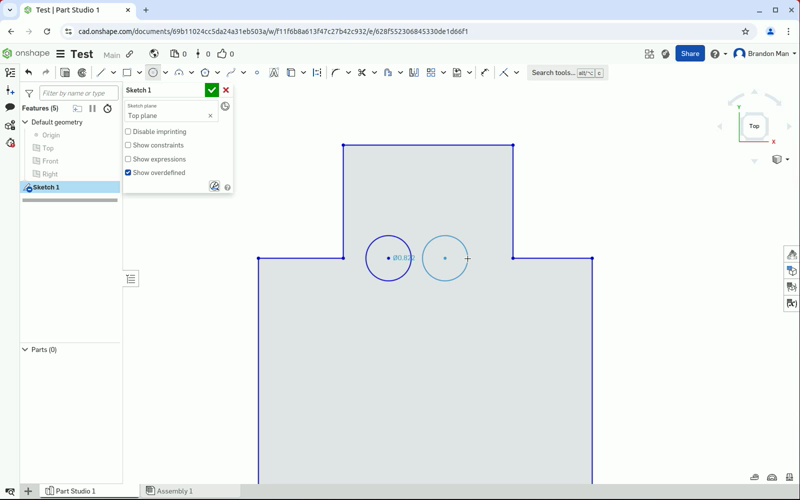
scroll(-6)
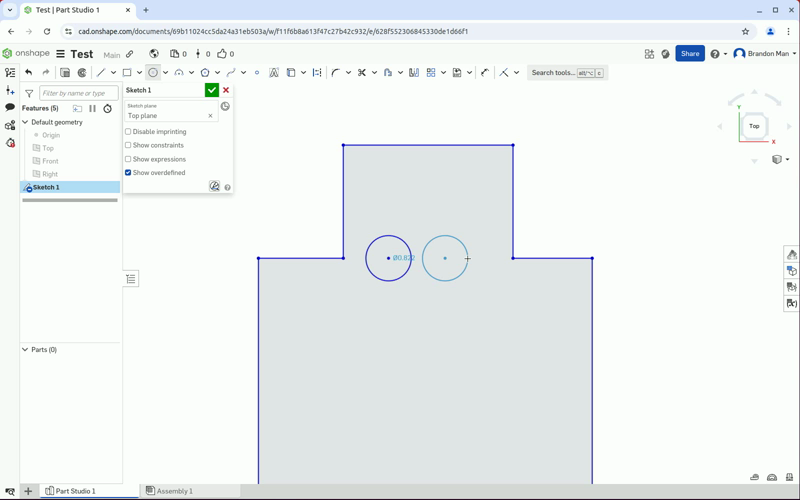
scroll(-6)
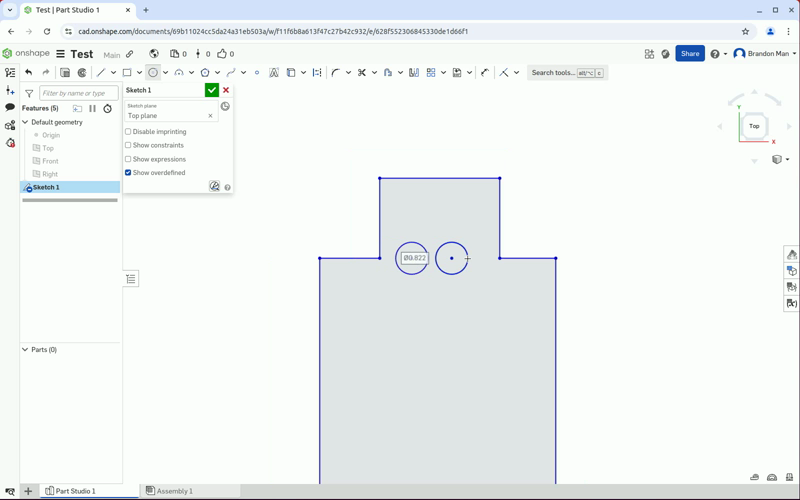
scroll(-6)
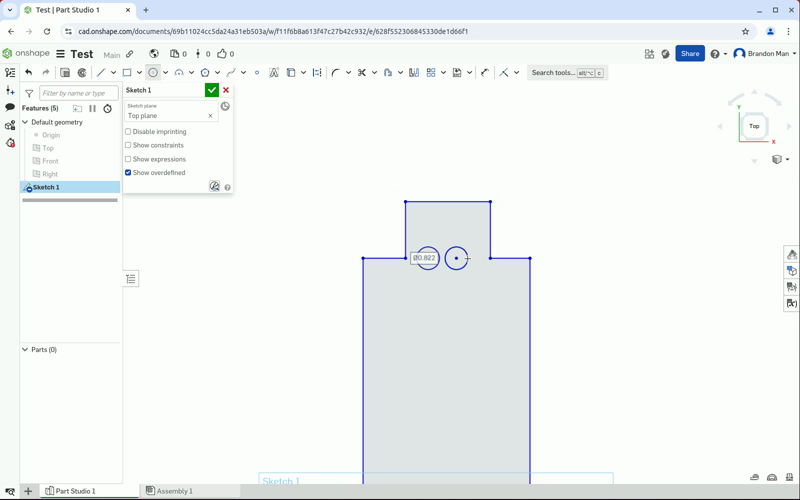
scroll(-6)
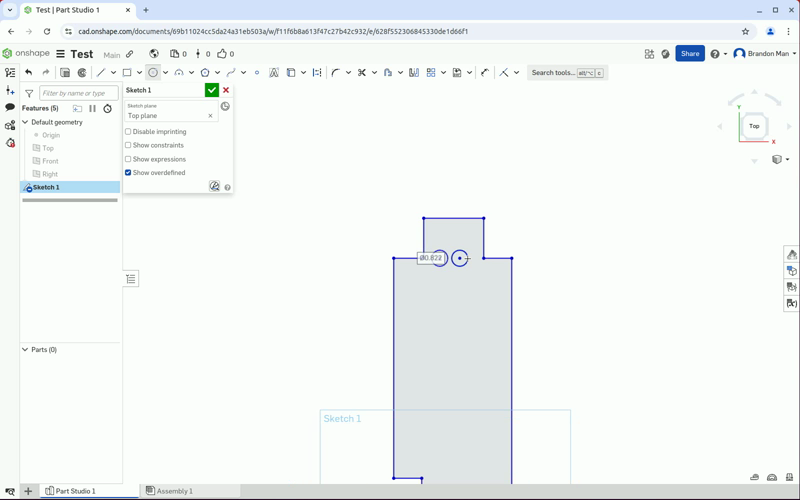
scroll(-6)
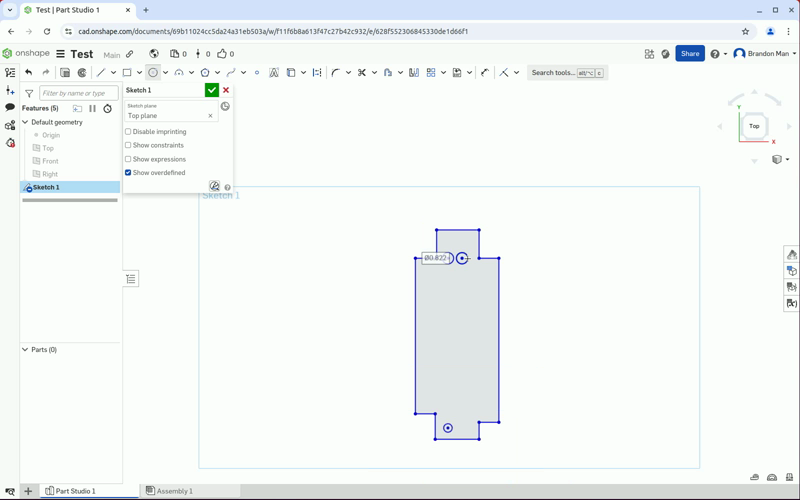
scroll(-6)
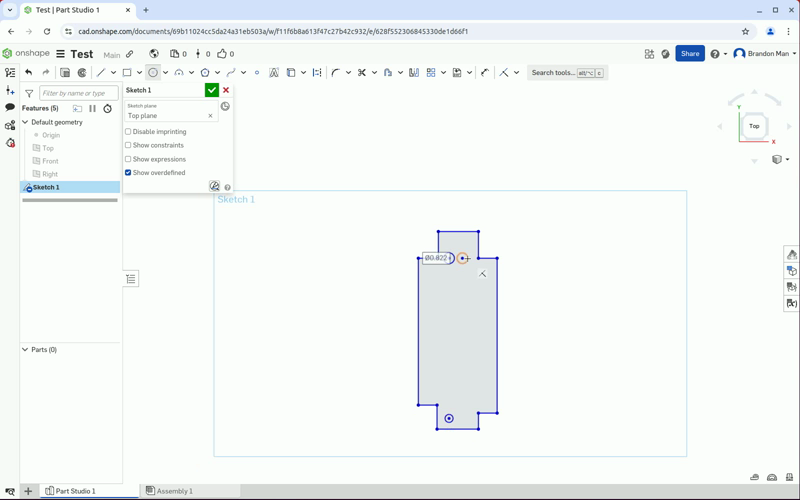
scroll(-6)
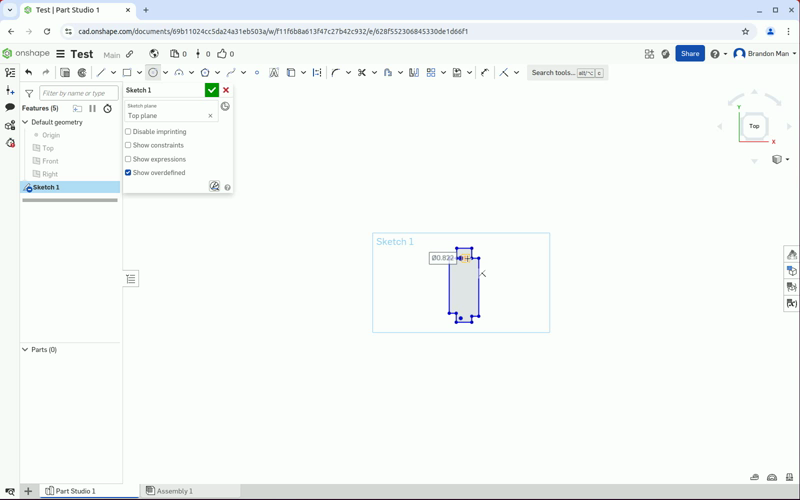
key(esc)
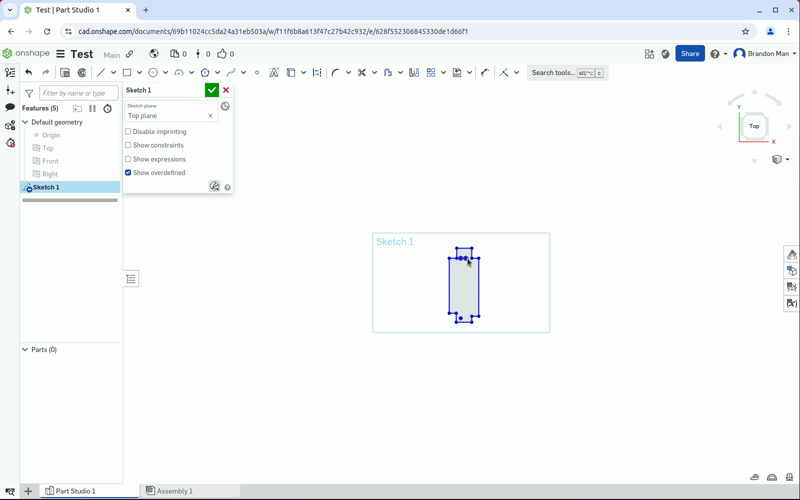
key(c)
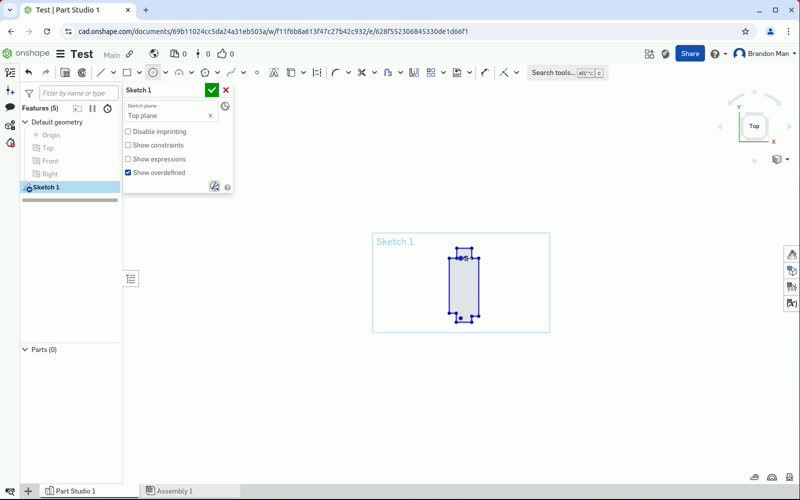
key_down(shift)
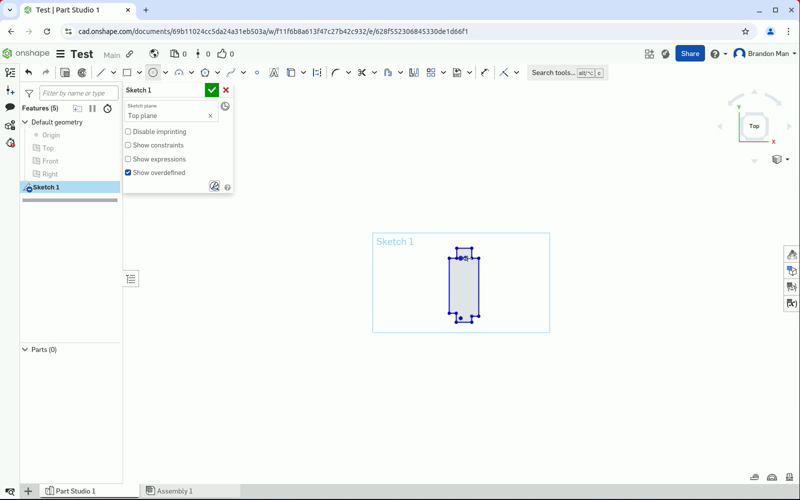
mouse_move(466, 317)
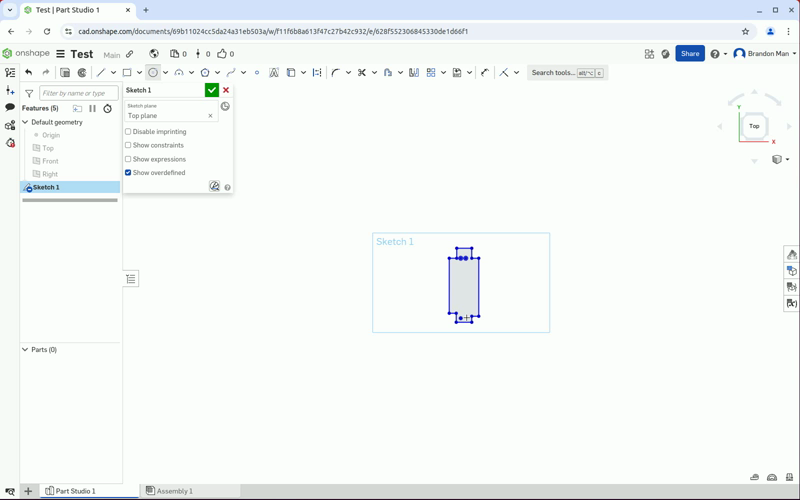
click(466, 317)
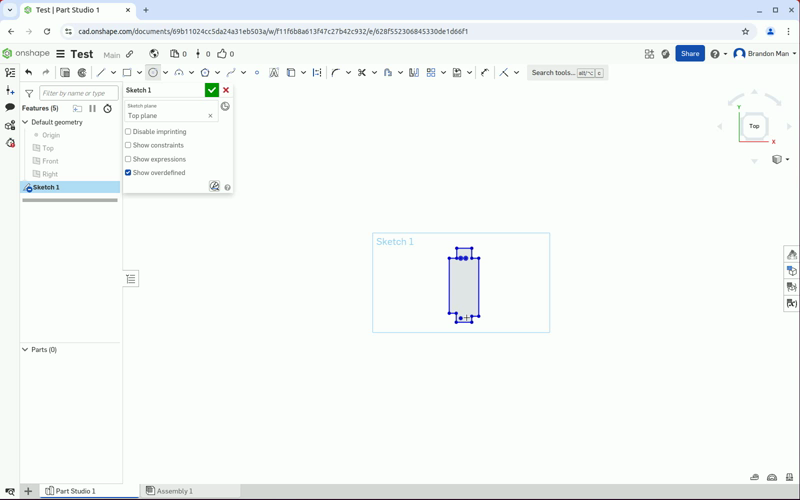
key_up(shift)
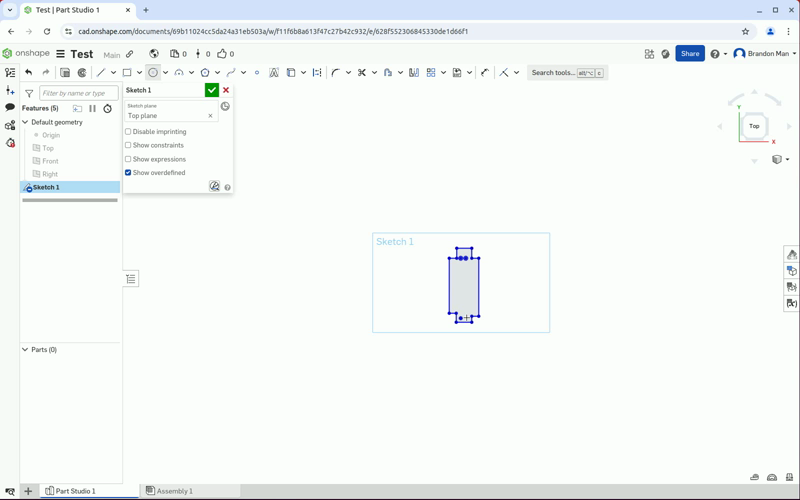
mouse_move(468, 317)
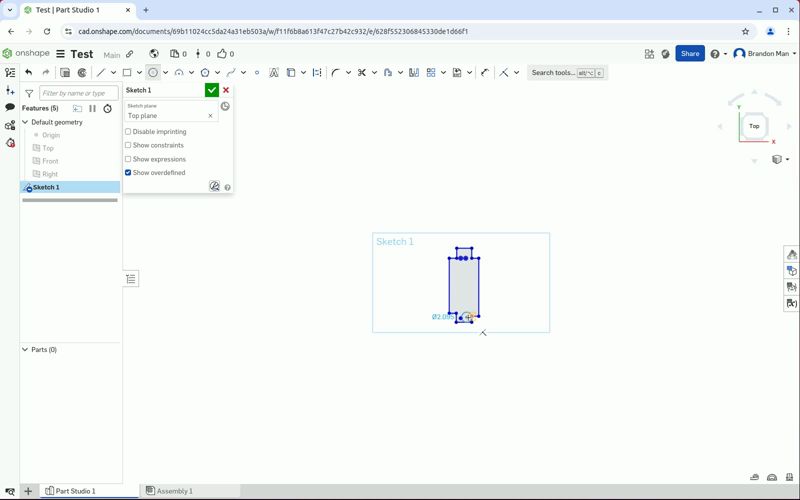
scroll(6)
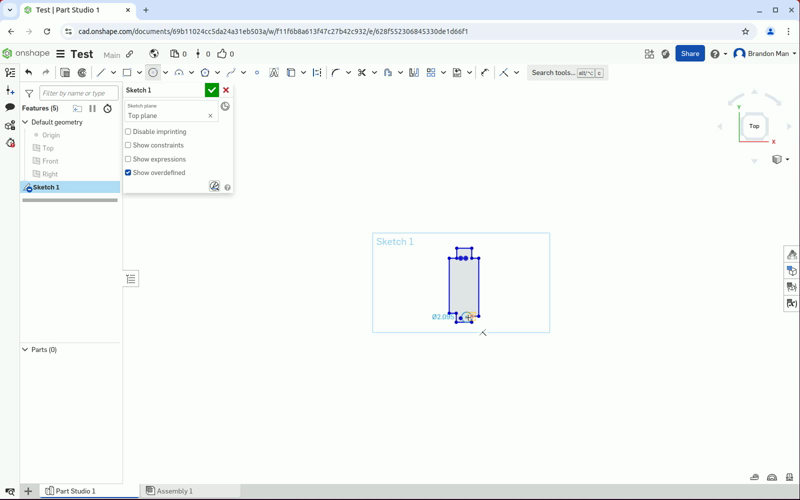
scroll(6)
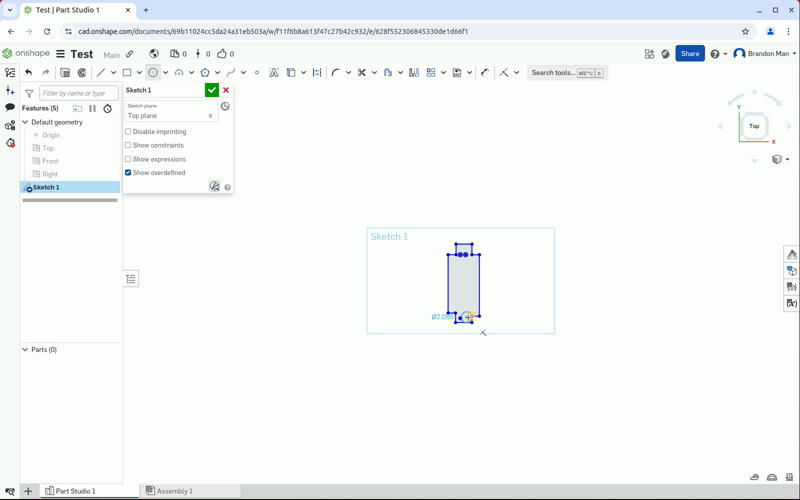
scroll(6)
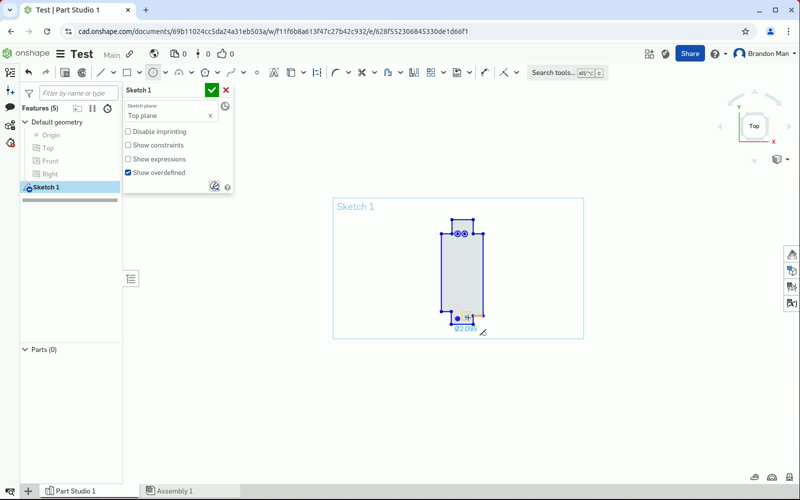
scroll(6)
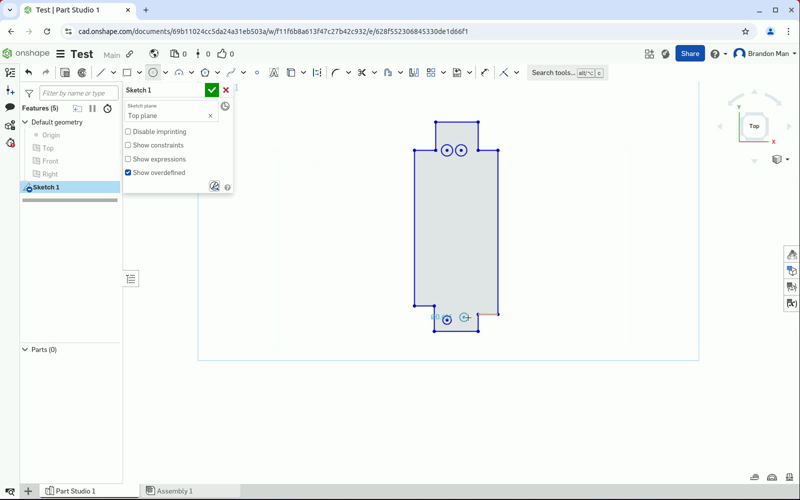
scroll(6)
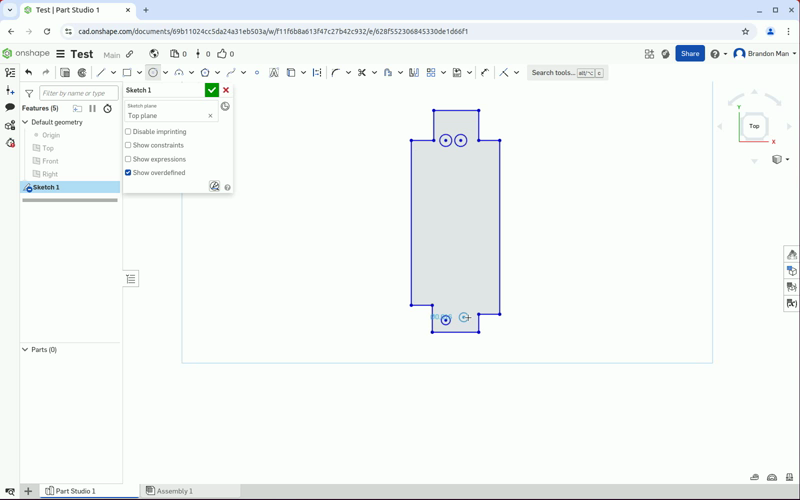
scroll(6)
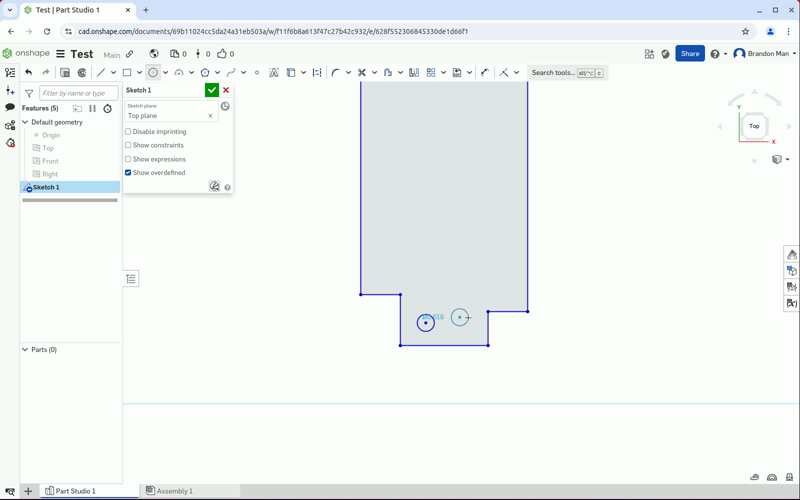
scroll(6)
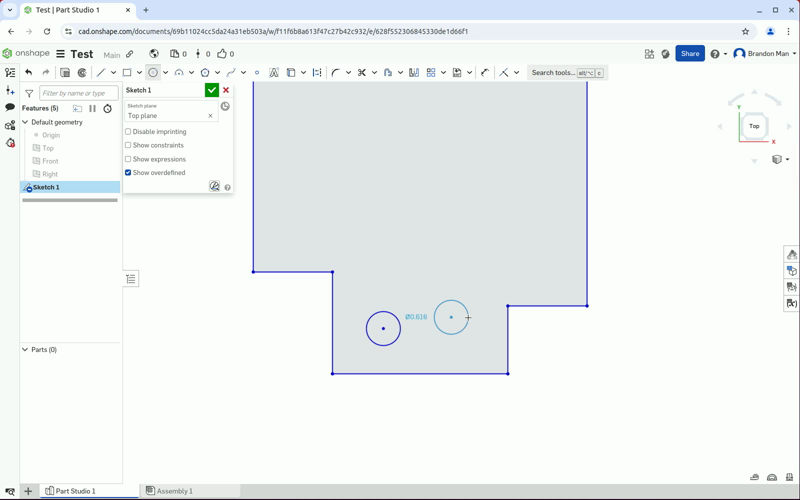
click(468, 317)
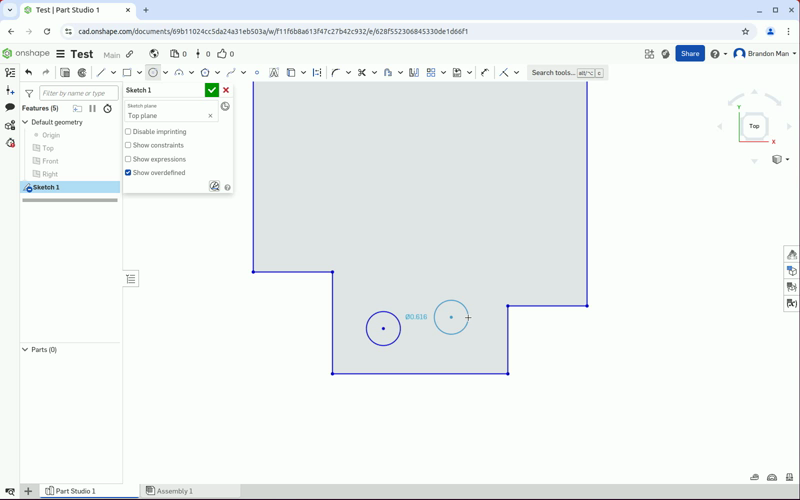
scroll(-6)
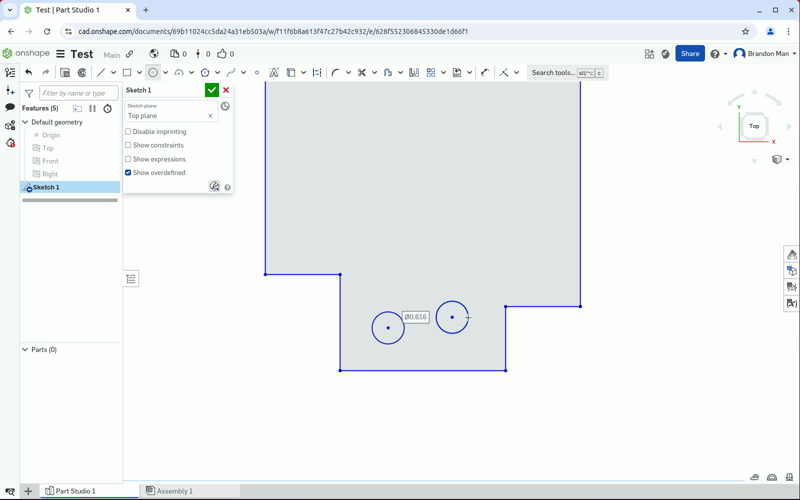
scroll(-6)
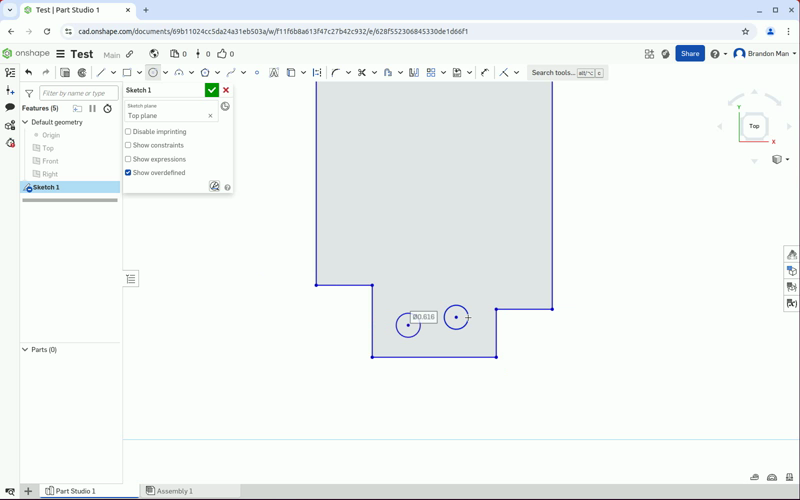
scroll(-6)
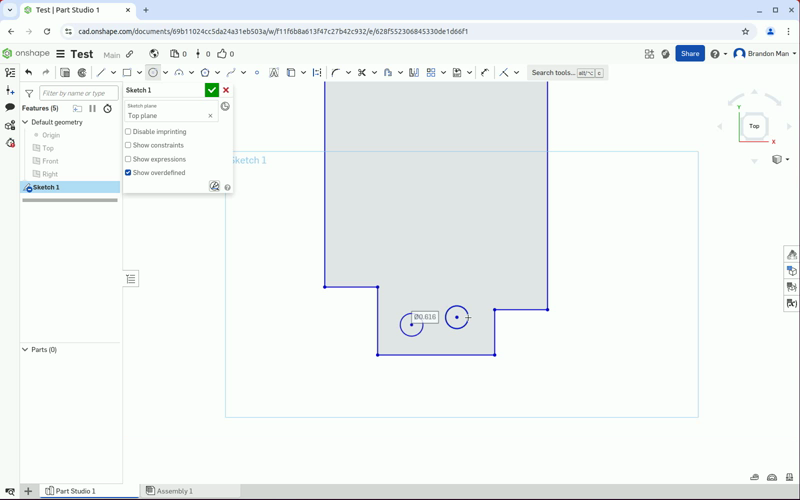
scroll(-6)
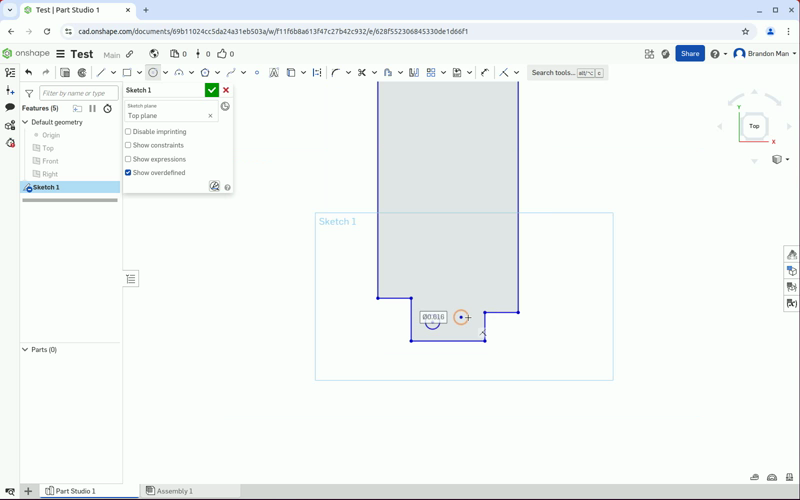
scroll(-6)
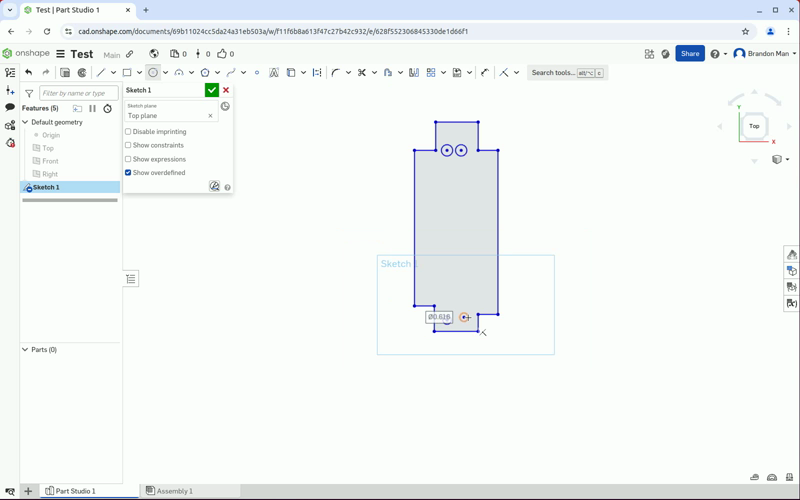
scroll(-6)
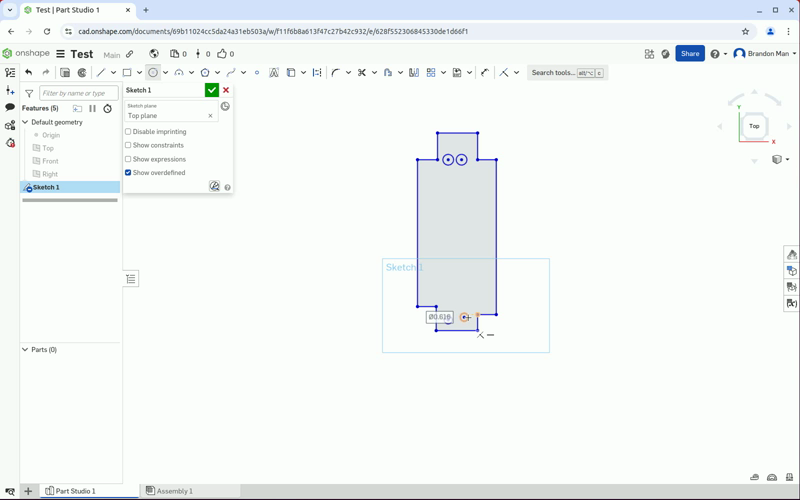
scroll(-6)
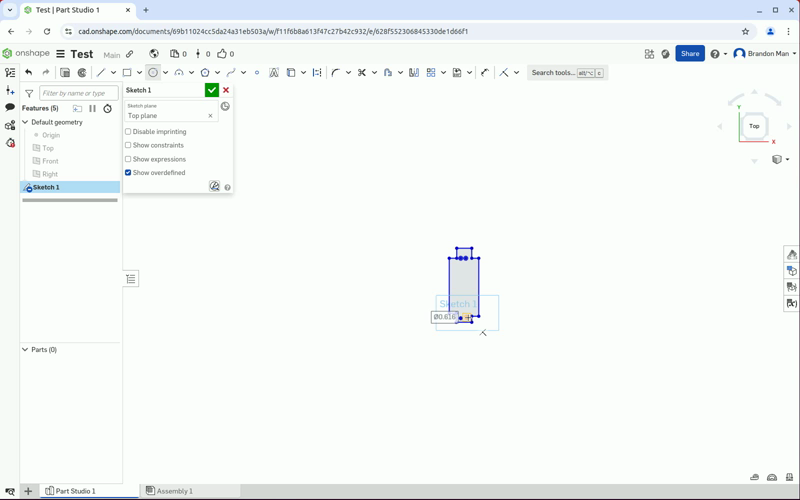
key(esc)
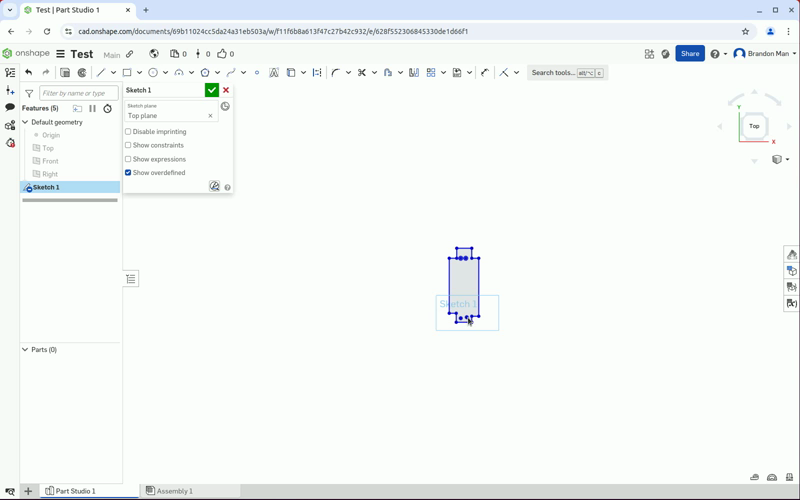
mouse_move(474, 306)
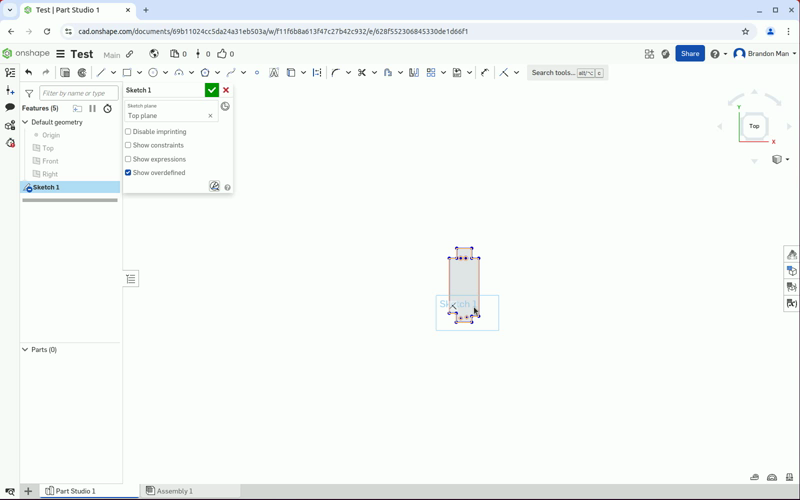
click(474, 306)
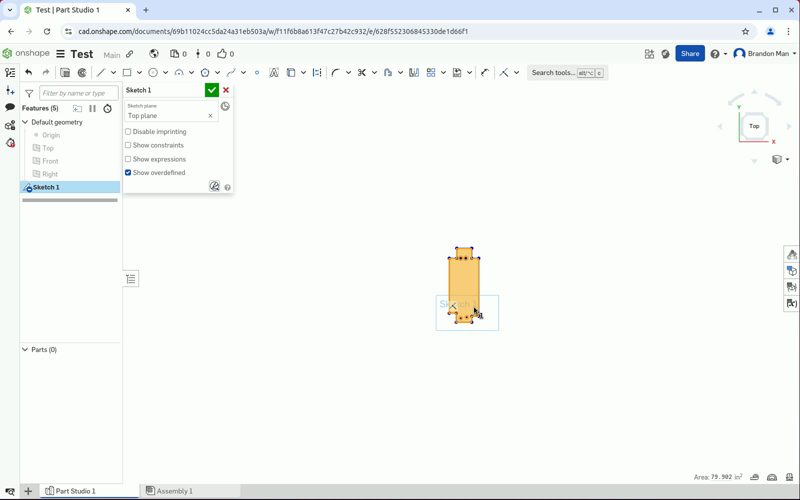
mouse_move(73, 352)
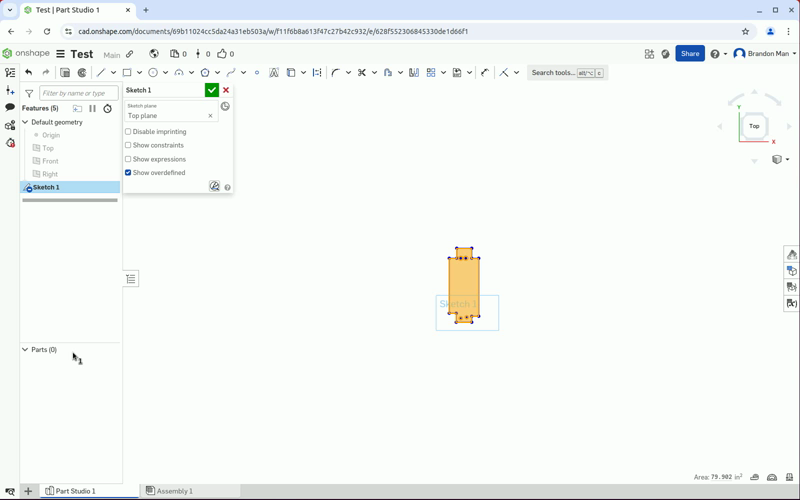
key(shift+y)
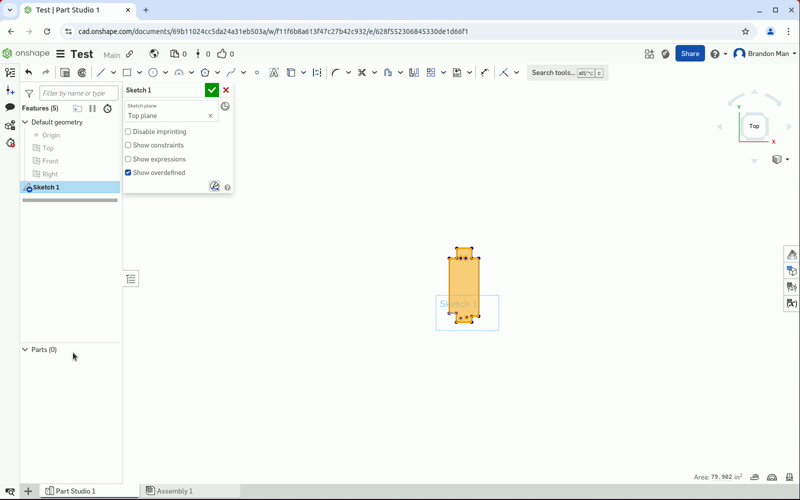
key(shift+e)
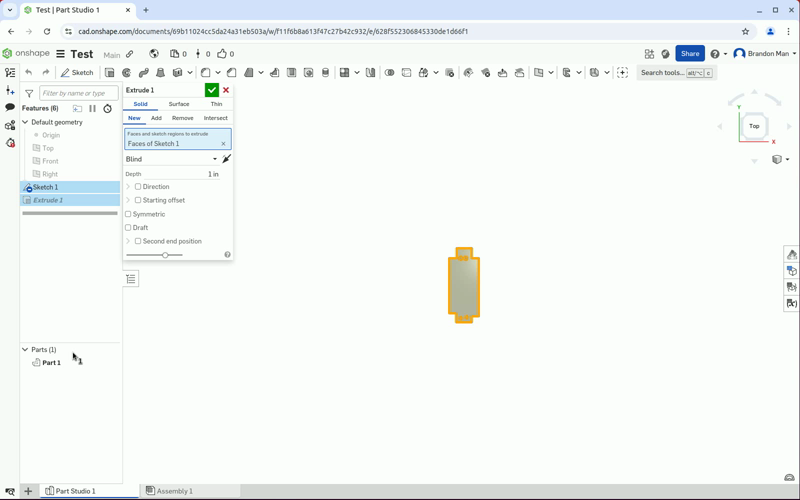
mouse_move(143, 106)
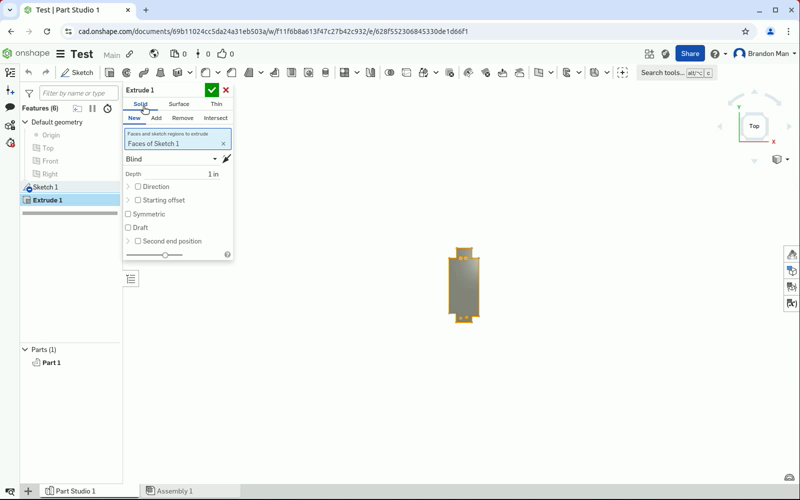
click(143, 106)
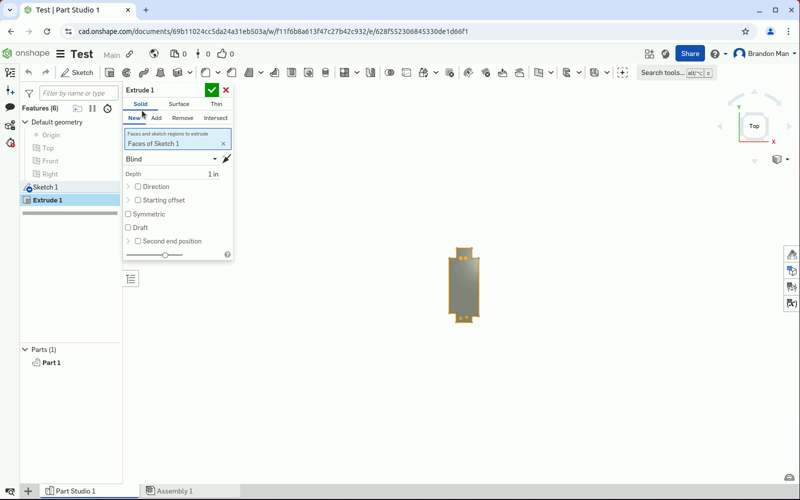
mouse_move(137, 120)
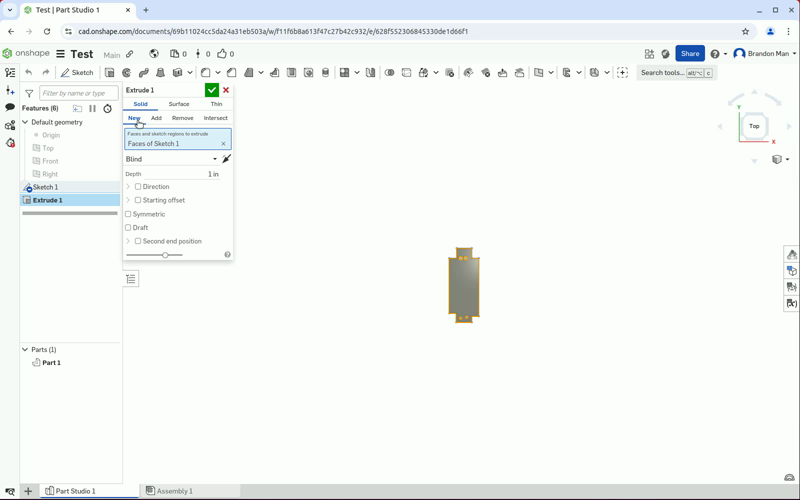
click(137, 120)
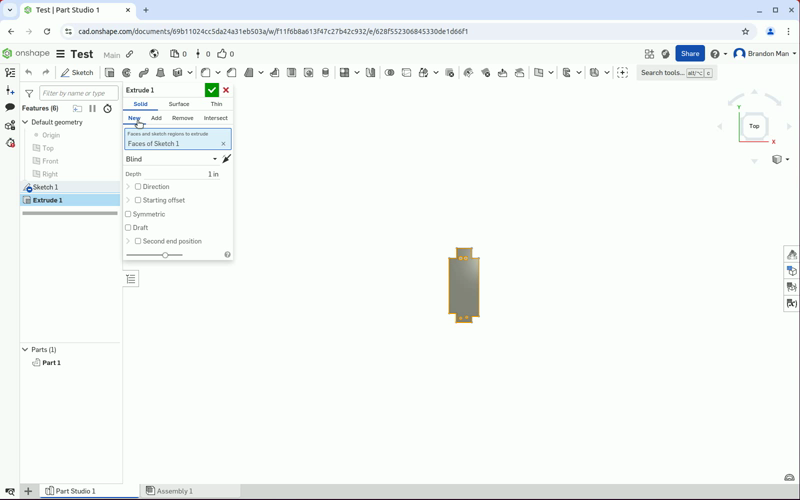
key(tab, 4)
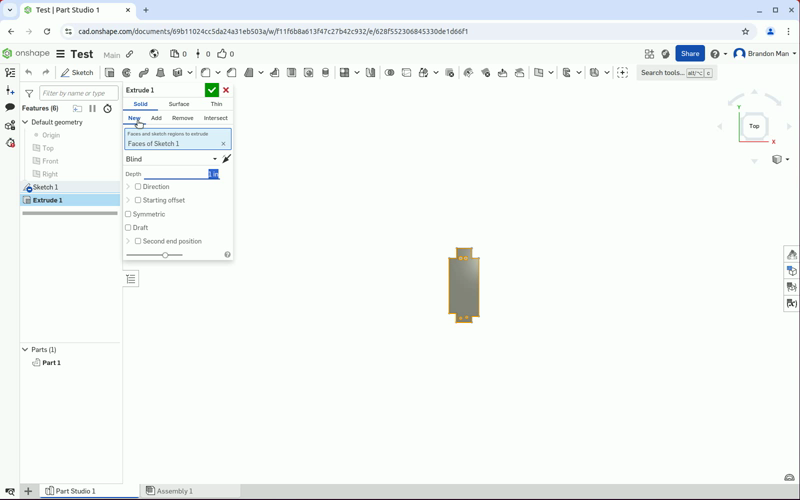
text(3.37)
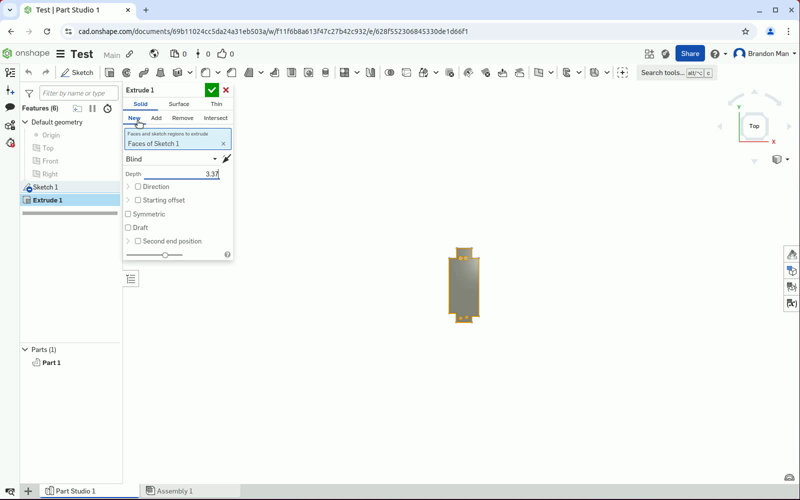
key(enter)
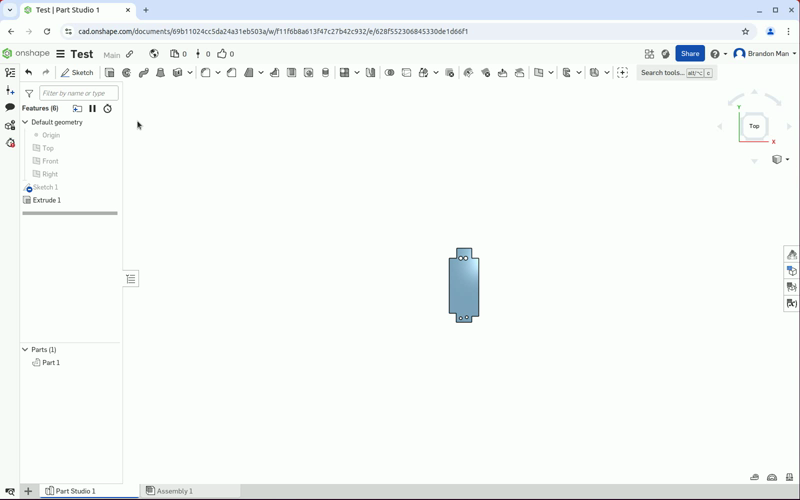
key(shift+h)
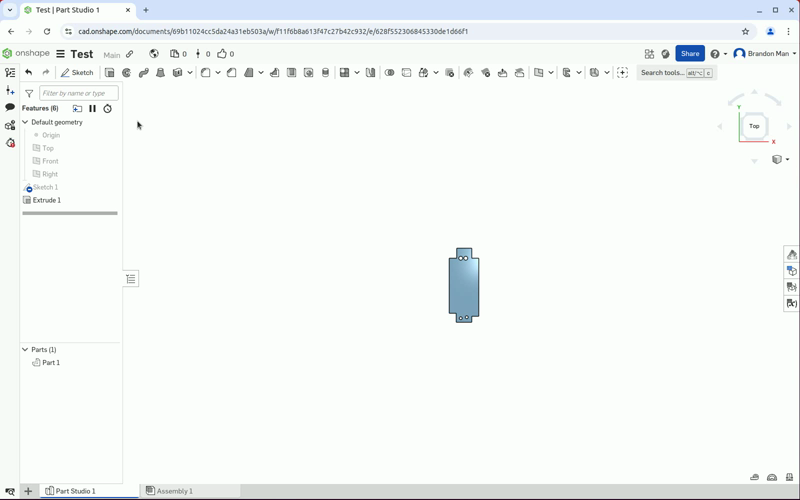
key(shift+h)
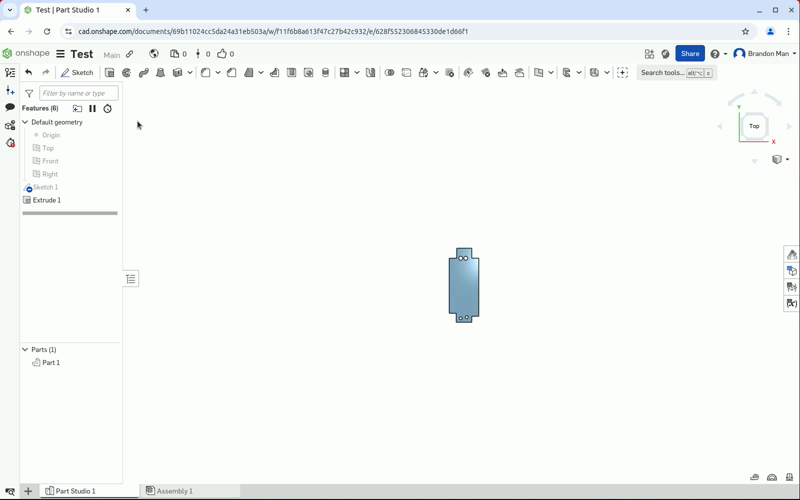
mouse_move(73, 189)
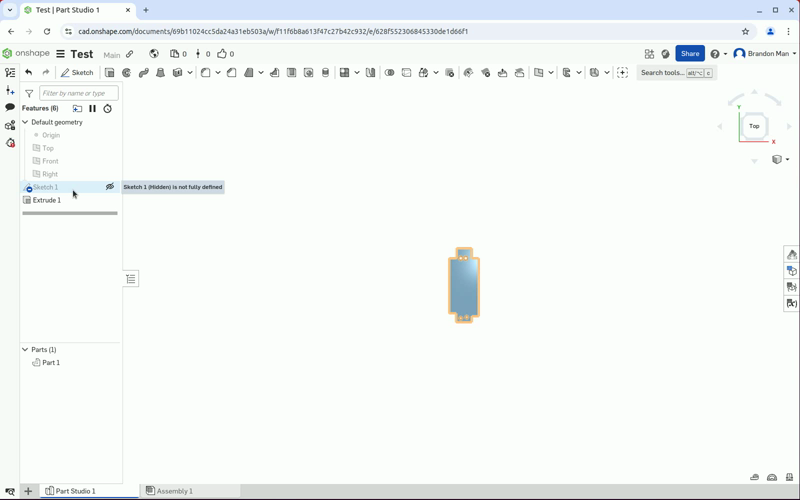
click(73, 189)
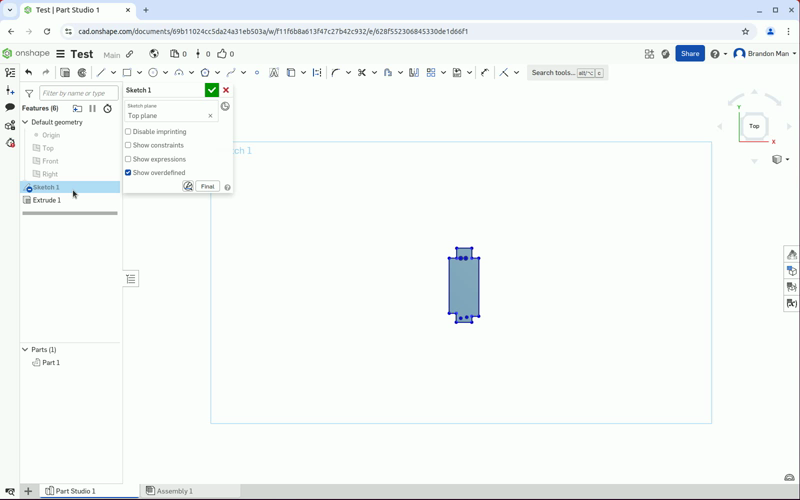
mouse_move(229, 92)
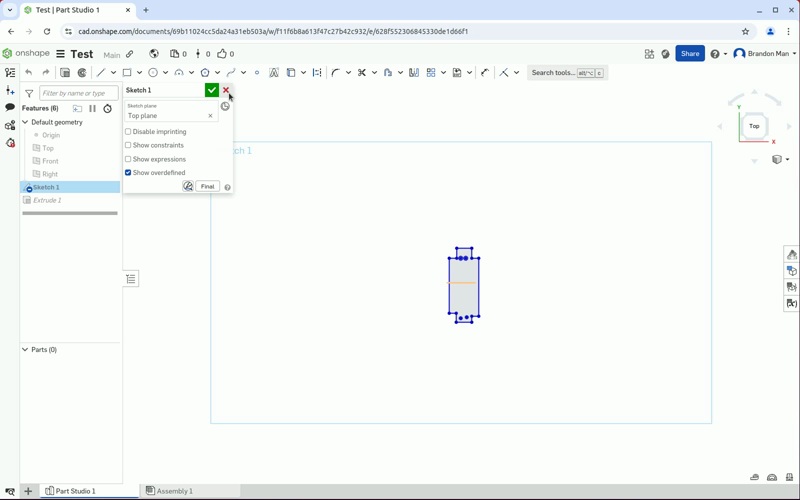
click(229, 92)
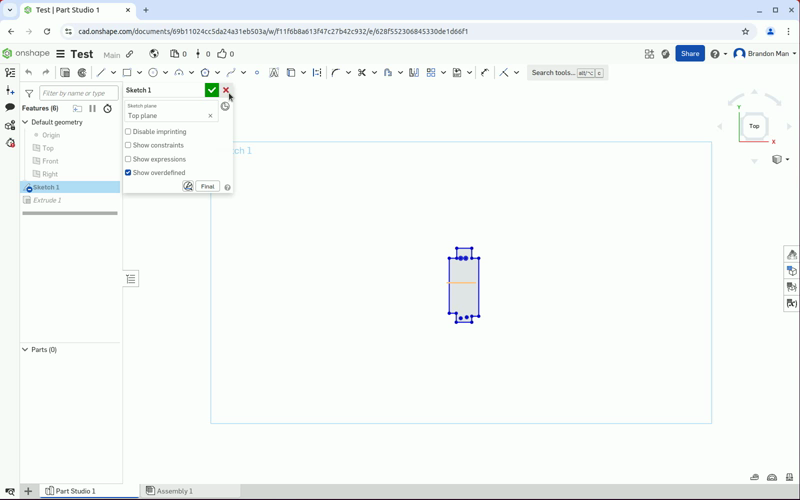
key(shift+s)
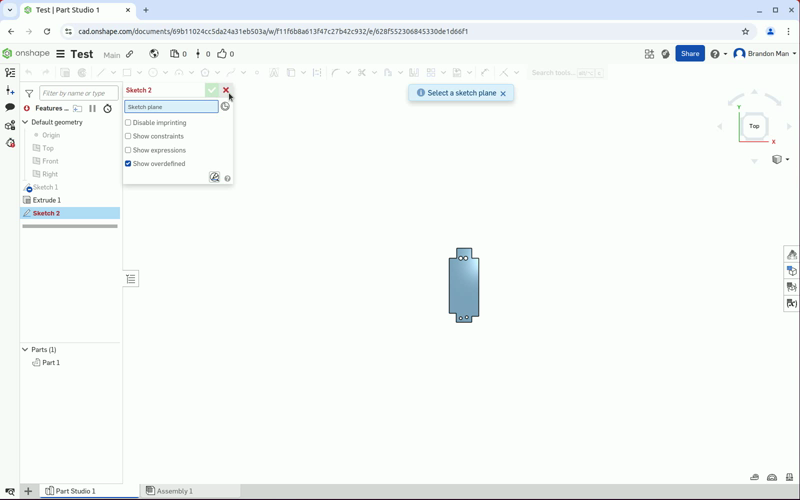
mouse_move(73, 150)
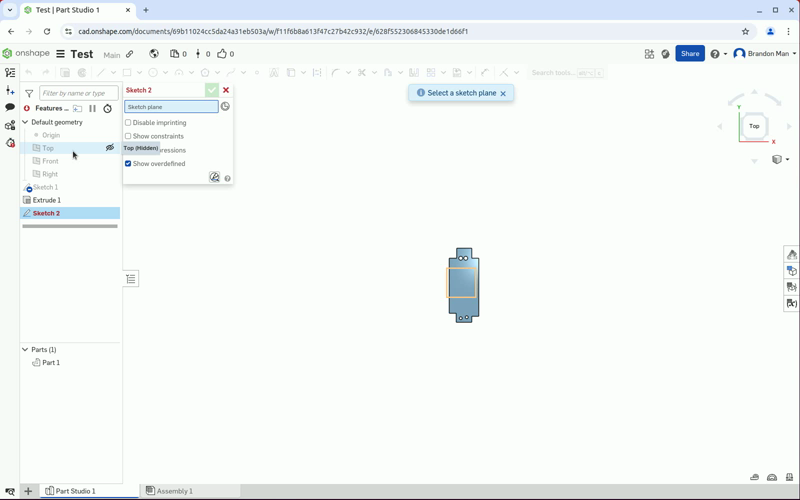
click(73, 150)
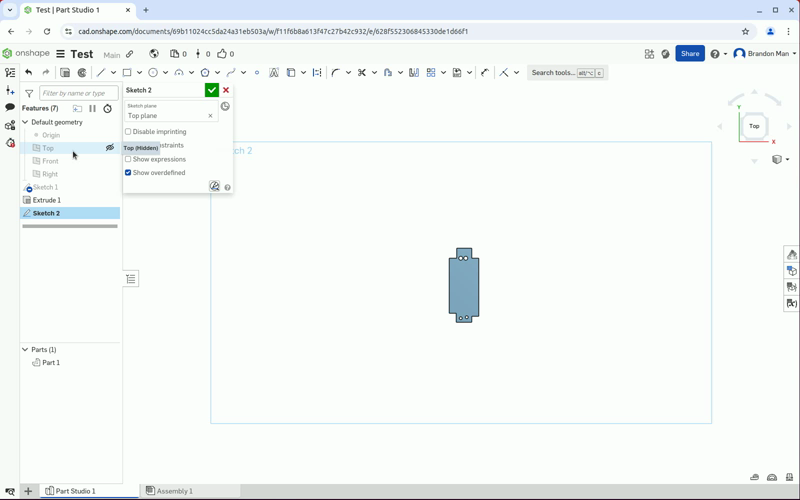
mouse_move(73, 352)
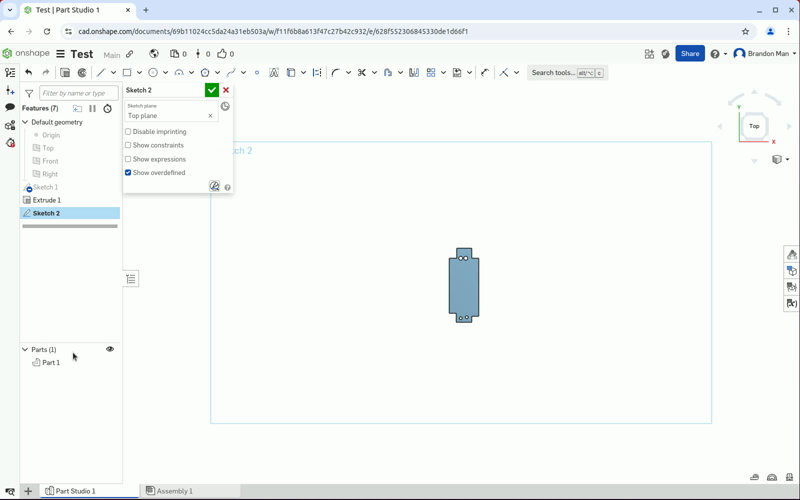
key(y)
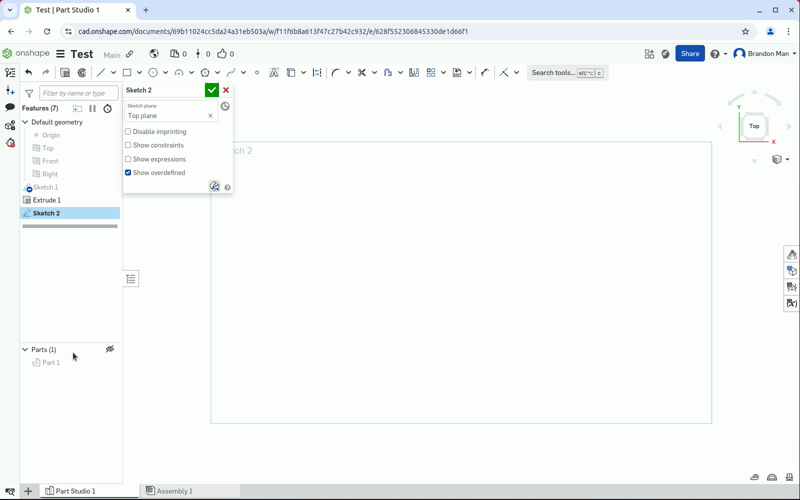
key(l)
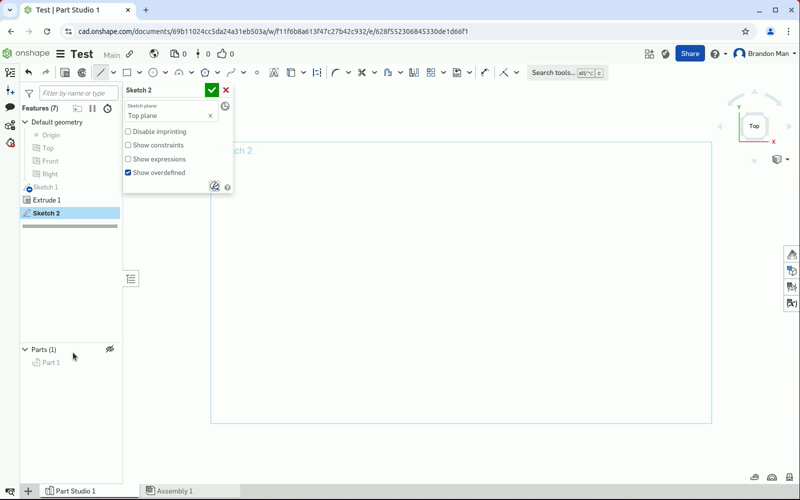
key_down(shift)
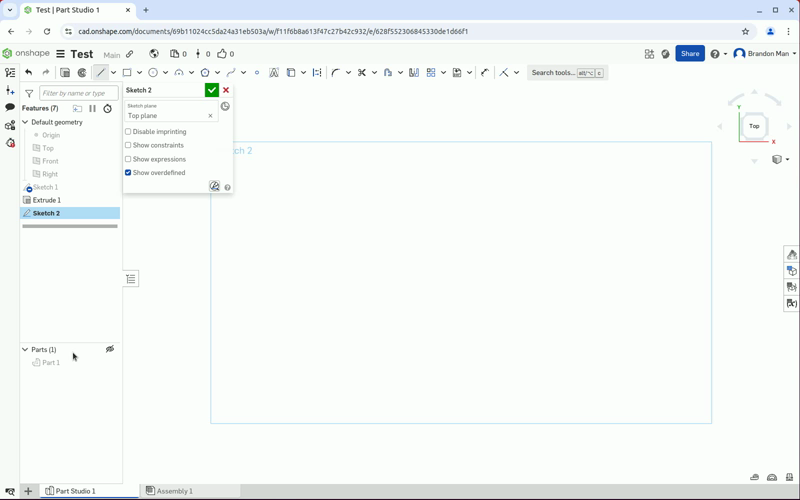
mouse_move(385, 326)
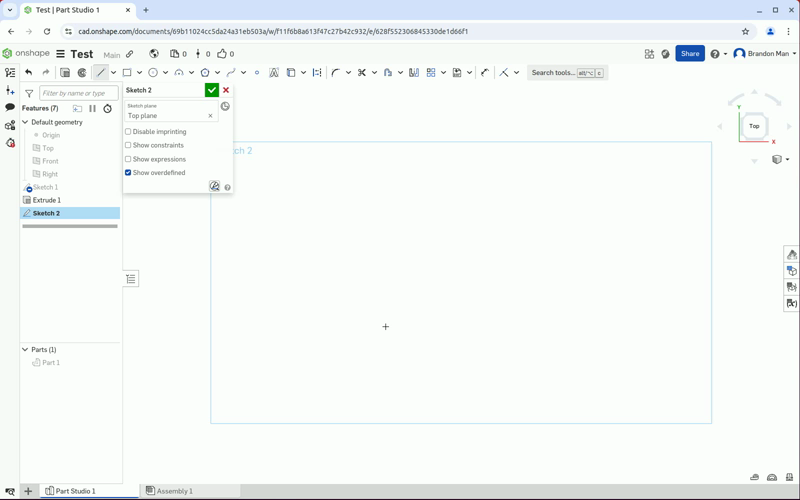
click(385, 326)
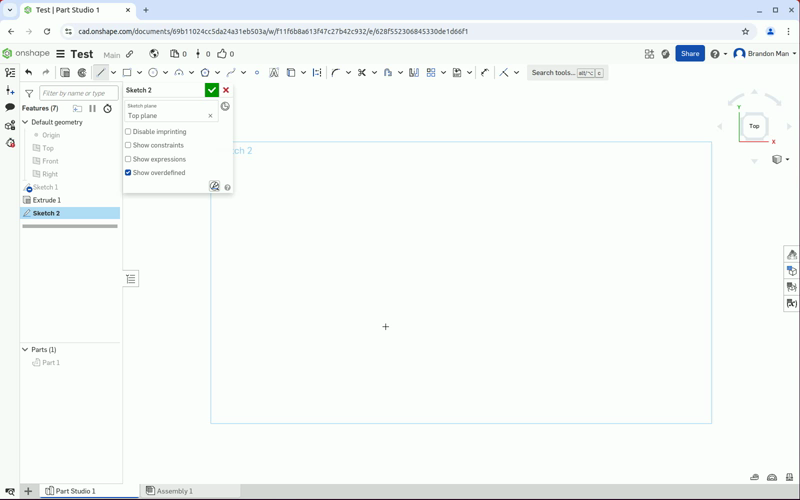
key_up(shift)
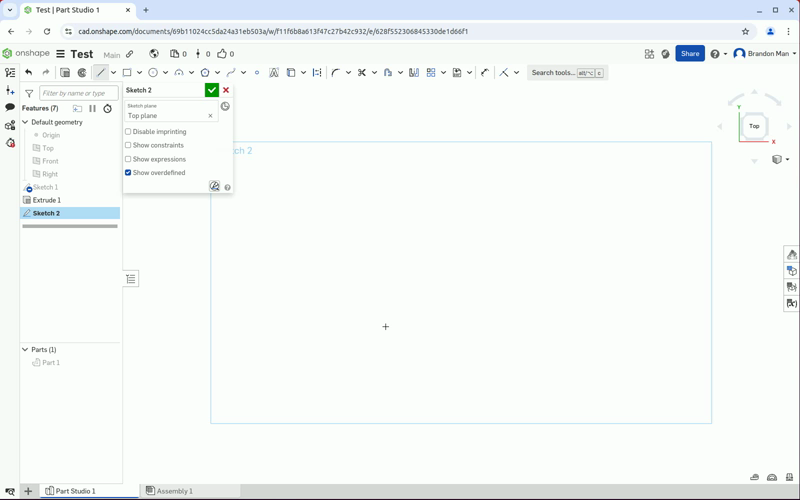
key_down(shift)
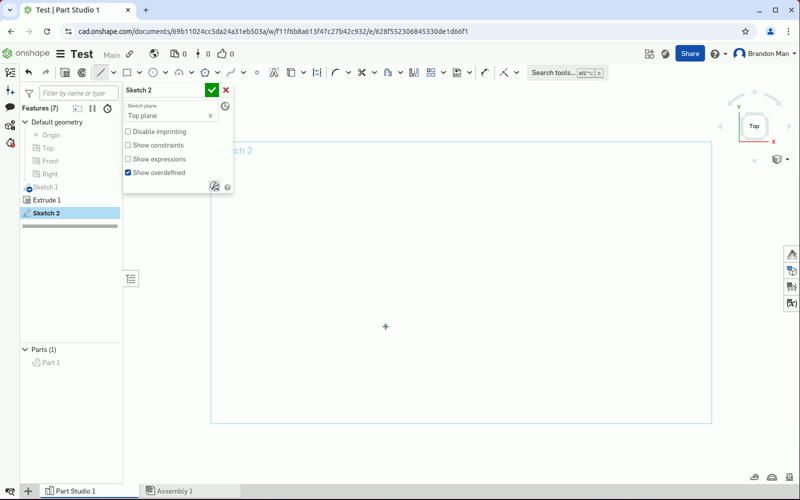
mouse_move(415, 326)
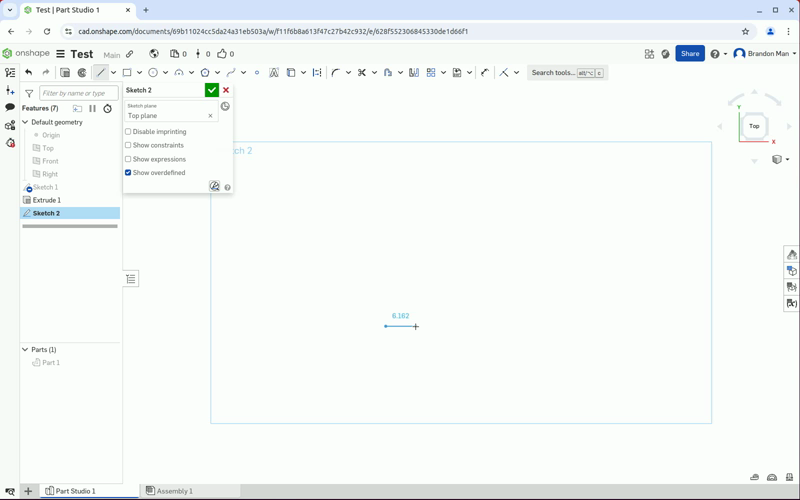
mouse_move(402, 326)
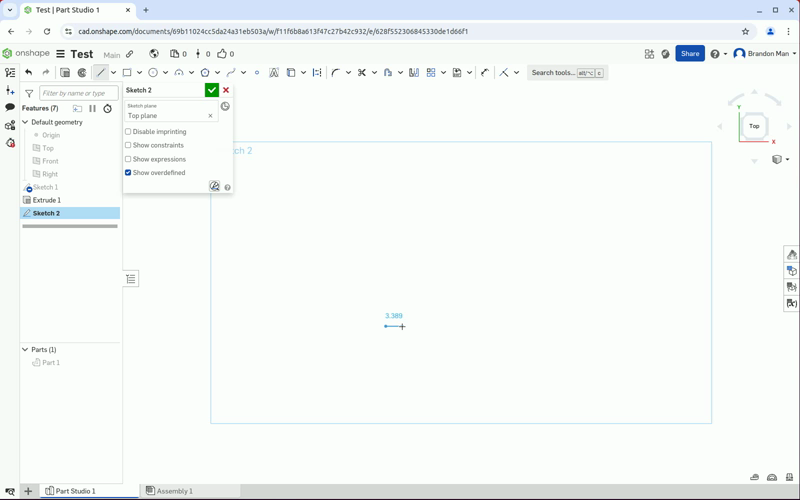
click(402, 326)
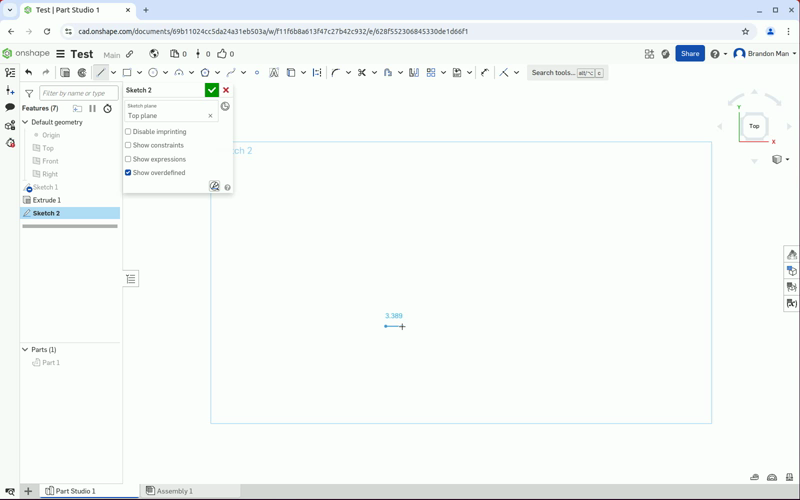
key_up(shift)
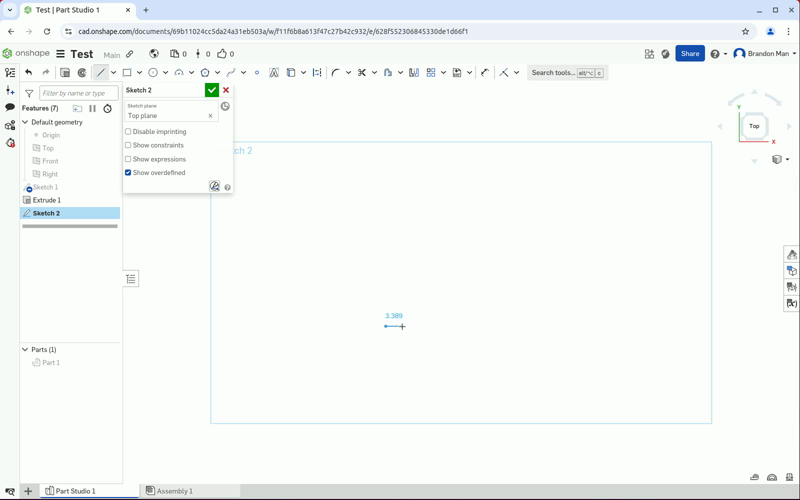
key_down(shift)
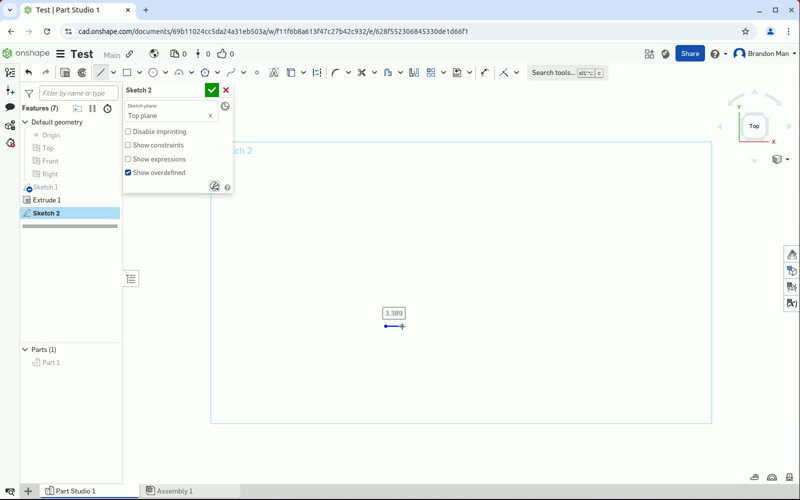
mouse_move(432, 326)
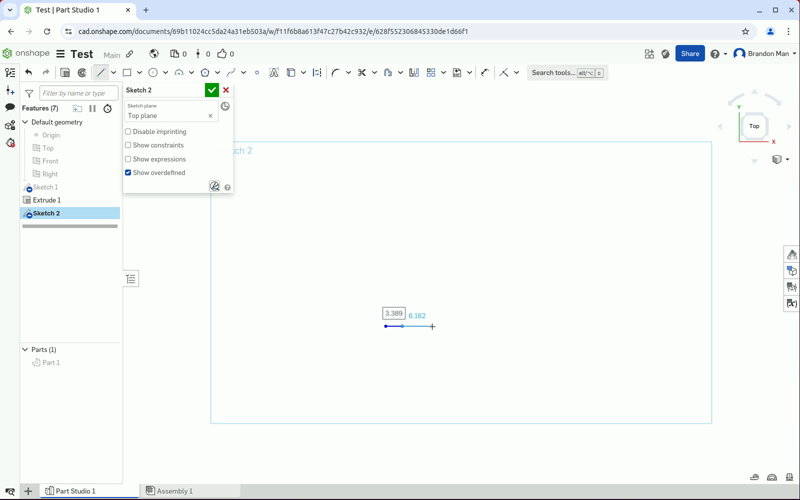
mouse_move(402, 300)
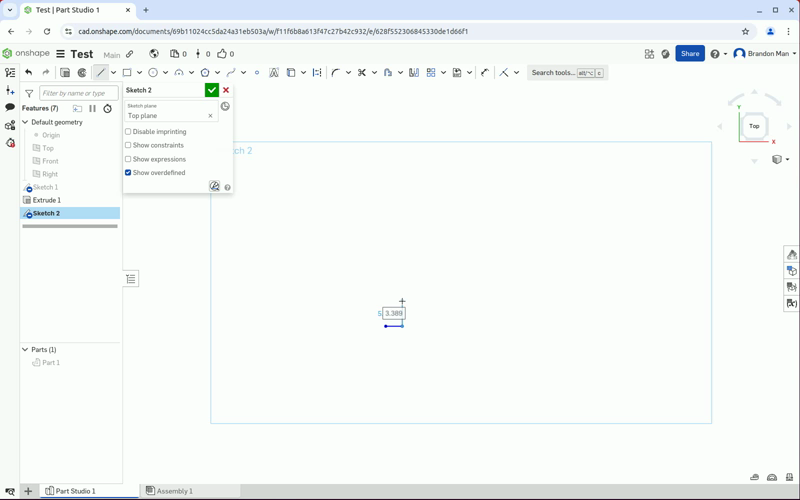
click(402, 300)
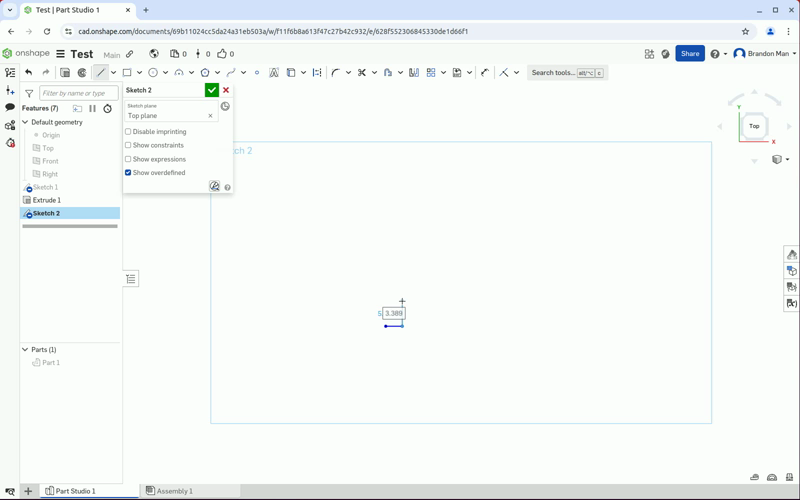
key_up(shift)
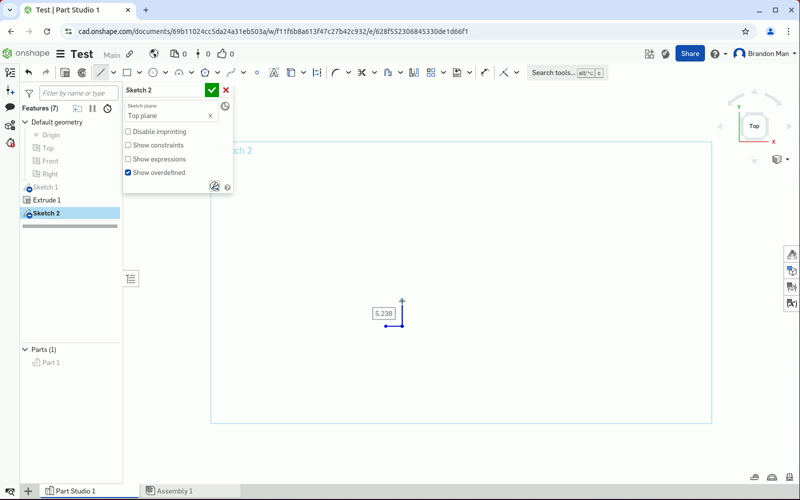
key_down(shift)
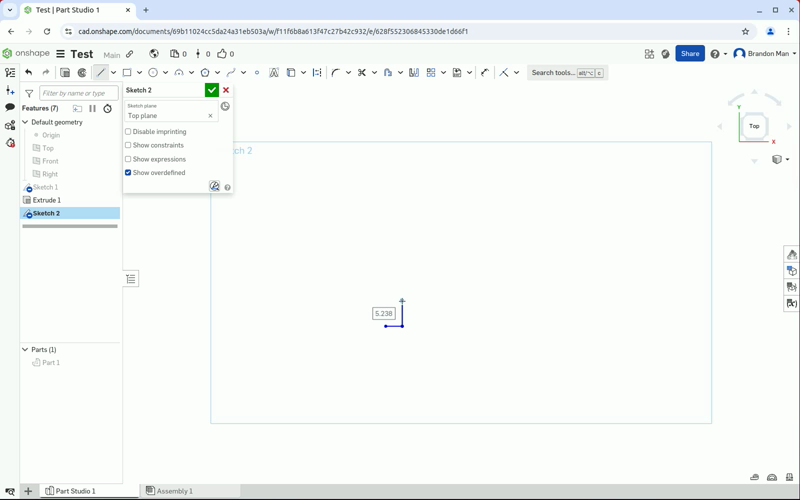
mouse_move(432, 300)
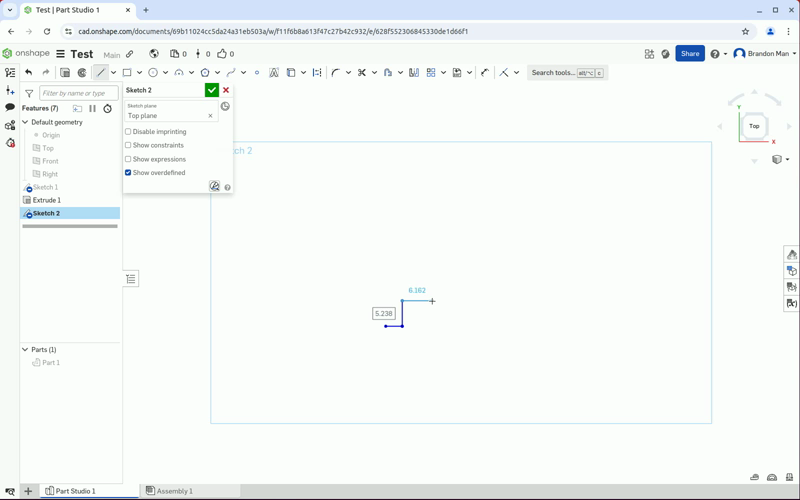
mouse_move(385, 300)
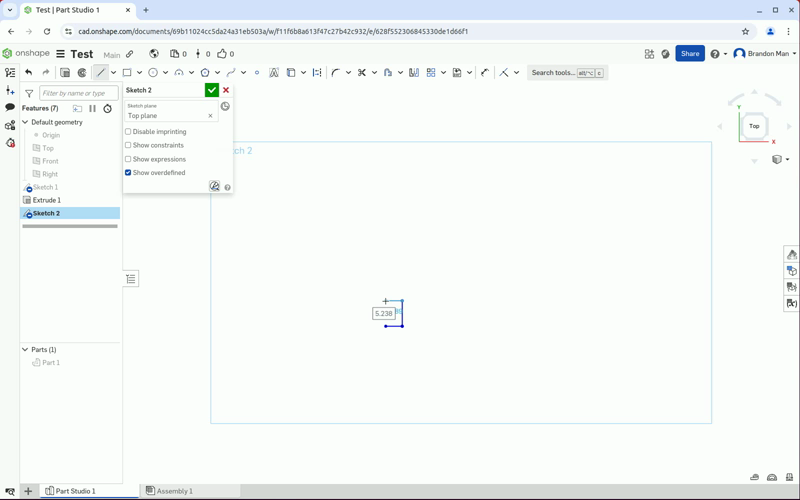
click(385, 300)
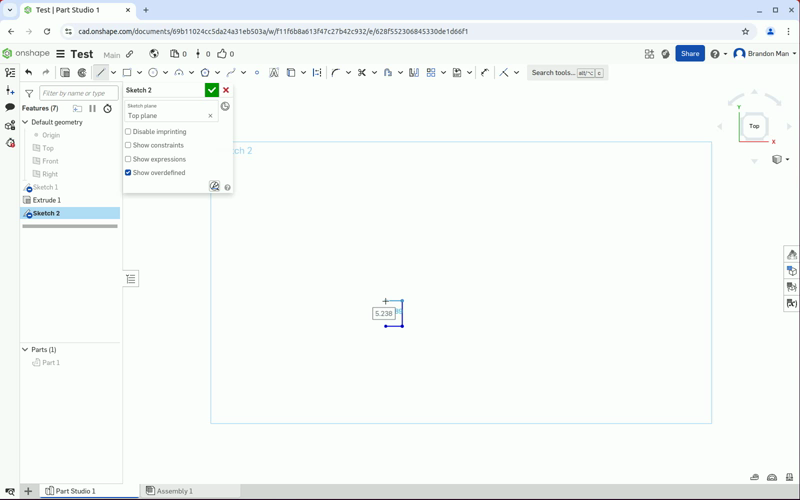
key_up(shift)
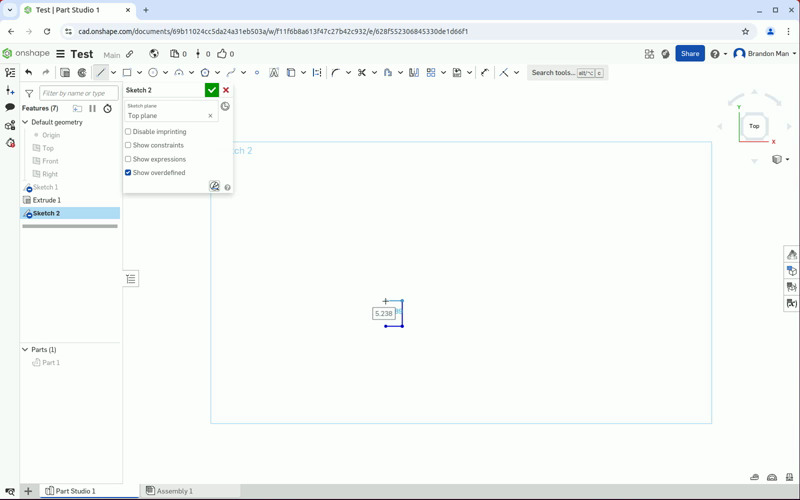
mouse_move(415, 300)
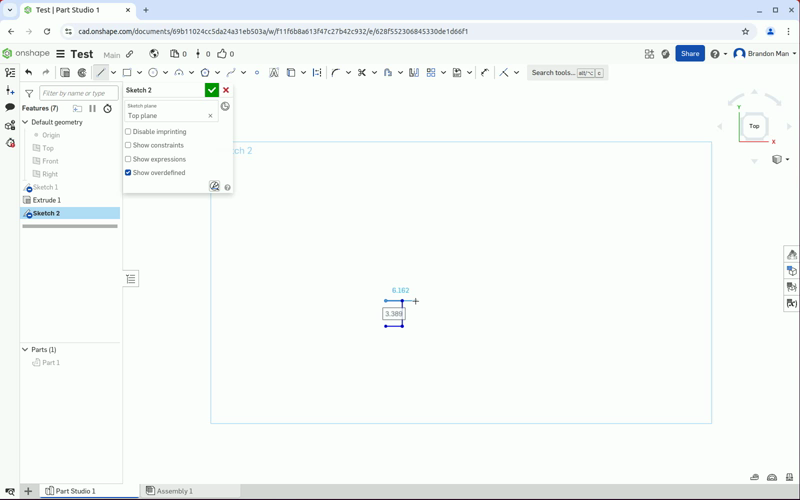
key_down(shift)
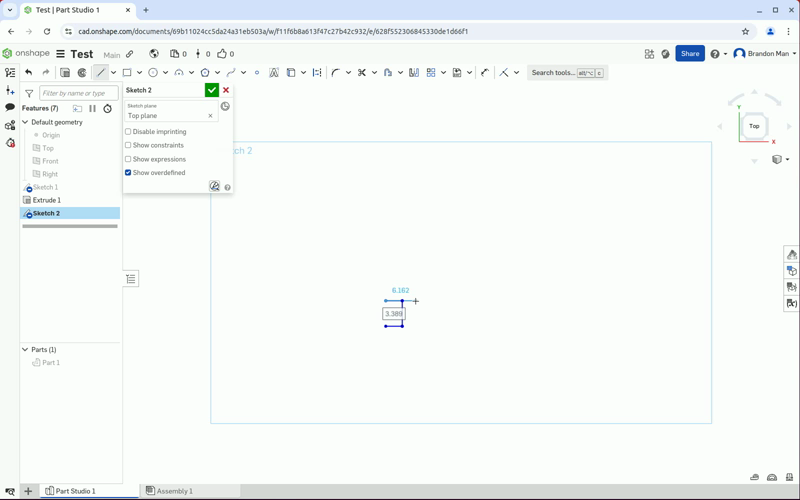
mouse_move(385, 326)
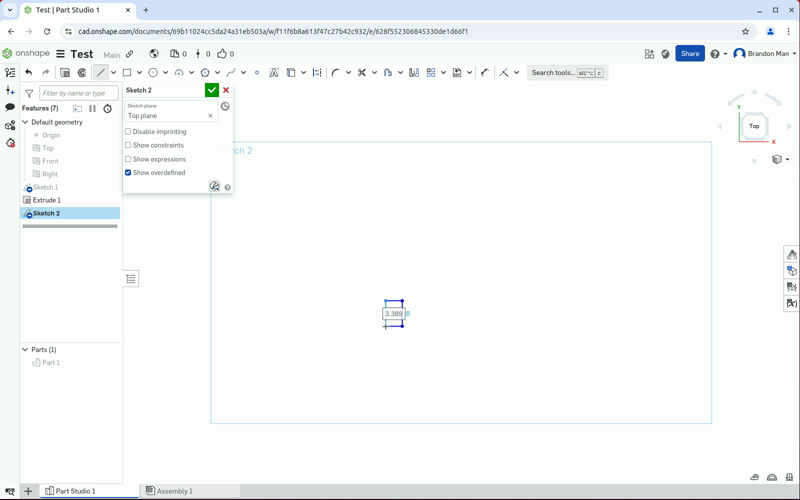
key_up(shift)
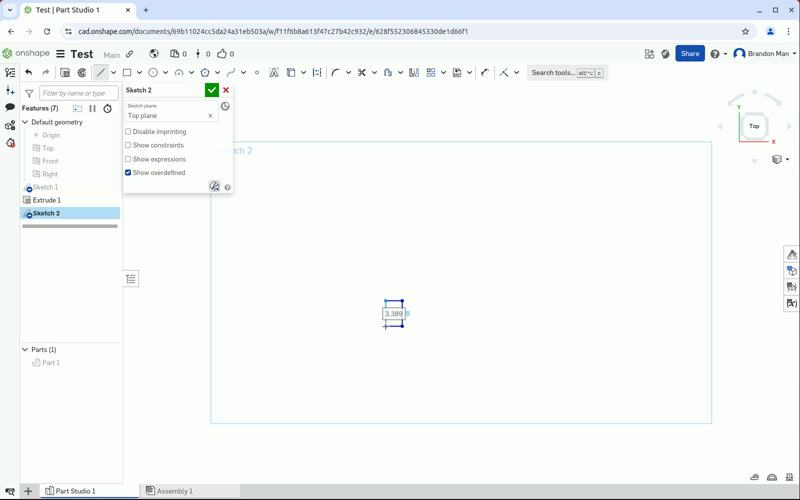
click(385, 326)
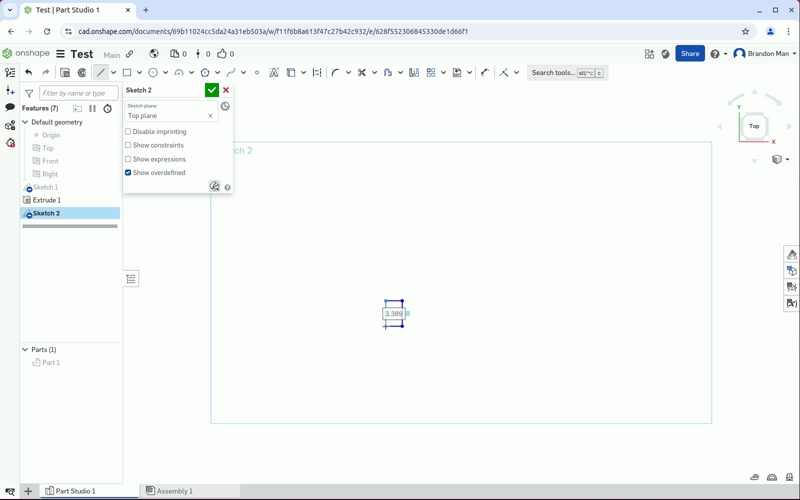
key(esc)
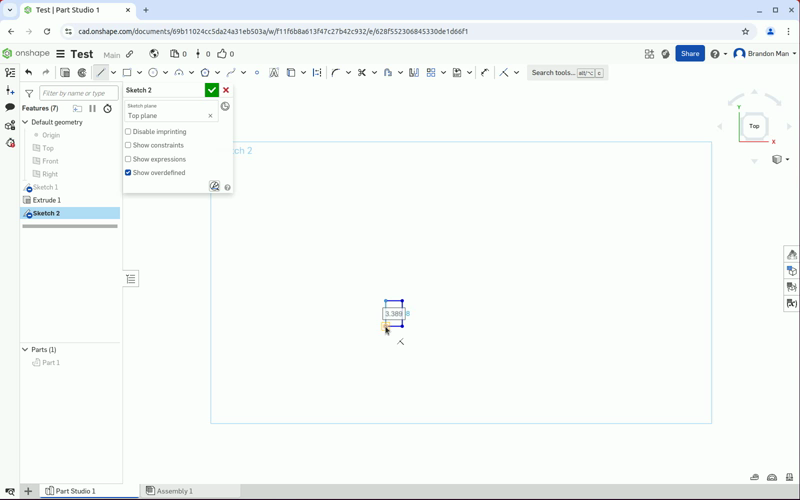
key(c)
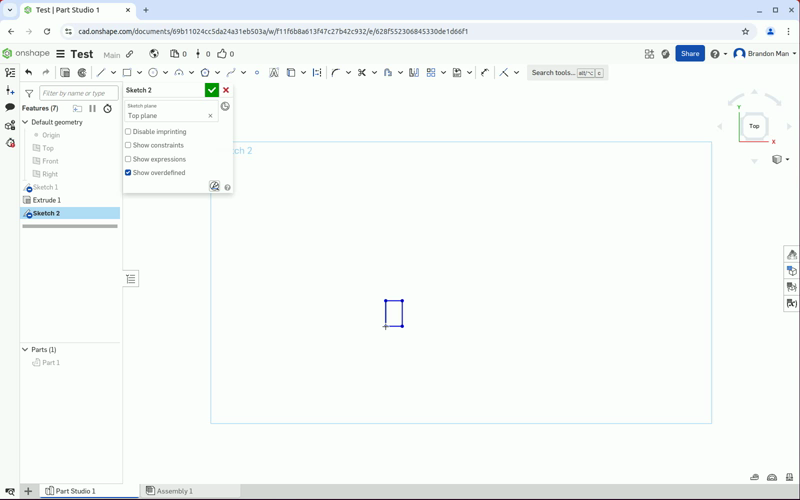
key_down(shift)
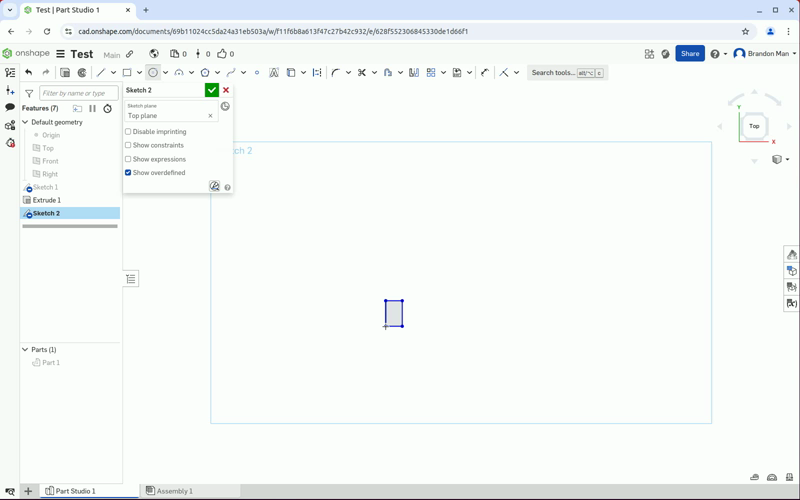
mouse_move(391, 315)
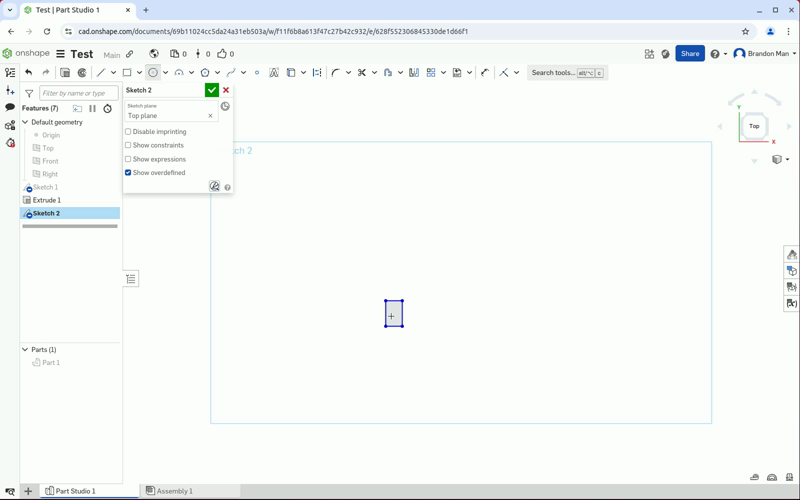
click(391, 315)
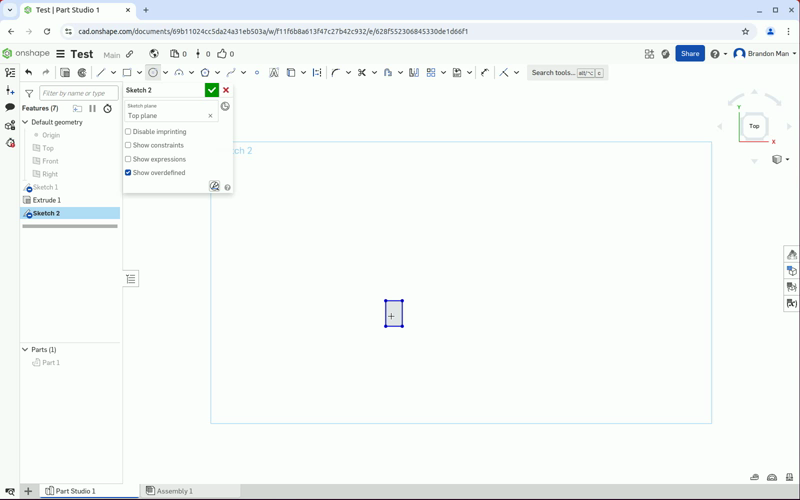
key_up(shift)
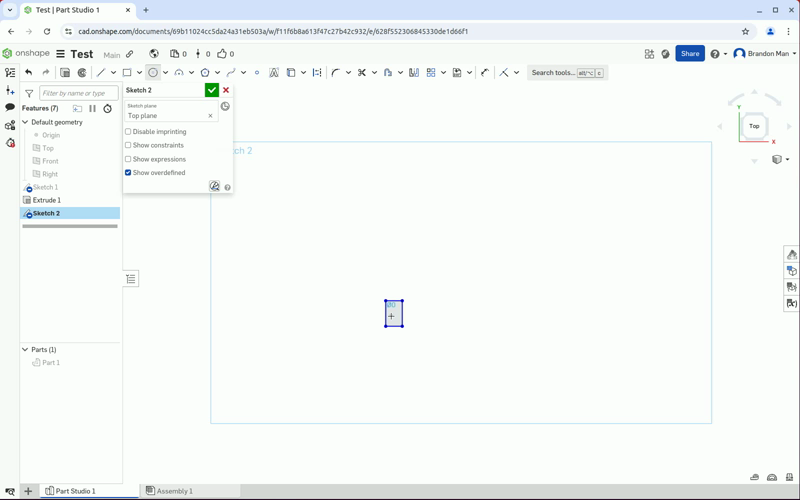
mouse_move(395, 315)
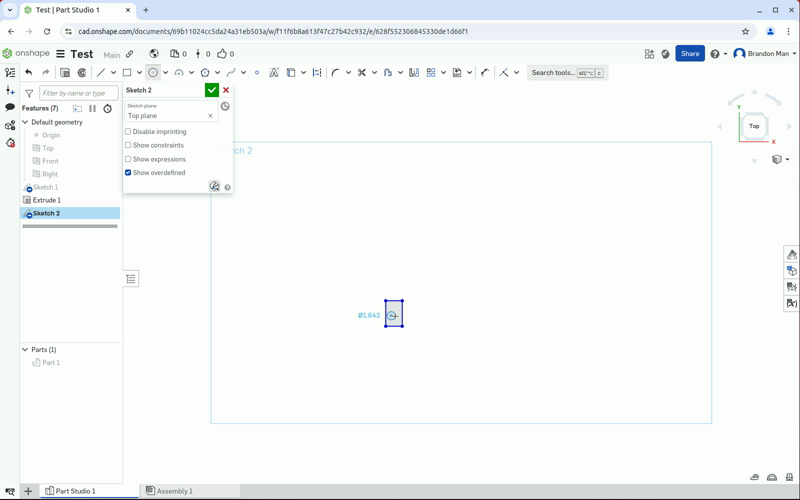
click(395, 315)
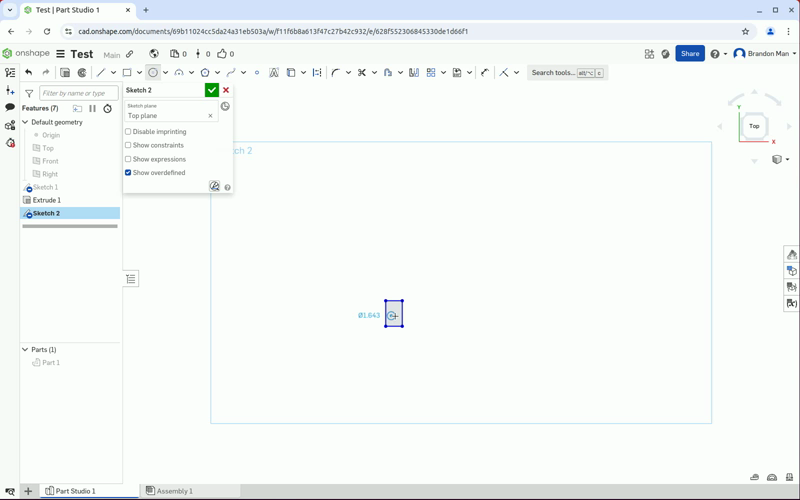
key(esc)
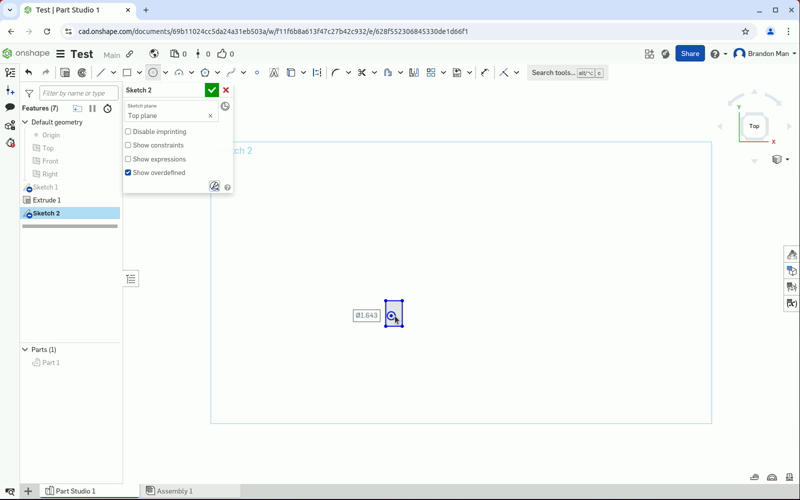
mouse_move(388, 301)
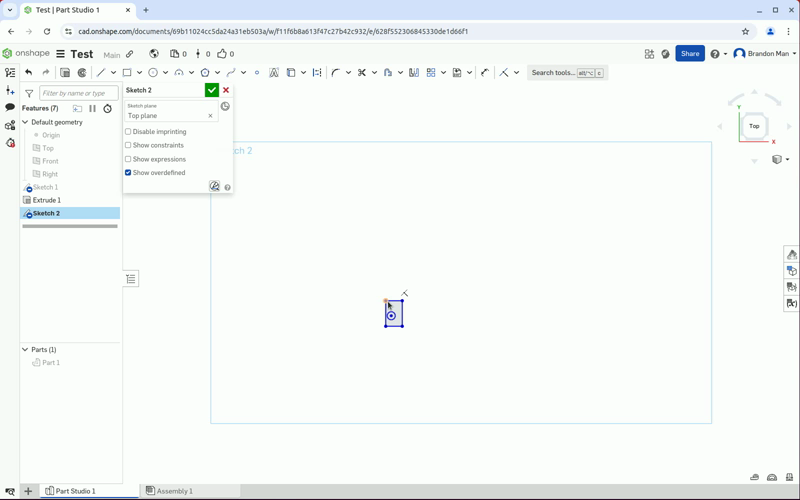
scroll(6)
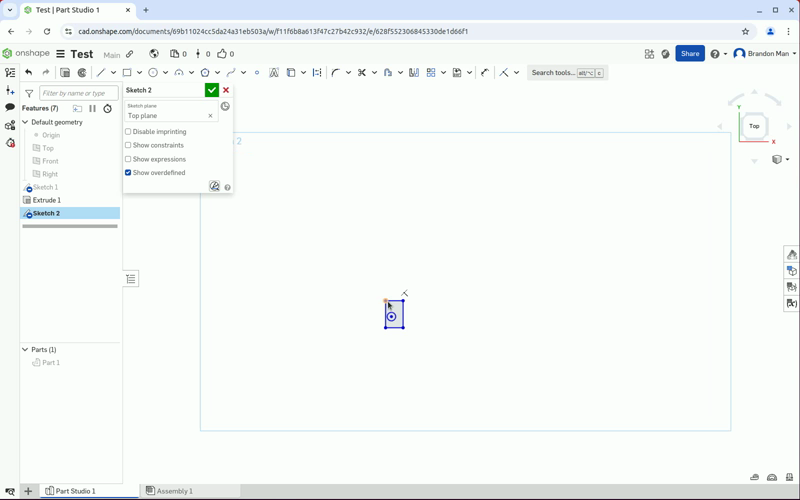
scroll(6)
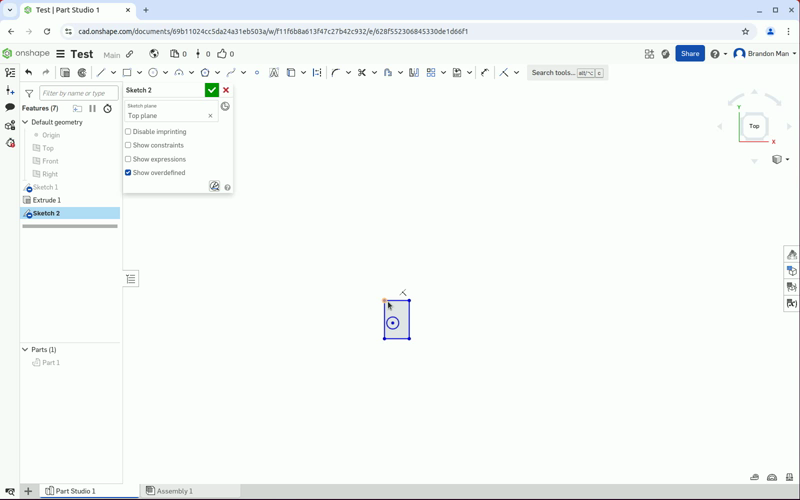
scroll(6)
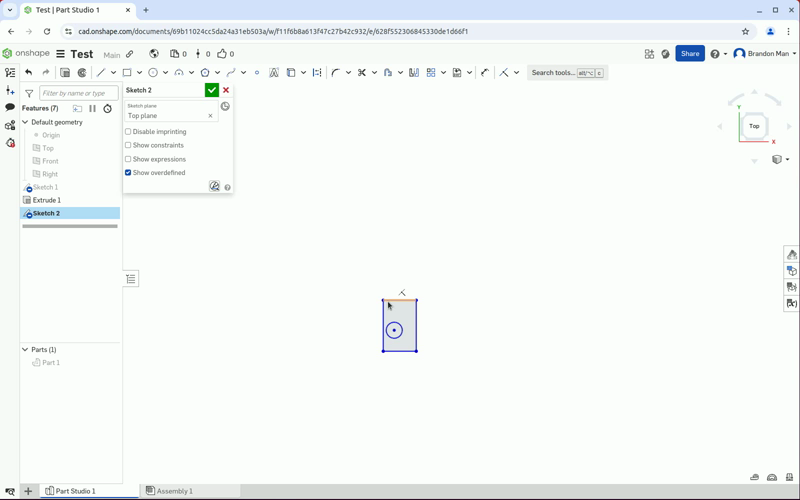
scroll(6)
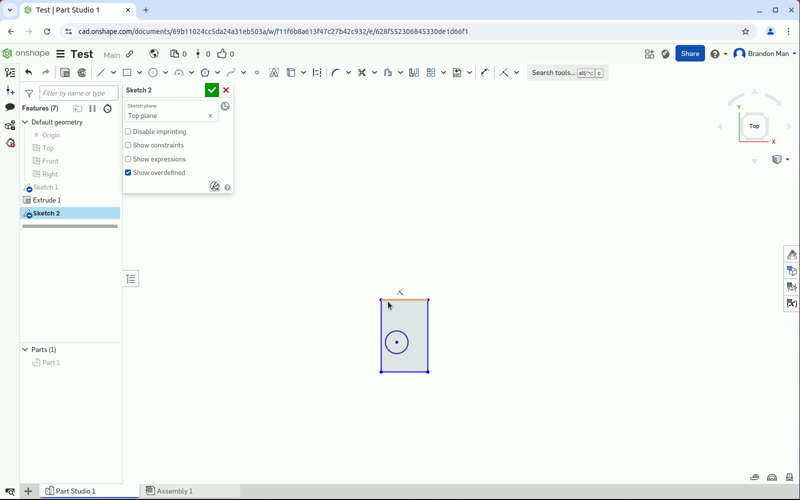
scroll(6)
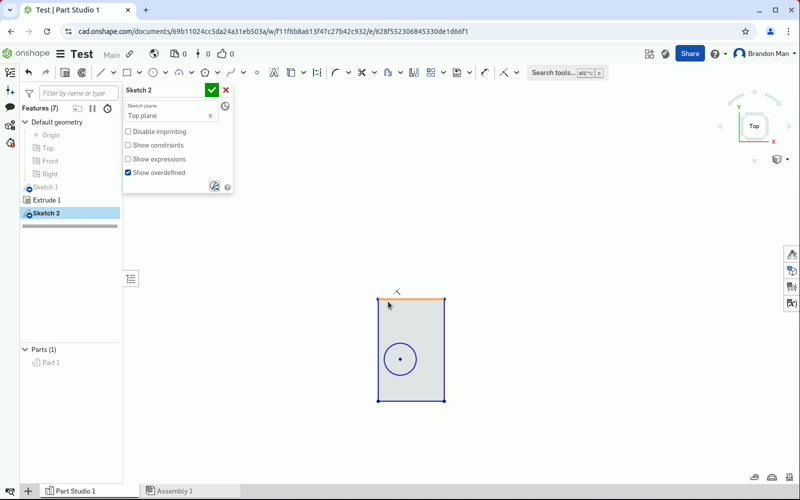
scroll(6)
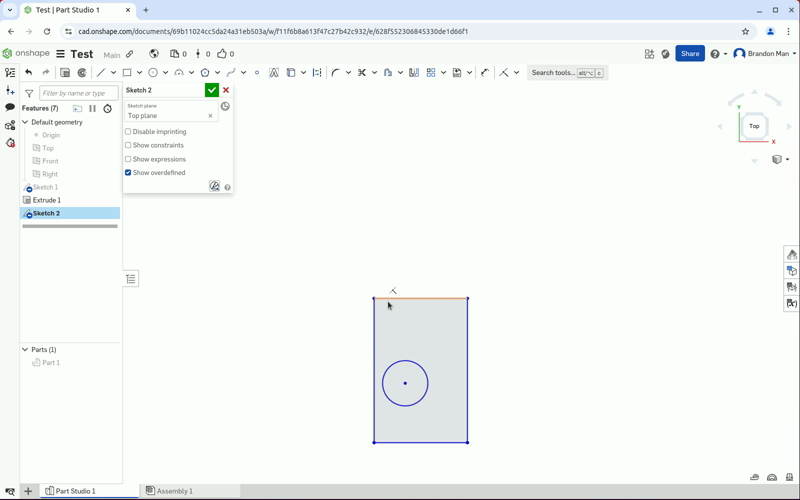
scroll(6)
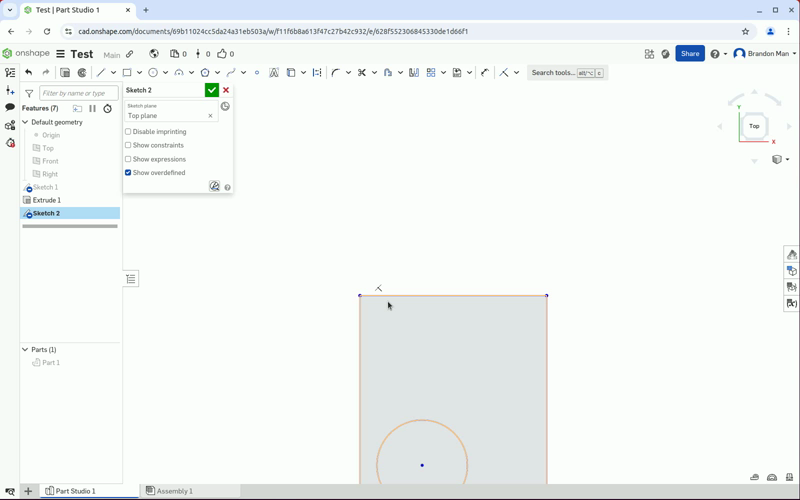
click(388, 301)
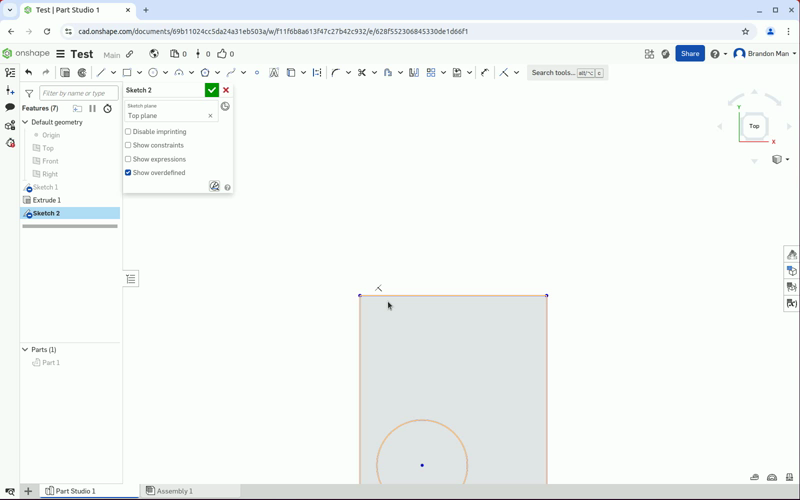
scroll(-6)
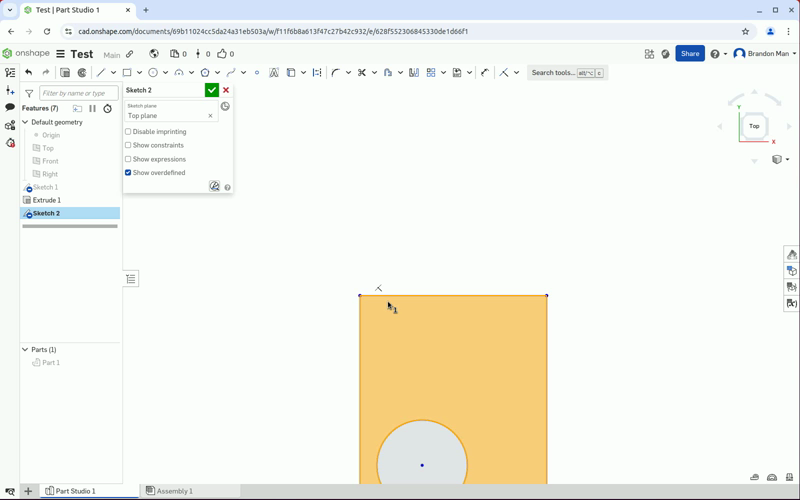
scroll(-6)
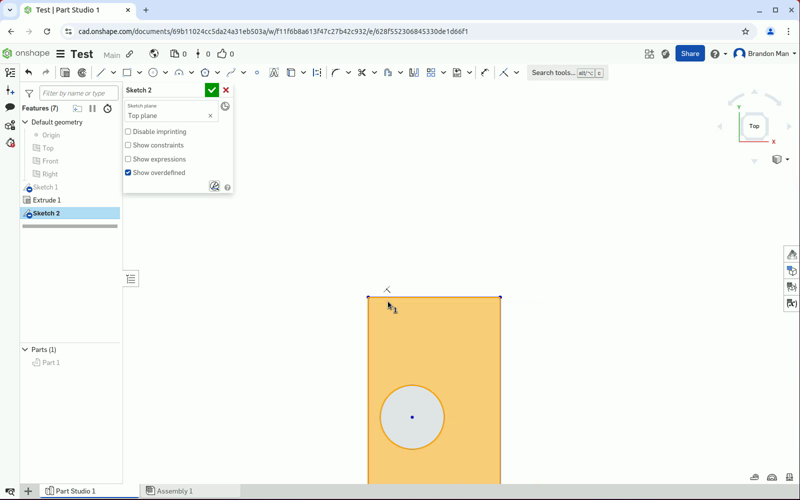
scroll(-6)
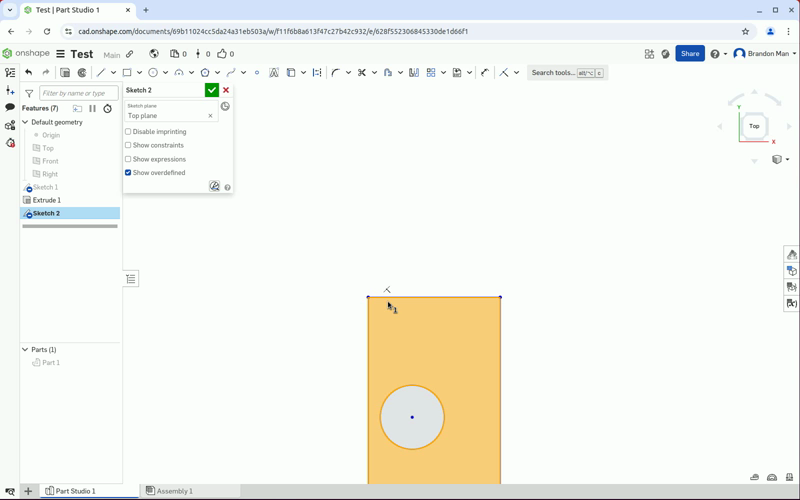
scroll(-6)
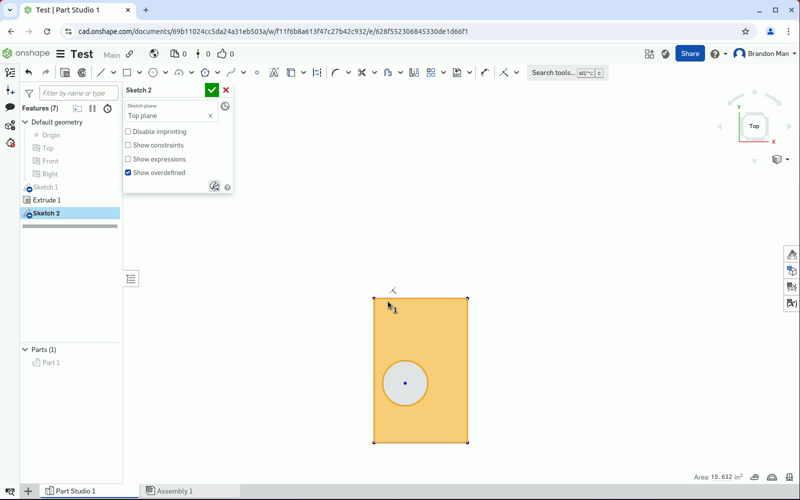
scroll(-6)
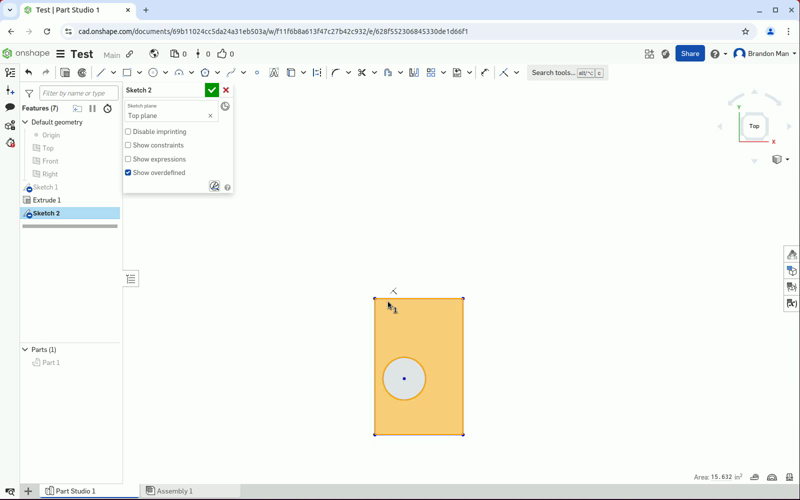
scroll(-6)
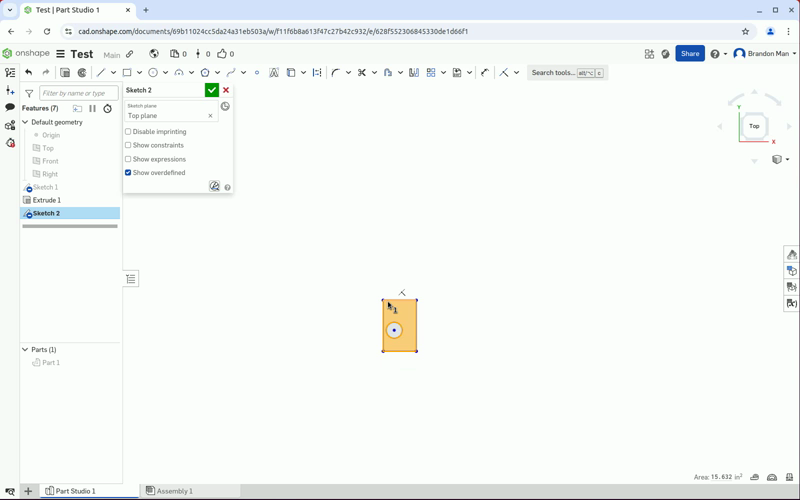
scroll(-6)
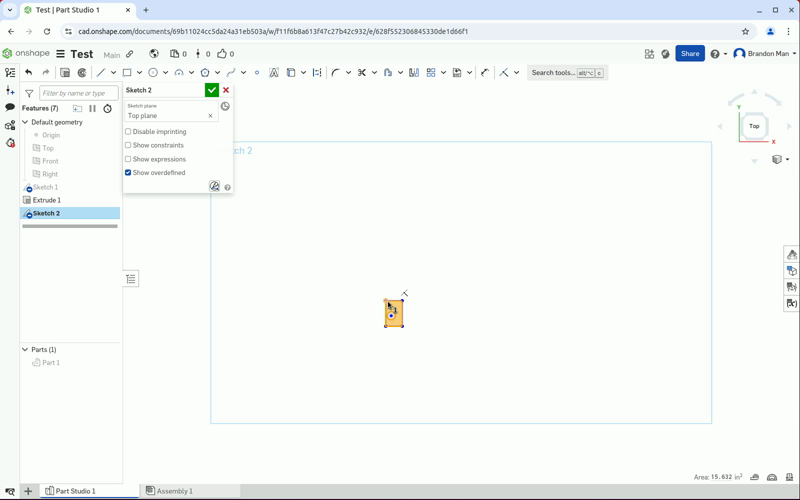
mouse_move(73, 352)
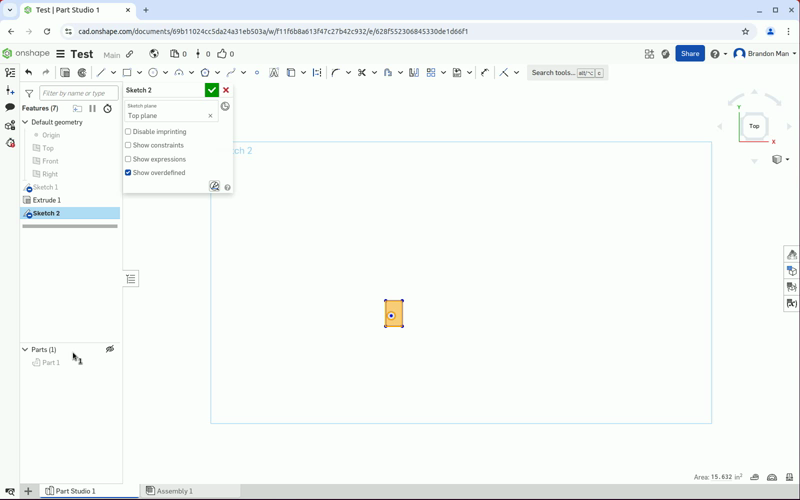
key(shift+y)
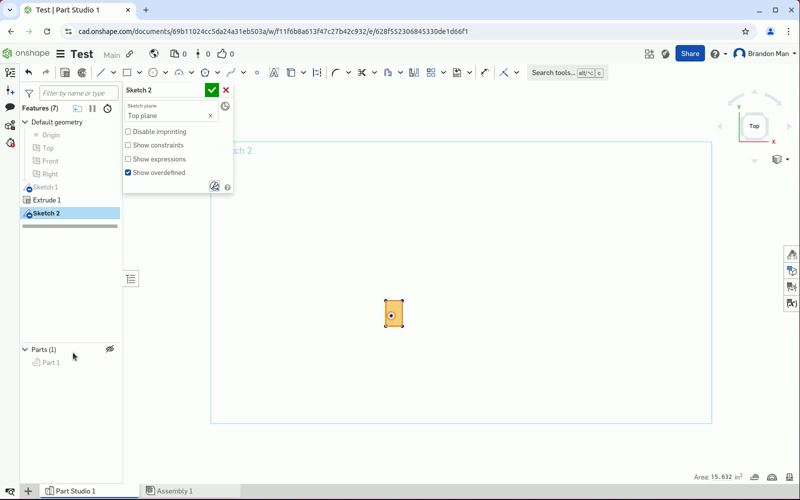
key(shift+e)
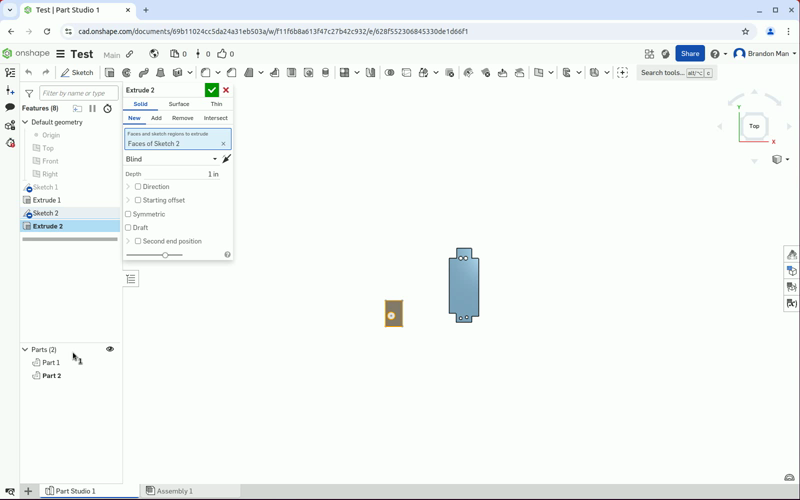
mouse_move(143, 106)
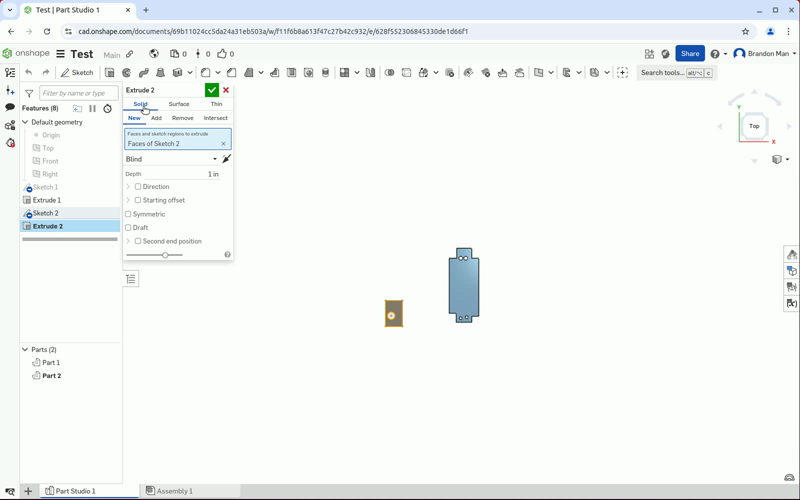
click(143, 106)
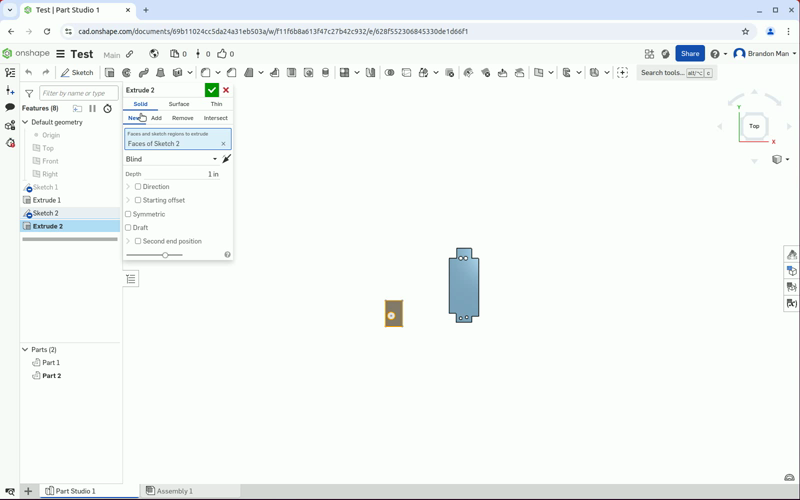
mouse_move(137, 120)
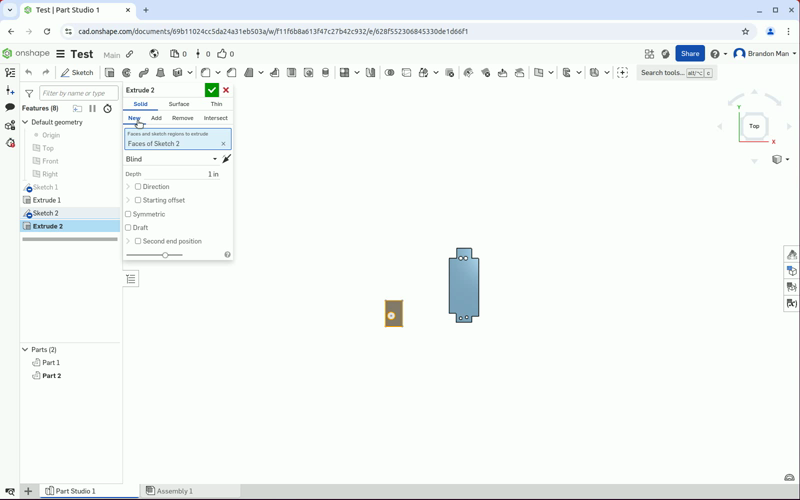
click(137, 120)
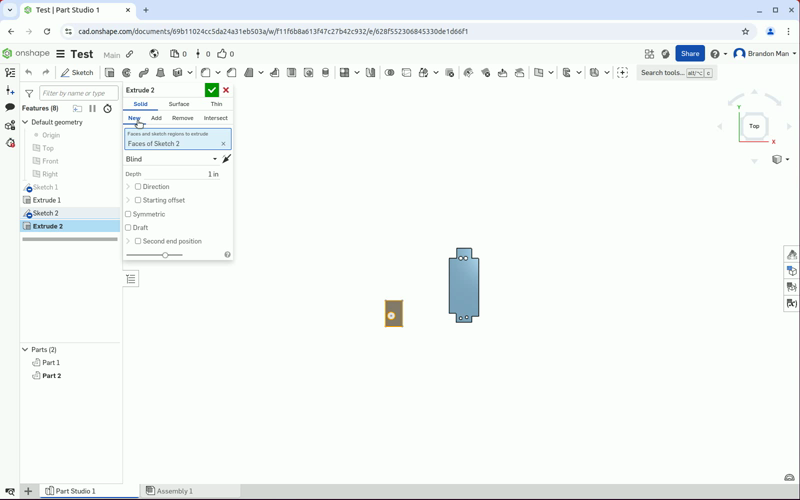
key(tab, 4)
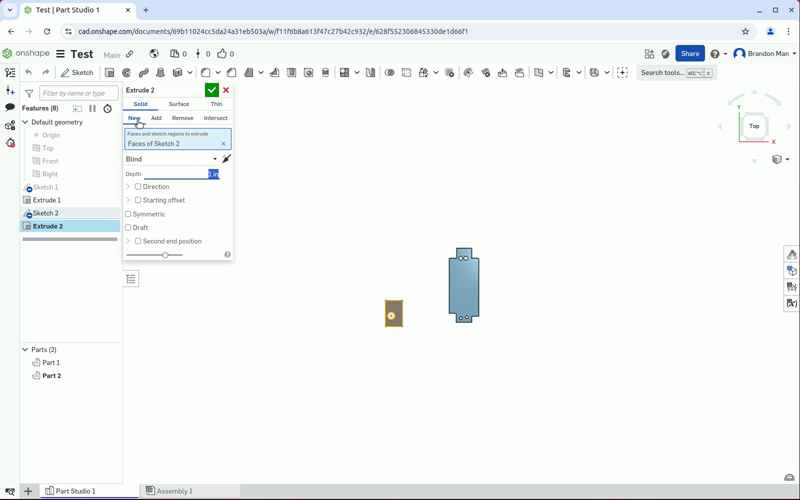
text(6.981)
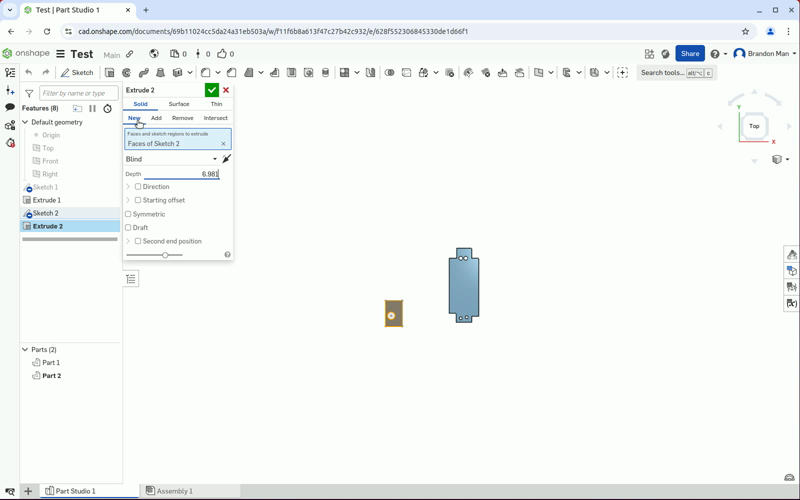
key(enter)
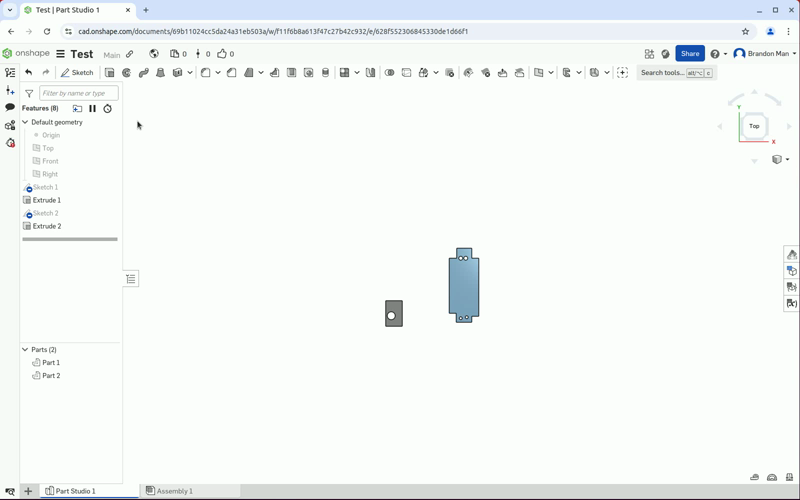
key(shift+h)
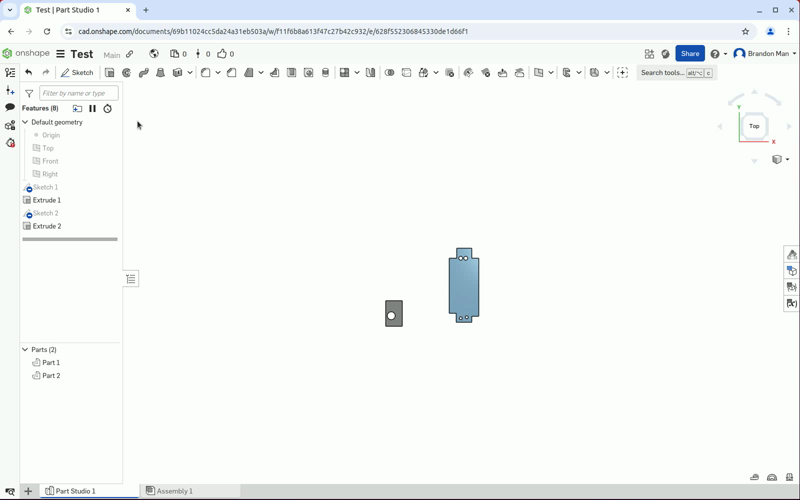
key(shift+h)
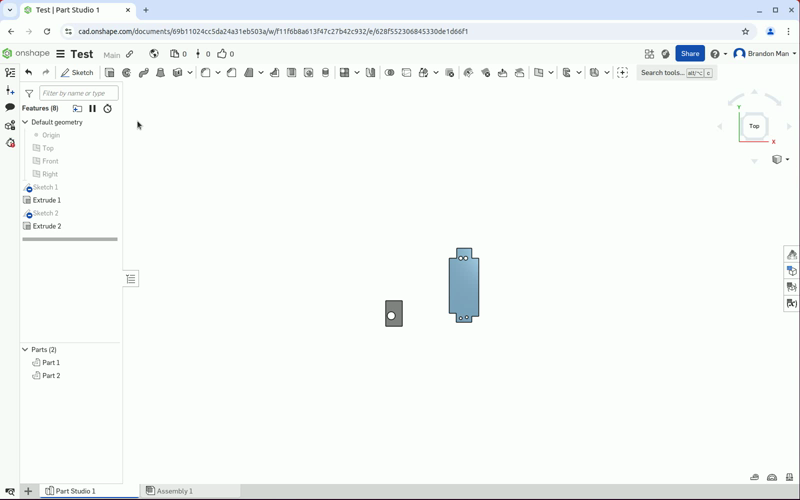
mouse_move(73, 189)
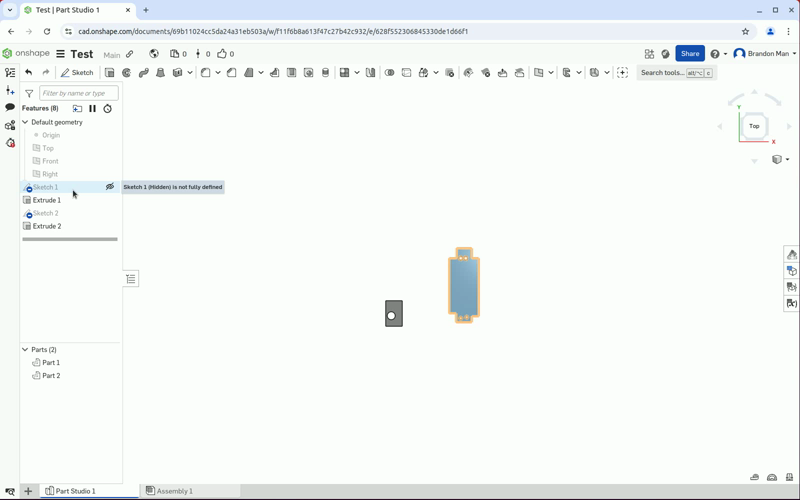
click(73, 189)
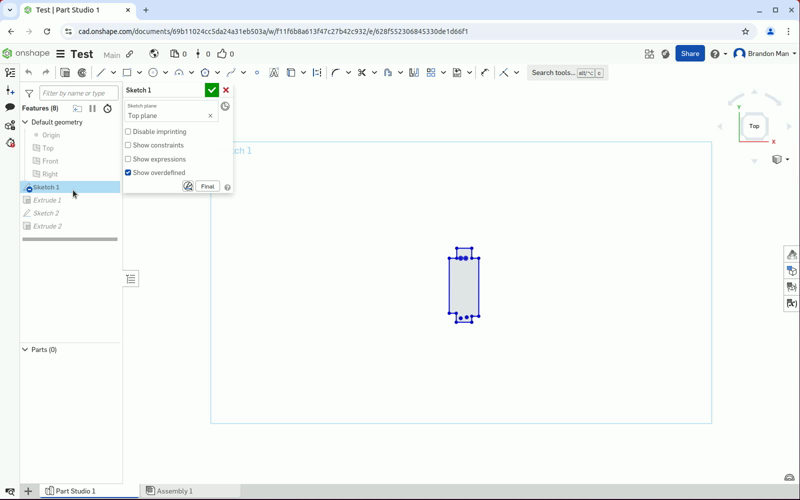
mouse_move(229, 92)
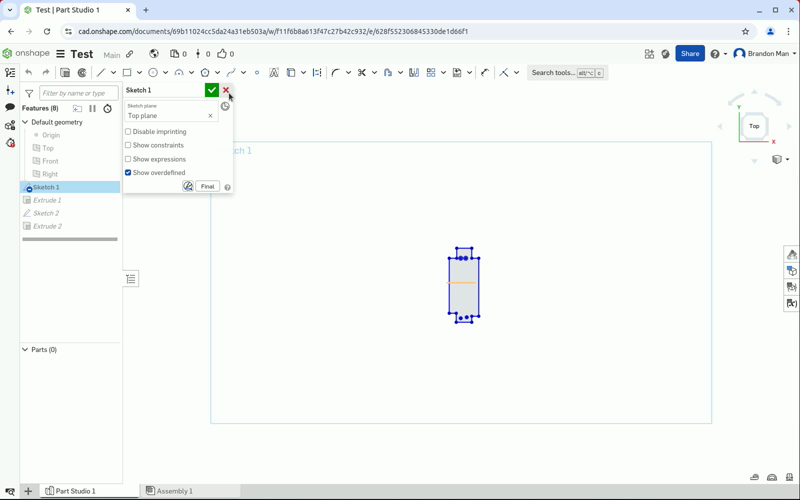
click(229, 92)
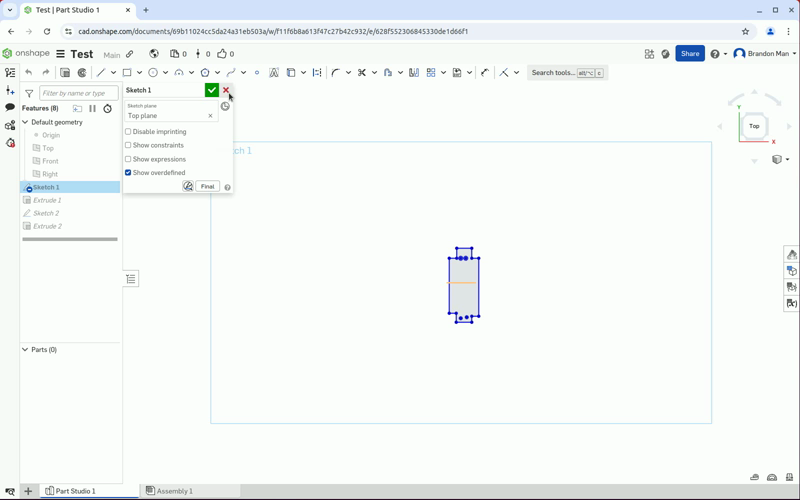
key(shift+s)
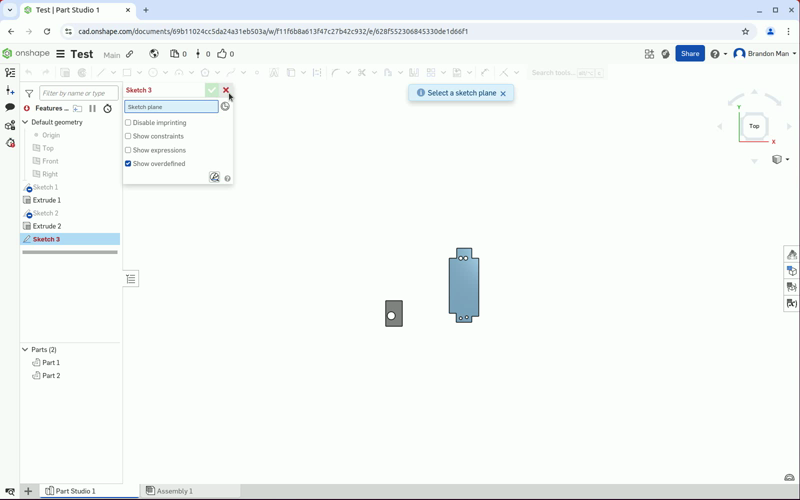
mouse_move(73, 150)
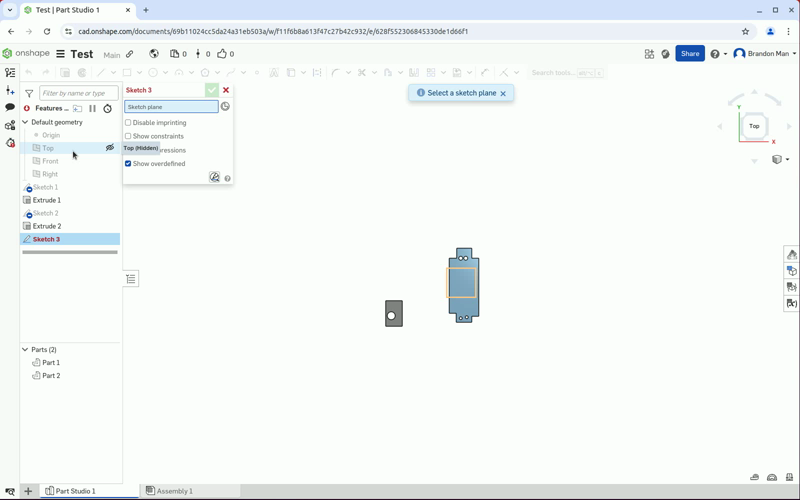
click(73, 150)
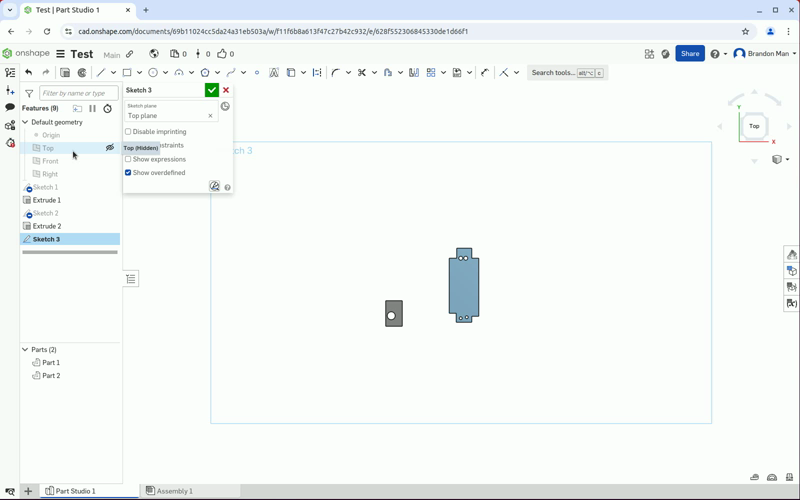
mouse_move(73, 352)
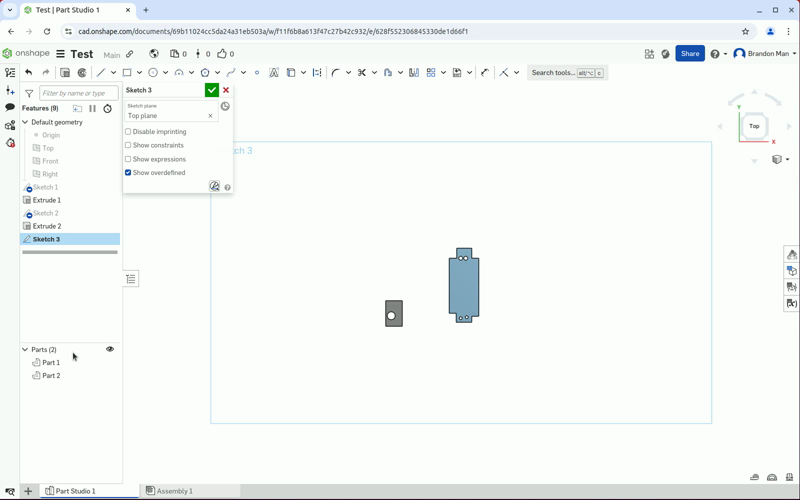
key(y)
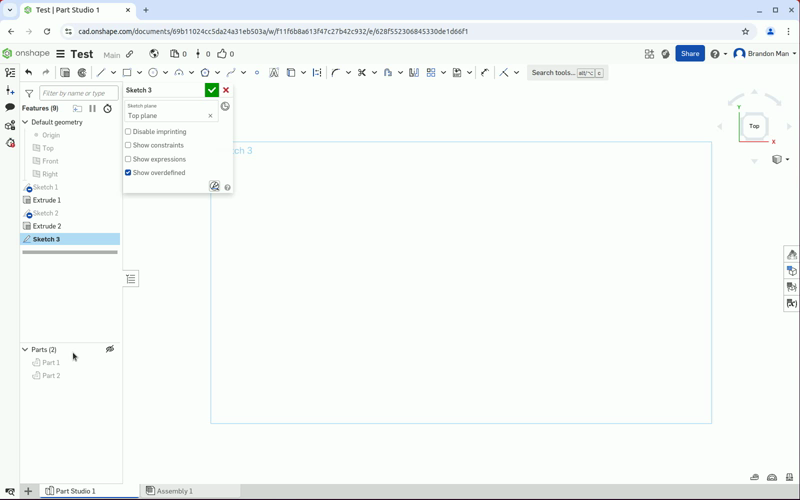
key(c)
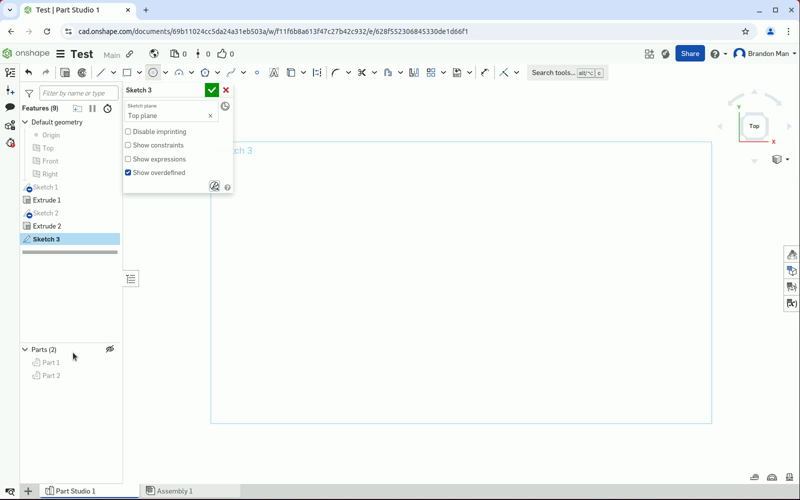
key_down(shift)
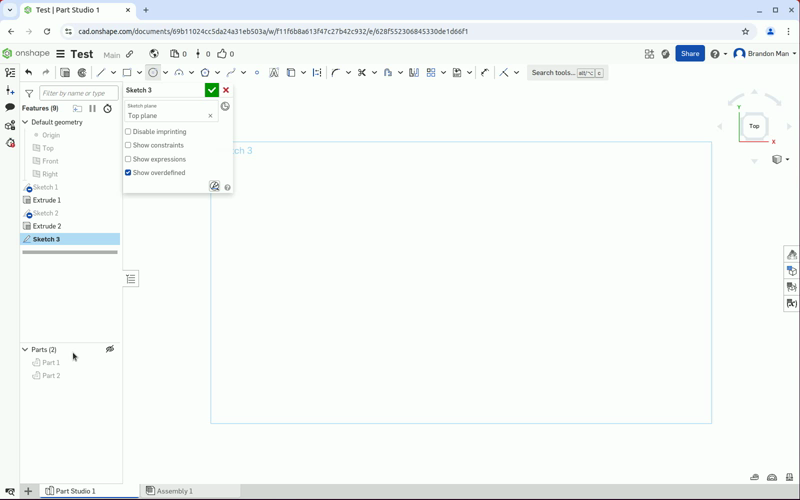
mouse_move(477, 218)
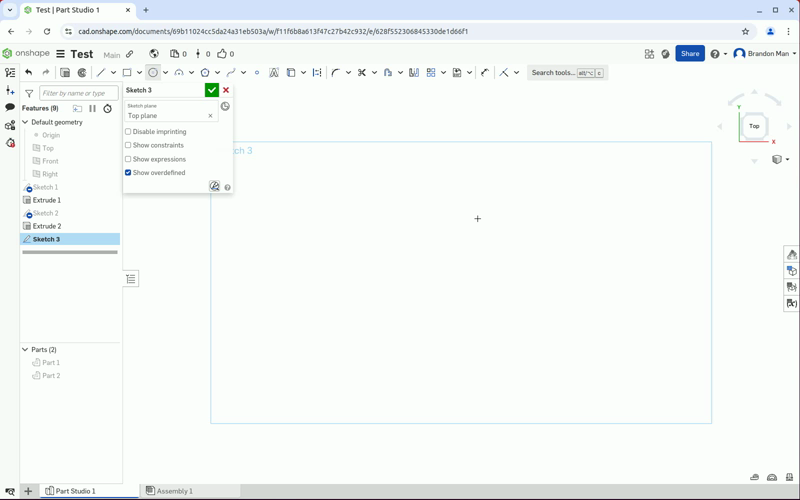
click(477, 218)
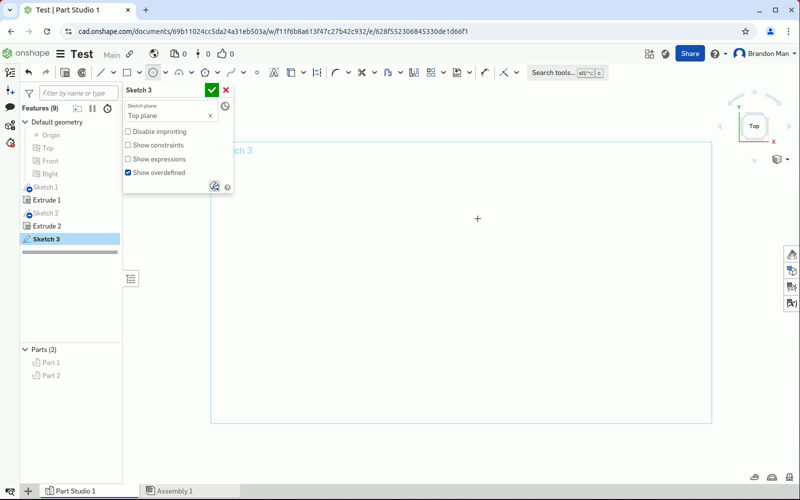
key_up(shift)
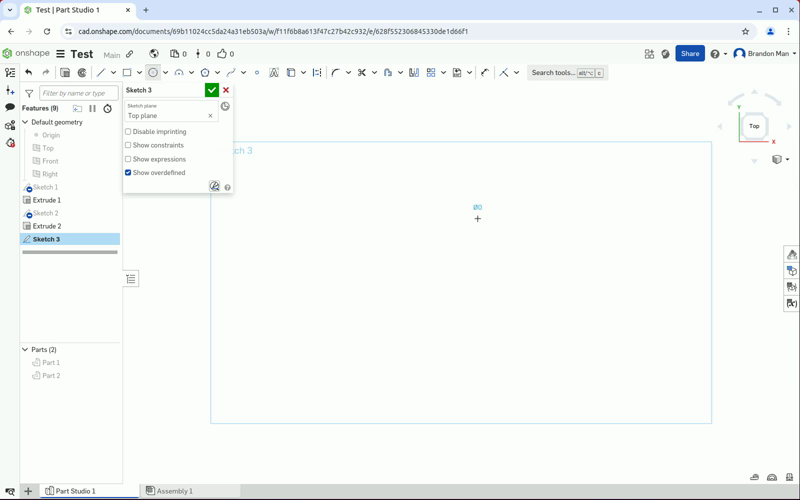
mouse_move(490, 218)
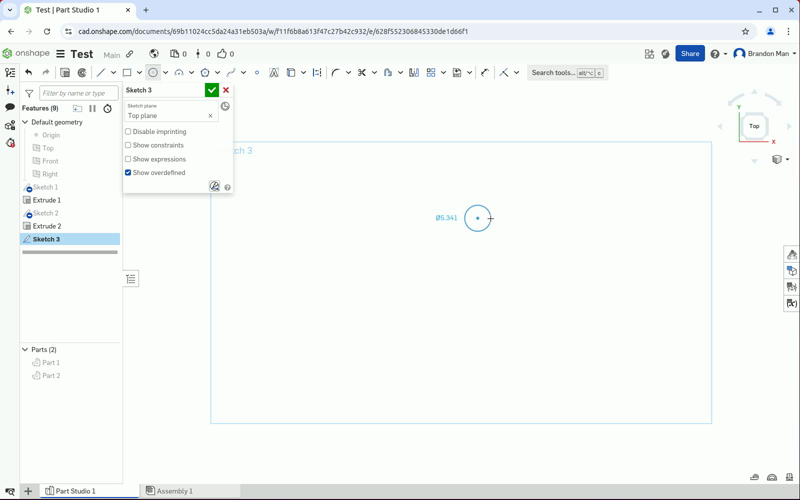
click(490, 218)
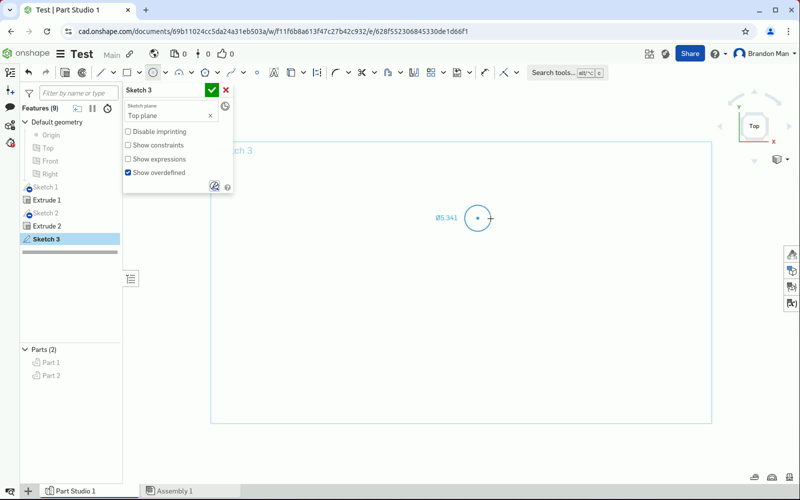
key(esc)
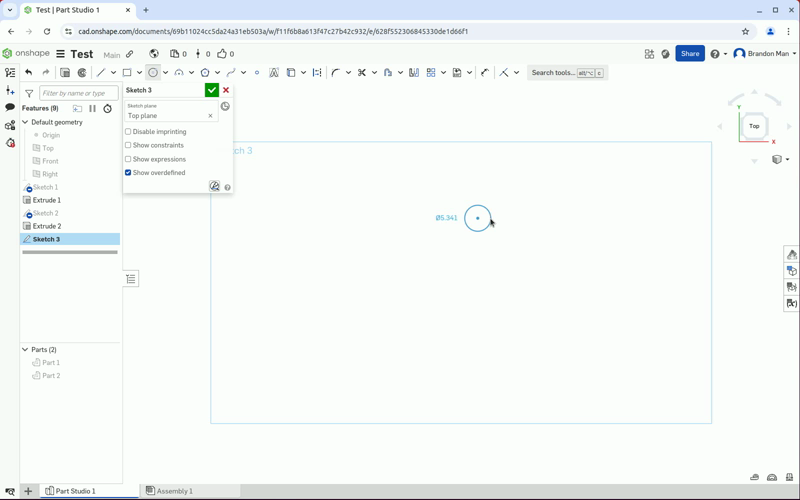
key(c)
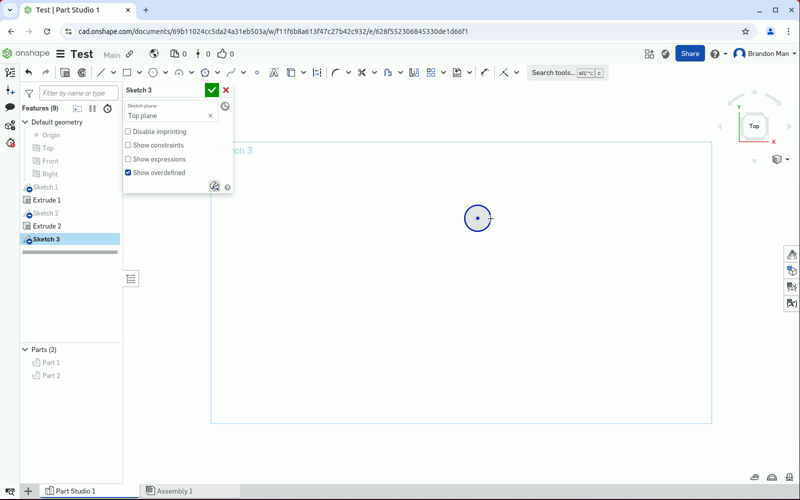
key_down(shift)
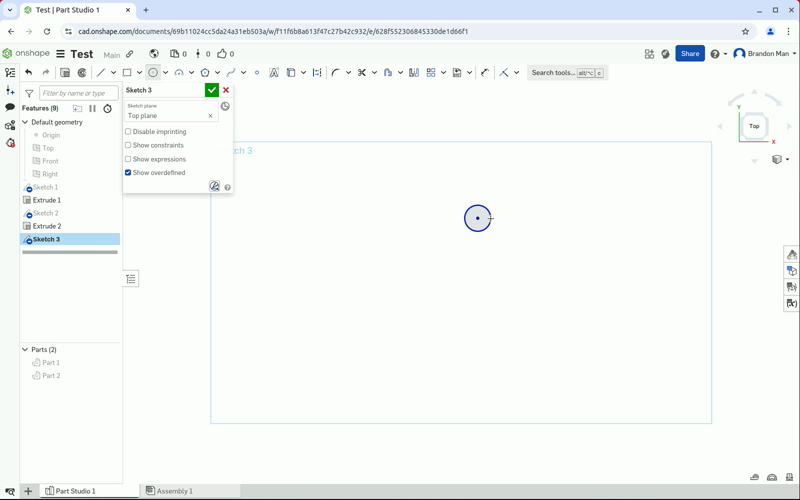
mouse_move(477, 218)
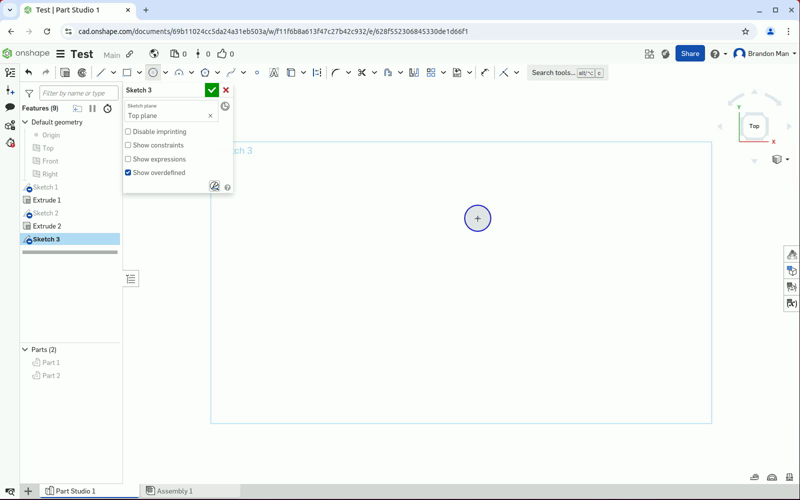
click(477, 218)
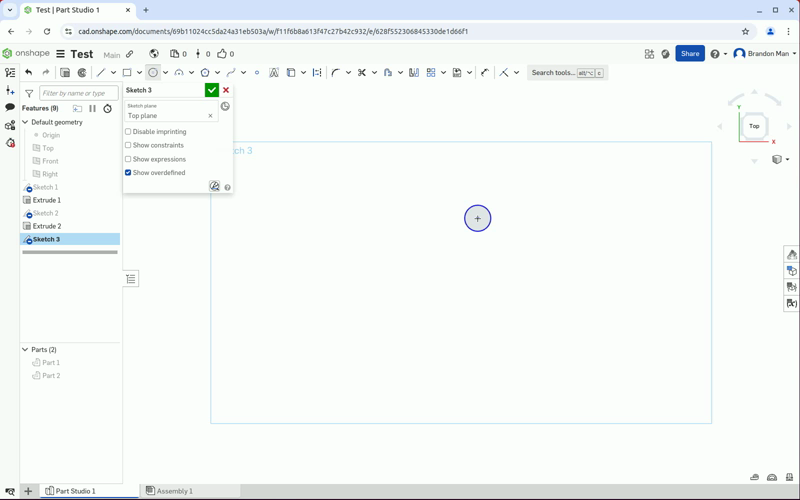
key_up(shift)
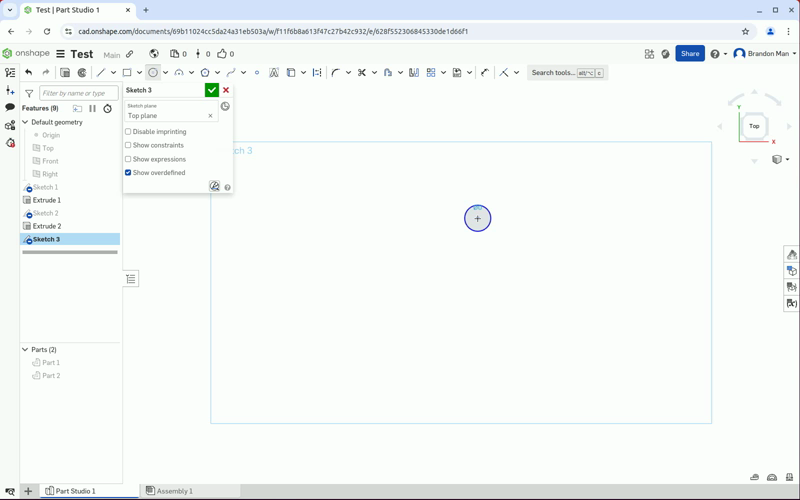
mouse_move(484, 218)
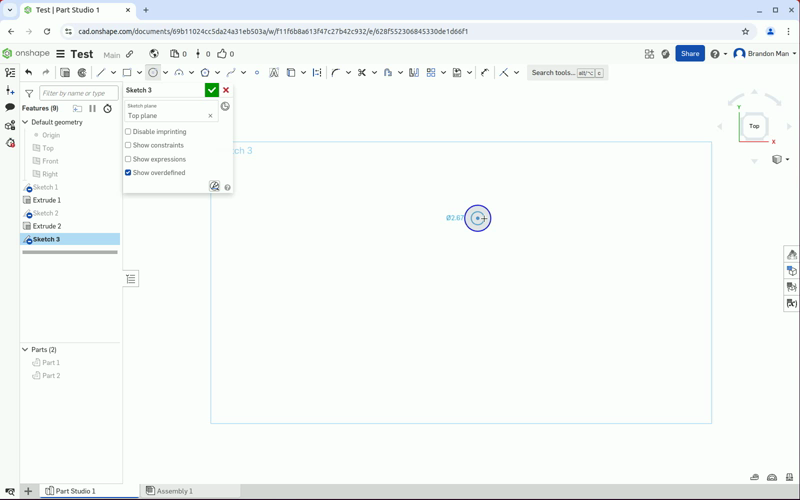
click(484, 218)
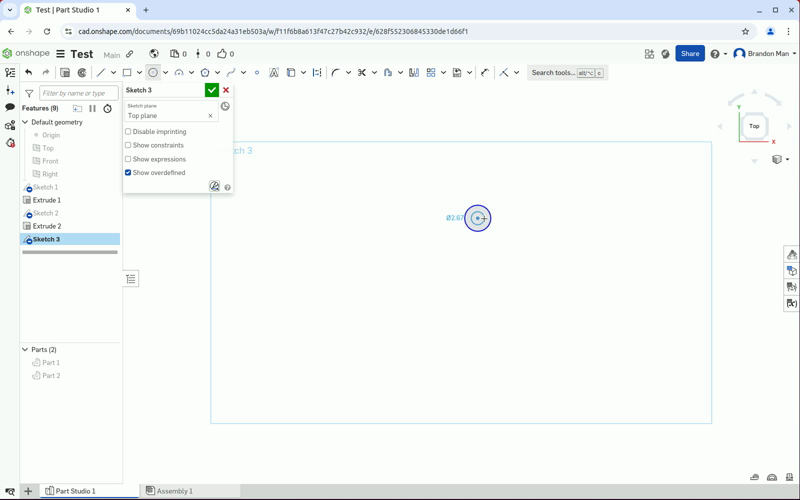
key(esc)
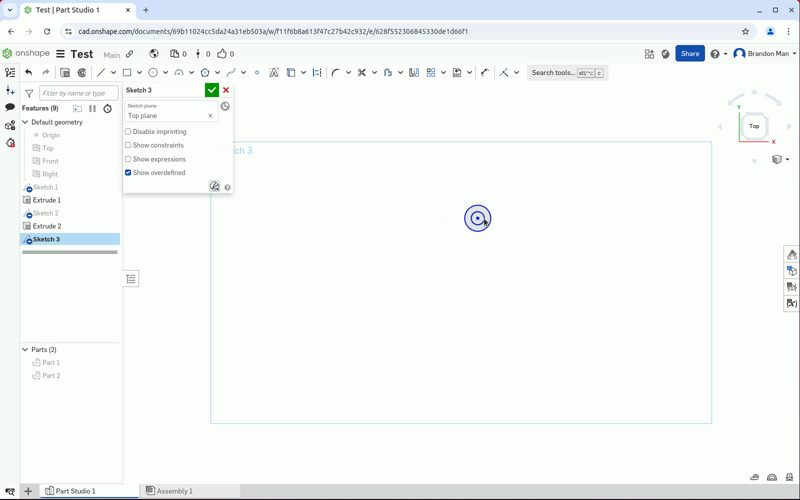
mouse_move(483, 211)
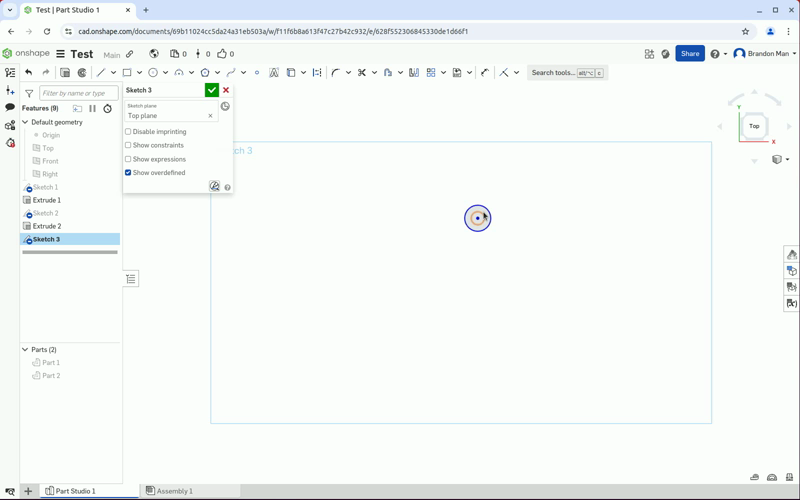
scroll(6)
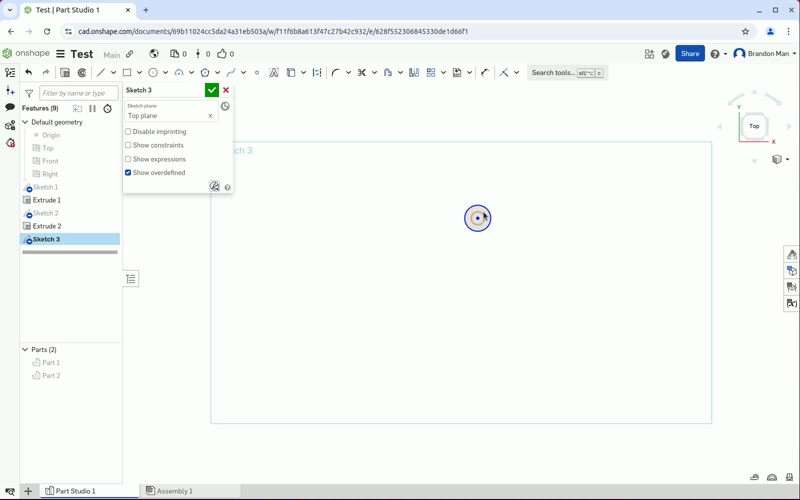
scroll(6)
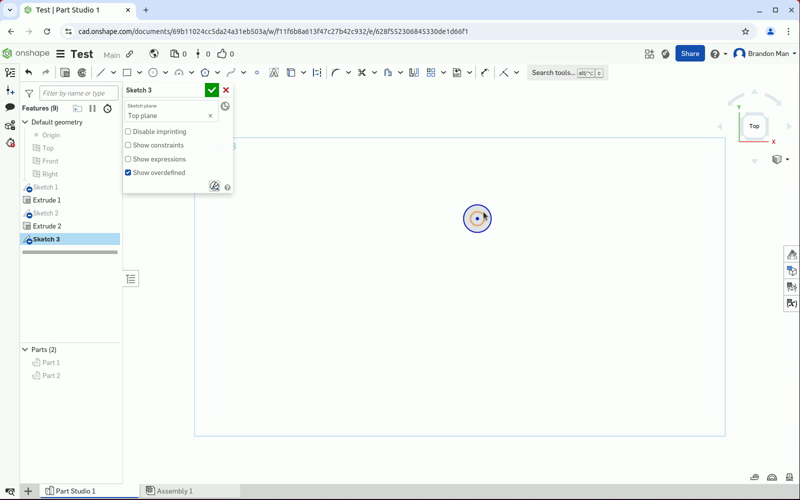
scroll(6)
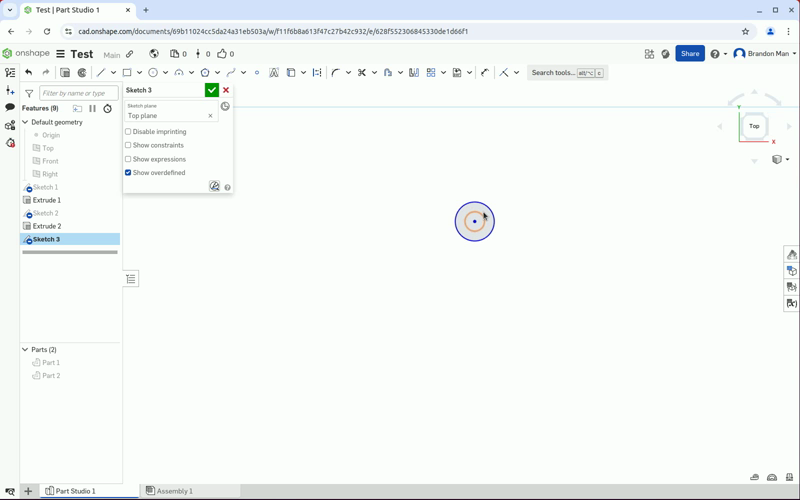
scroll(6)
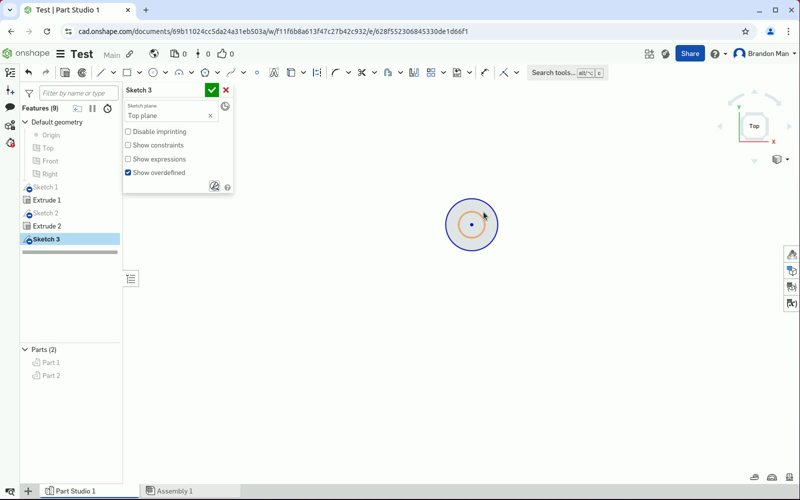
scroll(6)
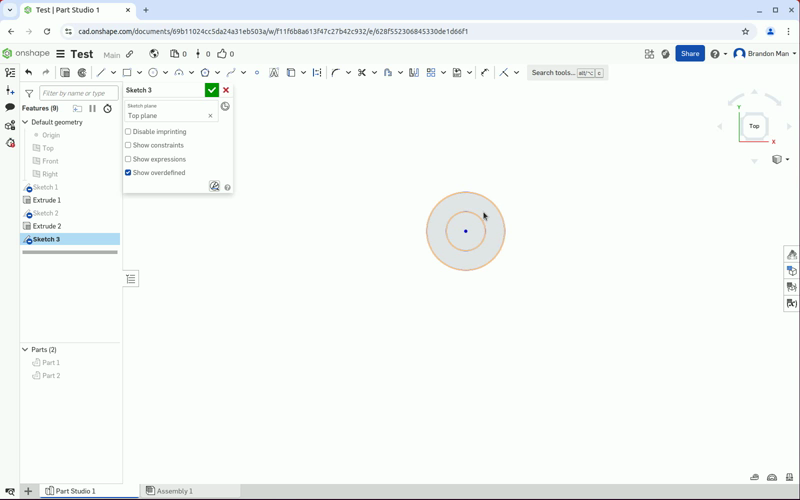
scroll(6)
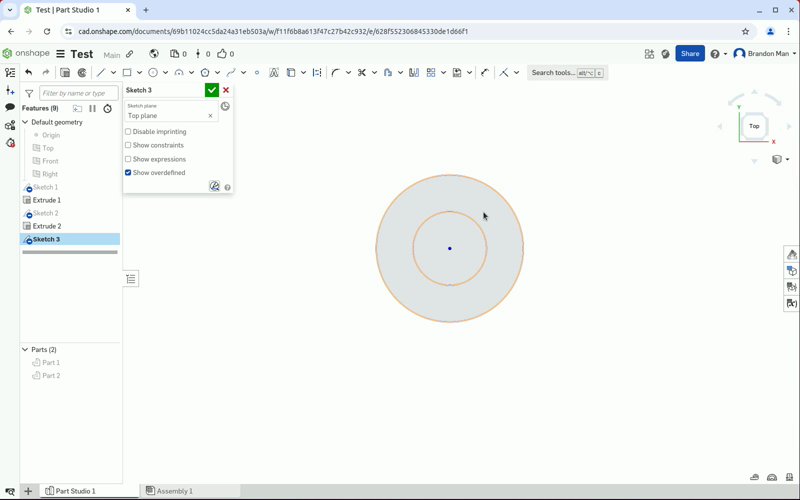
scroll(6)
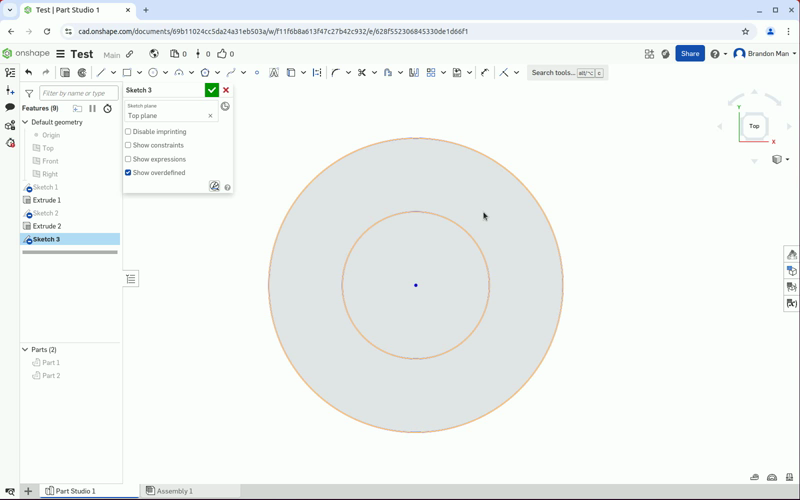
click(483, 211)
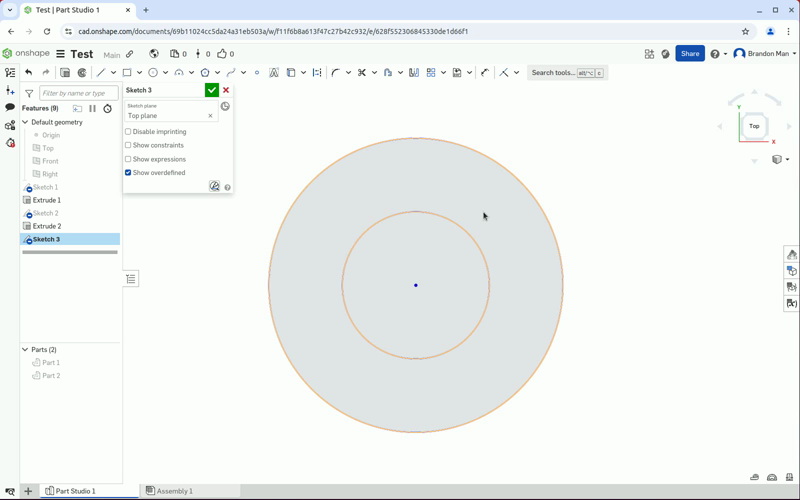
scroll(-6)
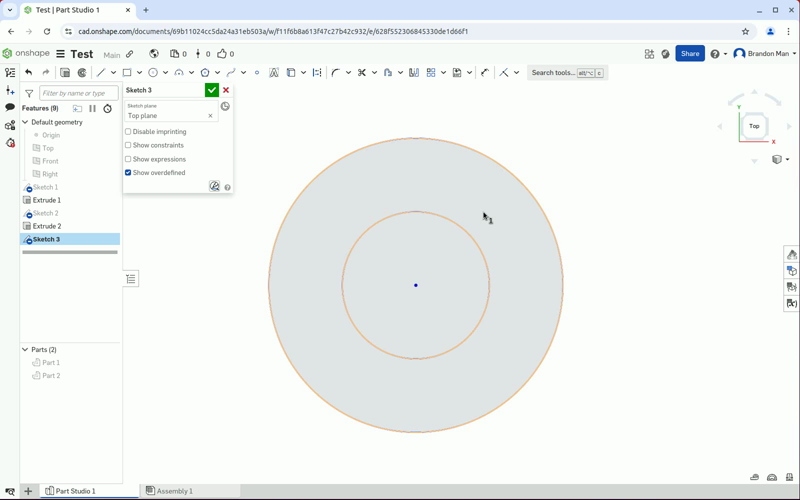
scroll(-6)
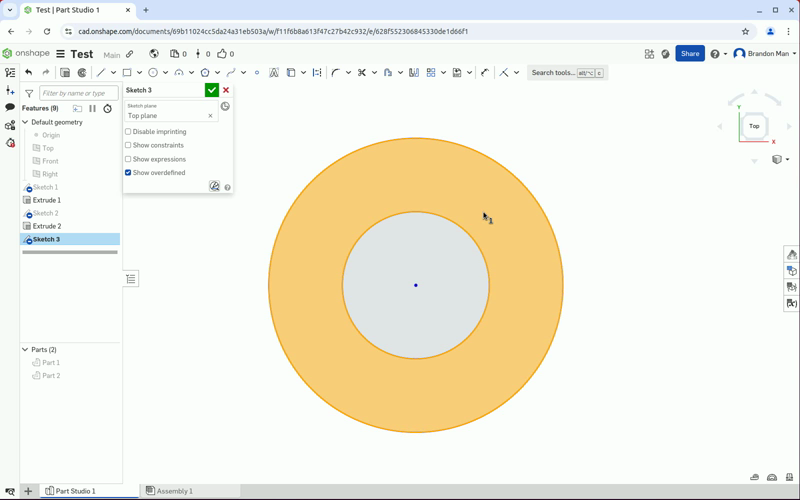
scroll(-6)
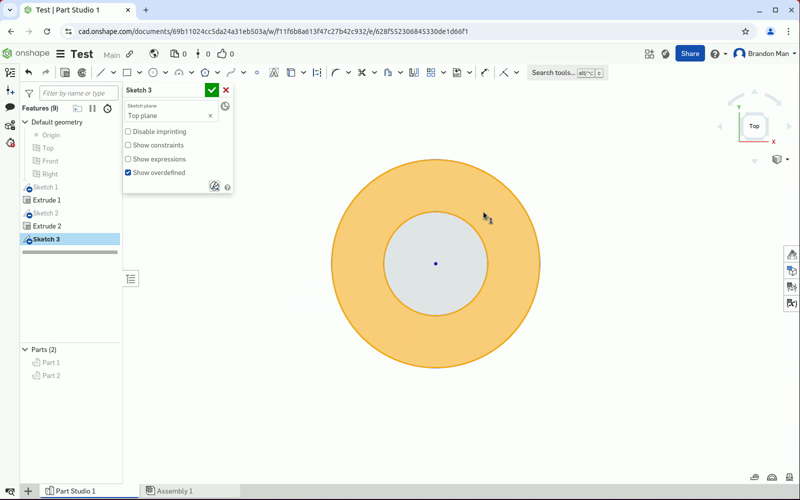
scroll(-6)
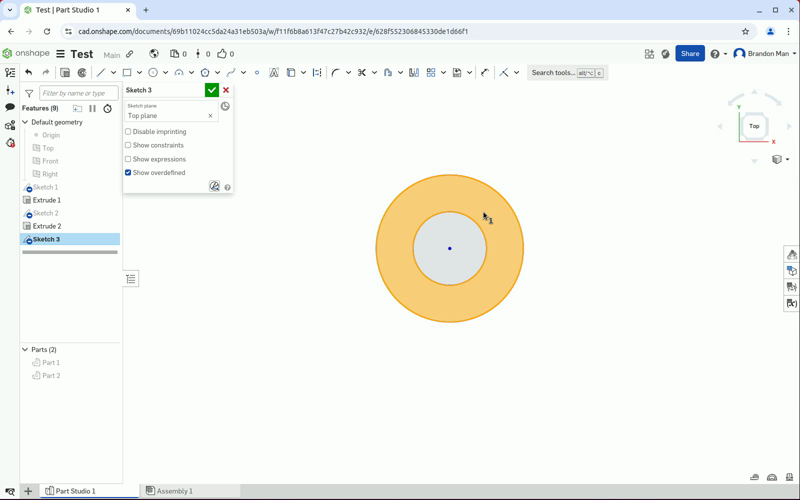
scroll(-6)
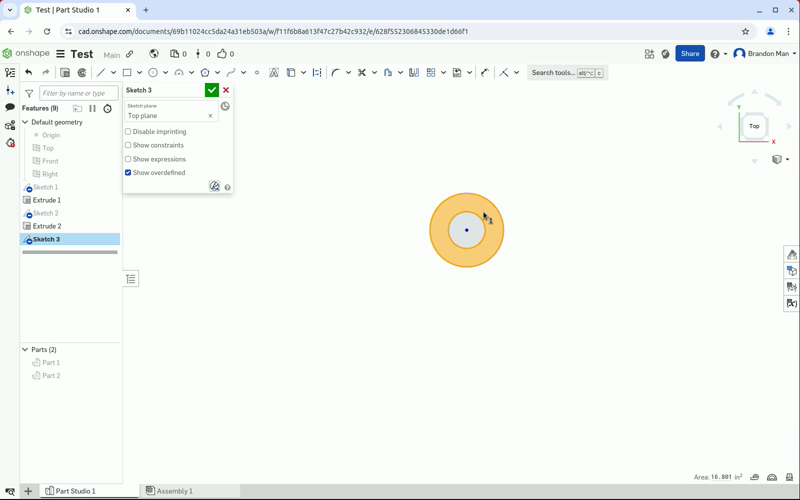
scroll(-6)
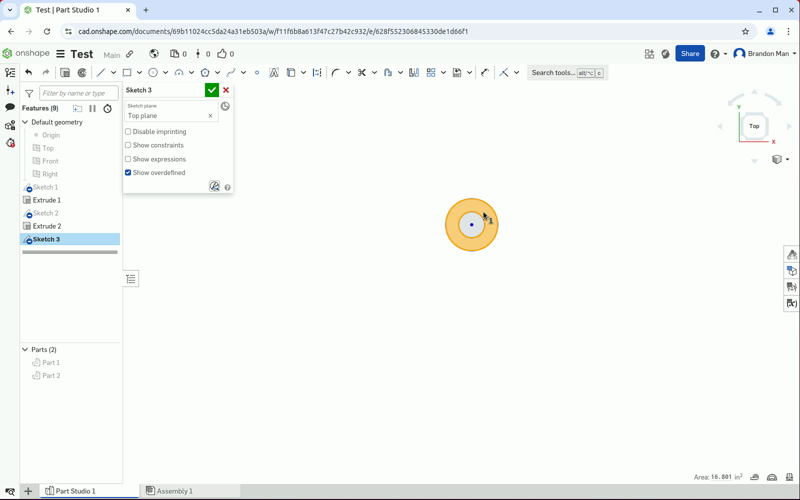
scroll(-6)
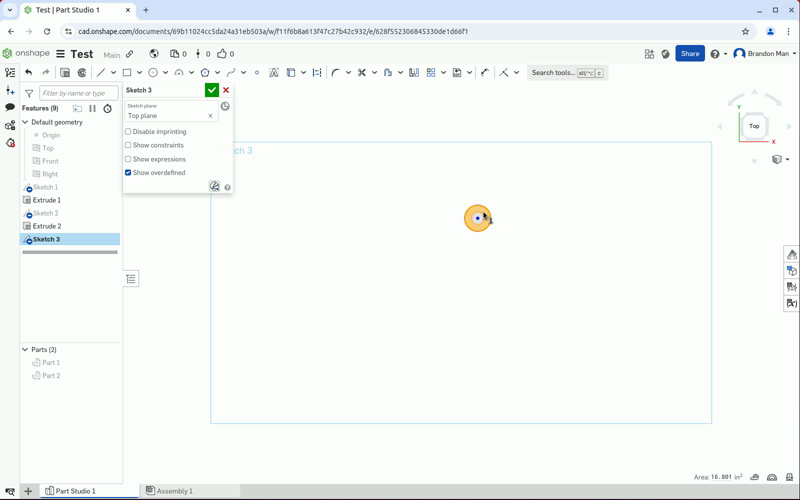
mouse_move(73, 352)
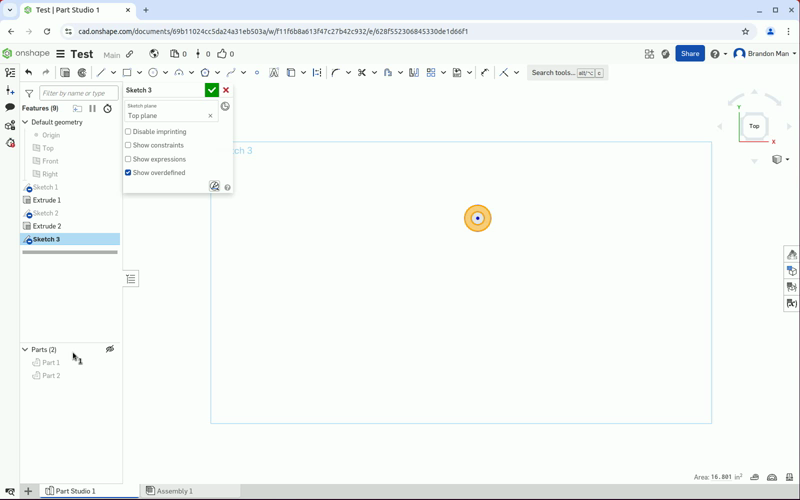
key(shift+y)
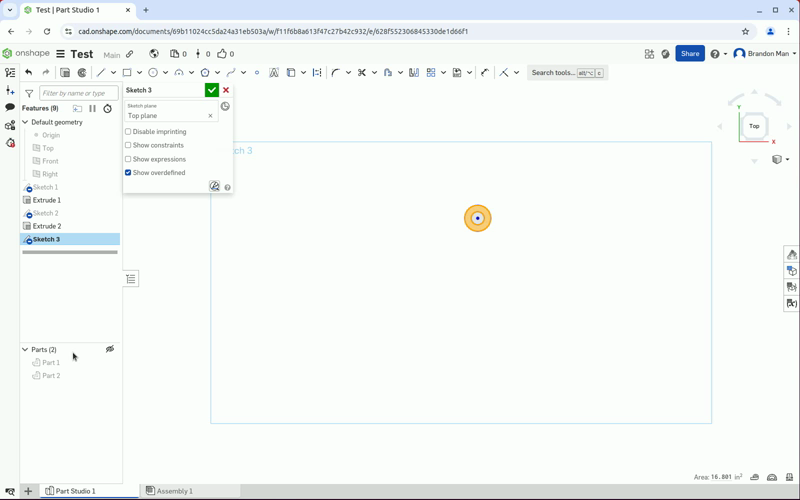
key(shift+e)
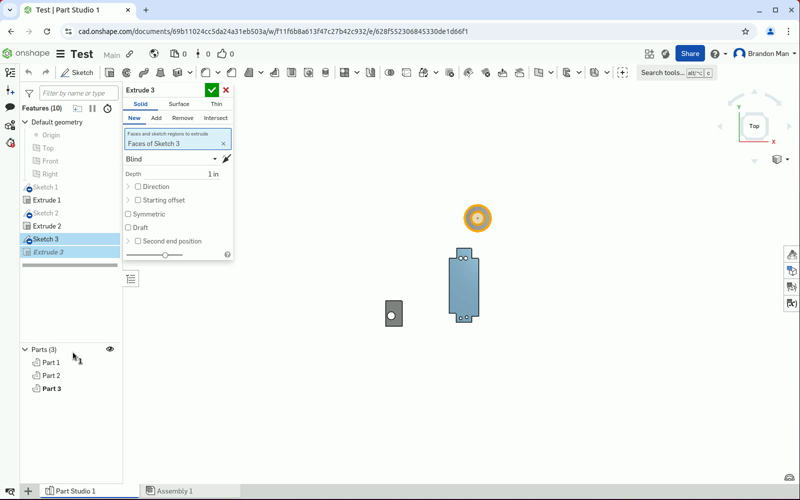
mouse_move(143, 106)
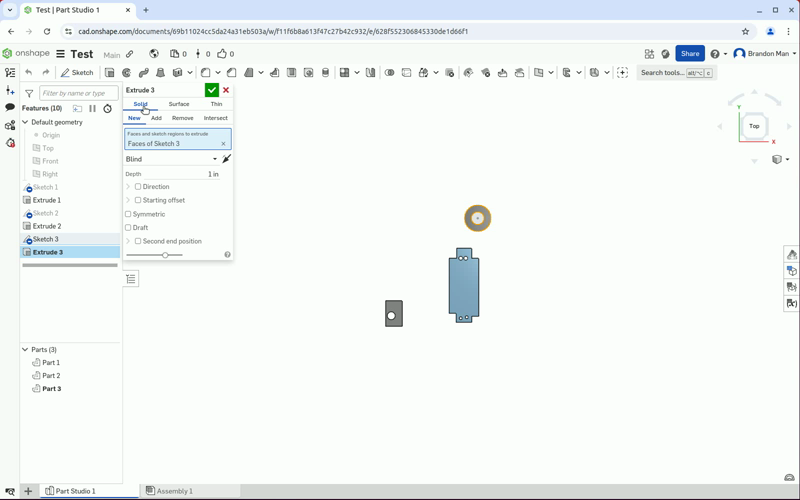
click(143, 106)
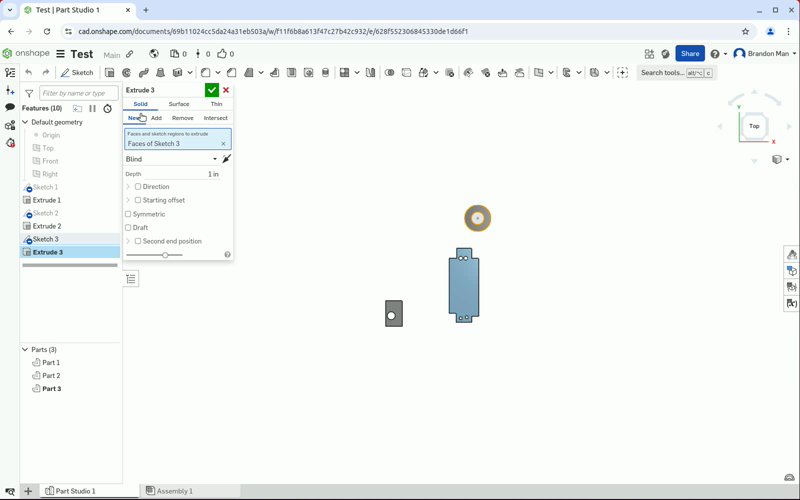
mouse_move(137, 120)
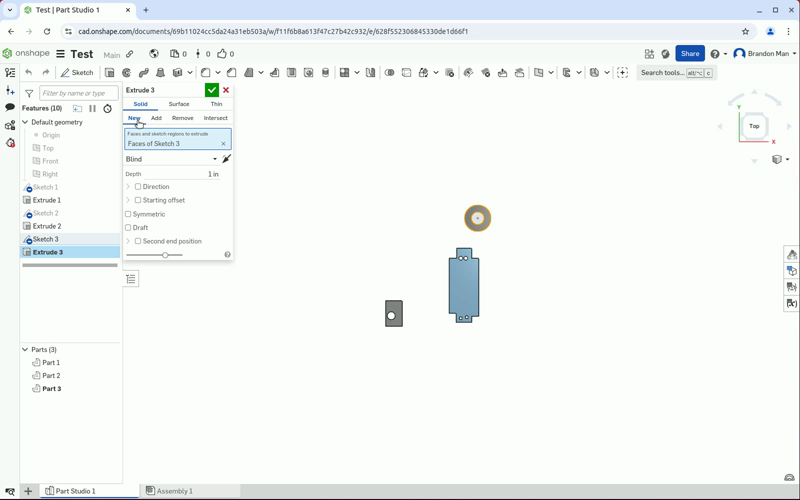
click(137, 120)
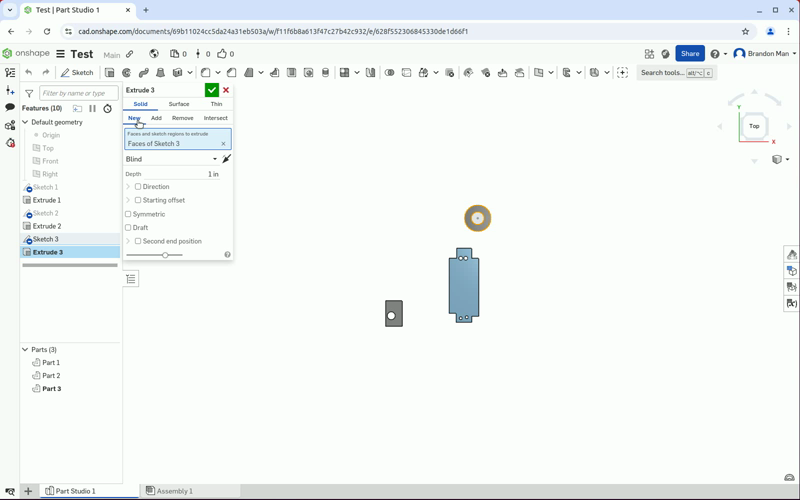
key(tab, 4)
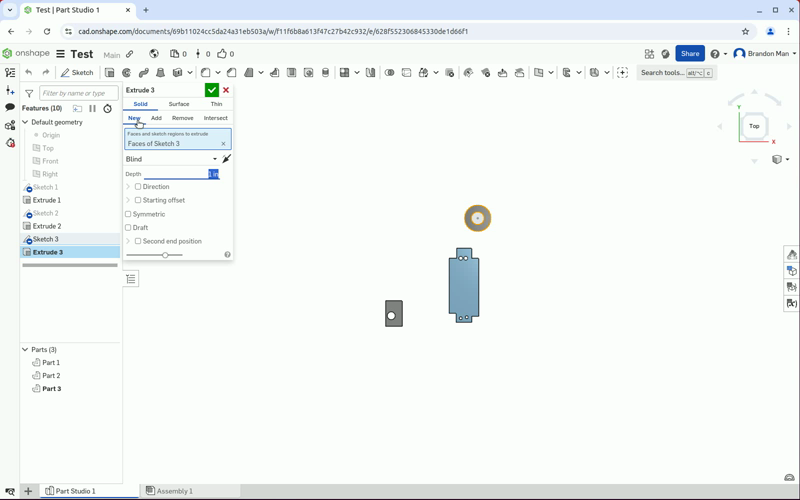
text(6.981)
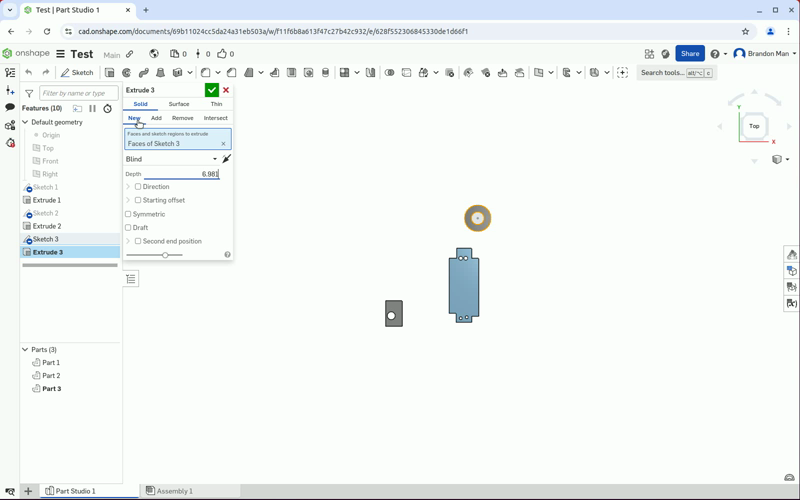
key(enter)
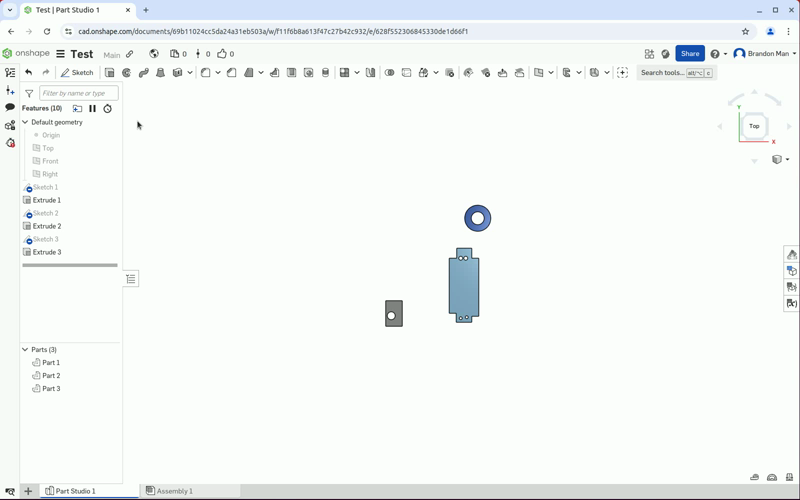
key(shift+h)
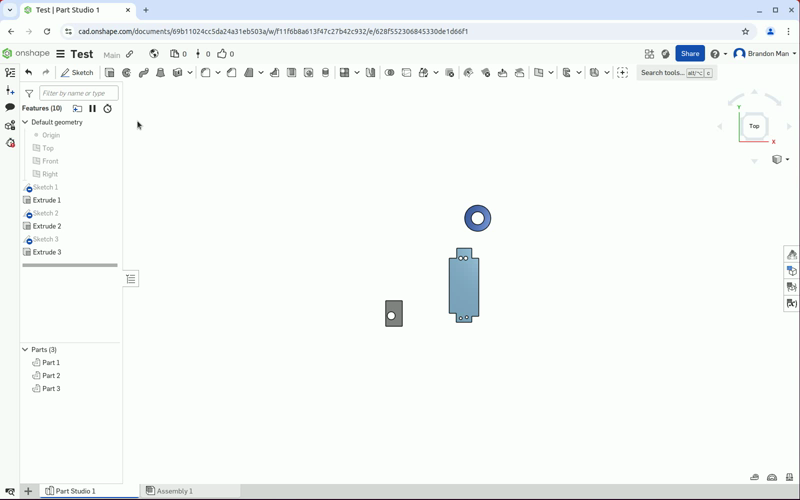
key(shift+h)
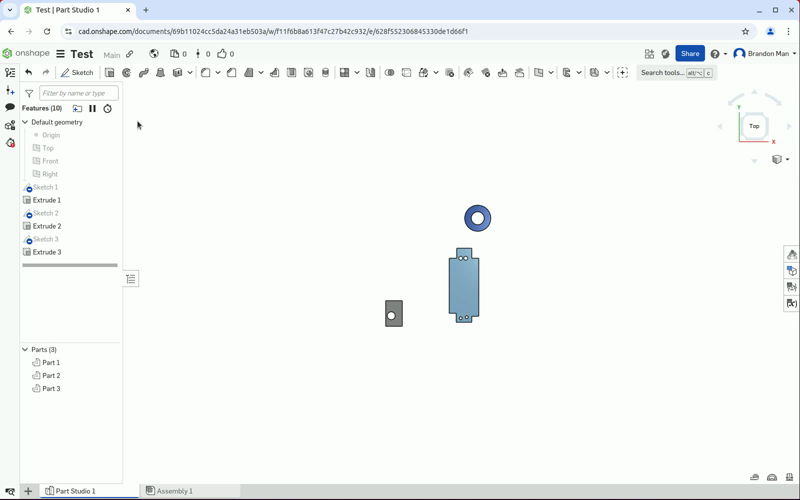
mouse_move(73, 189)
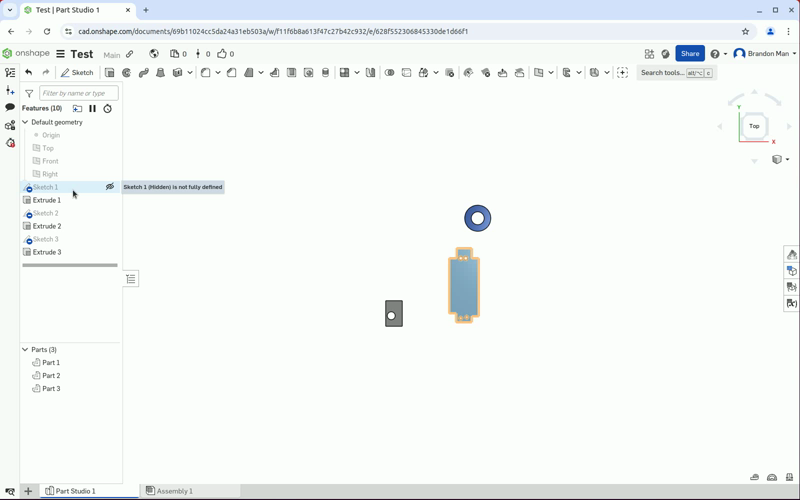
click(73, 189)
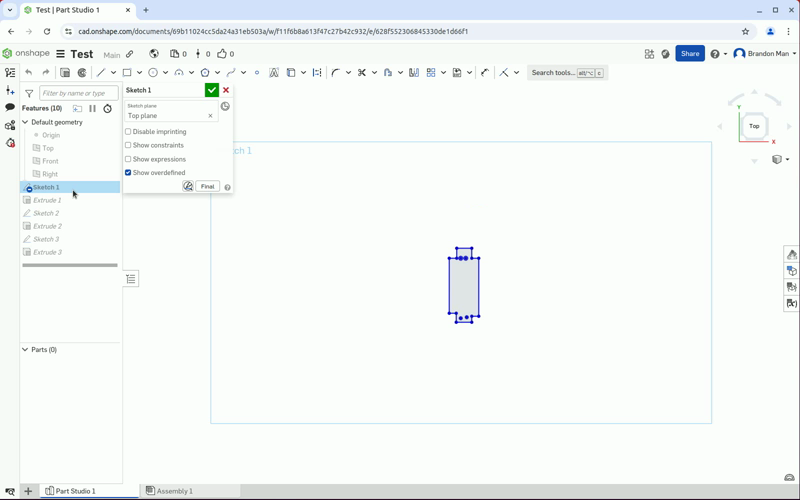
mouse_move(229, 92)
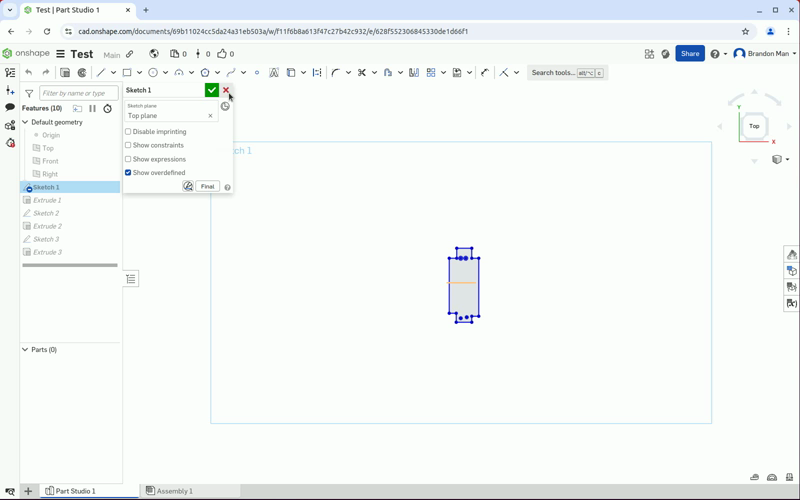
click(229, 92)
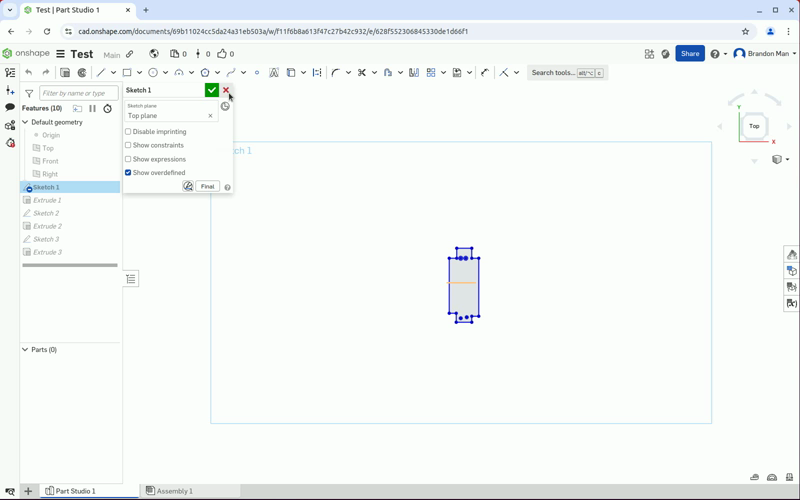
key(shift+s)
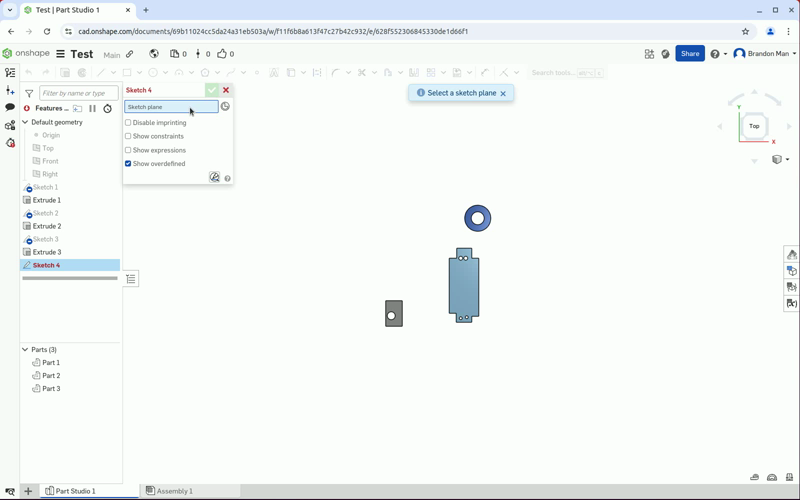
mouse_move(73, 150)
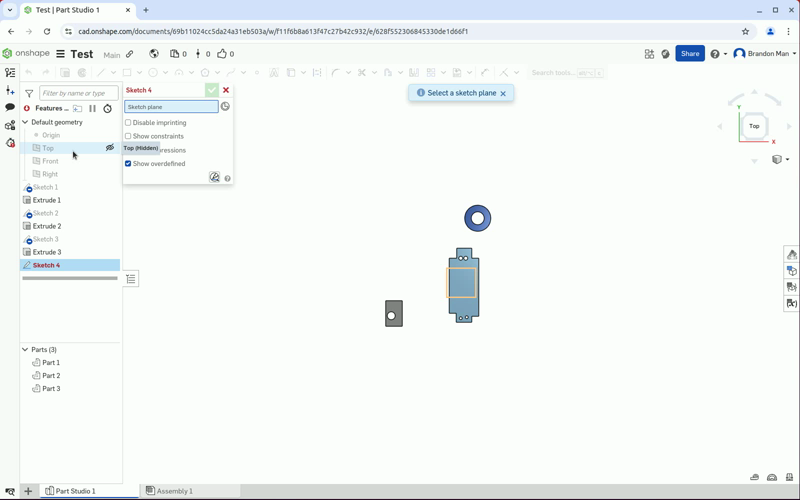
click(73, 150)
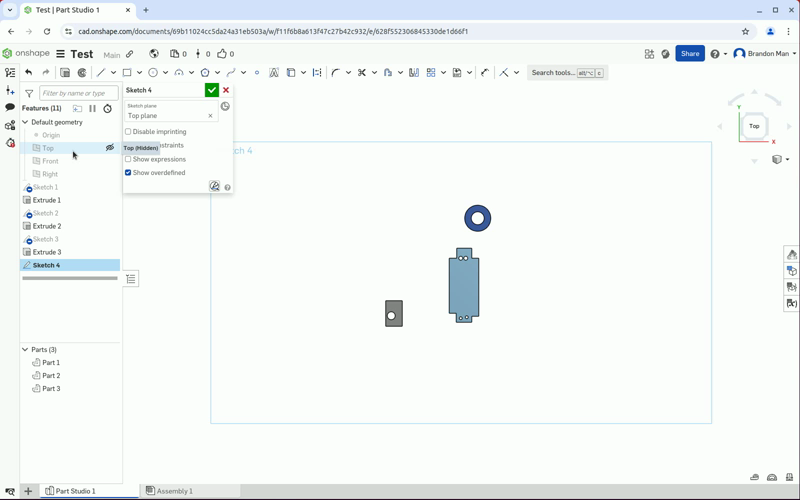
mouse_move(73, 352)
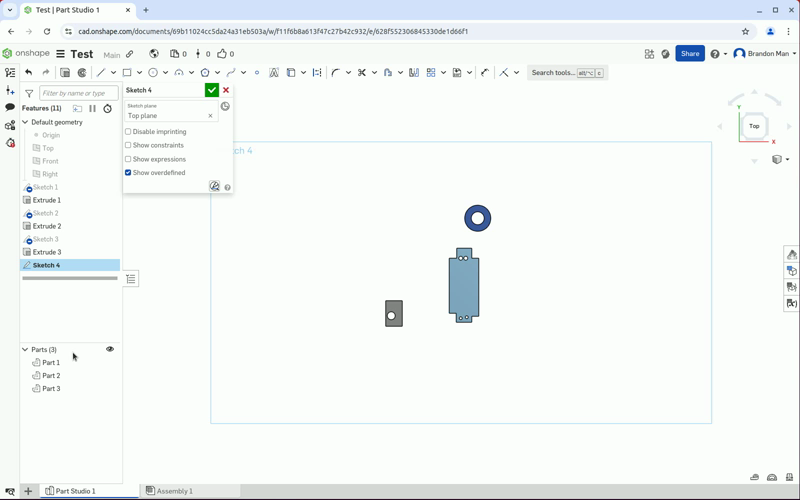
key(y)
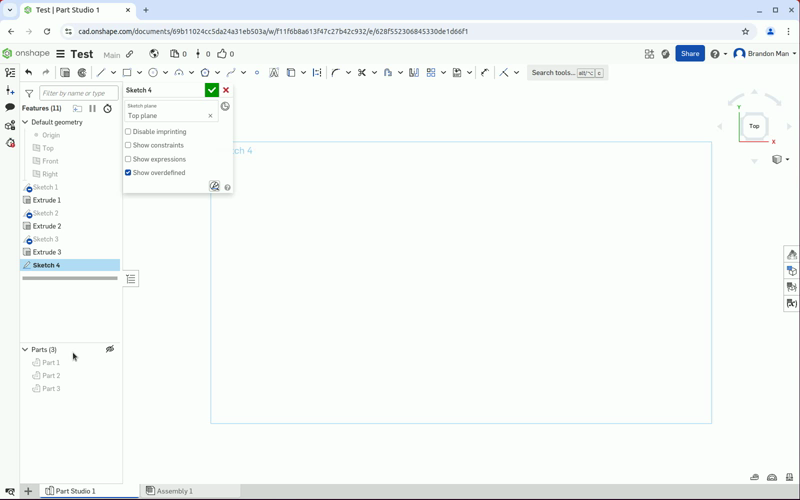
key(l)
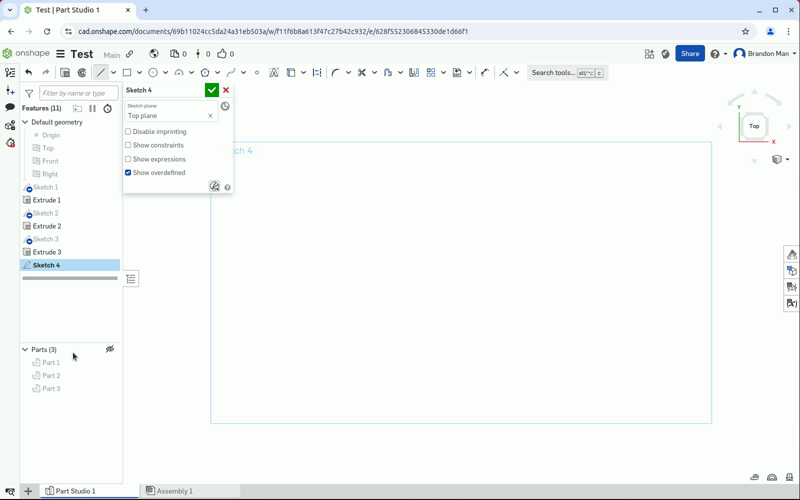
key_down(shift)
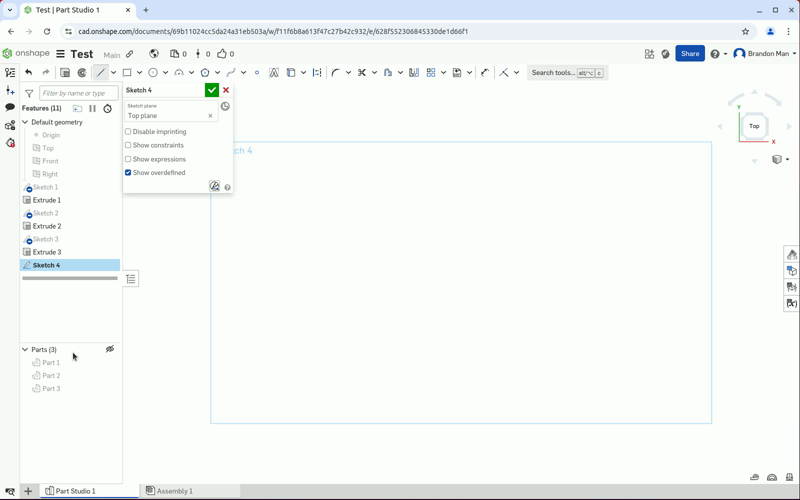
mouse_move(348, 257)
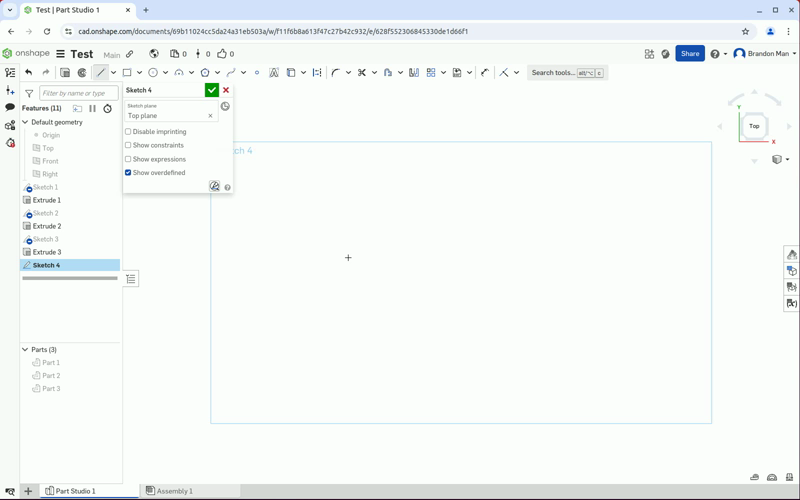
click(348, 257)
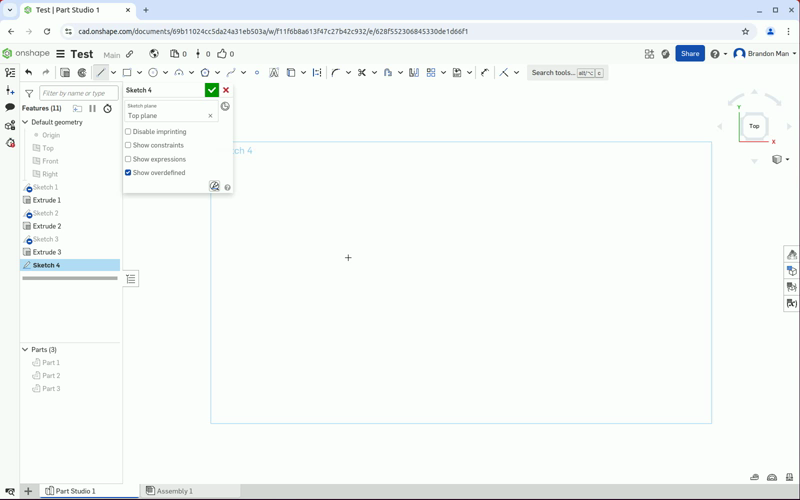
key_up(shift)
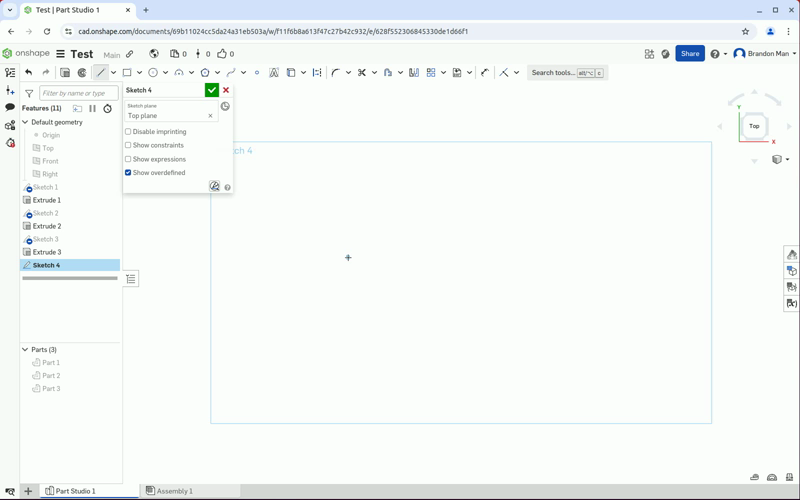
key_down(shift)
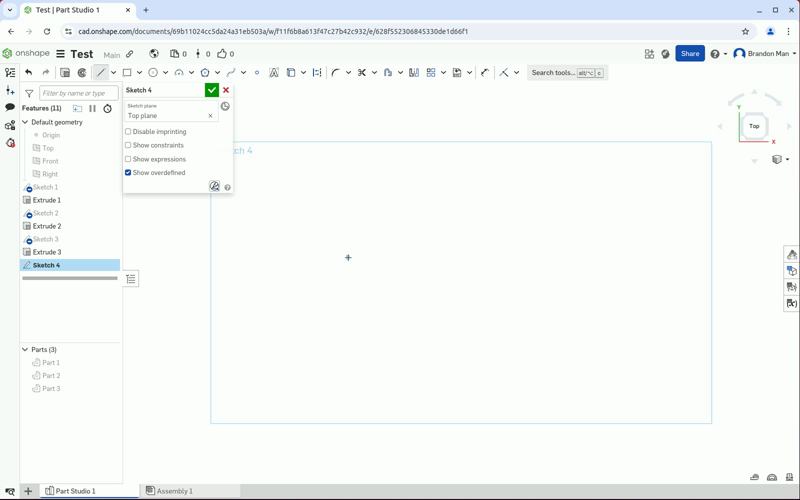
mouse_move(419, 216)
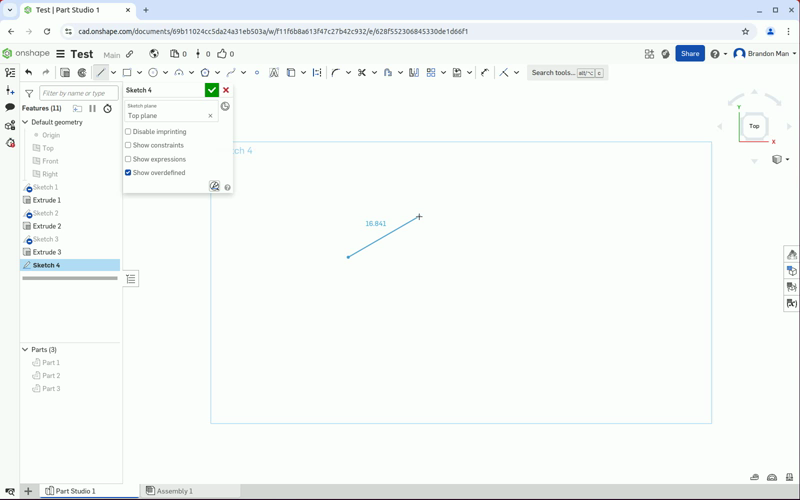
click(419, 216)
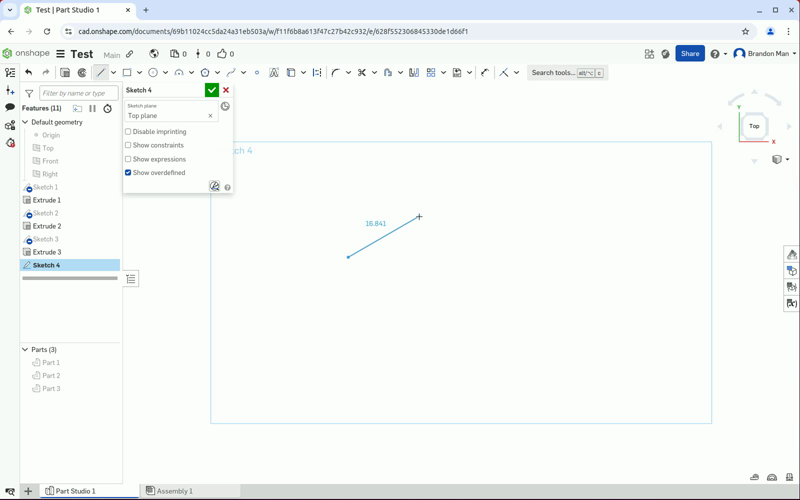
key_up(shift)
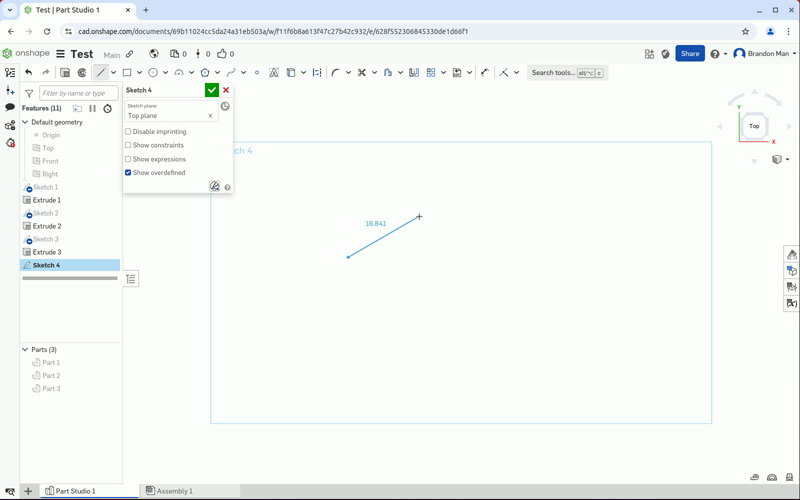
key_down(shift)
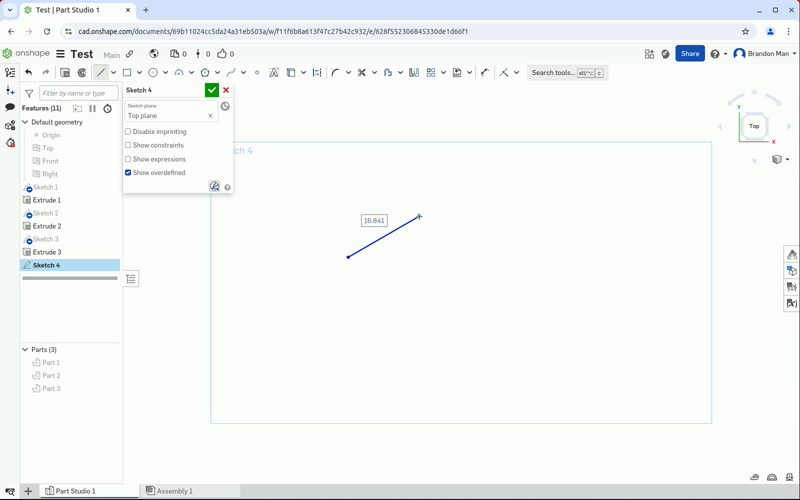
mouse_move(348, 174)
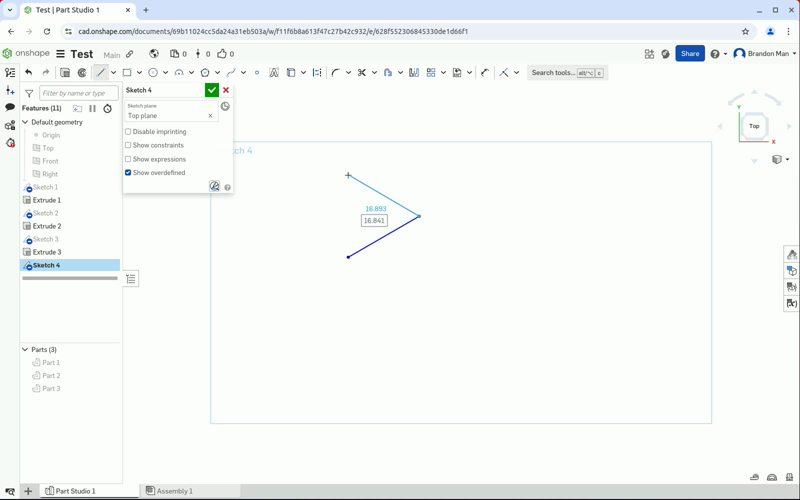
click(348, 174)
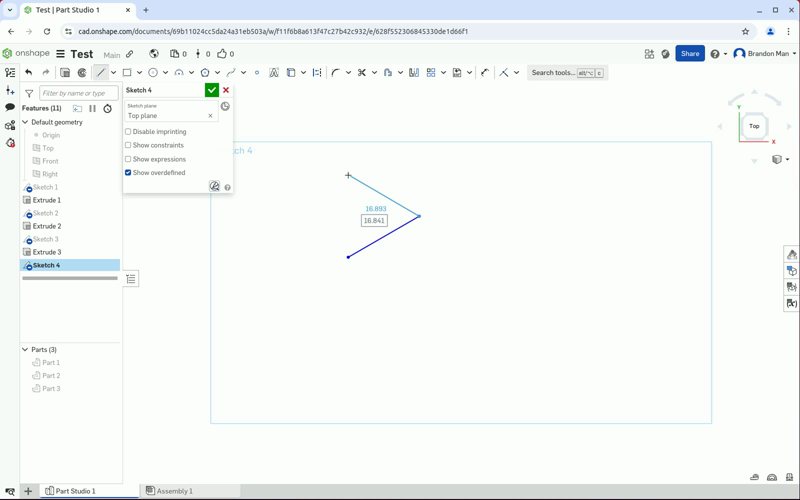
key_up(shift)
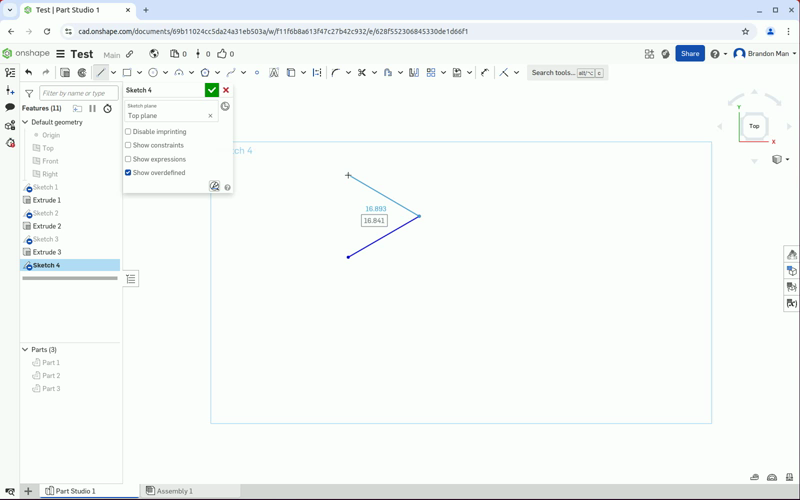
key_down(shift)
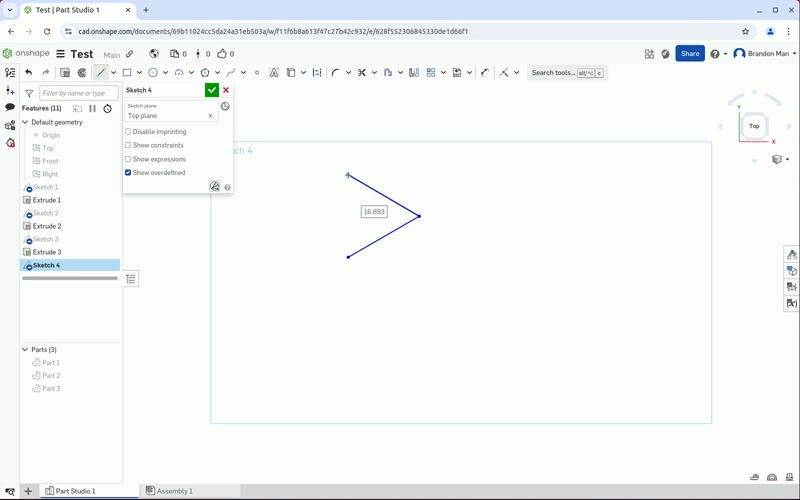
mouse_move(348, 257)
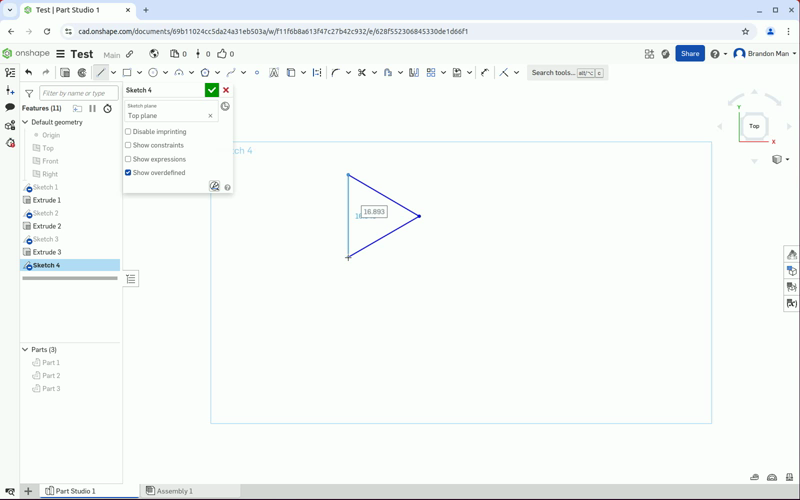
key_up(shift)
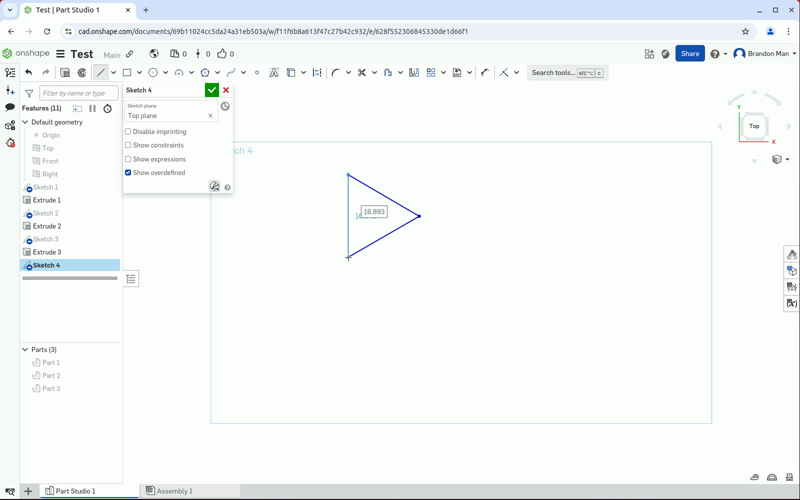
click(348, 257)
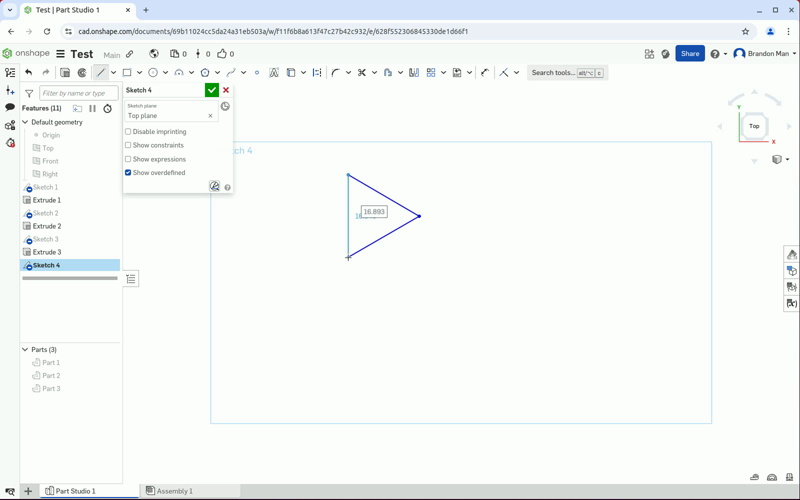
key(esc)
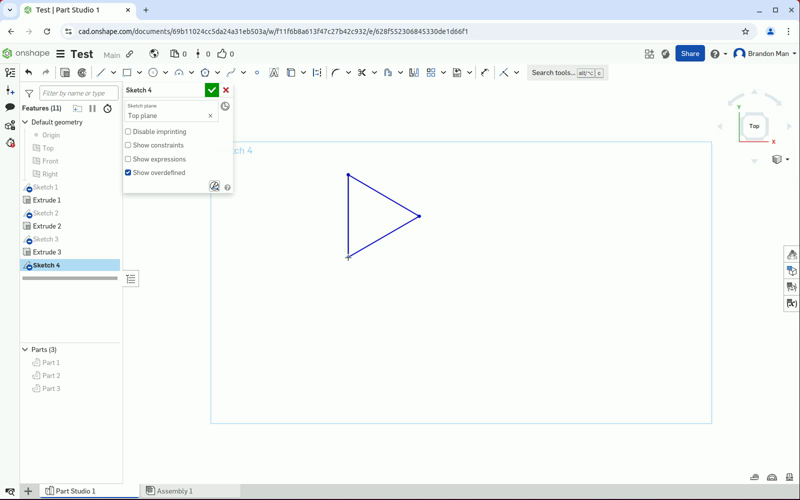
mouse_move(355, 209)
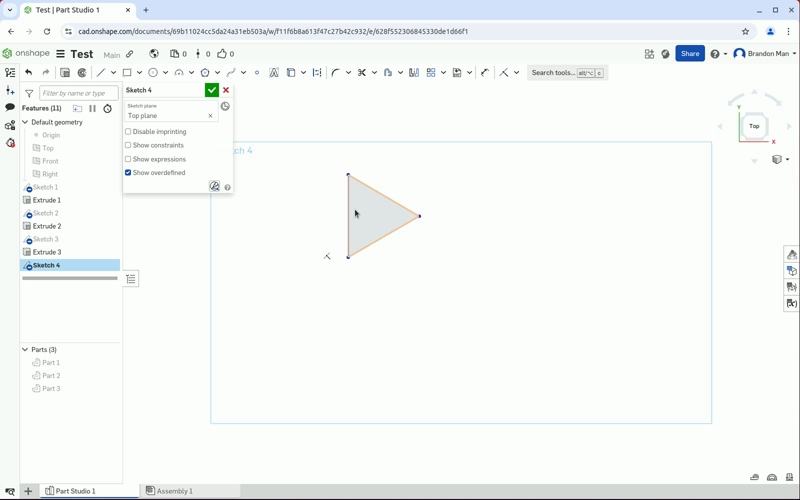
click(355, 209)
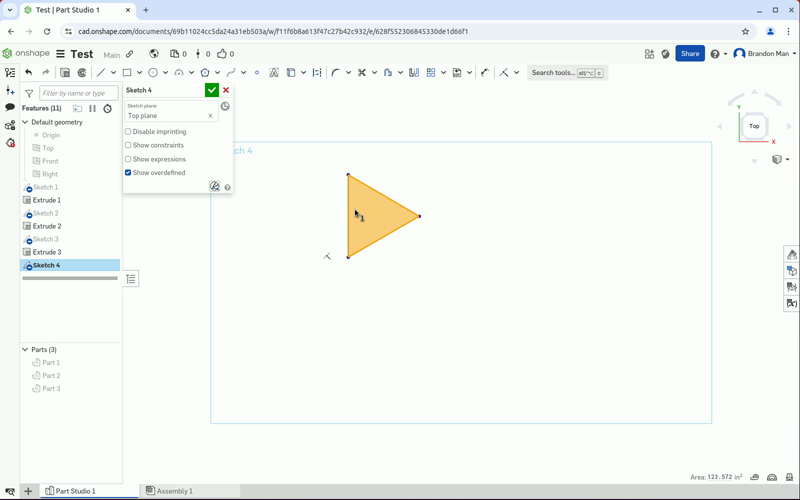
mouse_move(73, 352)
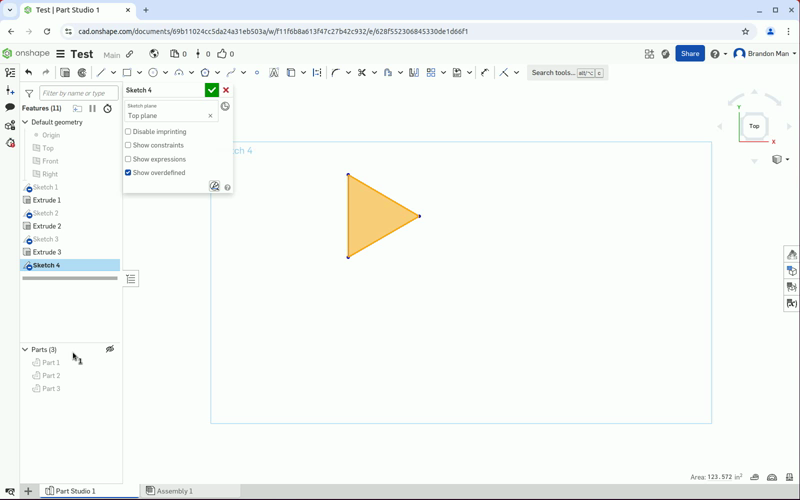
key(shift+y)
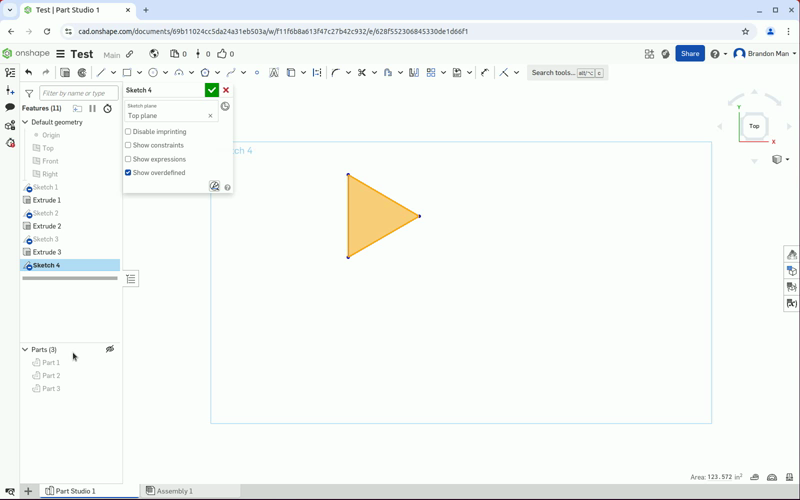
key(shift+e)
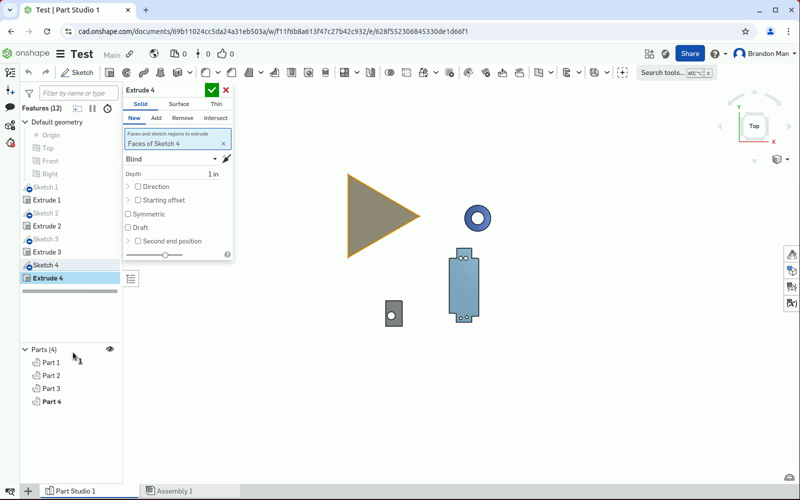
mouse_move(143, 106)
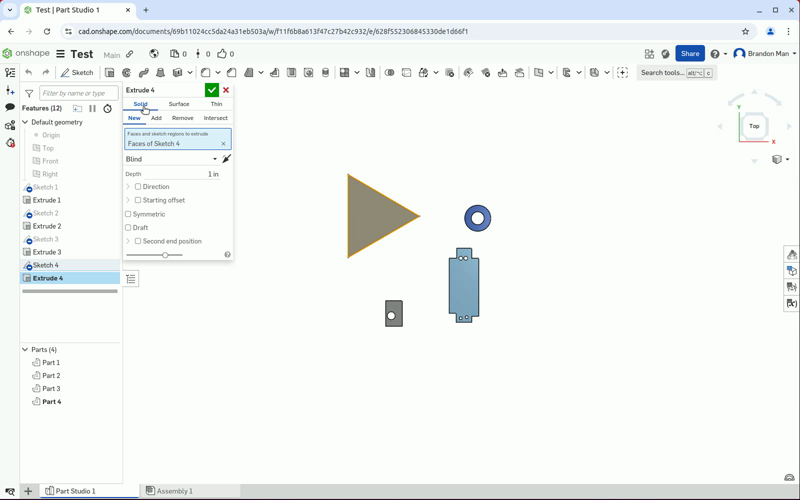
click(143, 106)
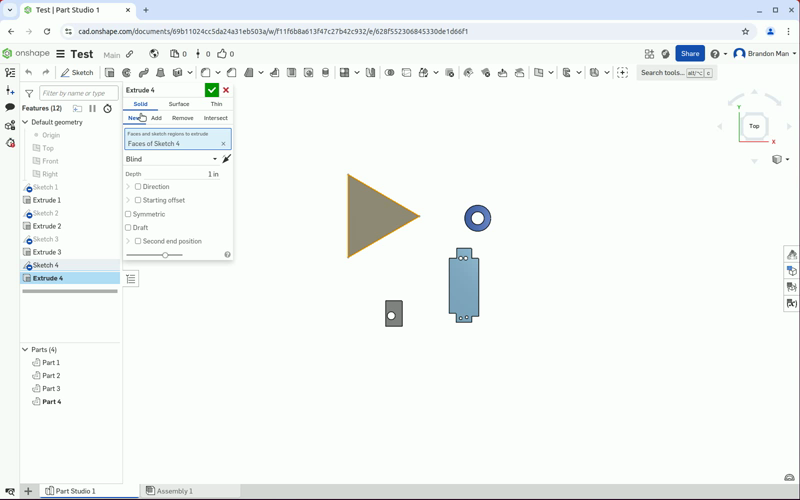
mouse_move(137, 120)
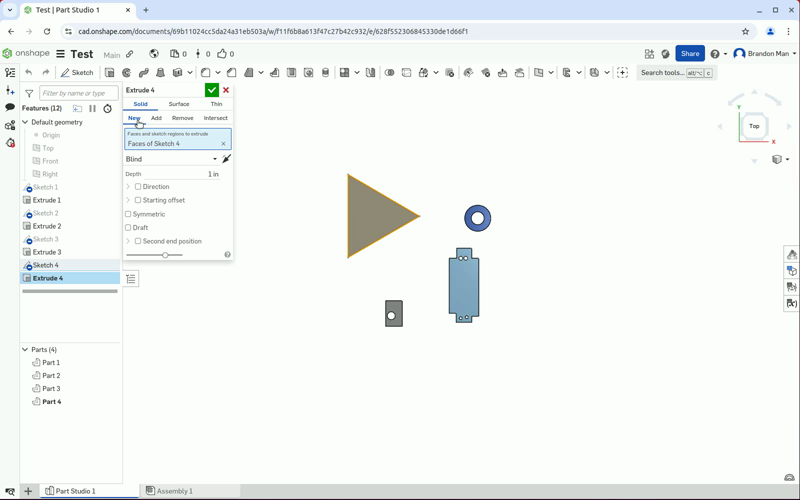
click(137, 120)
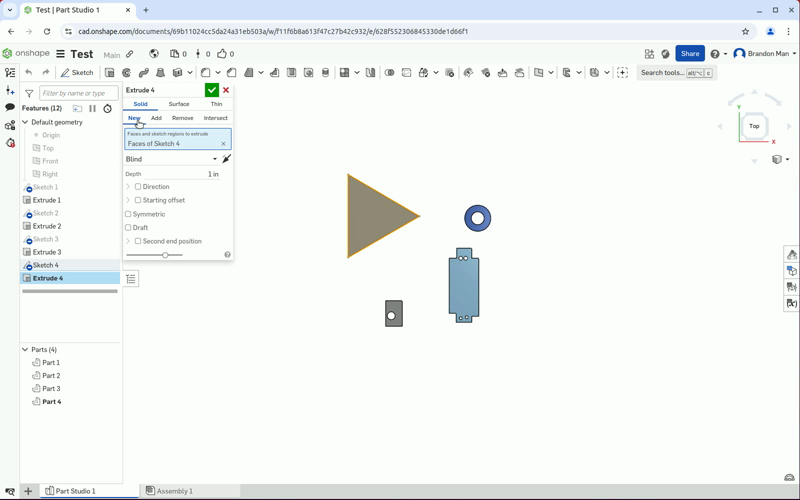
key(tab, 4)
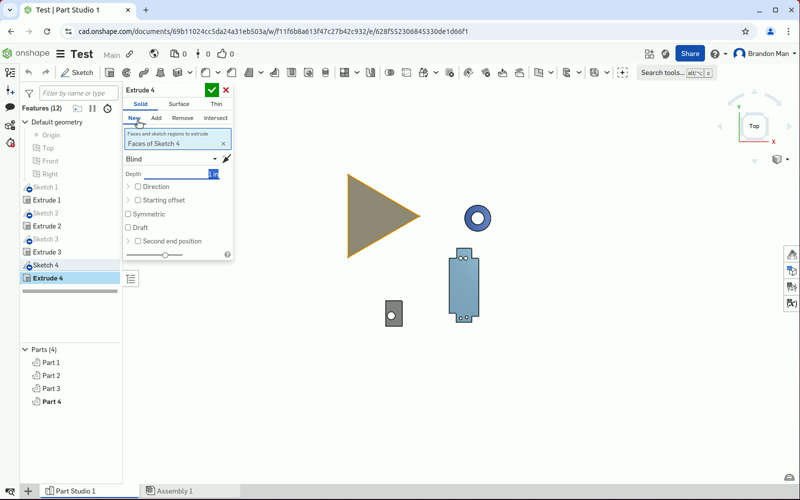
text(13.961)
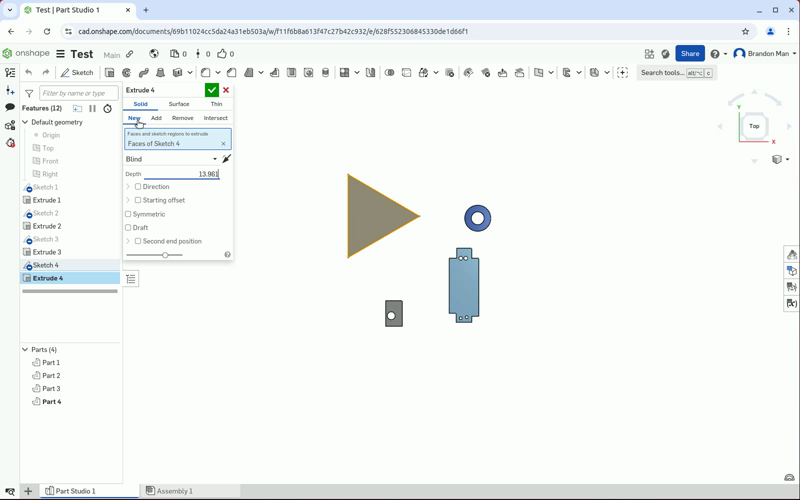
key(enter)
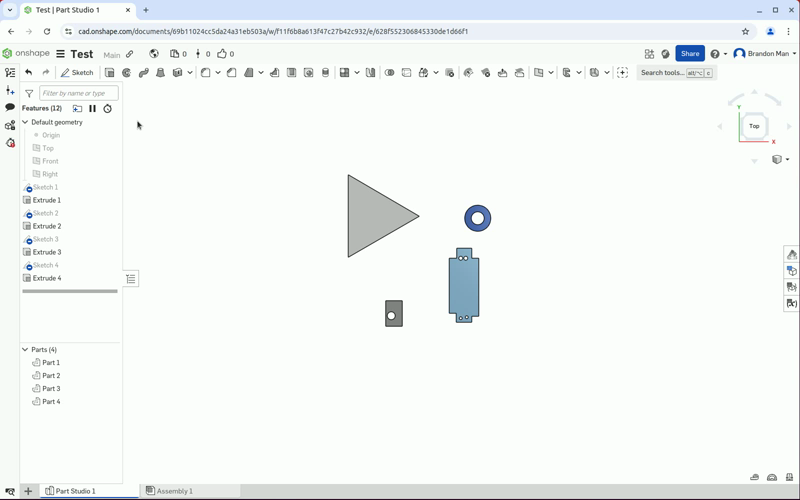
key(shift+h)
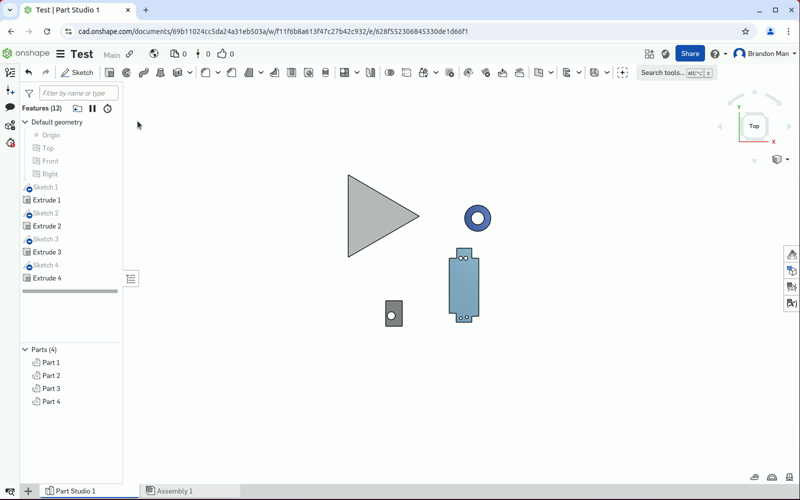
key(shift+h)
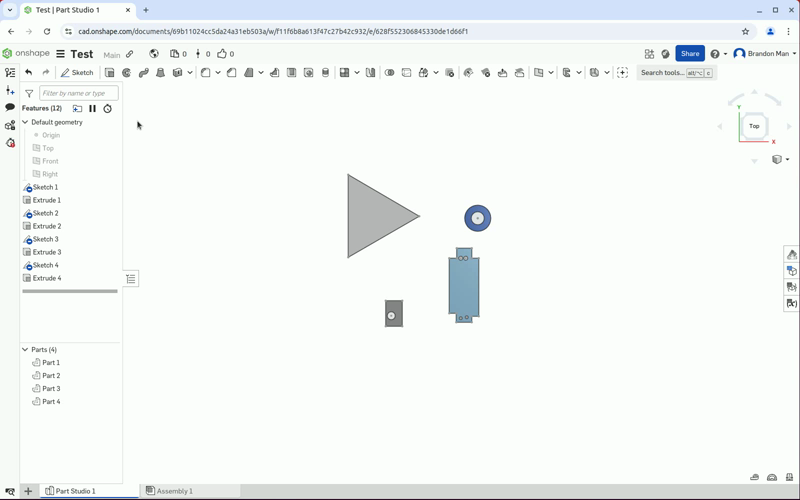
key(shift+7)
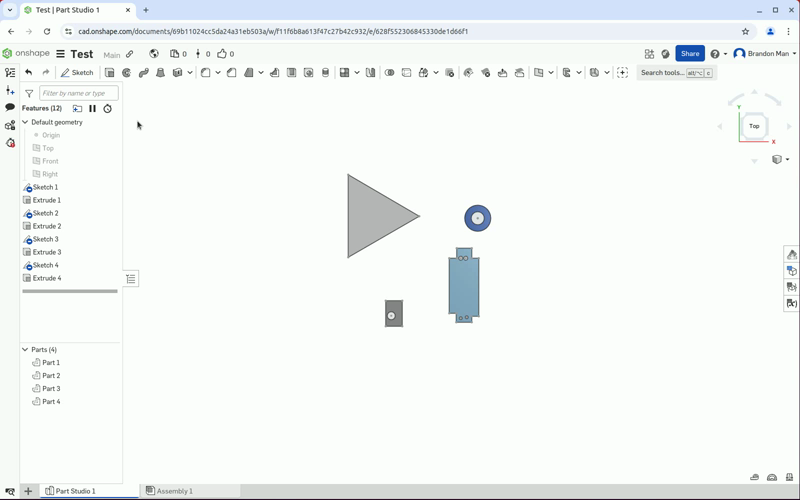
key(up, 3)
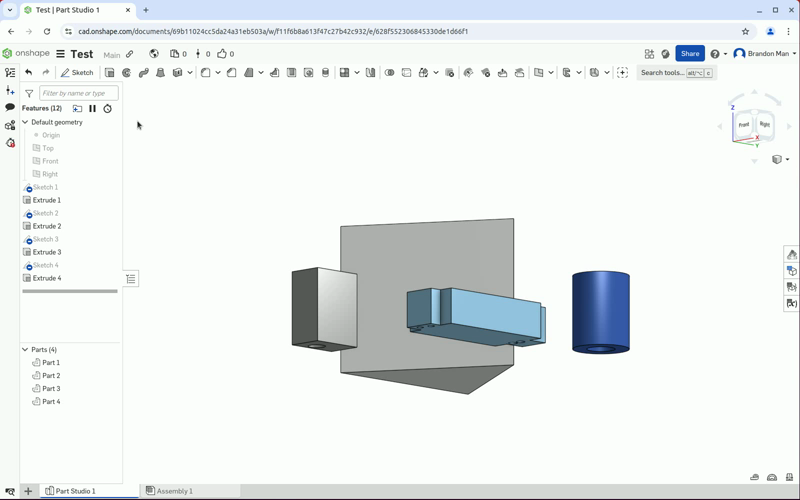
key(left, 3)
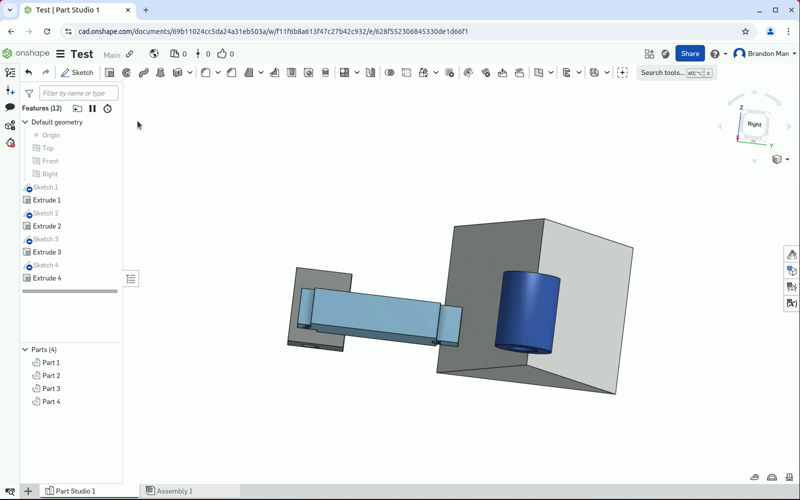
key(right, 3)
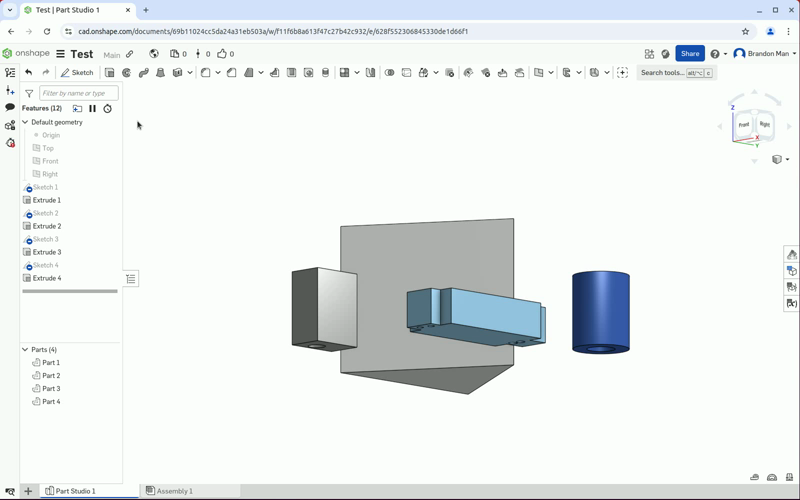
key(down, 3)
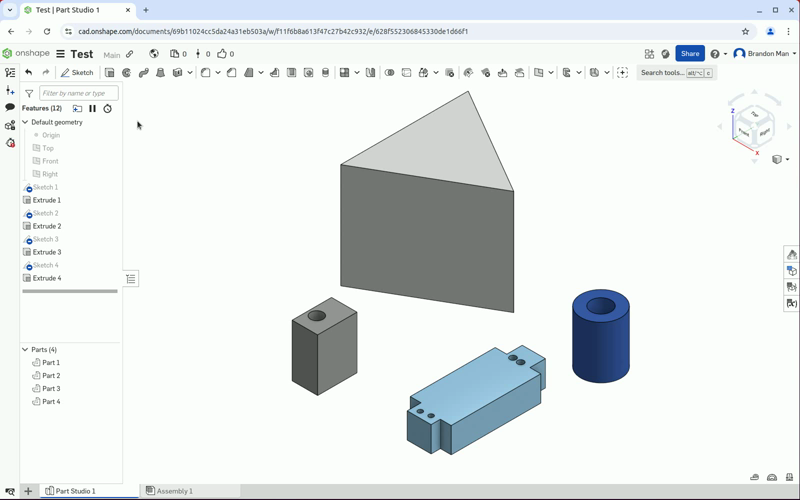
mouse_move(73, 189)
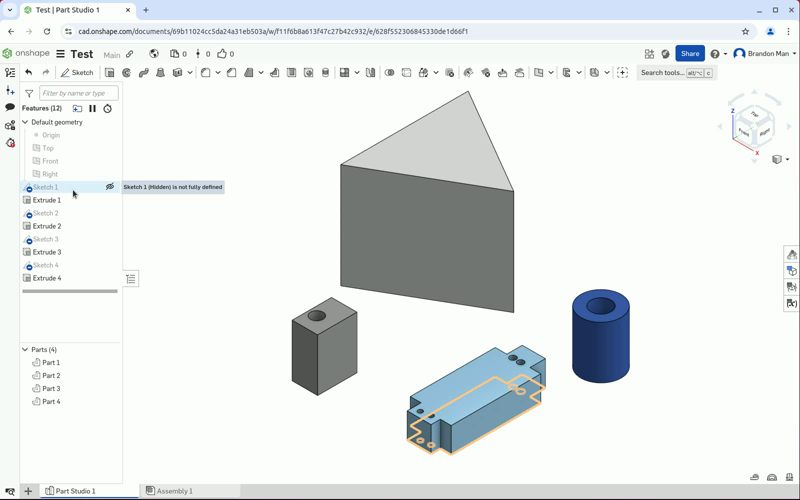
click(73, 189)